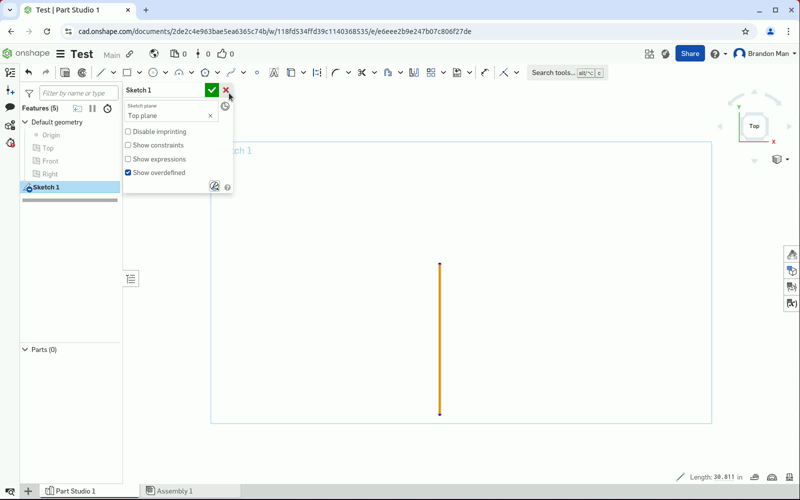
key(shift+h)
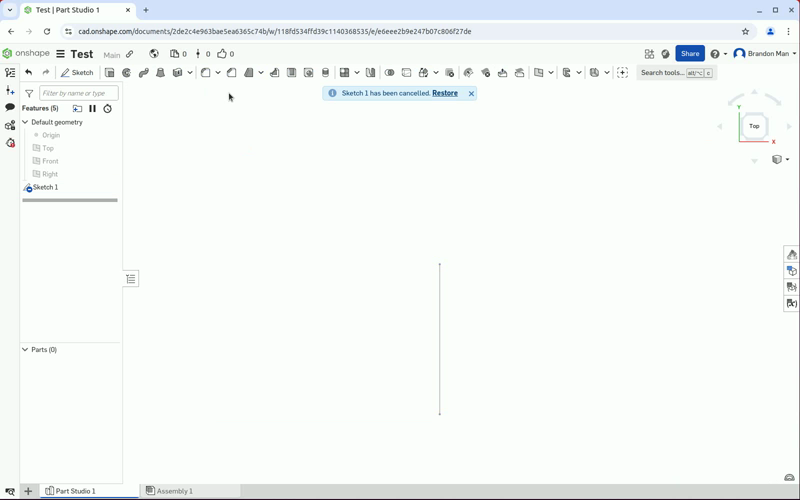
key(shift+s)
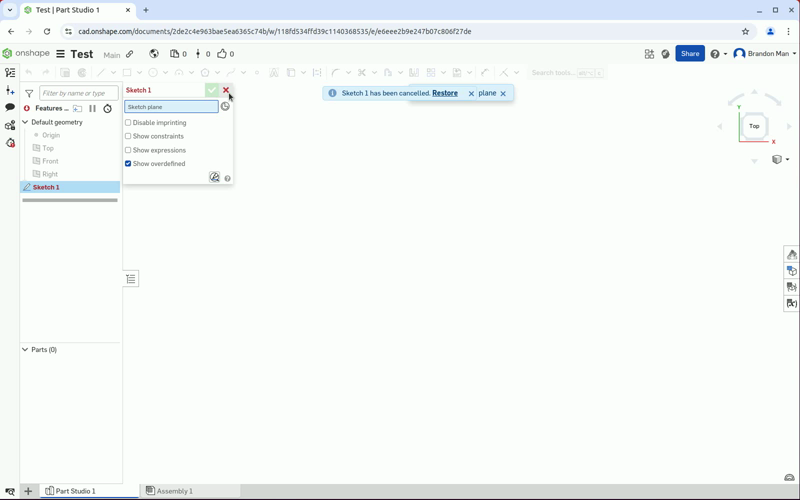
mouse_move(73, 150)
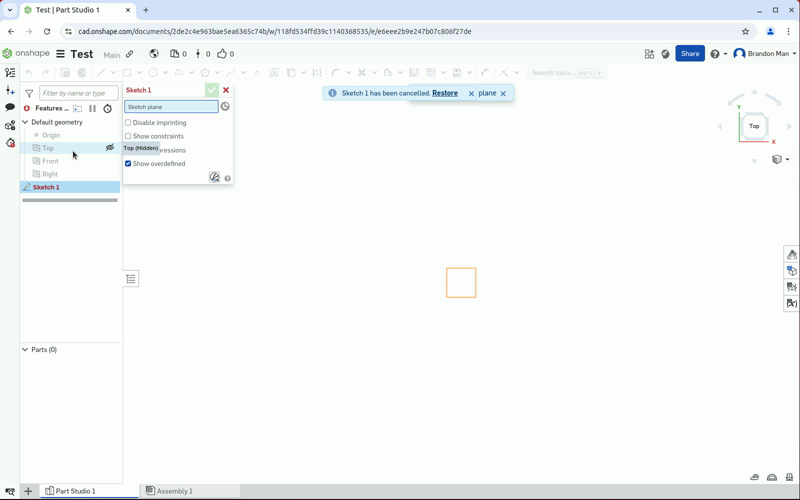
click(73, 150)
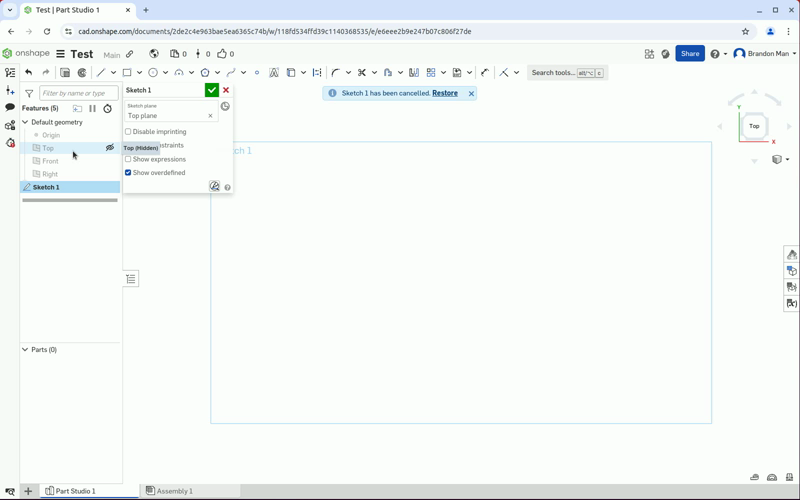
mouse_move(73, 352)
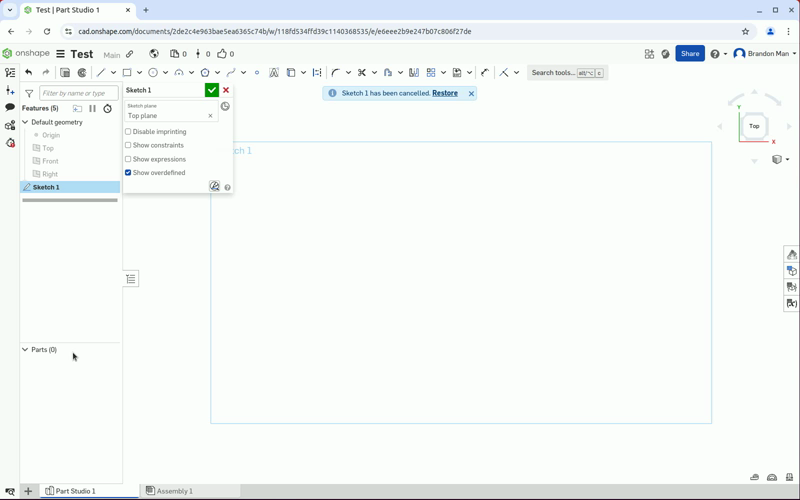
key(y)
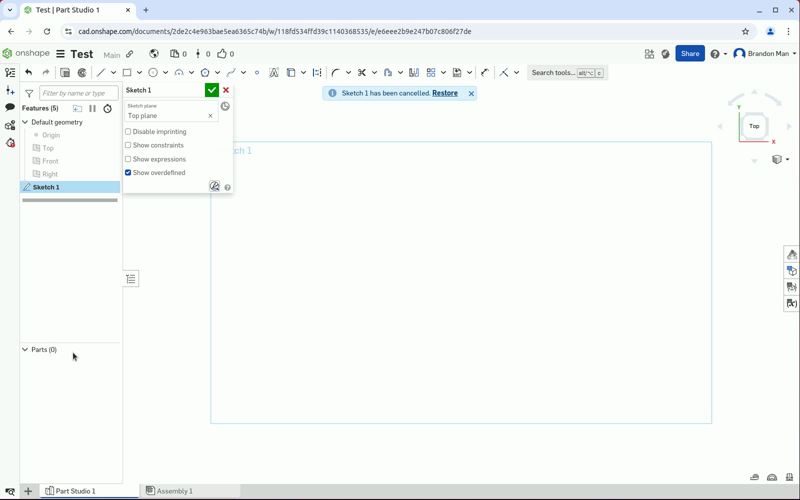
key(l)
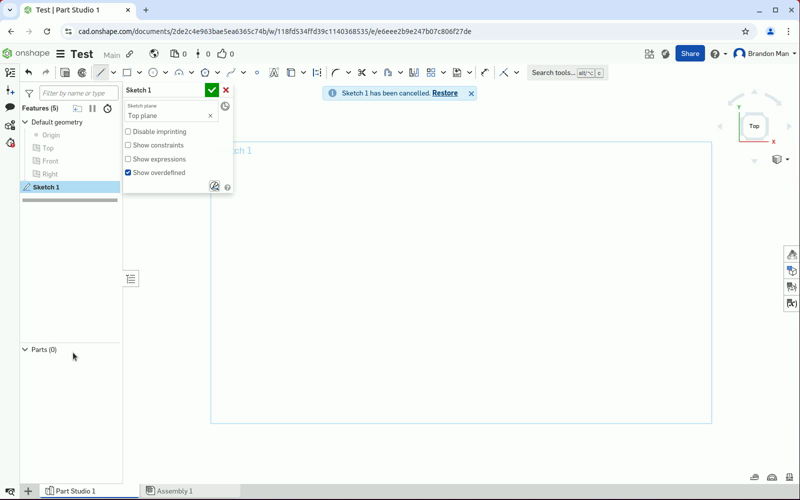
key_down(shift)
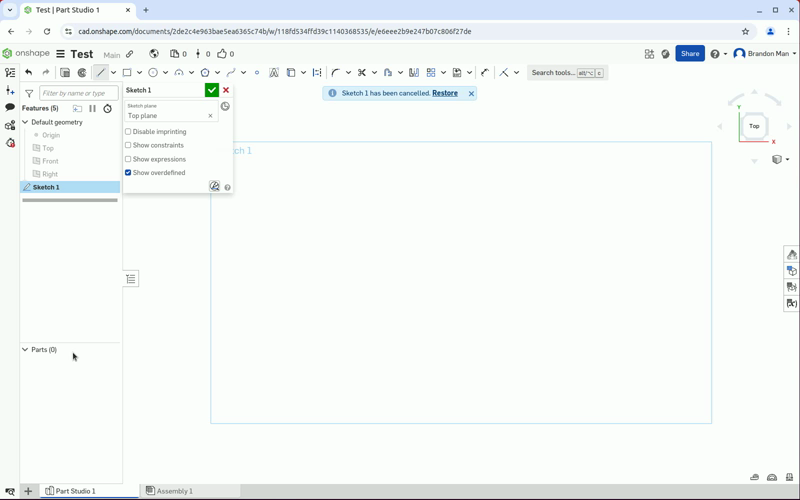
mouse_move(414, 379)
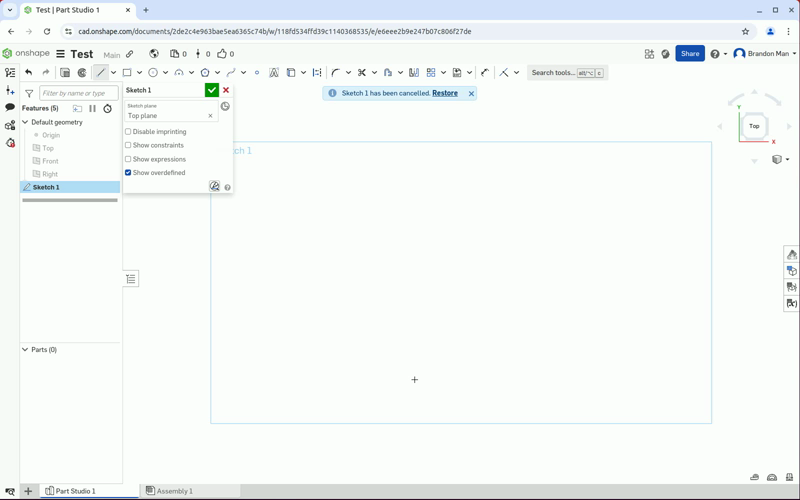
click(414, 379)
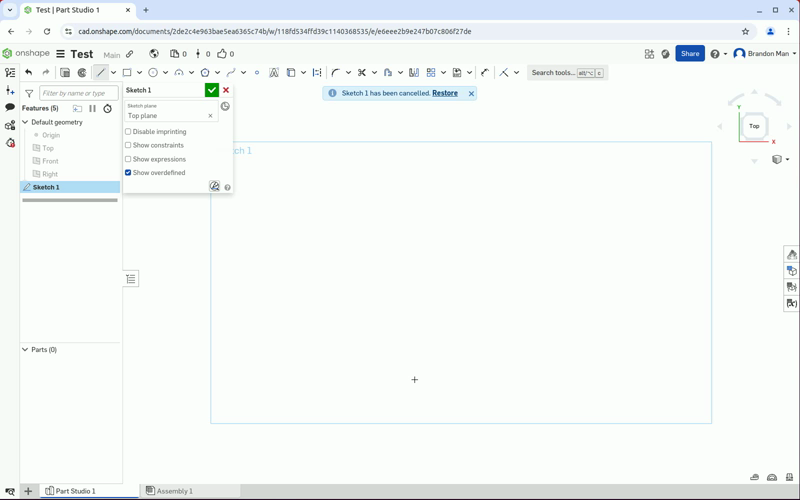
key_up(shift)
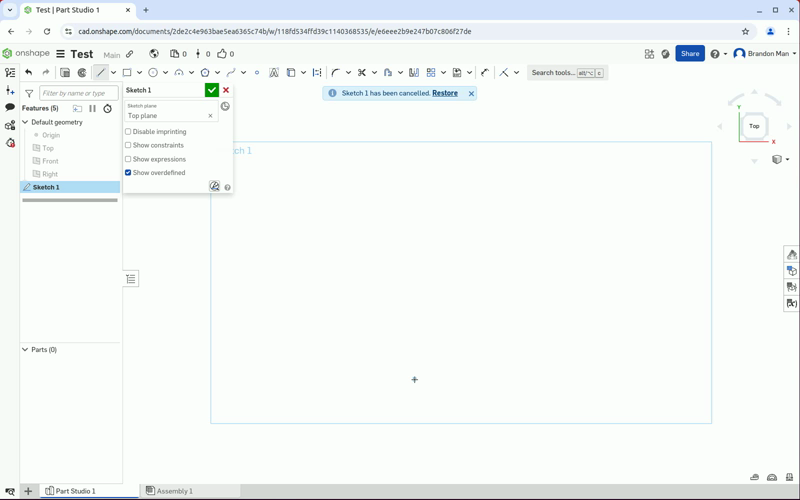
key_down(shift)
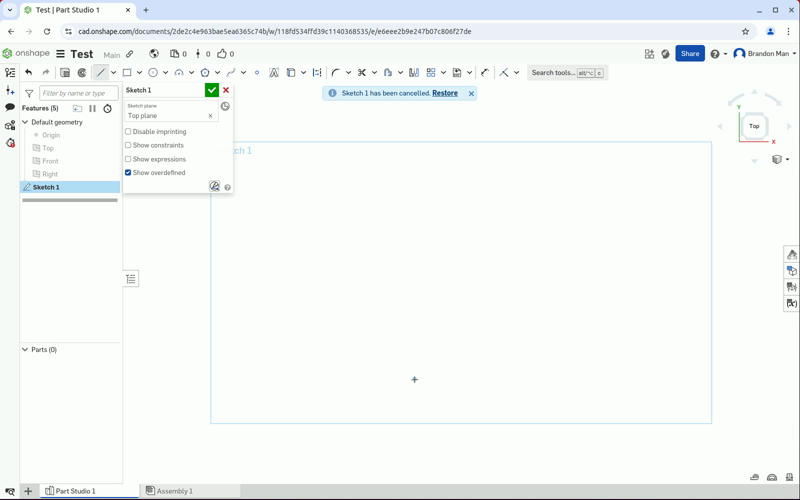
mouse_move(515, 379)
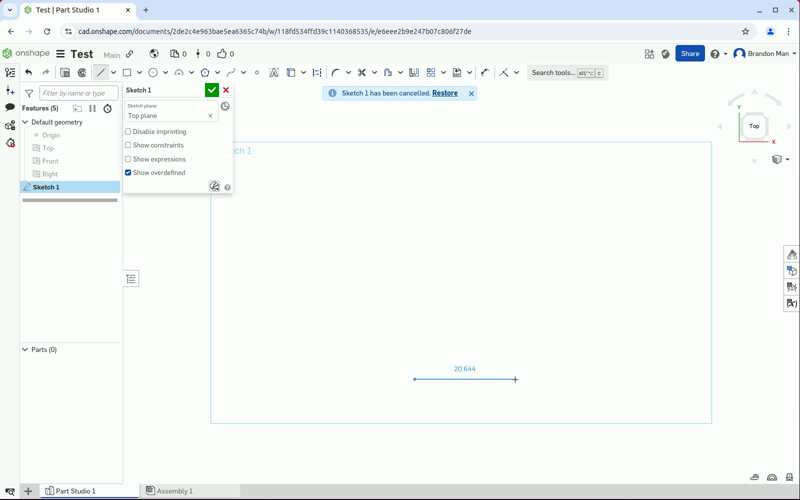
click(515, 379)
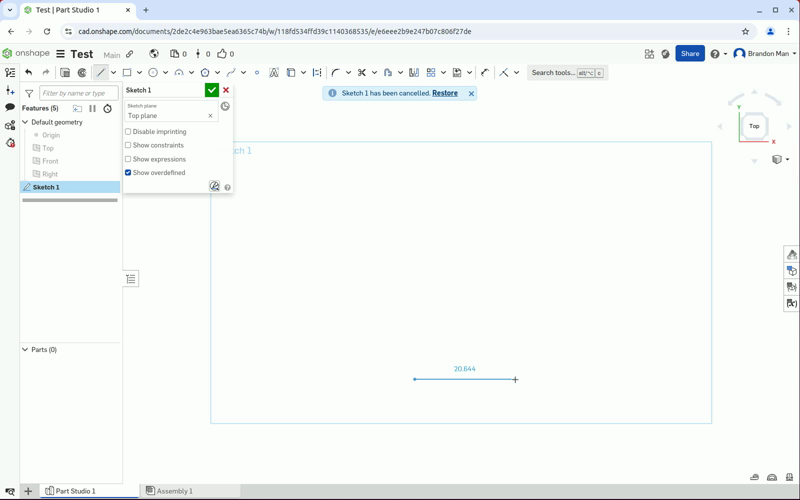
key_up(shift)
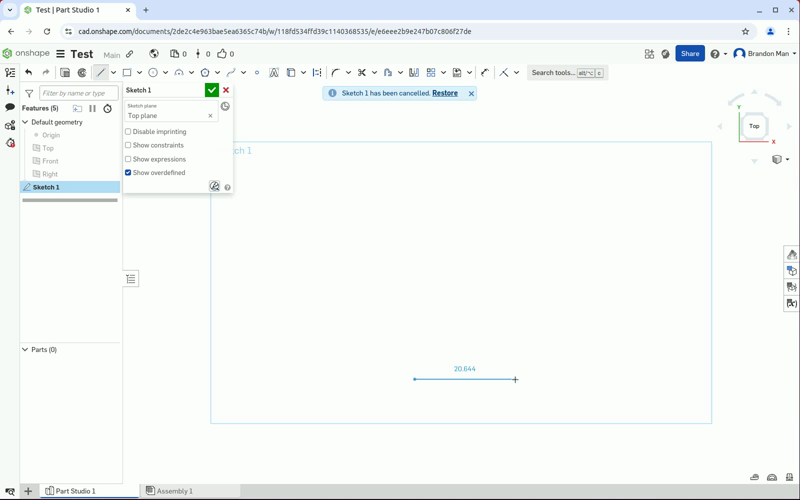
key_down(shift)
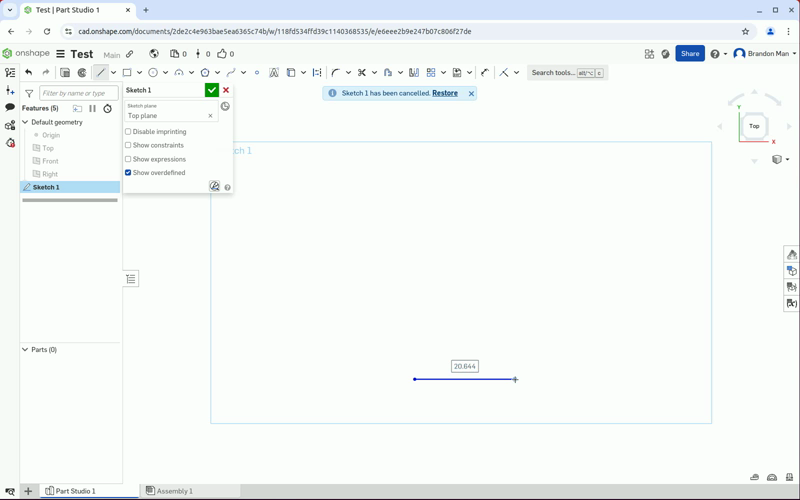
mouse_move(515, 232)
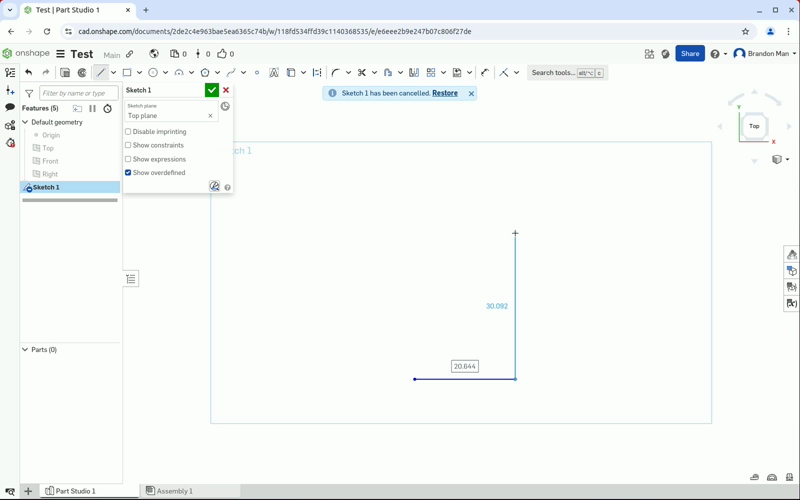
click(515, 232)
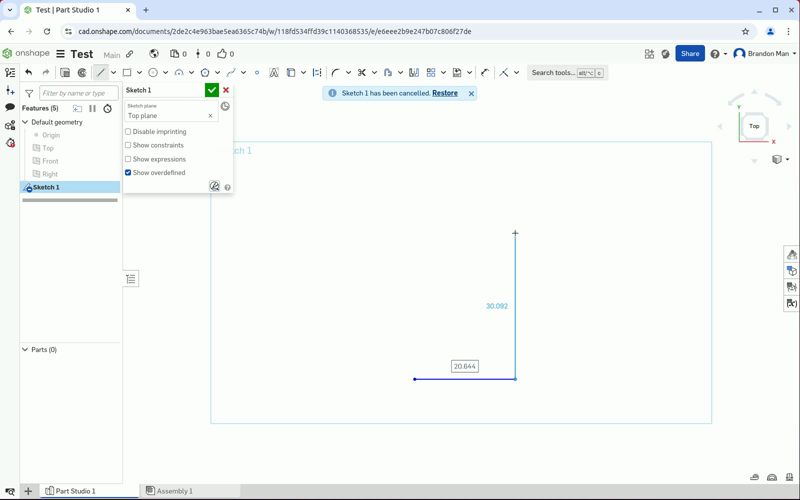
key_up(shift)
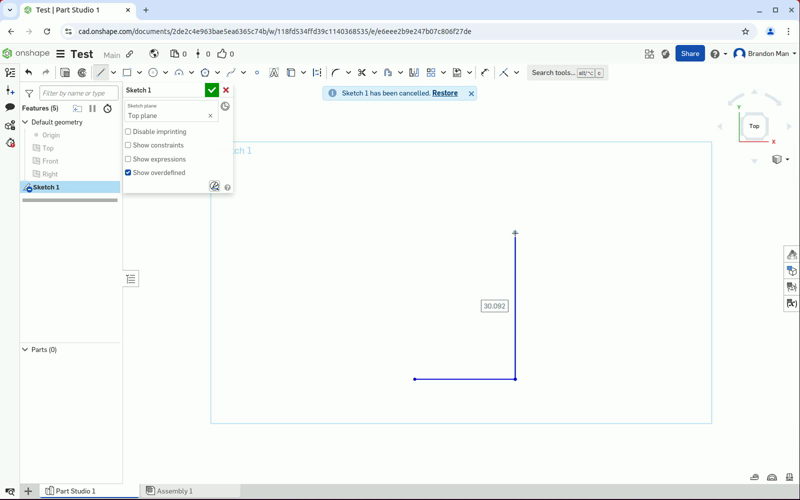
key_down(shift)
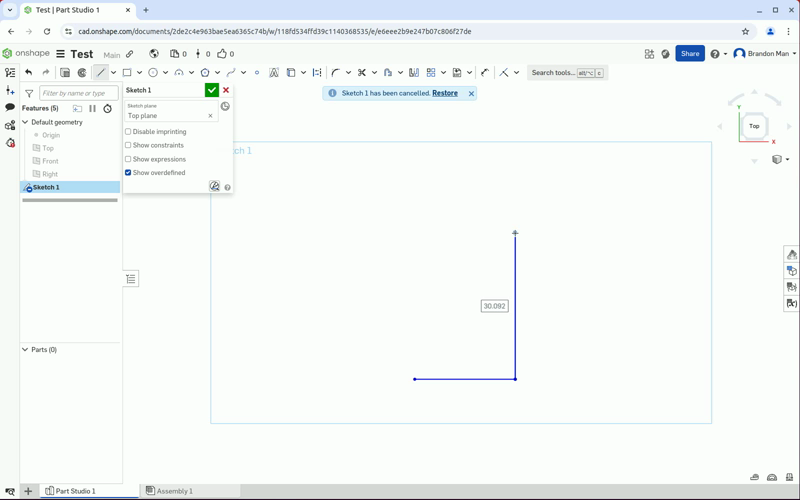
mouse_move(414, 232)
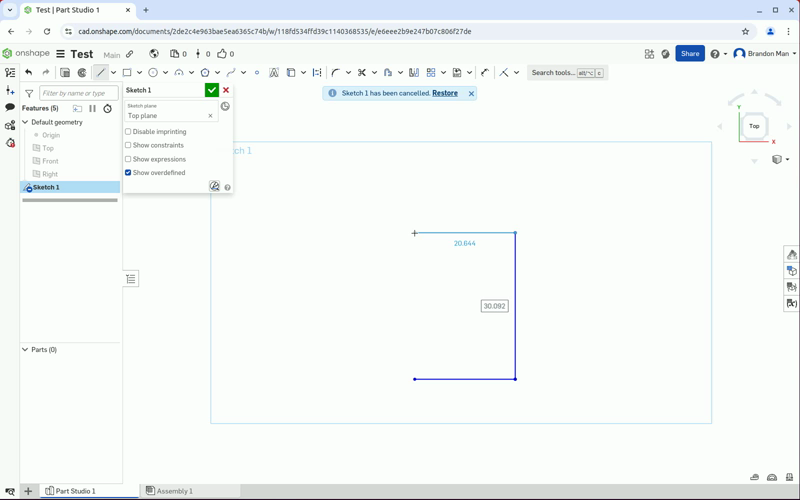
click(414, 232)
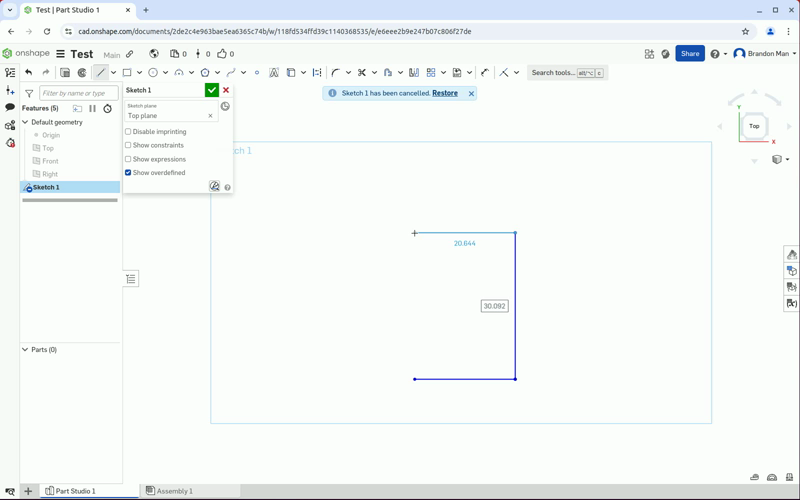
key_up(shift)
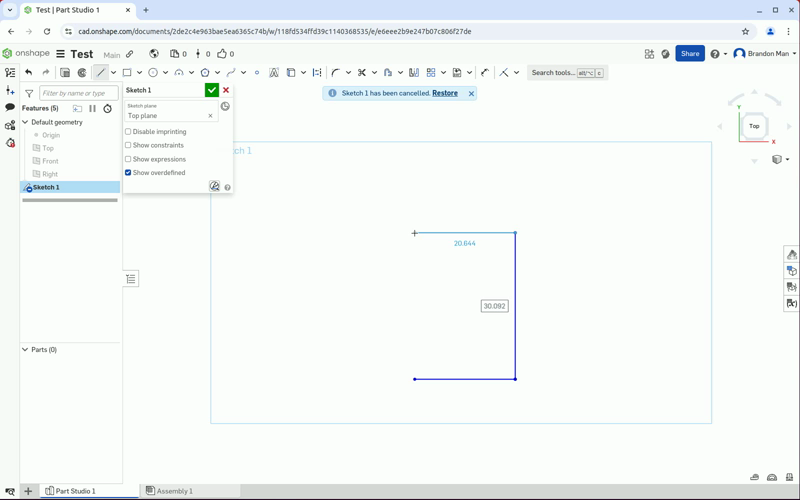
key_down(shift)
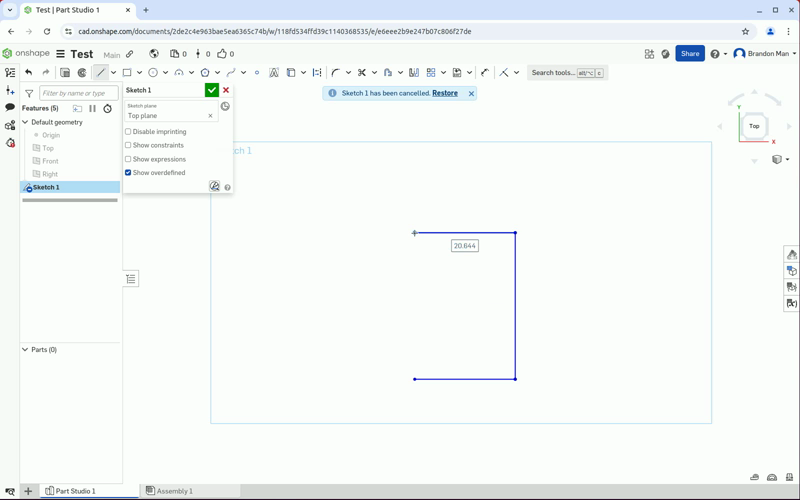
mouse_move(414, 305)
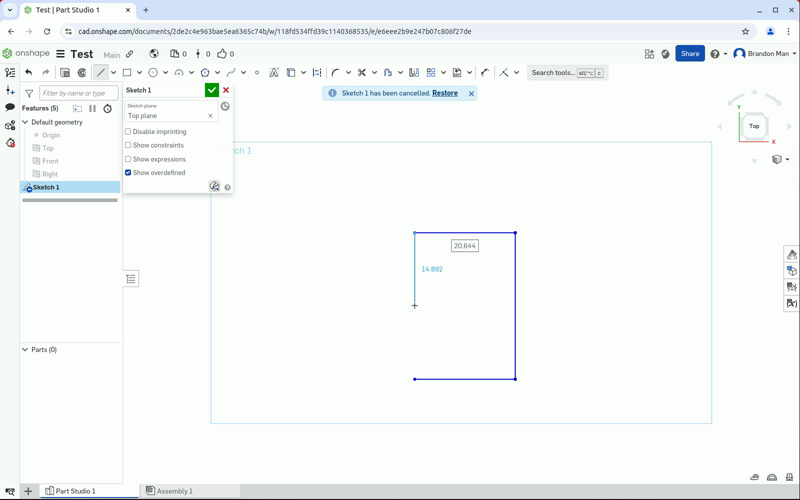
click(414, 305)
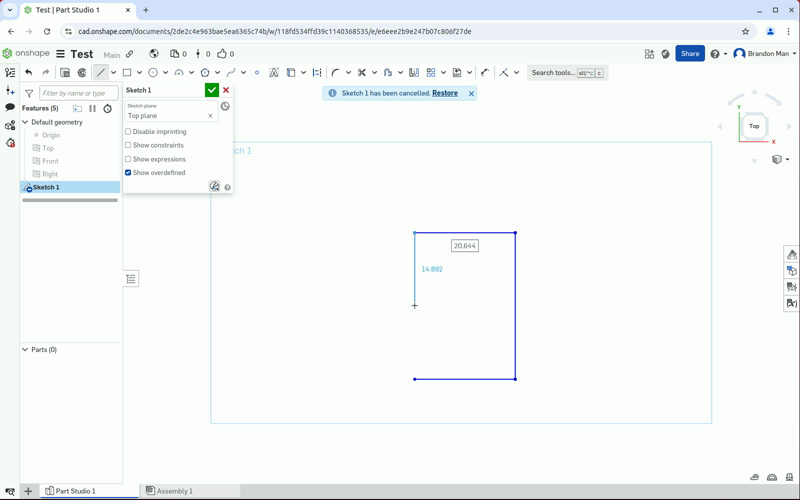
key_up(shift)
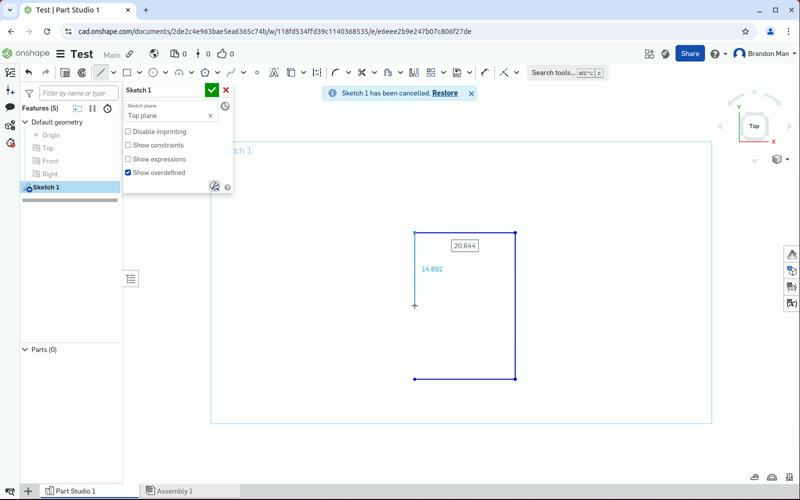
key_down(shift)
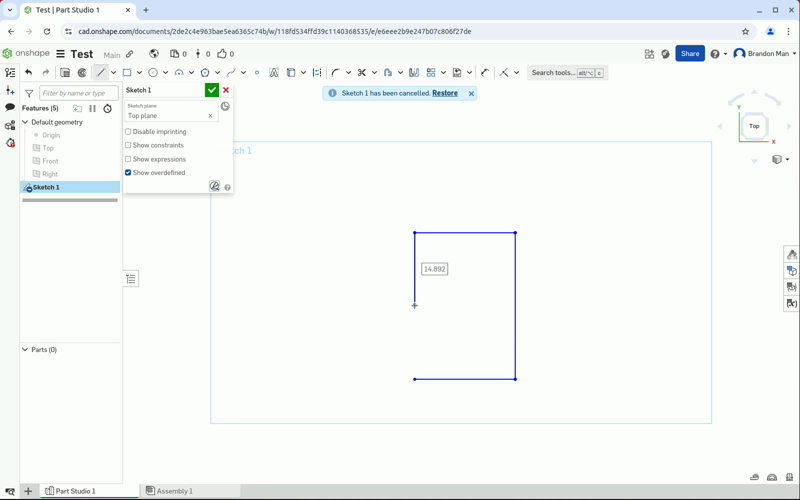
mouse_move(414, 379)
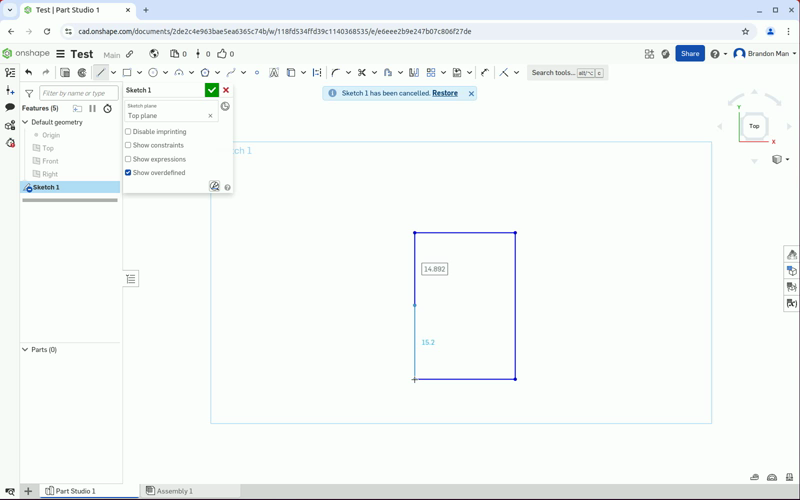
key_up(shift)
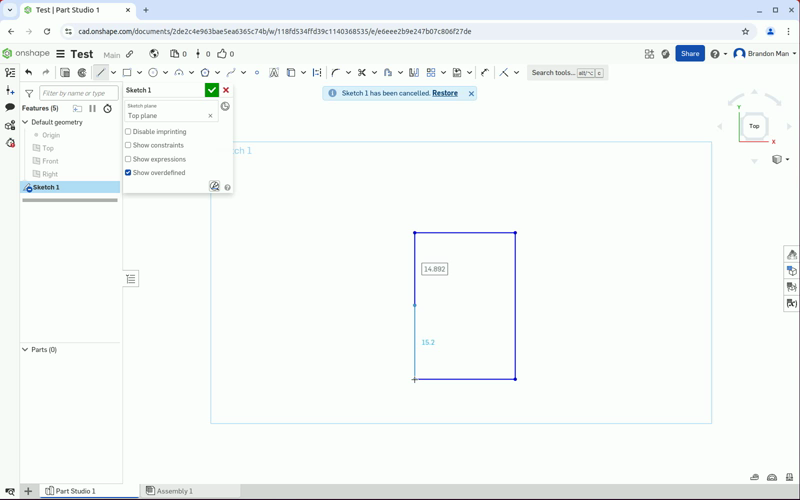
click(414, 379)
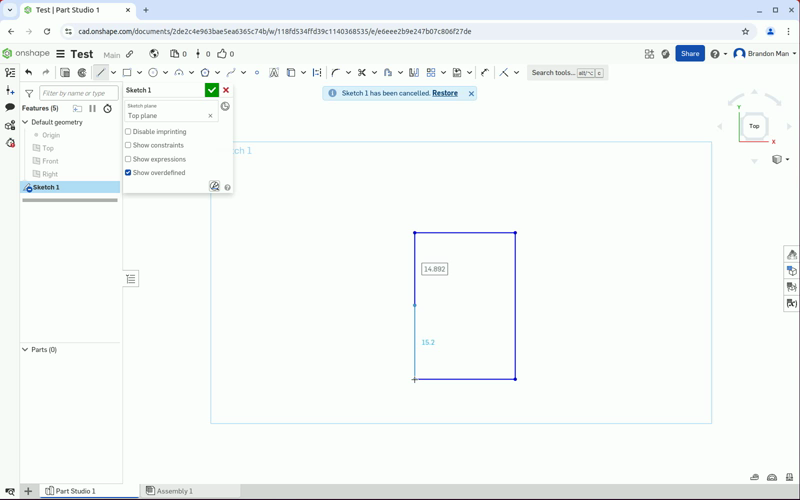
key(esc)
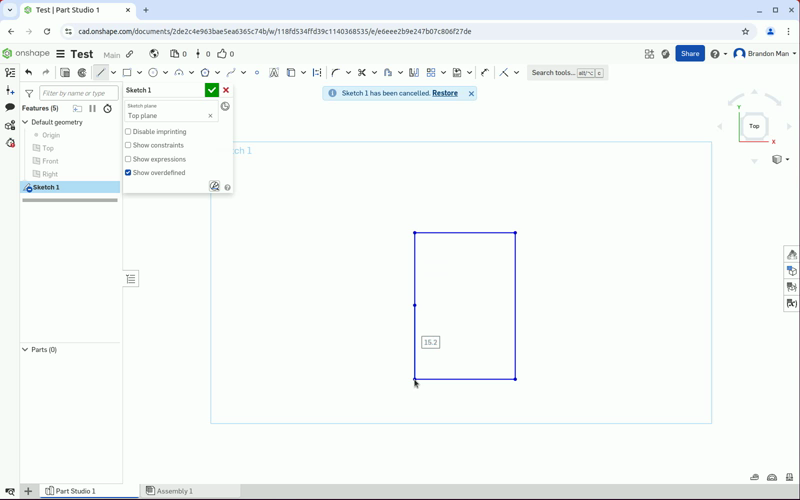
key(c)
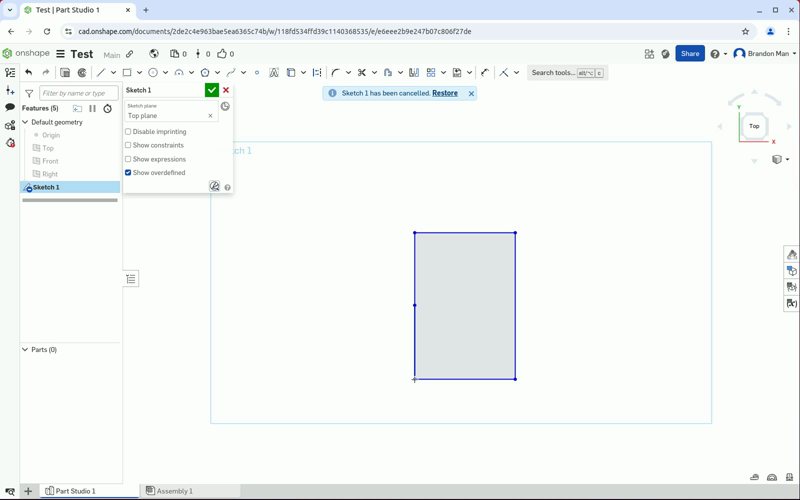
key_down(shift)
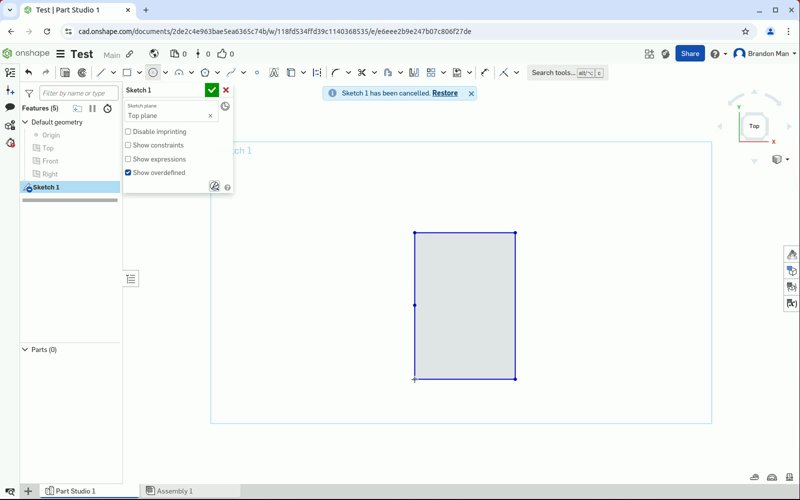
mouse_move(430, 305)
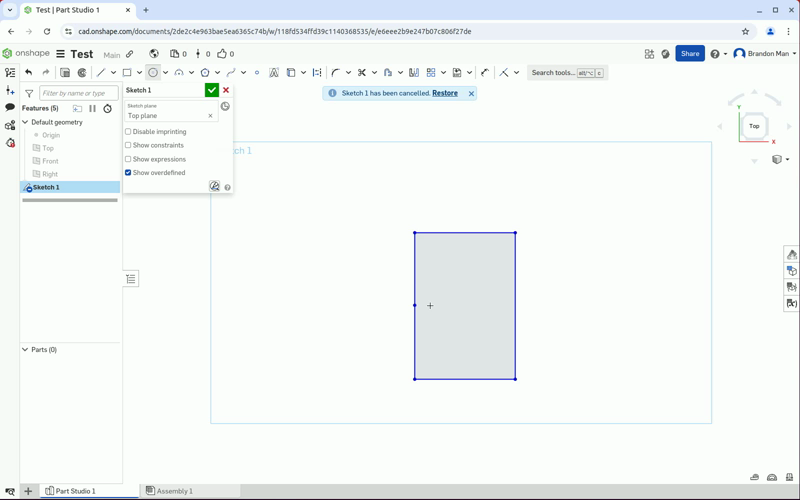
click(430, 305)
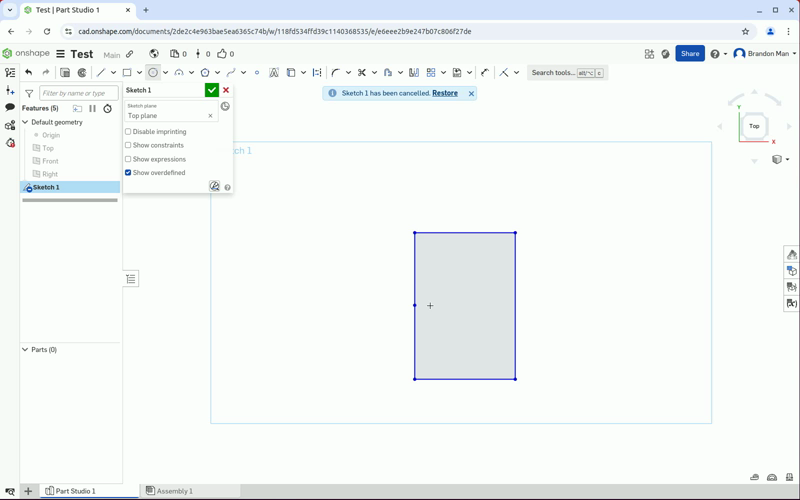
key_up(shift)
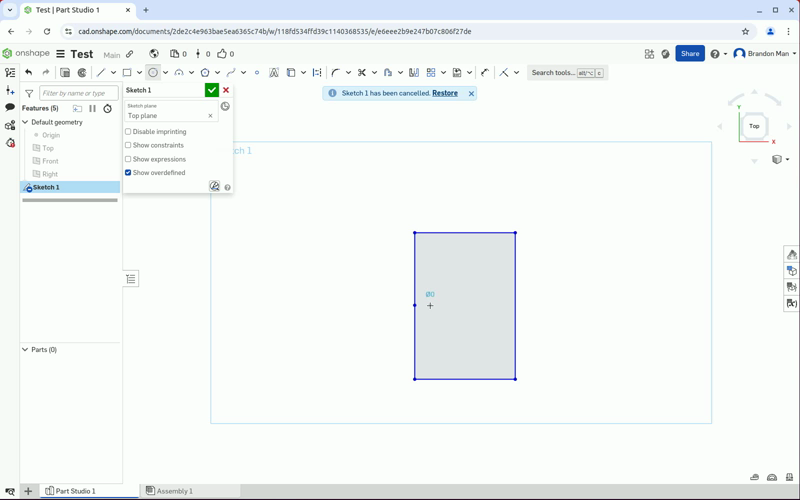
mouse_move(431, 305)
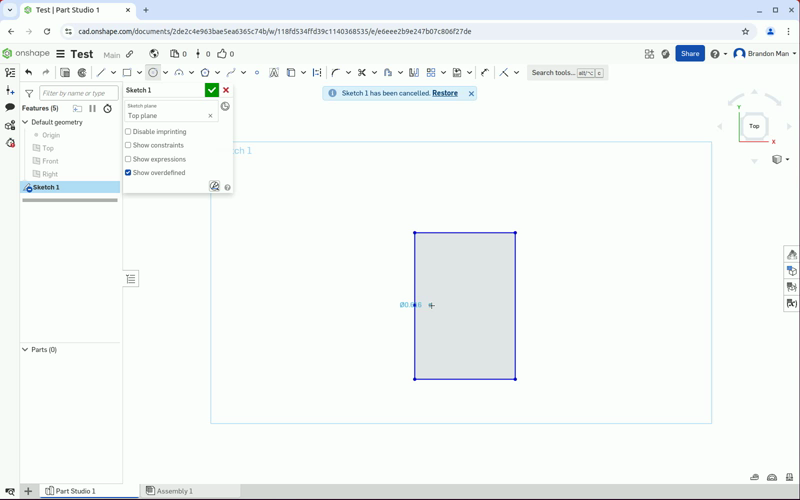
scroll(6)
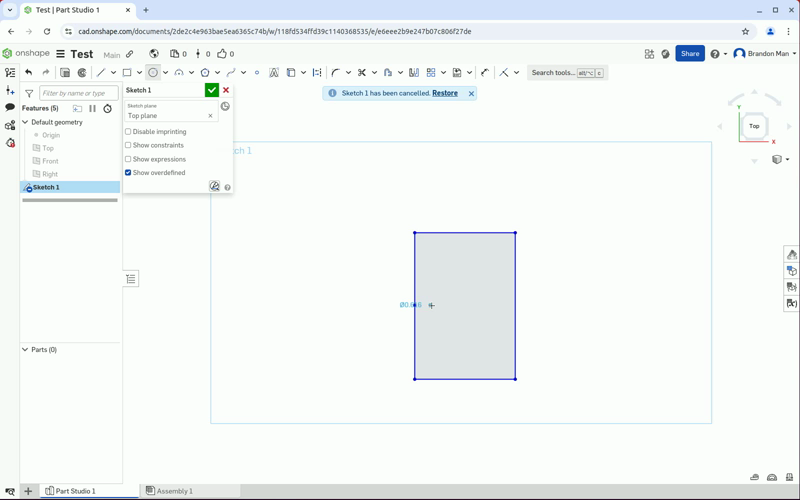
scroll(6)
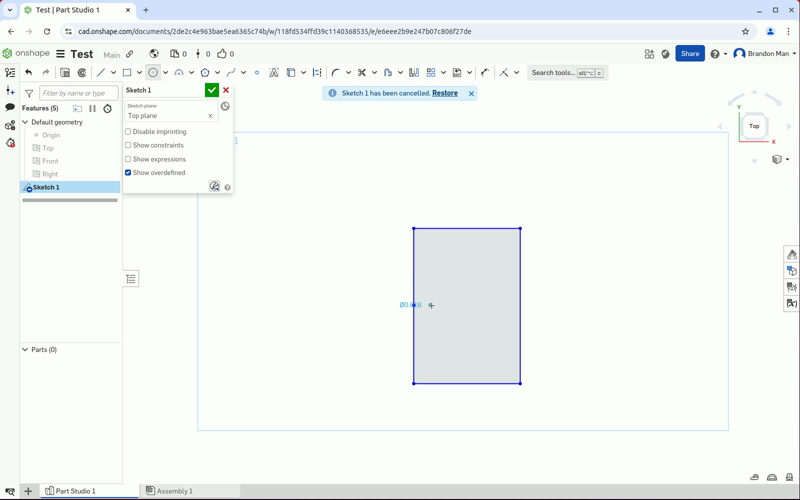
scroll(6)
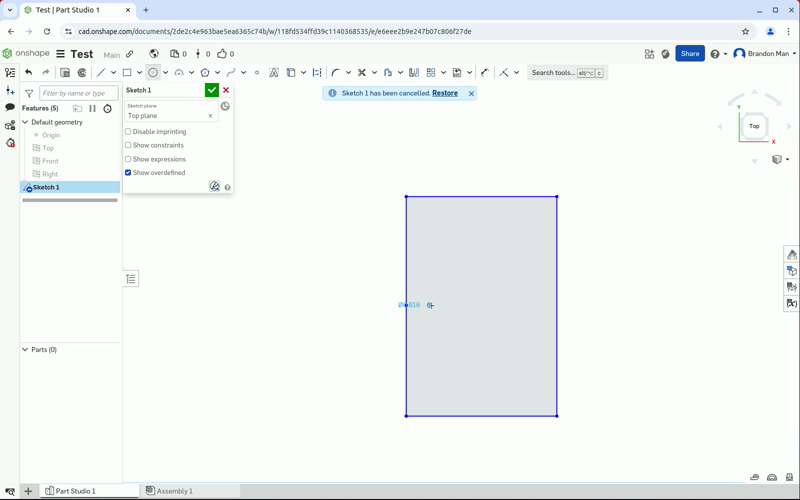
scroll(6)
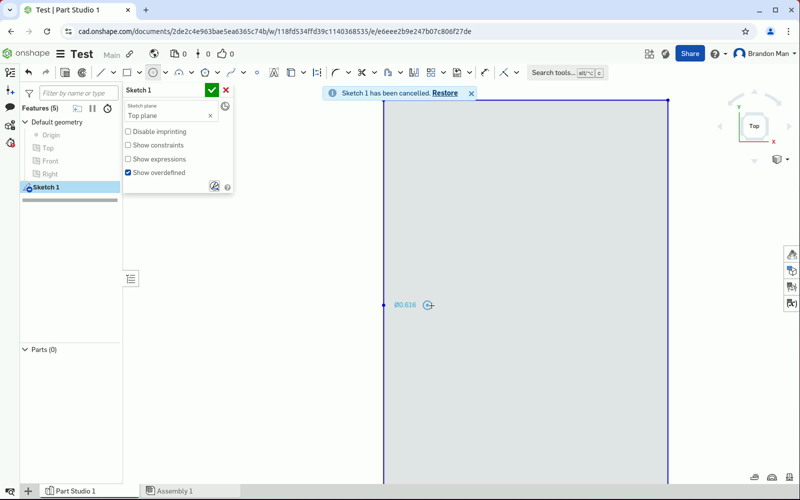
scroll(6)
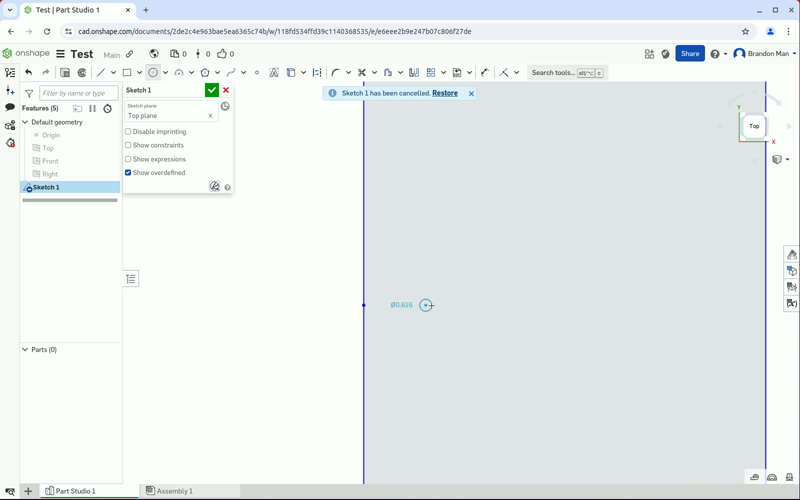
scroll(6)
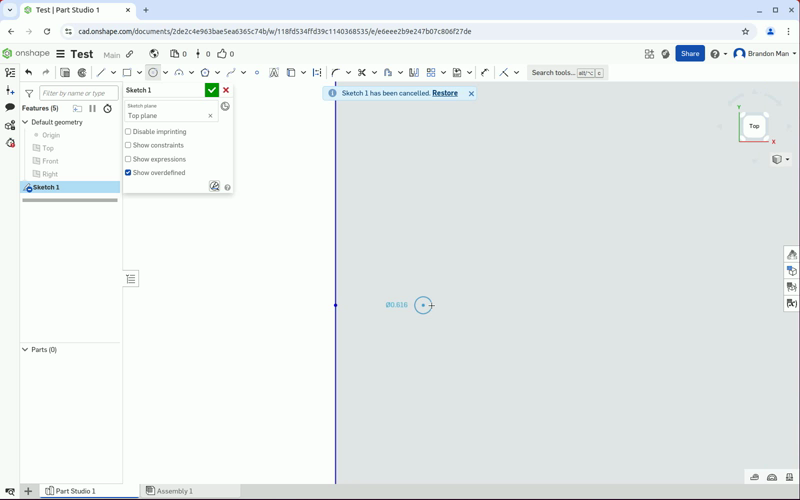
scroll(6)
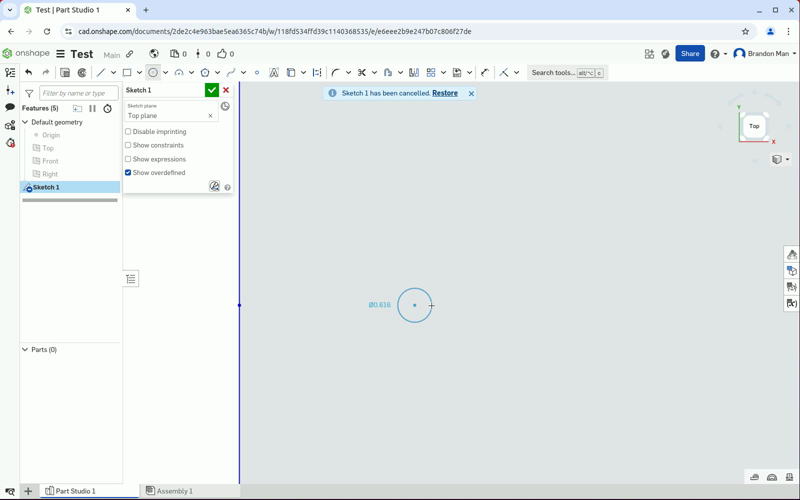
click(431, 305)
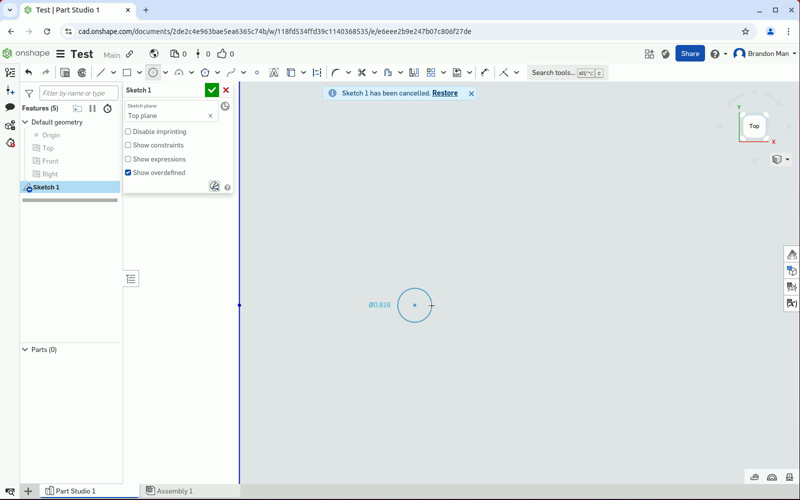
scroll(-6)
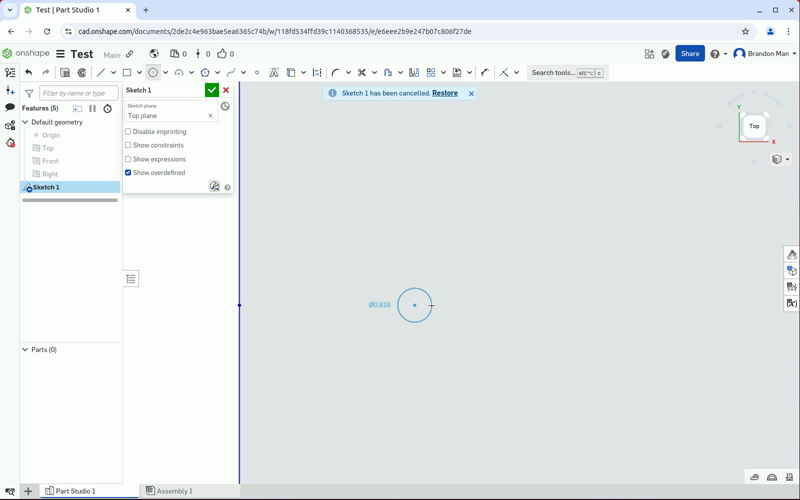
scroll(-6)
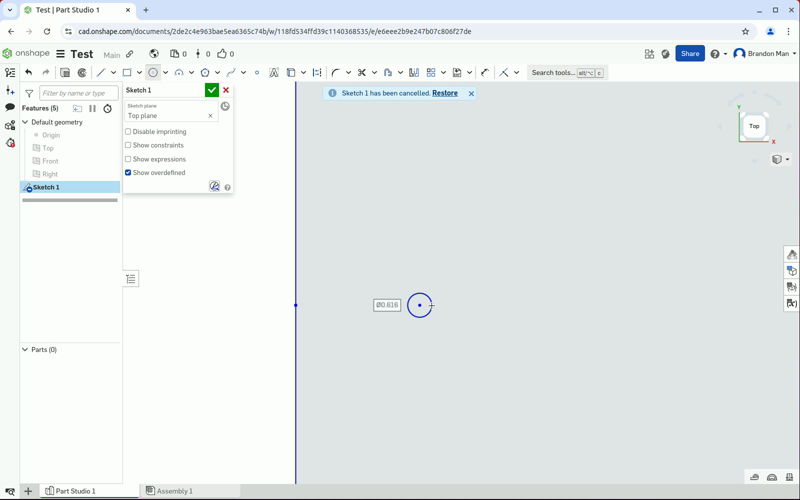
scroll(-6)
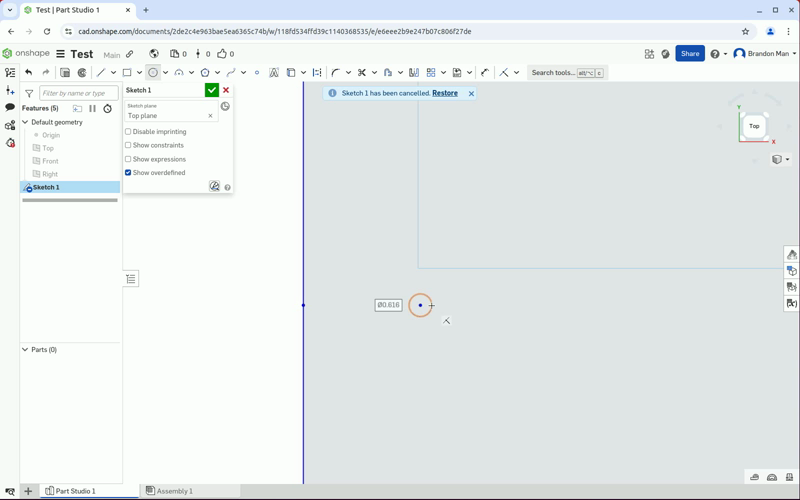
scroll(-6)
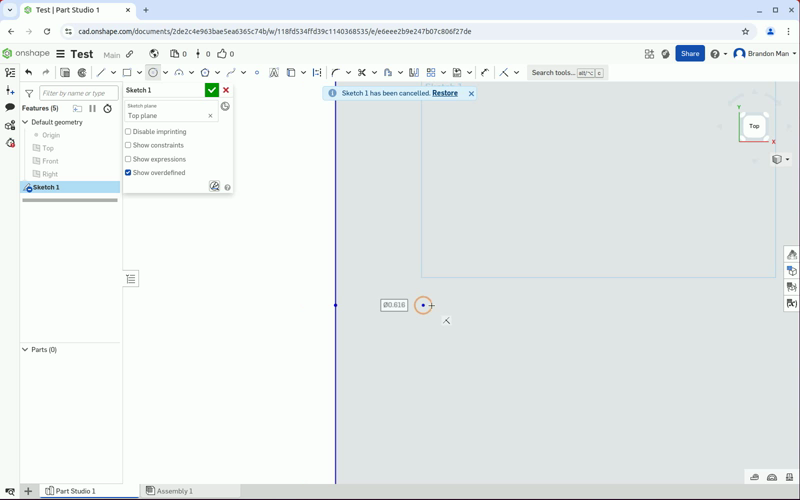
scroll(-6)
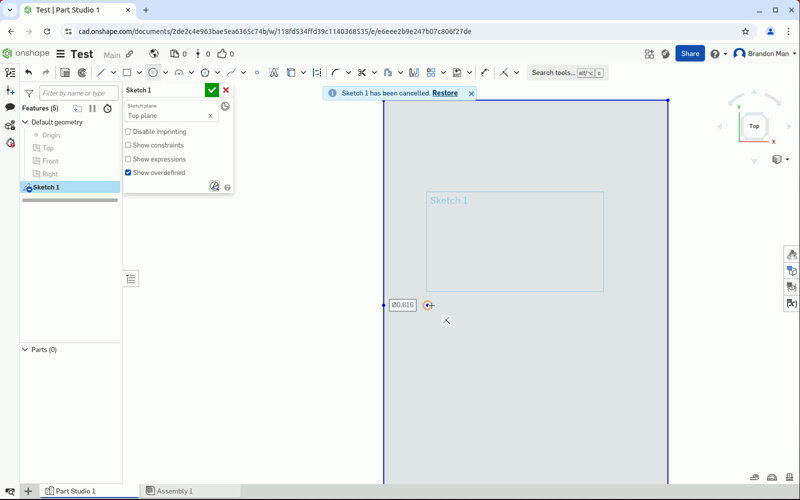
scroll(-6)
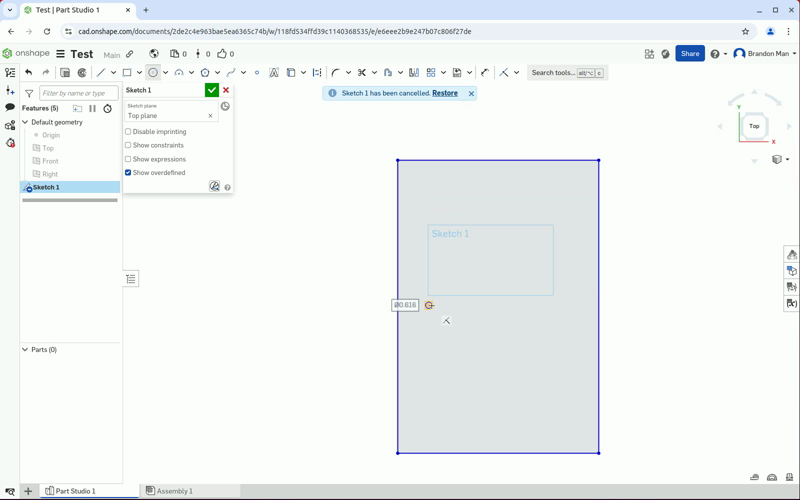
scroll(-6)
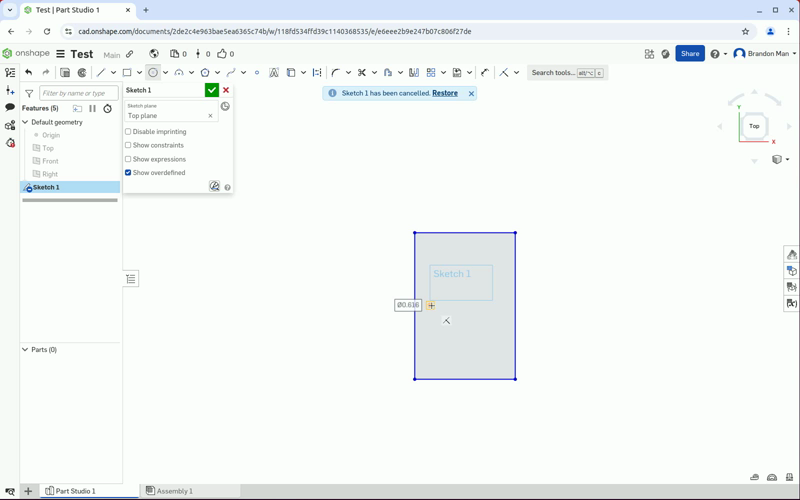
key(esc)
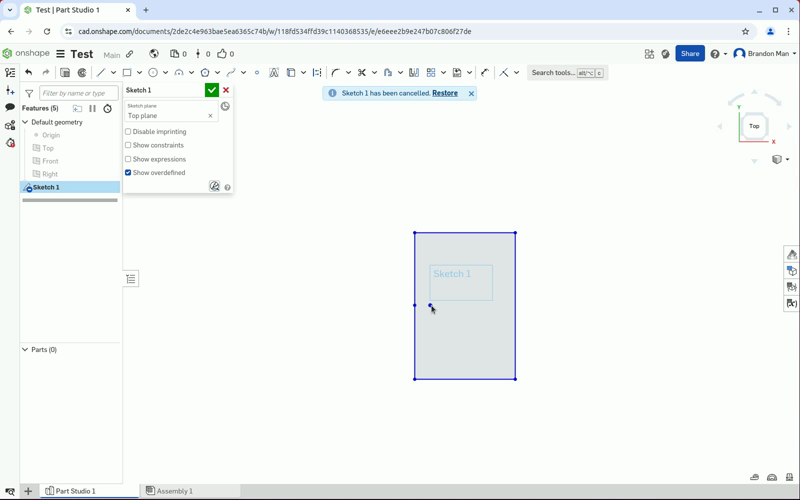
key(c)
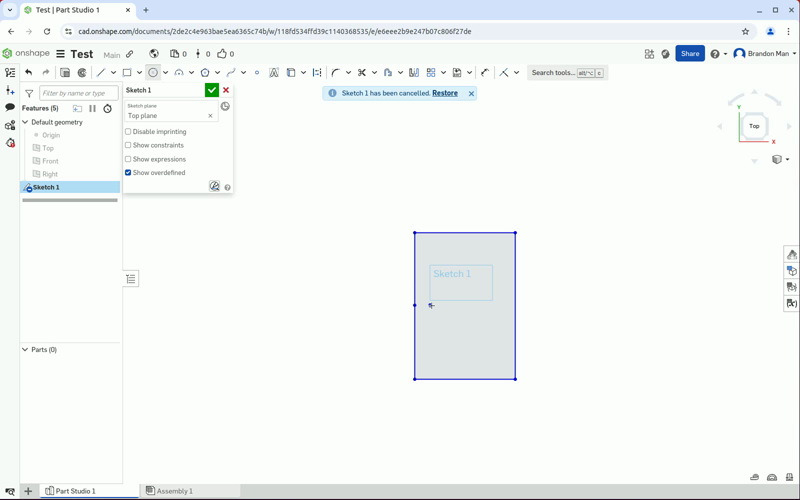
key_down(shift)
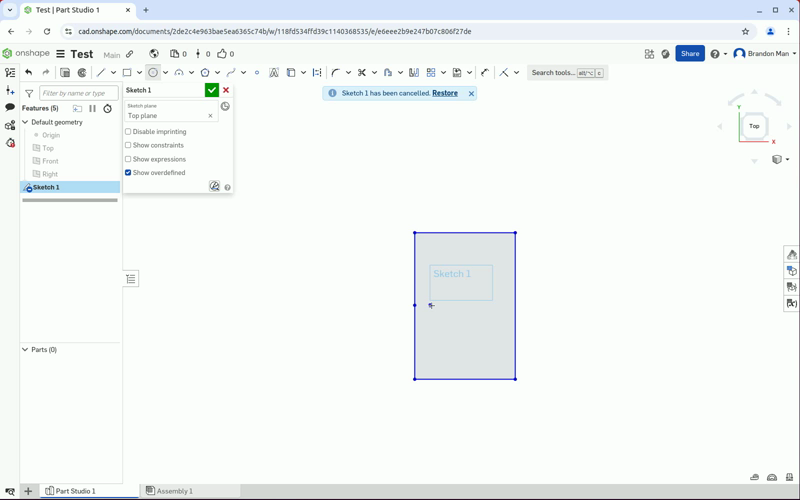
mouse_move(434, 282)
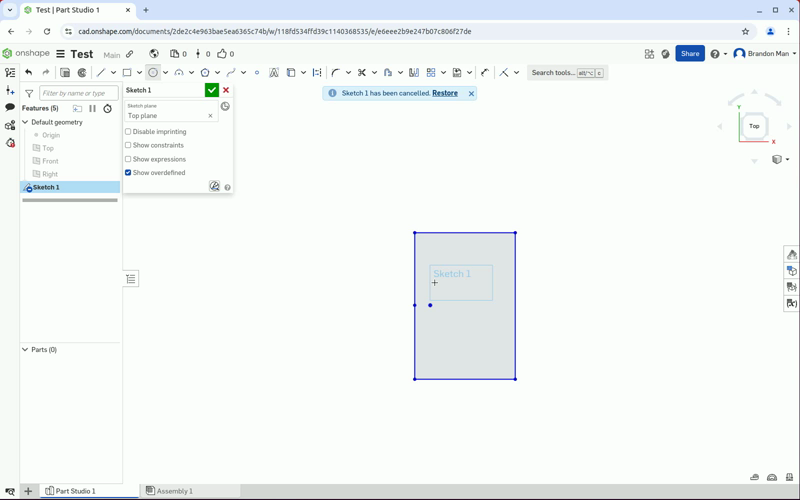
click(434, 282)
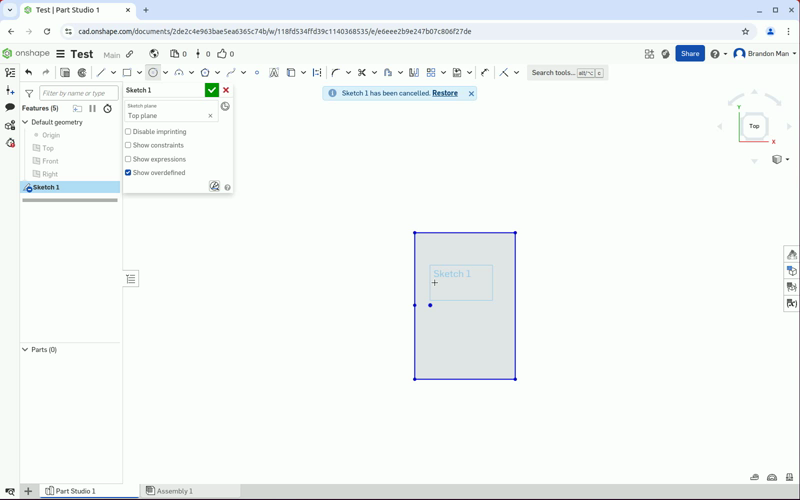
key_up(shift)
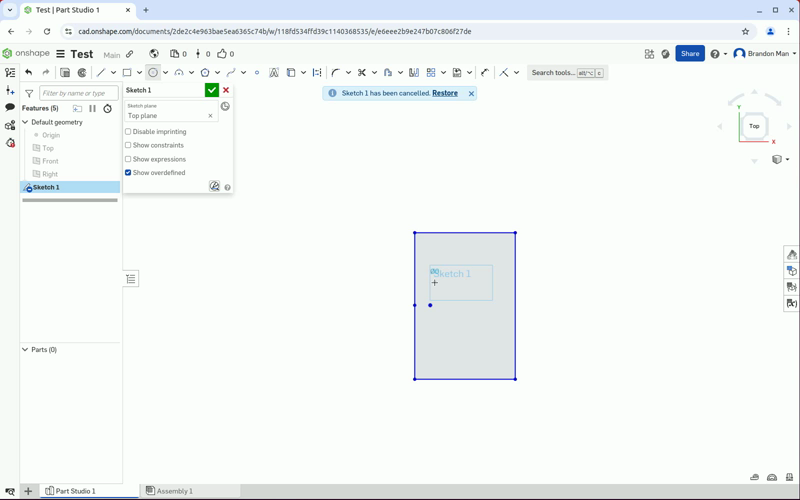
mouse_move(436, 282)
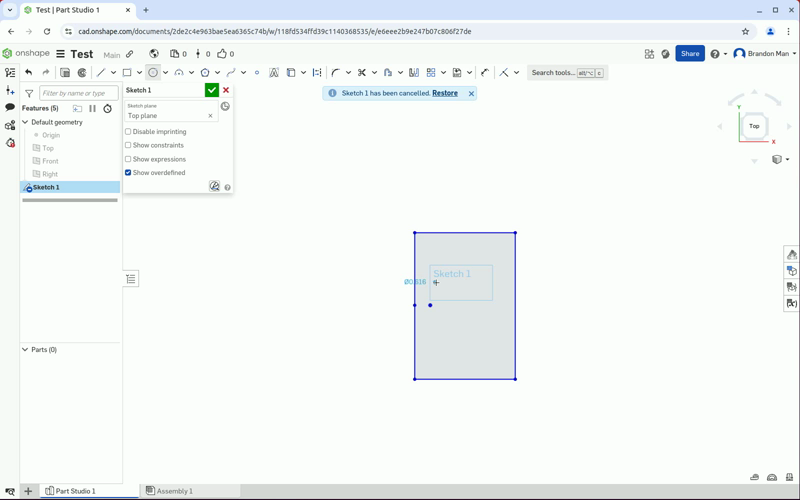
scroll(6)
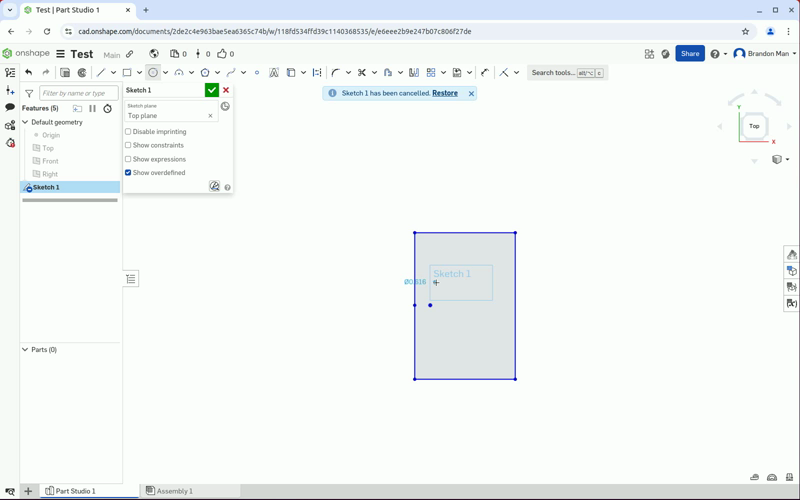
scroll(6)
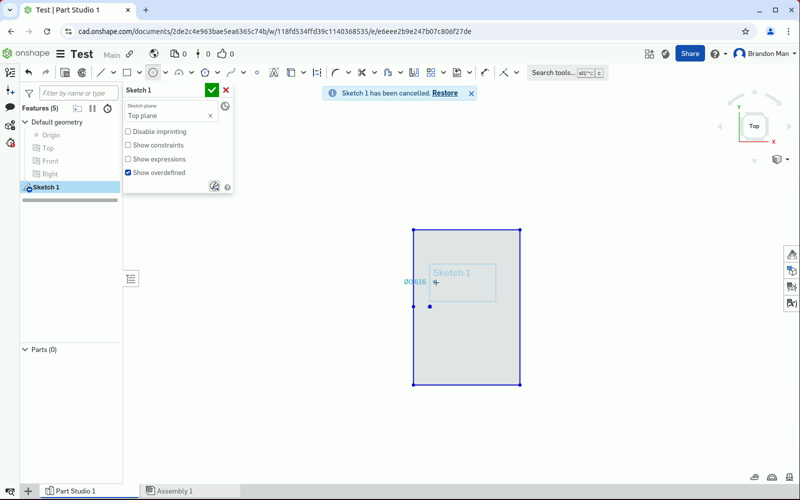
scroll(6)
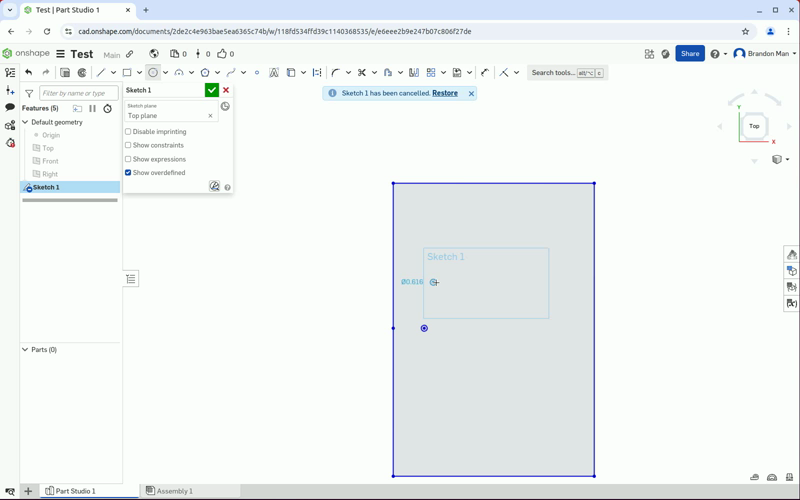
scroll(6)
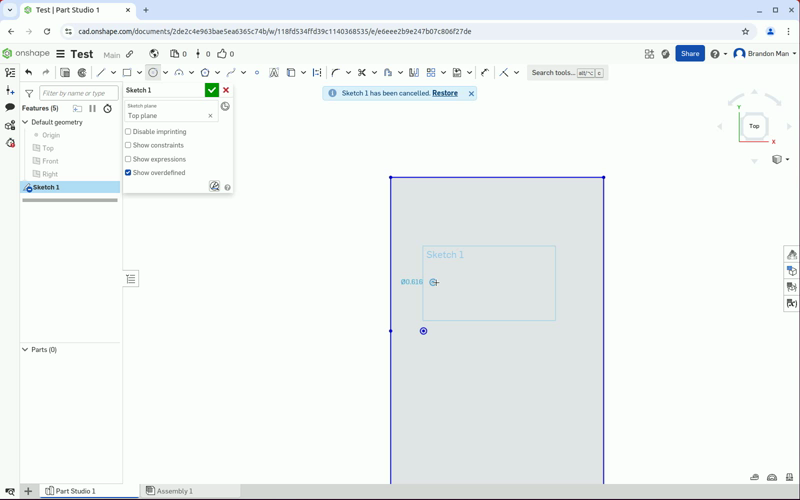
scroll(6)
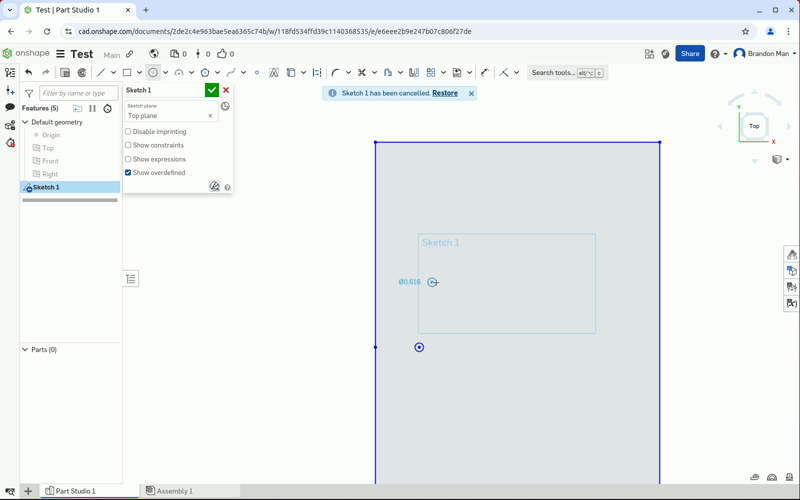
scroll(6)
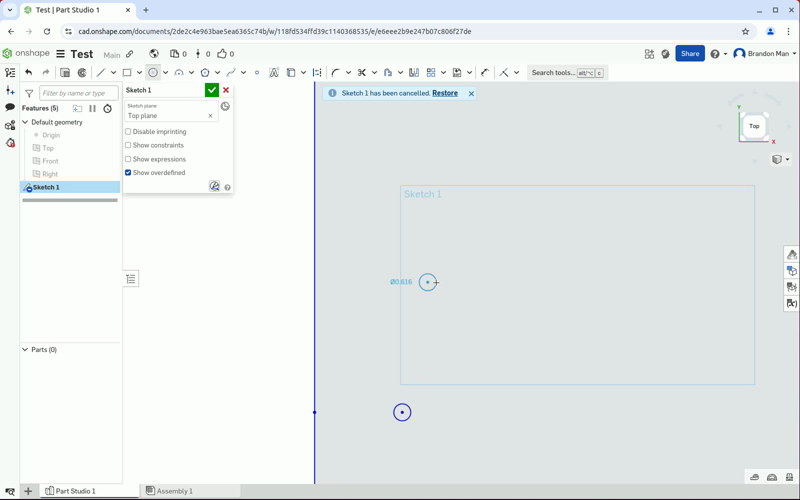
scroll(6)
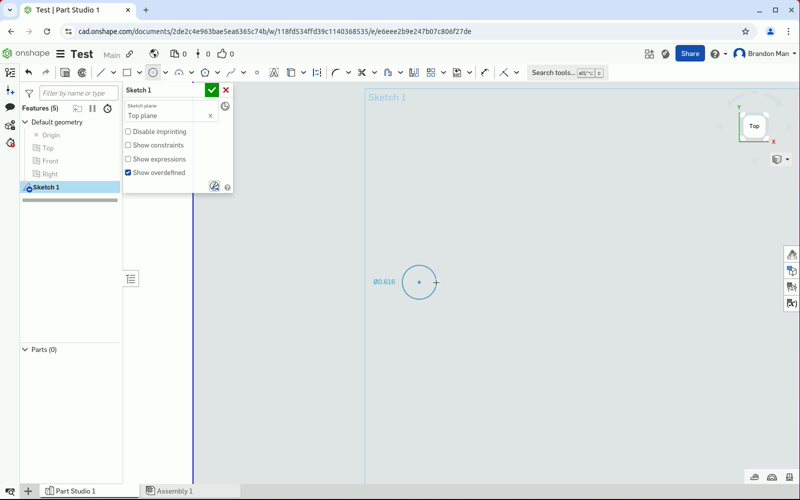
click(436, 282)
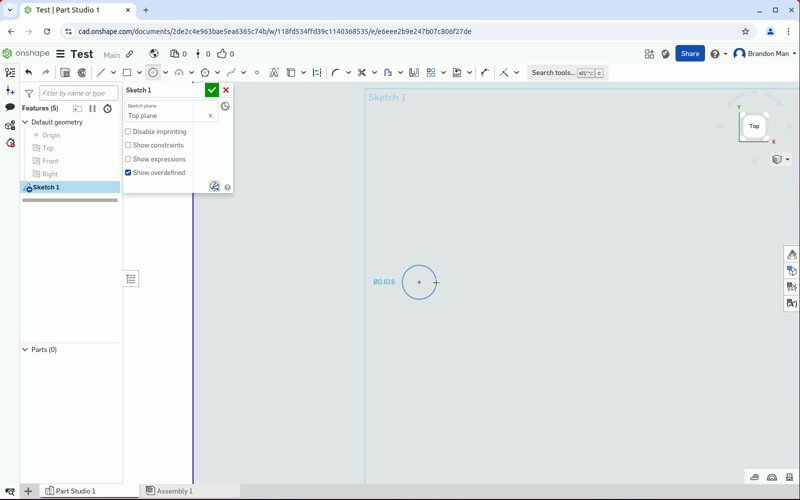
scroll(-6)
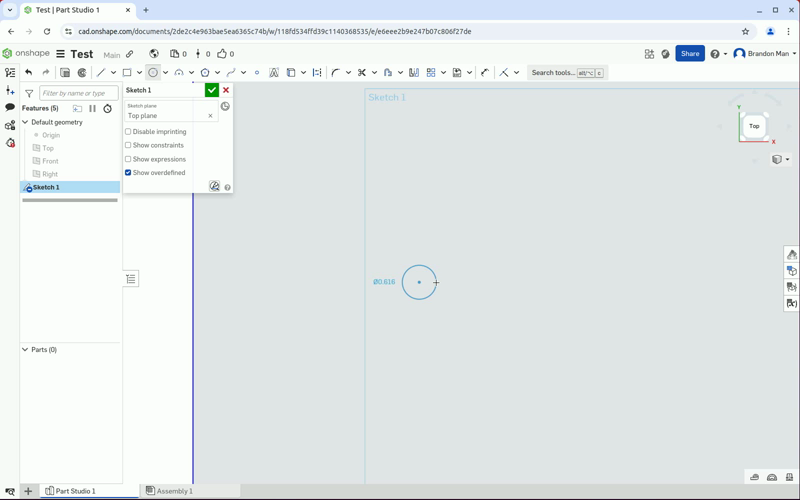
scroll(-6)
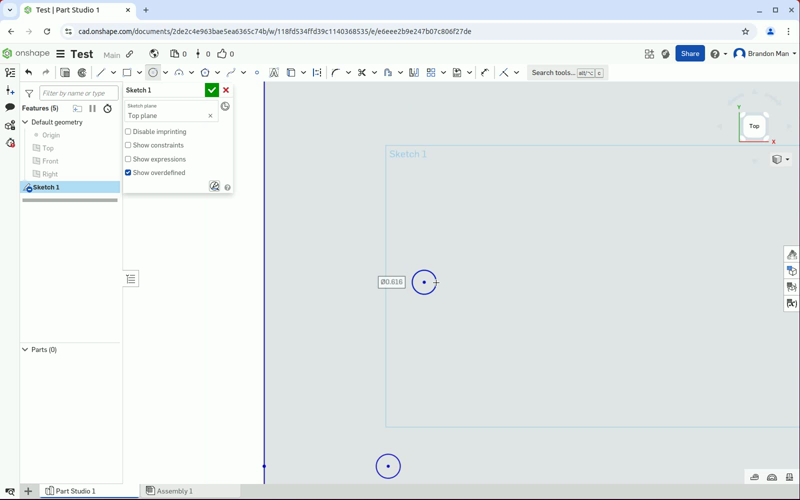
scroll(-6)
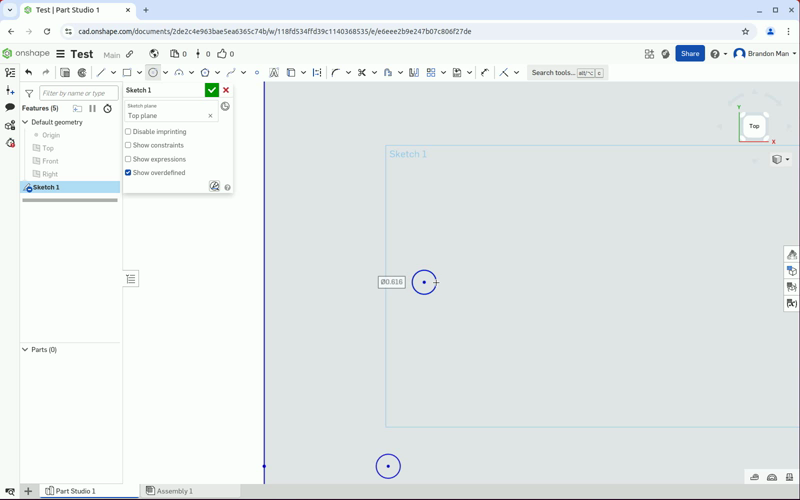
scroll(-6)
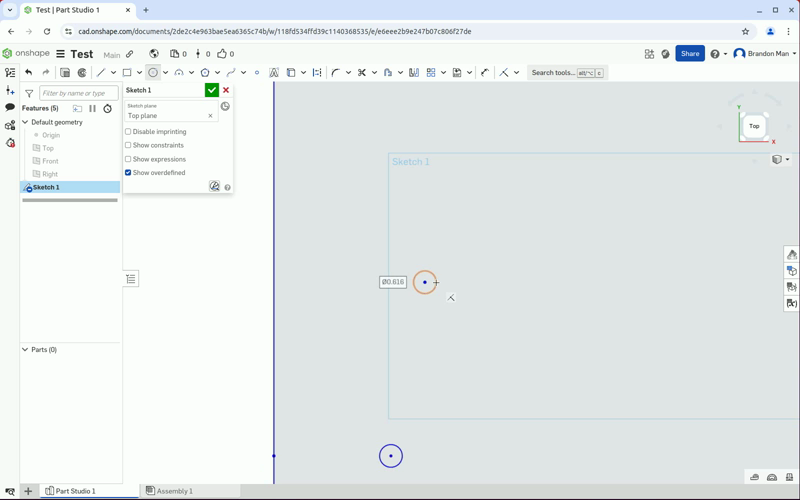
scroll(-6)
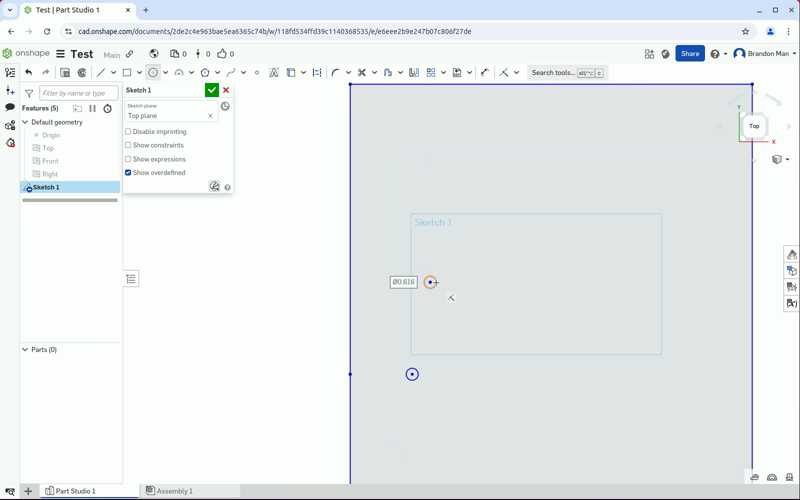
scroll(-6)
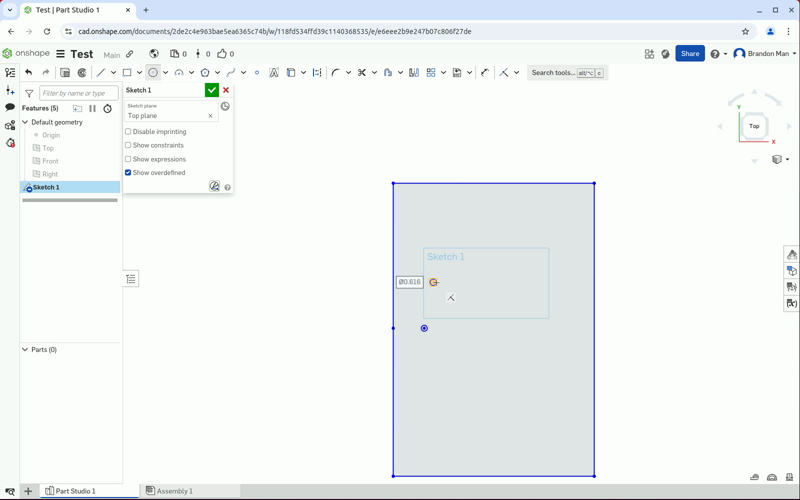
scroll(-6)
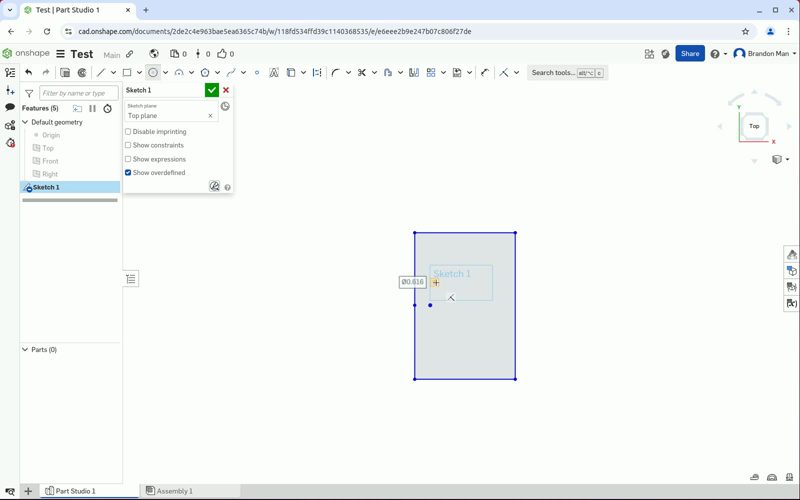
key(esc)
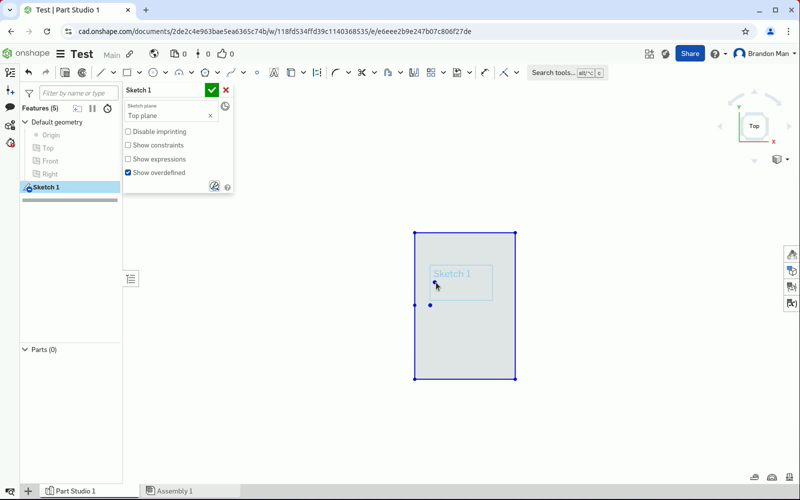
key(c)
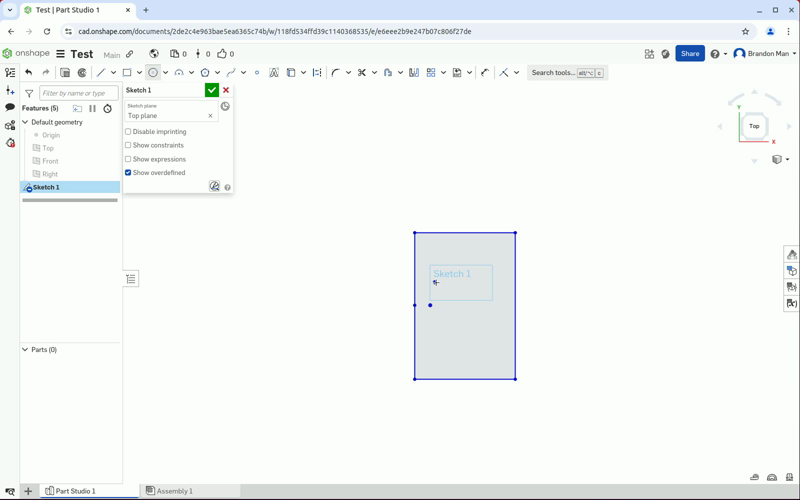
key_down(shift)
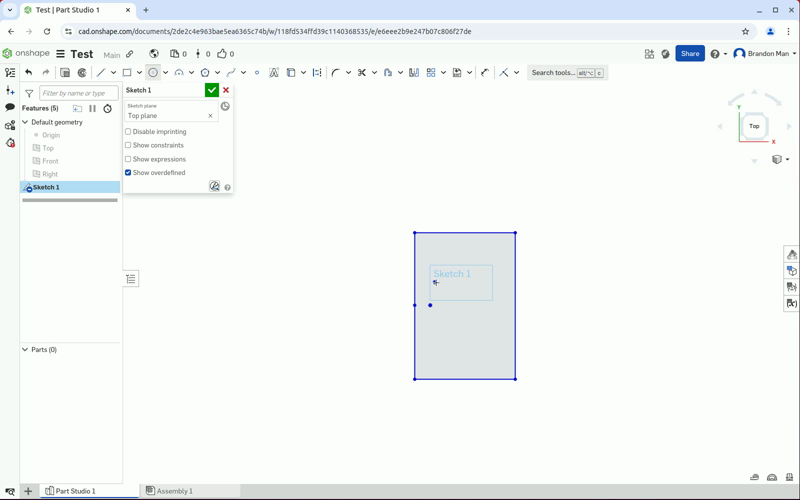
mouse_move(458, 282)
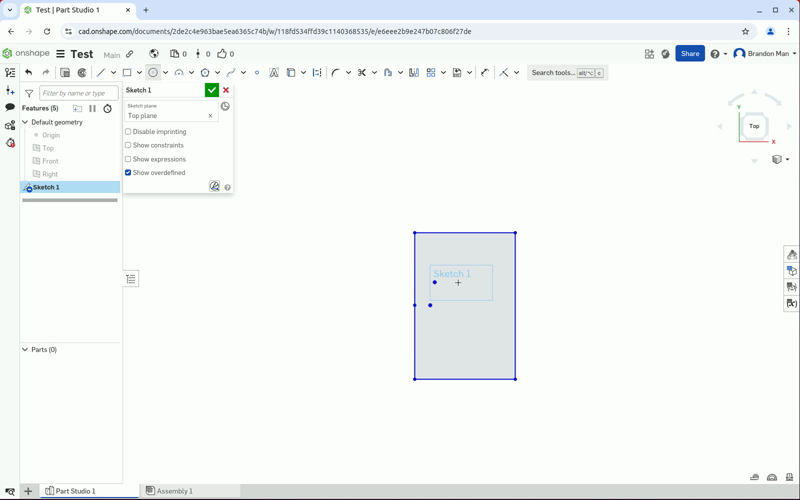
click(458, 282)
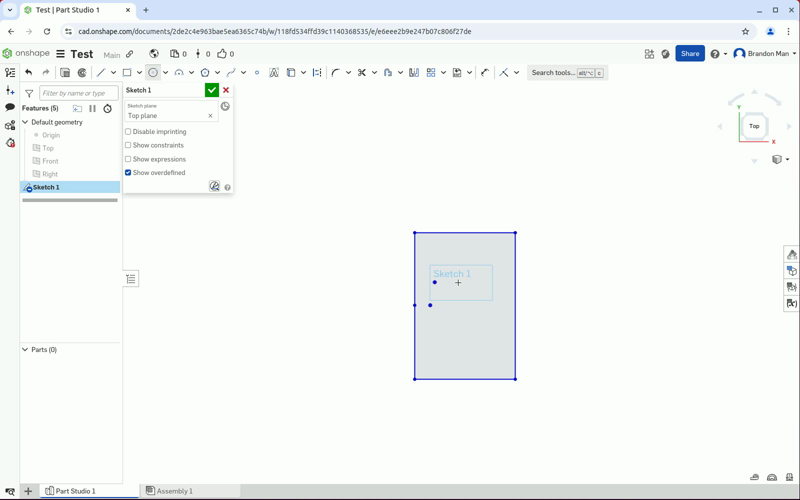
key_up(shift)
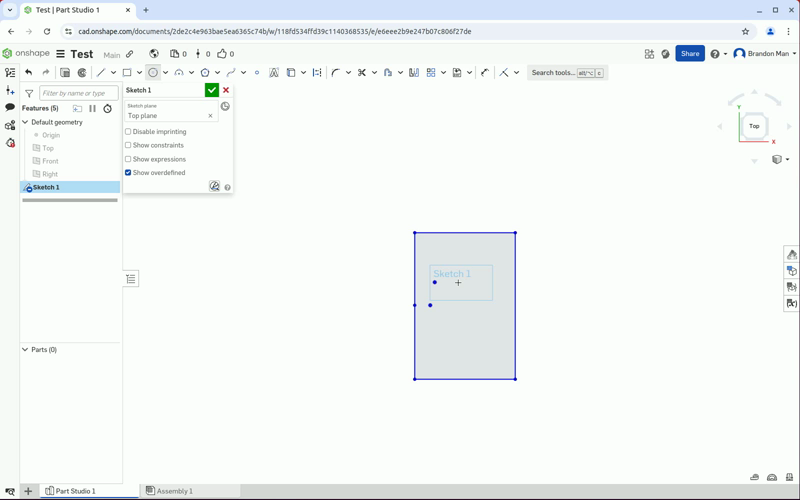
mouse_move(459, 282)
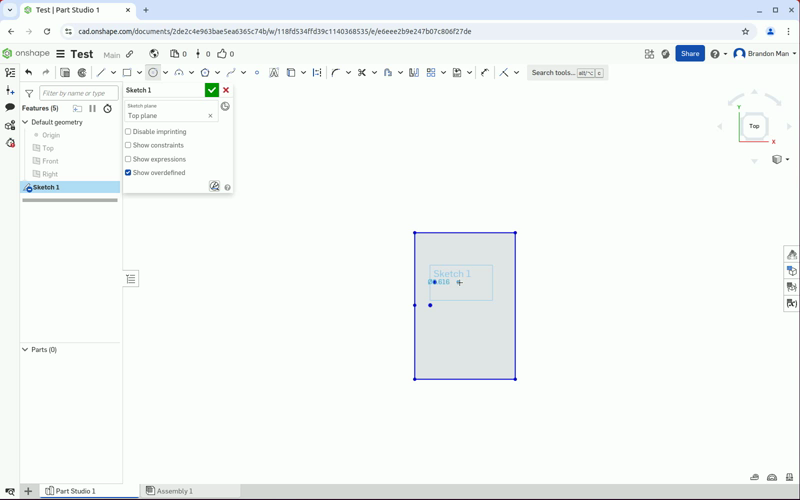
scroll(6)
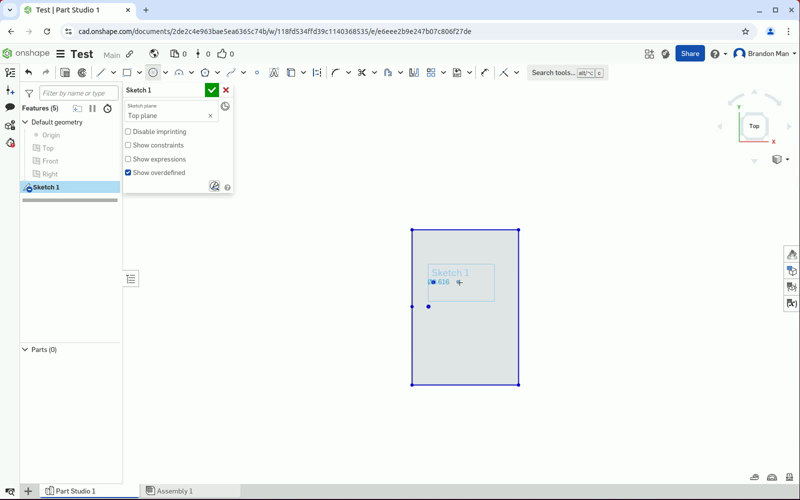
scroll(6)
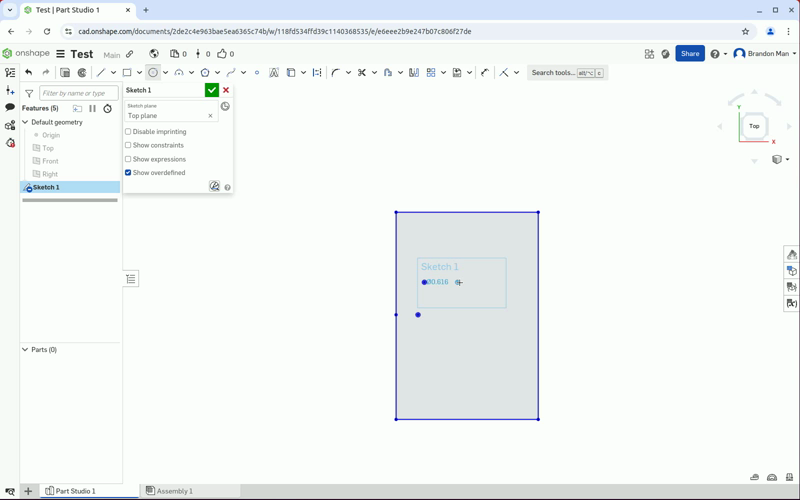
scroll(6)
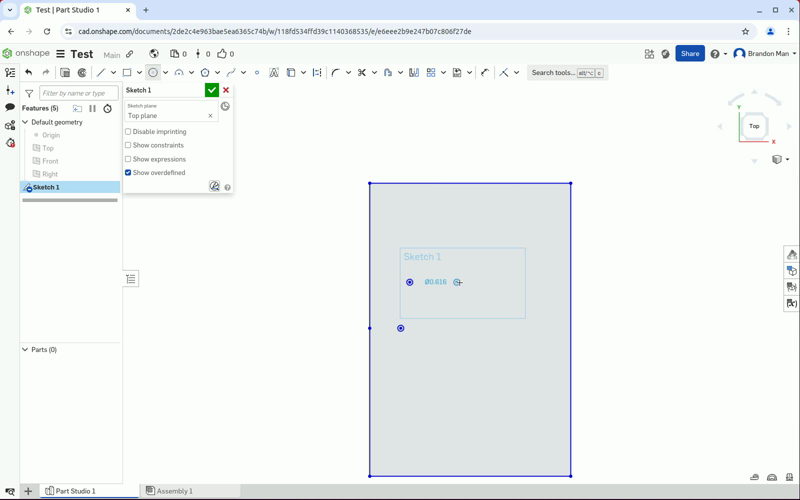
scroll(6)
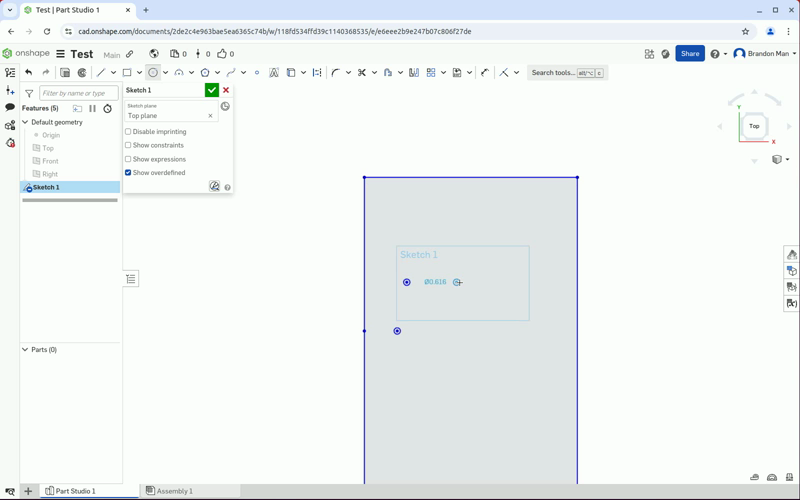
scroll(6)
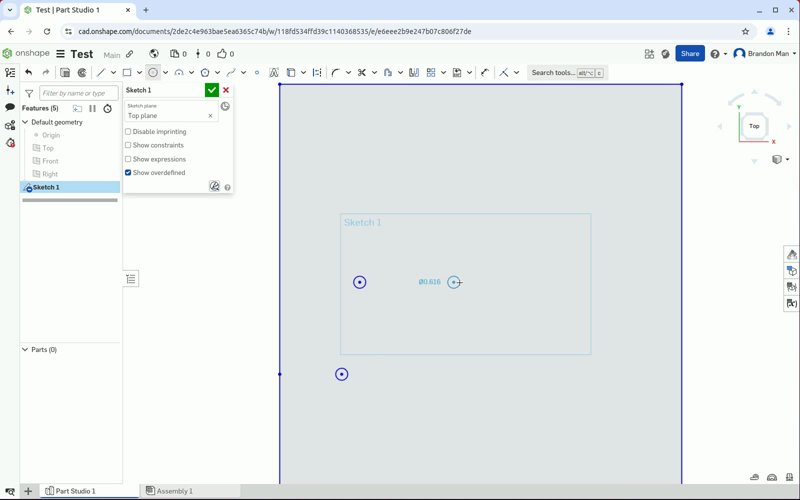
scroll(6)
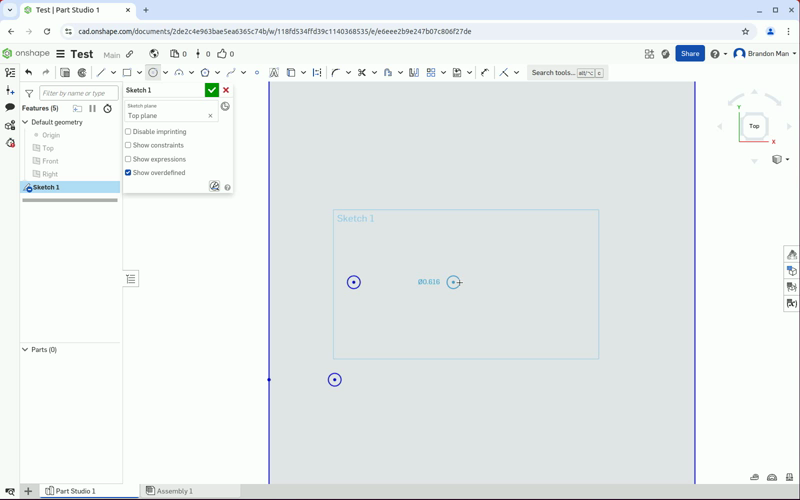
scroll(6)
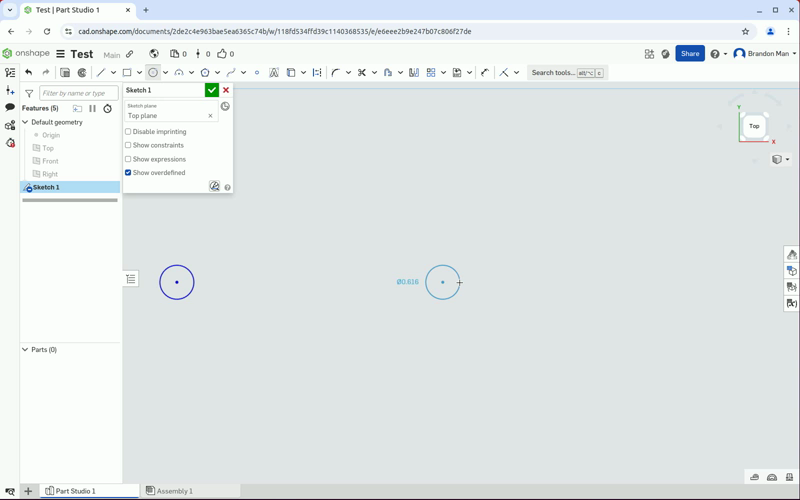
click(459, 282)
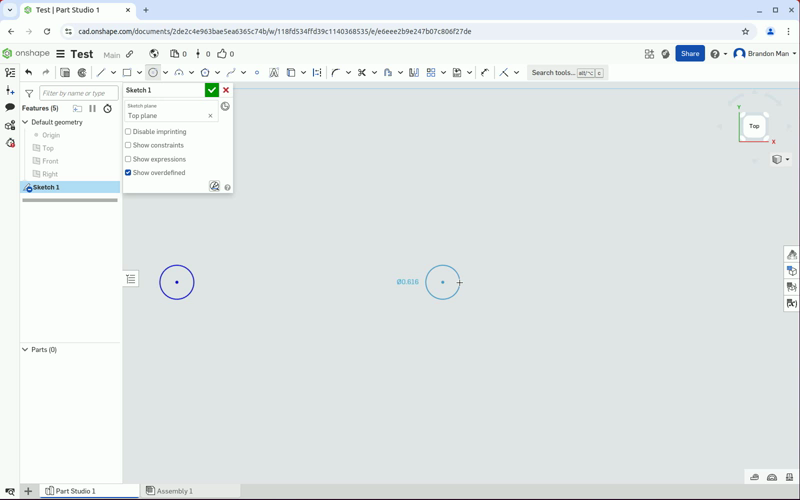
scroll(-6)
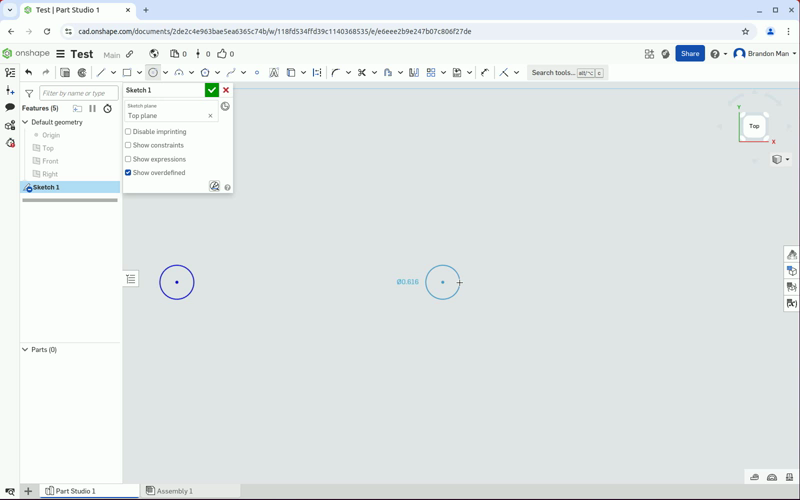
scroll(-6)
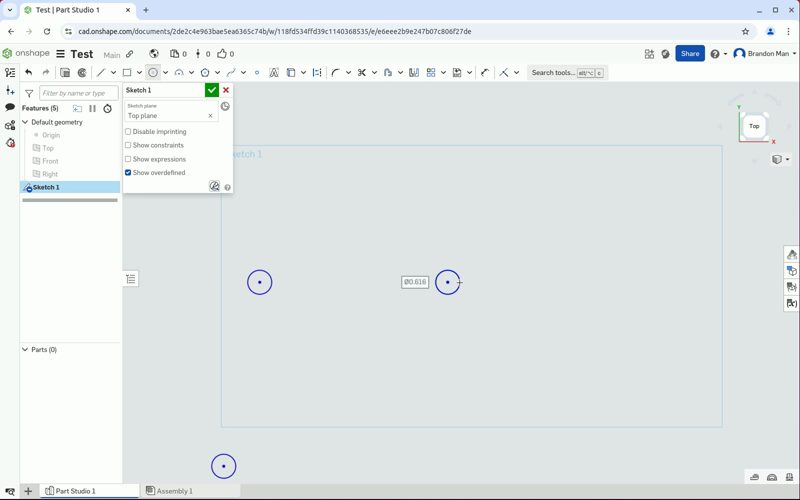
scroll(-6)
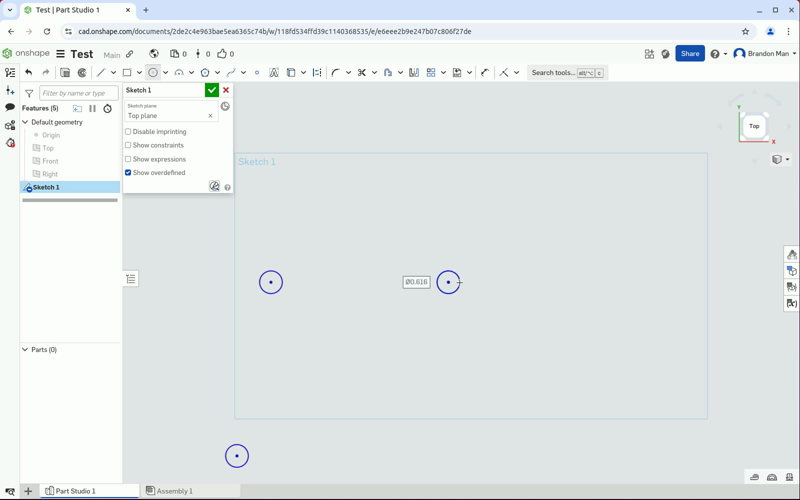
scroll(-6)
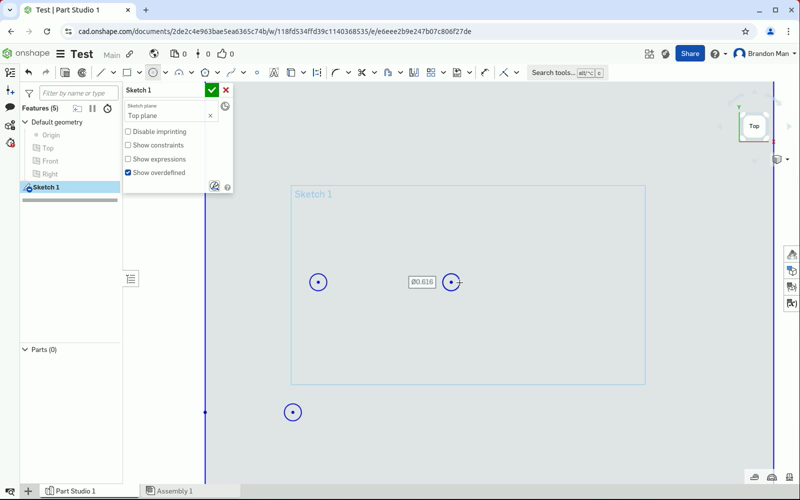
scroll(-6)
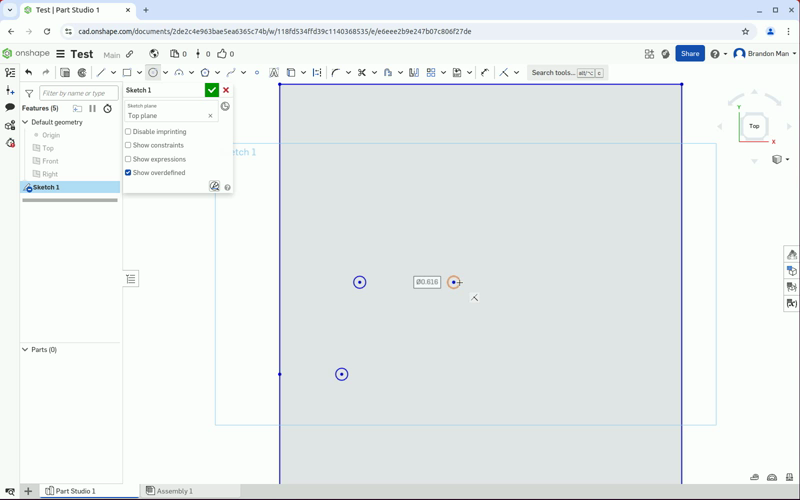
scroll(-6)
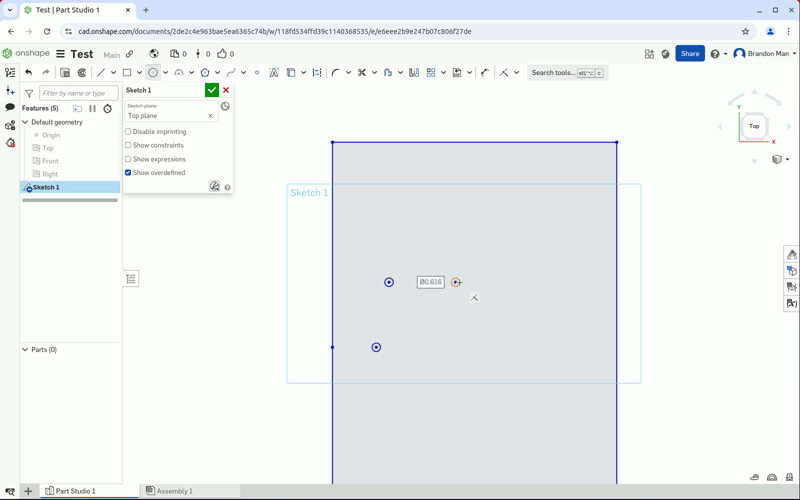
scroll(-6)
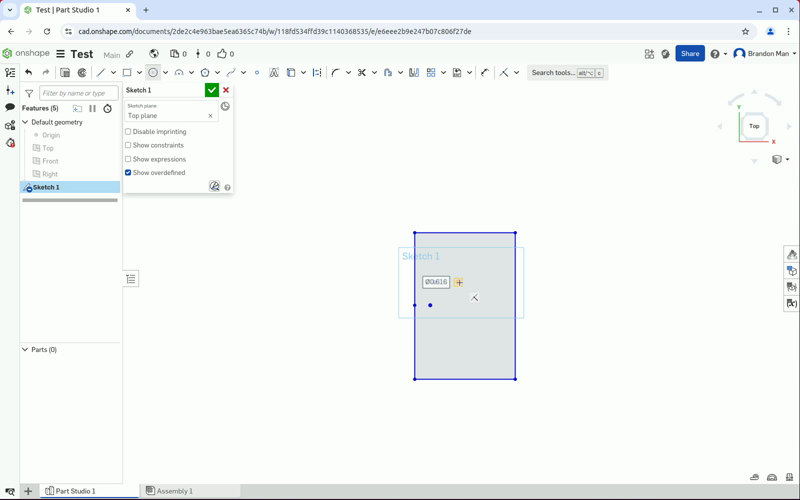
key(esc)
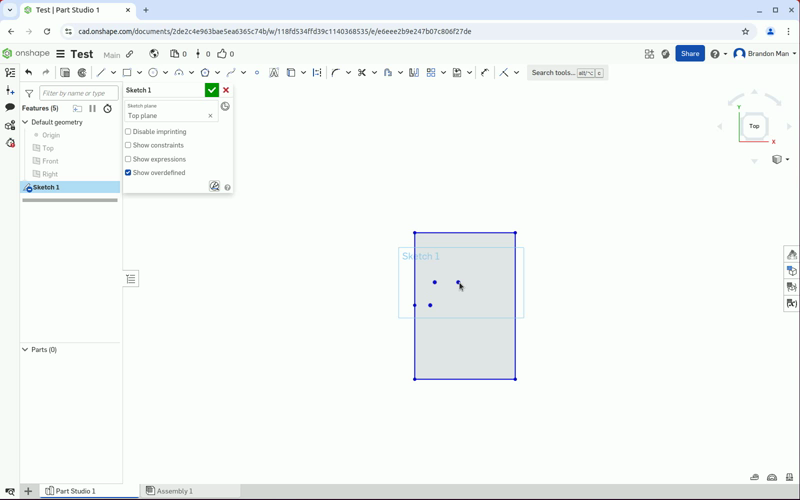
mouse_move(487, 328)
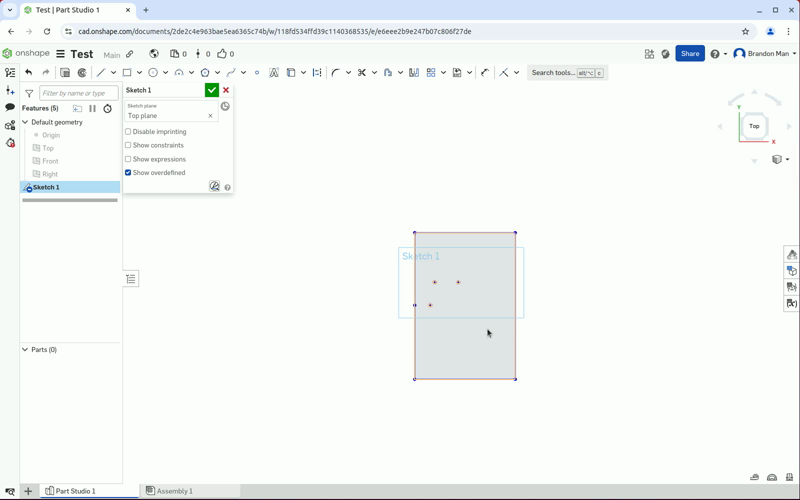
click(487, 328)
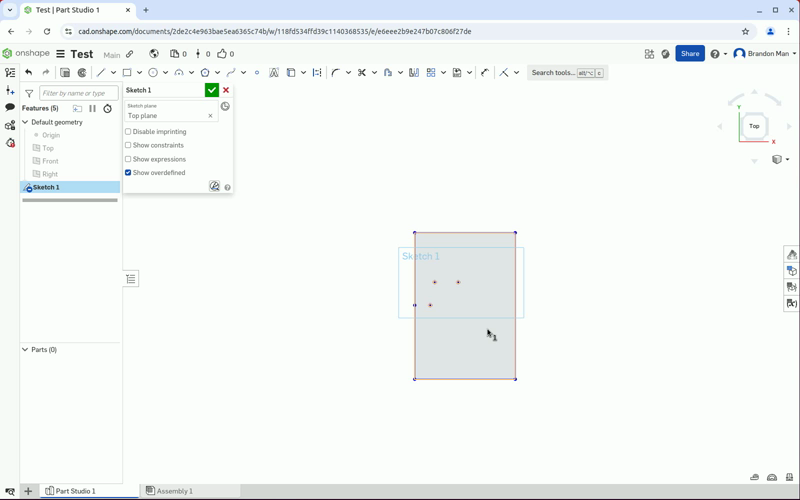
mouse_move(73, 352)
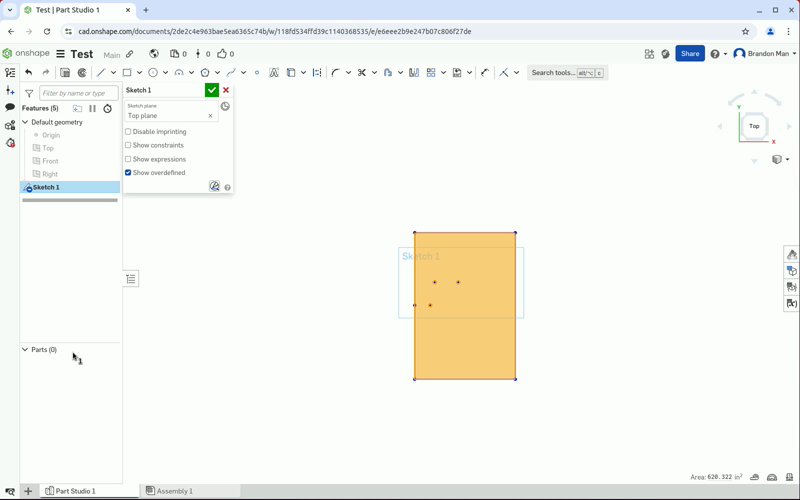
key(shift+y)
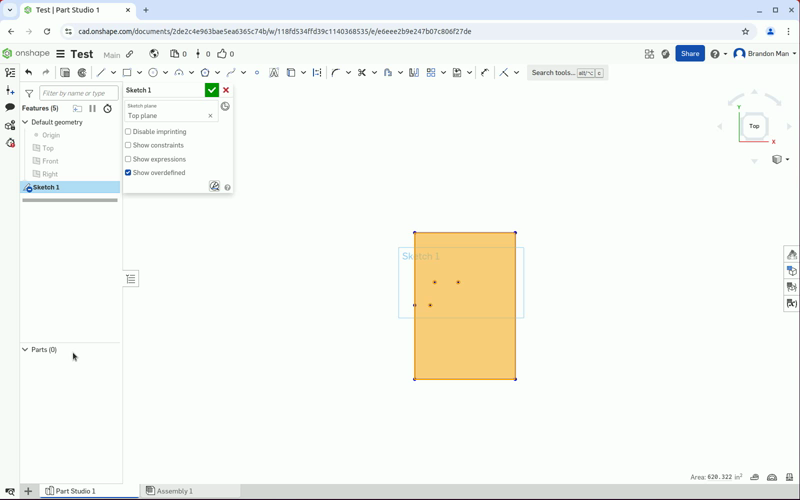
key(shift+e)
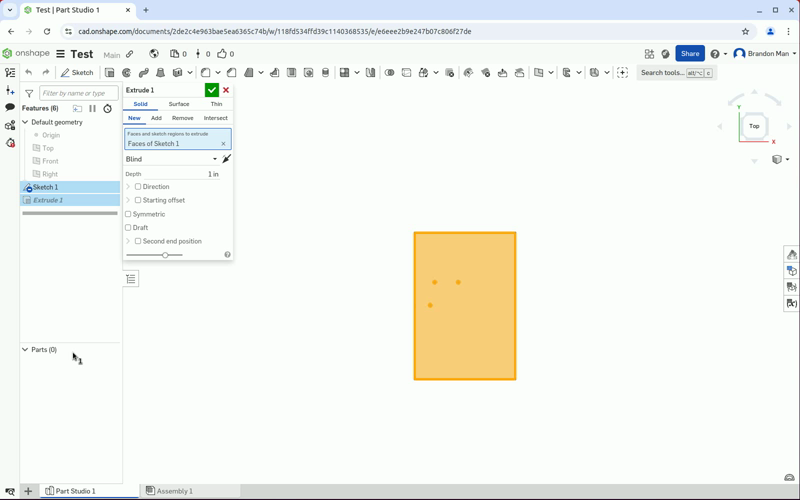
mouse_move(143, 106)
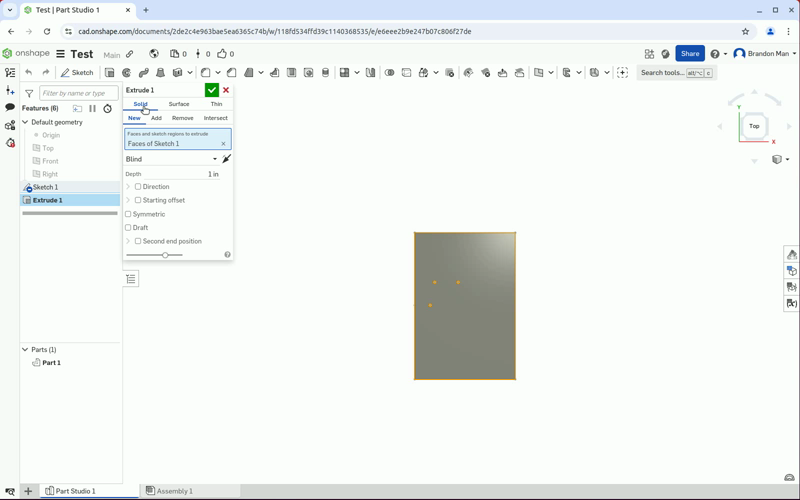
click(143, 106)
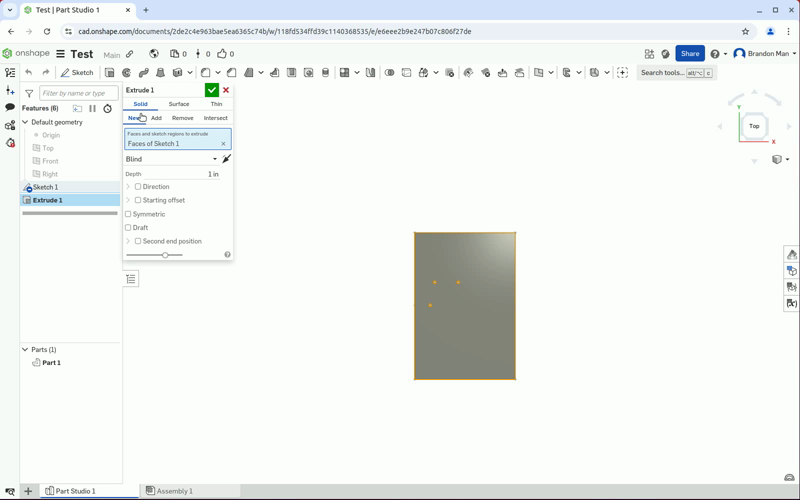
mouse_move(137, 120)
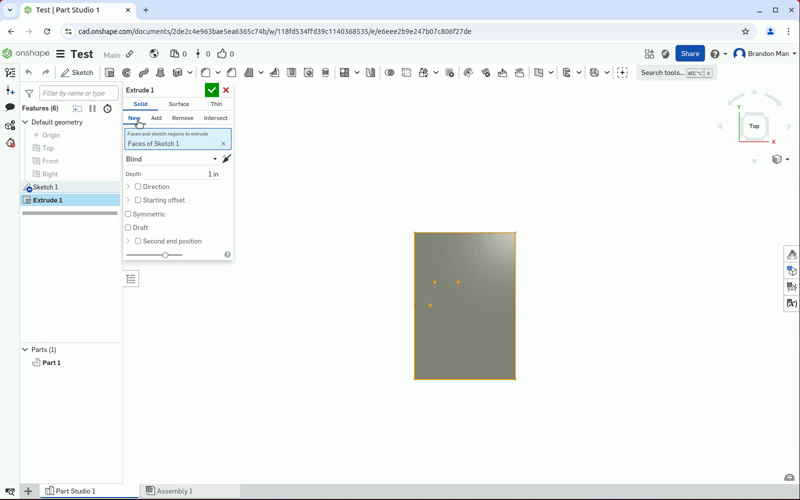
click(137, 120)
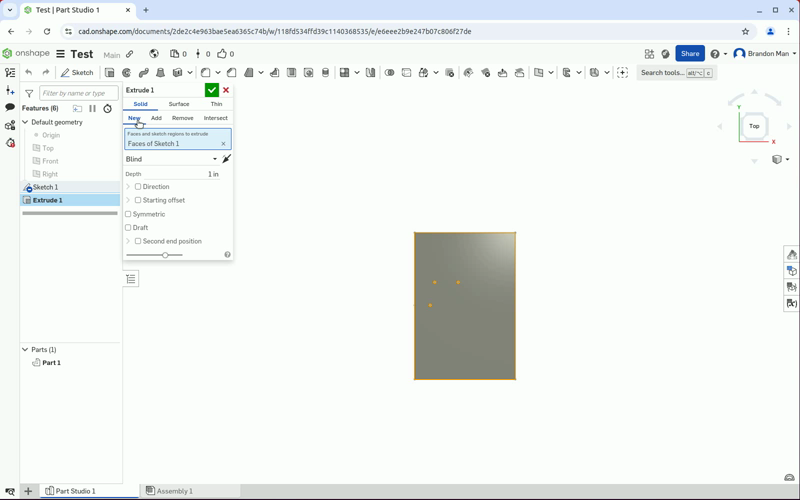
key(tab, 4)
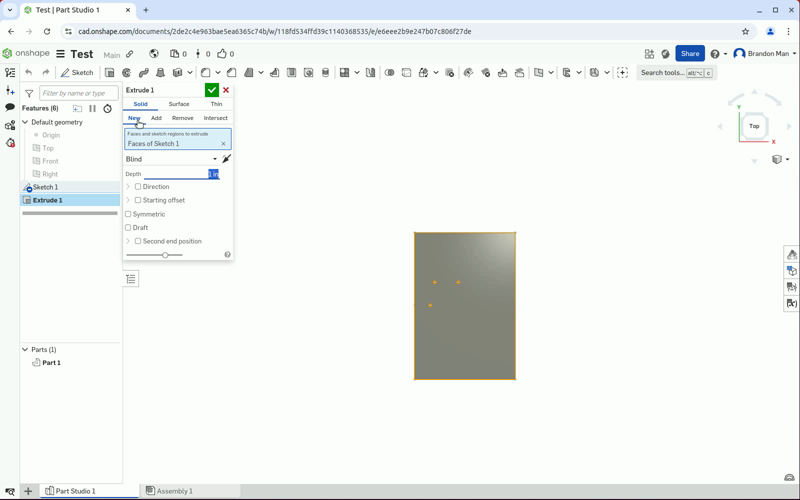
text(0.481)
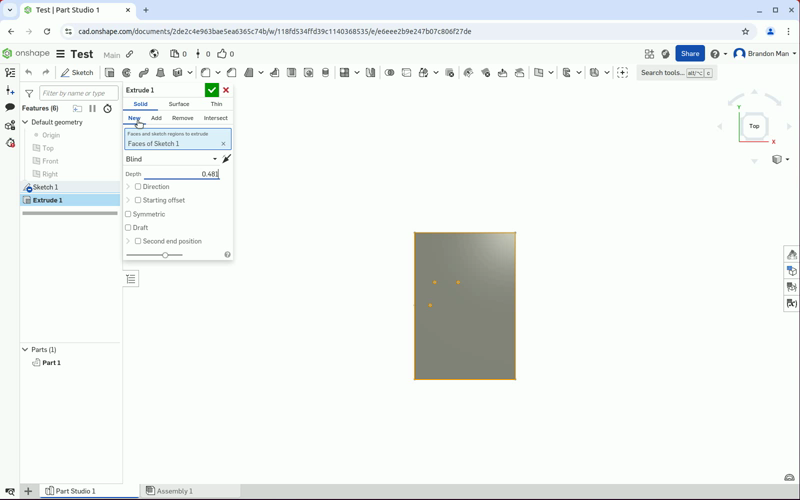
key(enter)
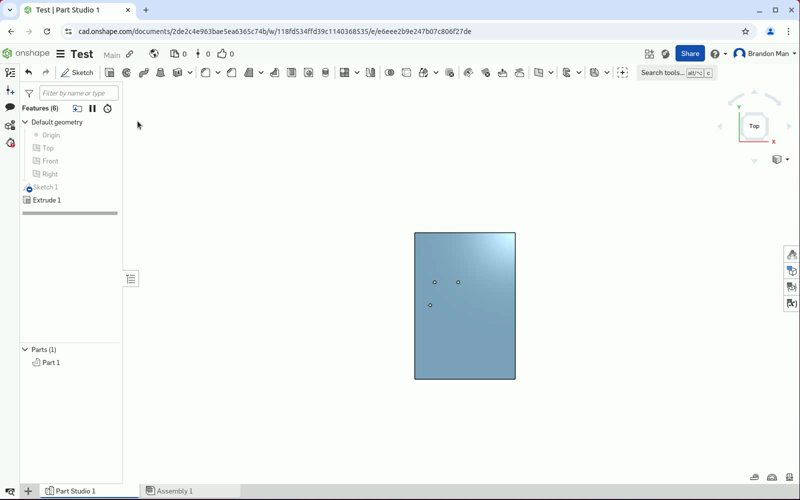
key(shift+h)
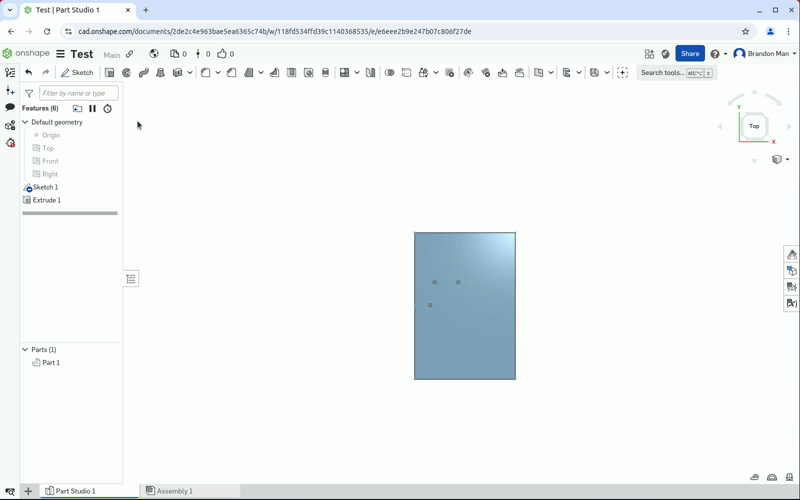
key(shift+h)
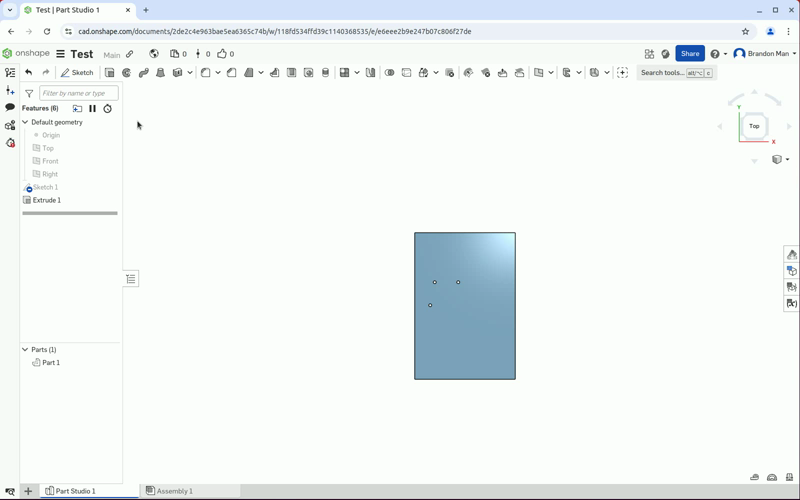
mouse_move(73, 189)
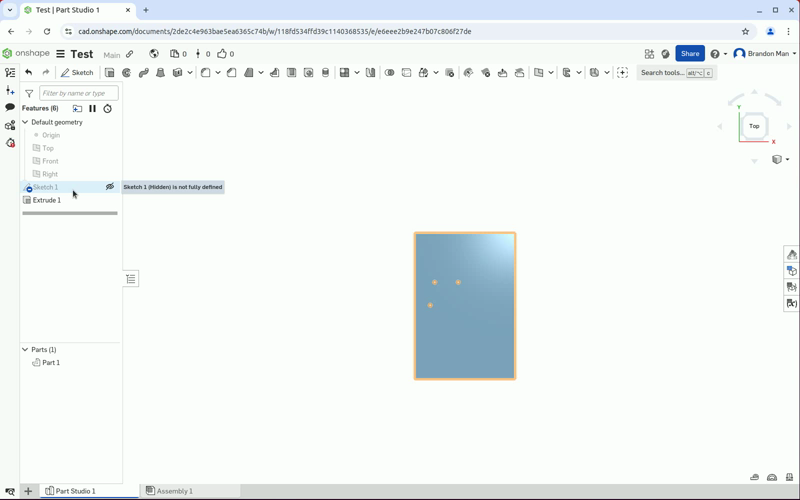
click(73, 189)
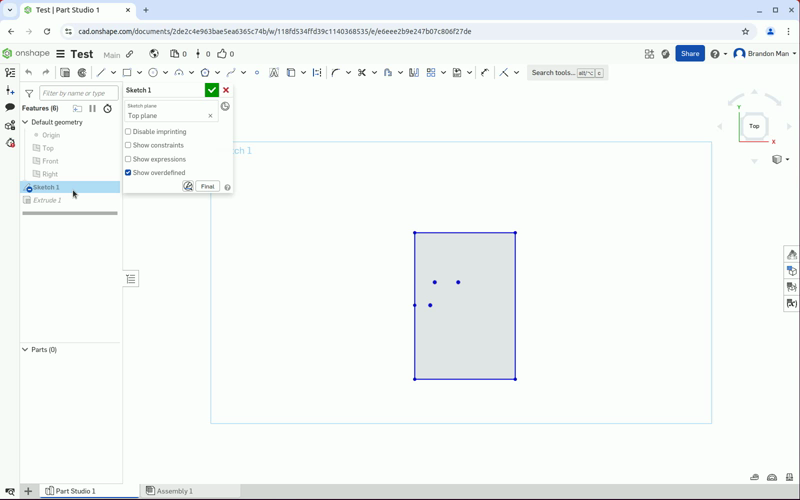
mouse_move(229, 92)
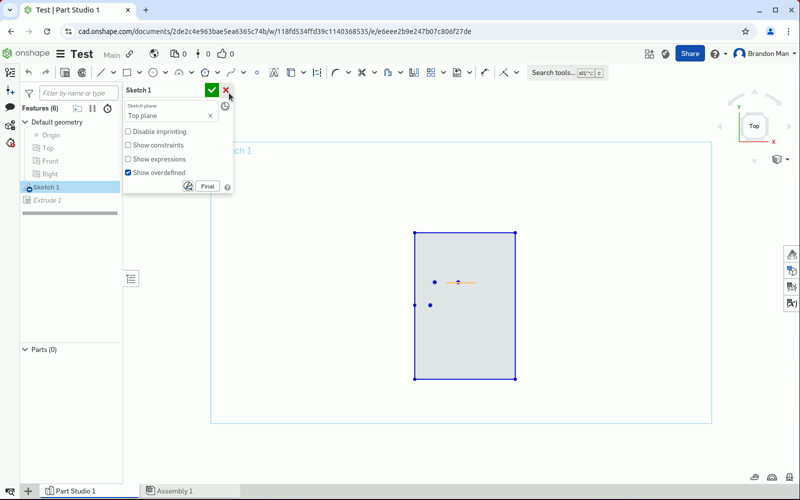
click(229, 92)
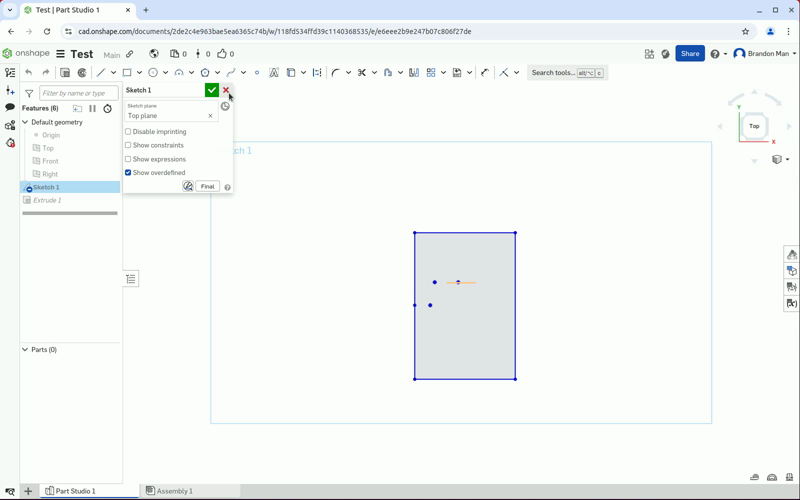
key(shift+s)
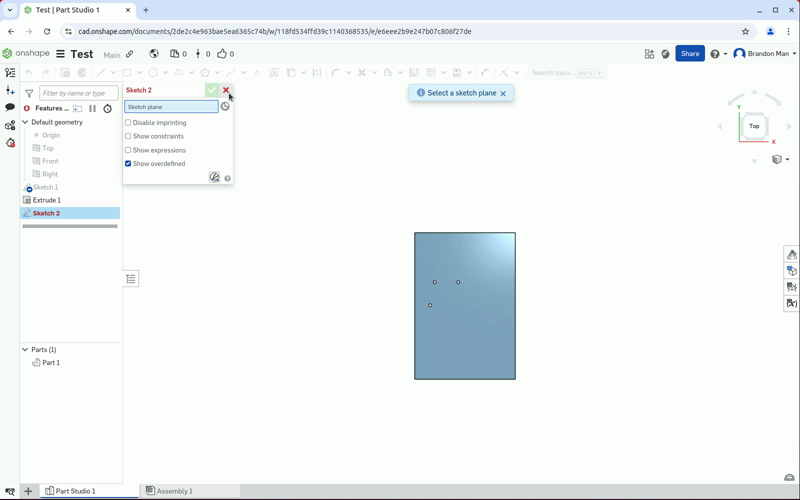
mouse_move(73, 150)
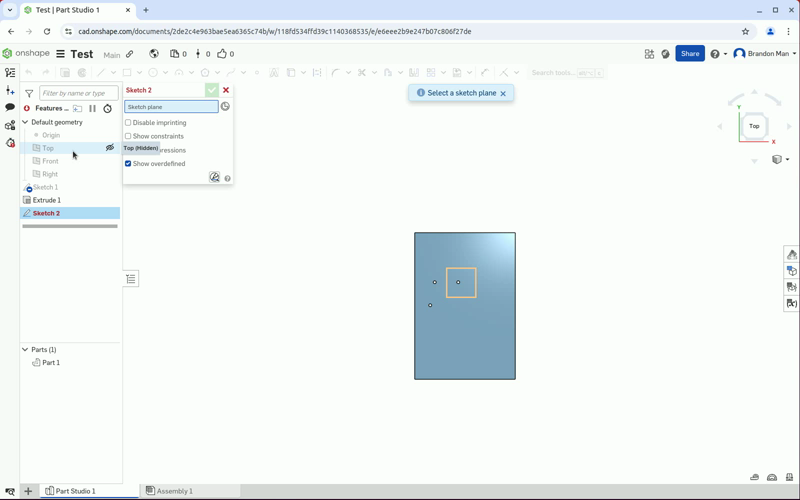
click(73, 150)
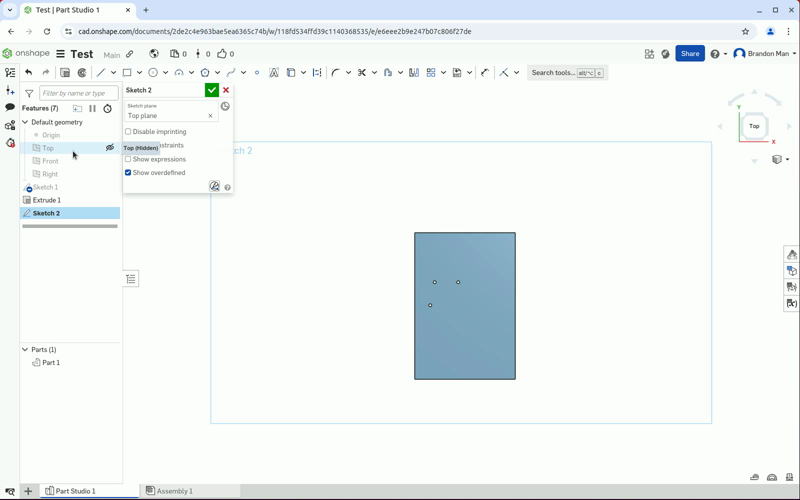
mouse_move(73, 352)
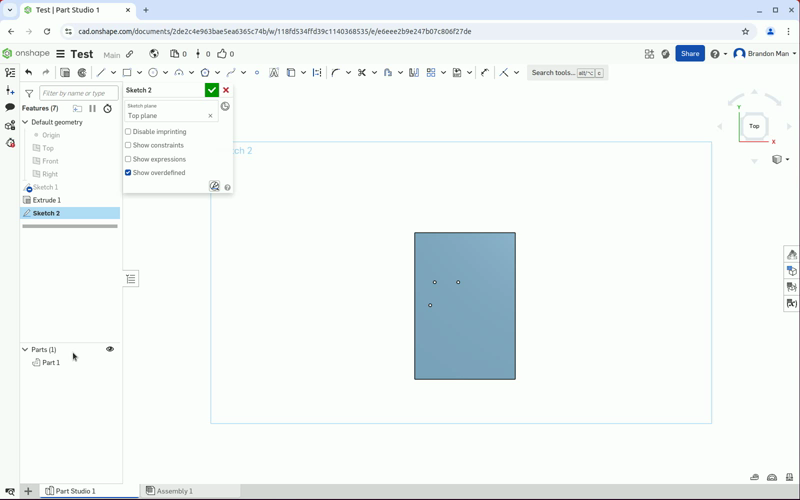
key(y)
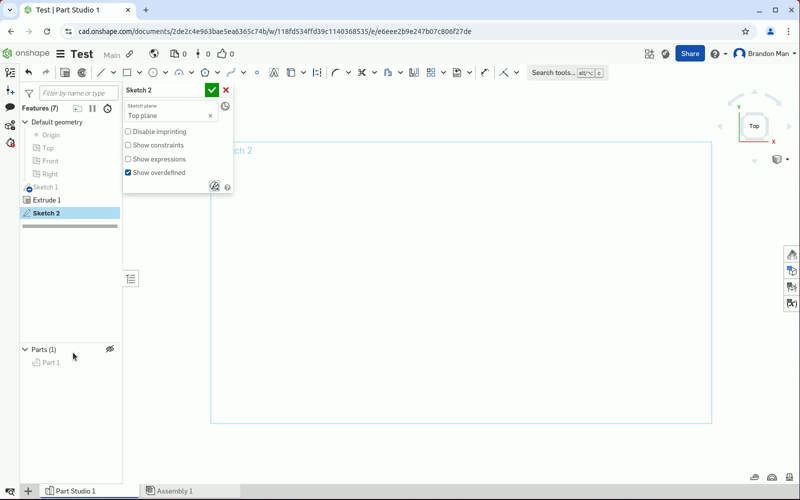
key(c)
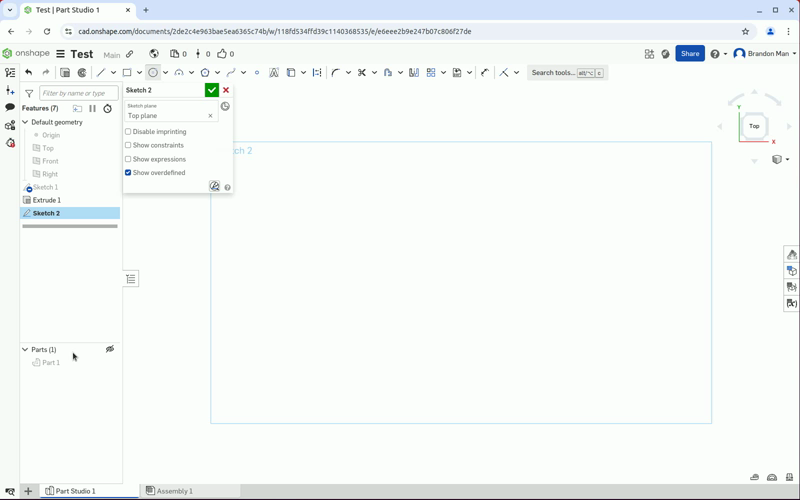
key_down(shift)
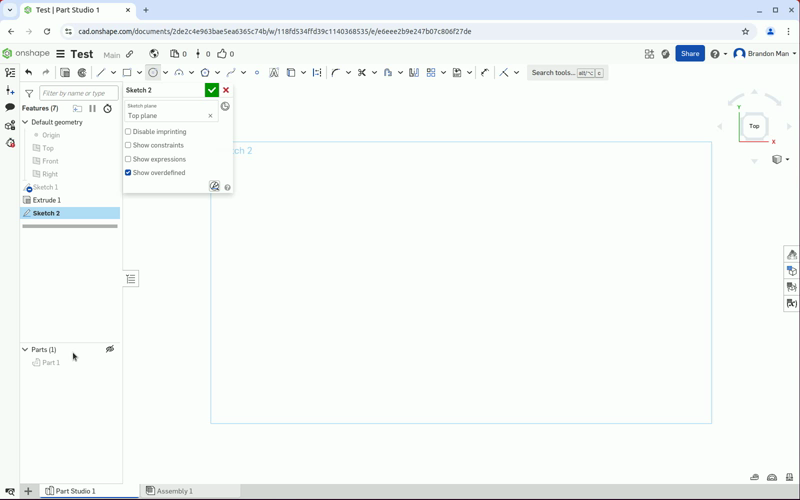
mouse_move(458, 282)
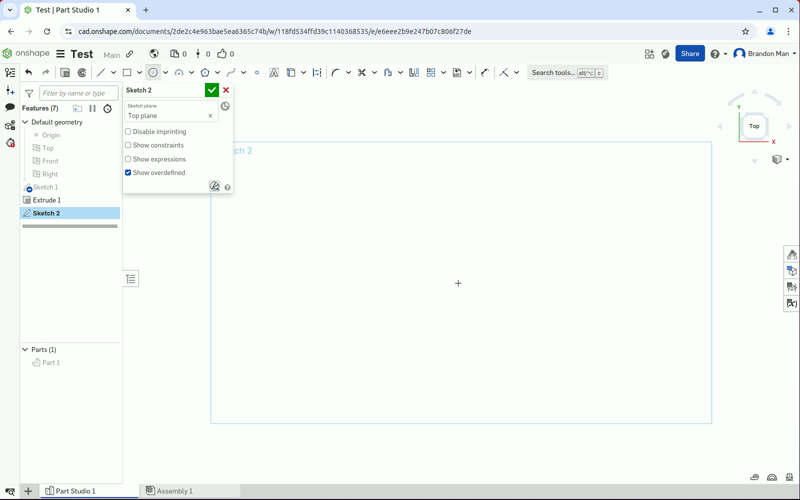
click(458, 282)
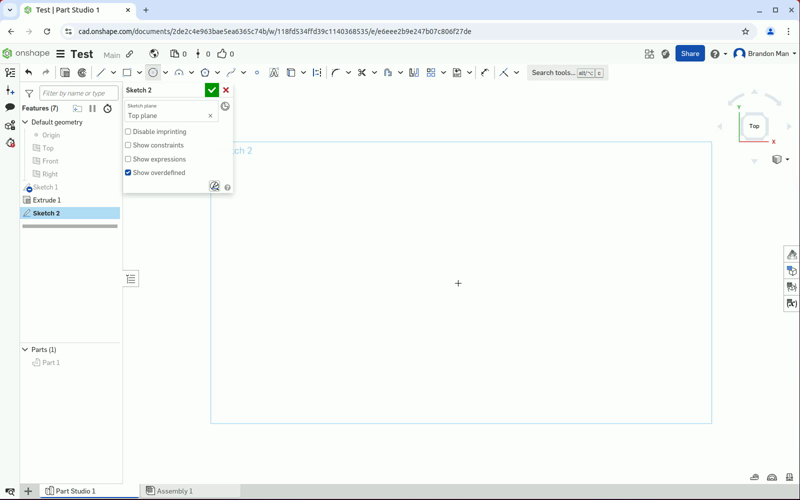
key_up(shift)
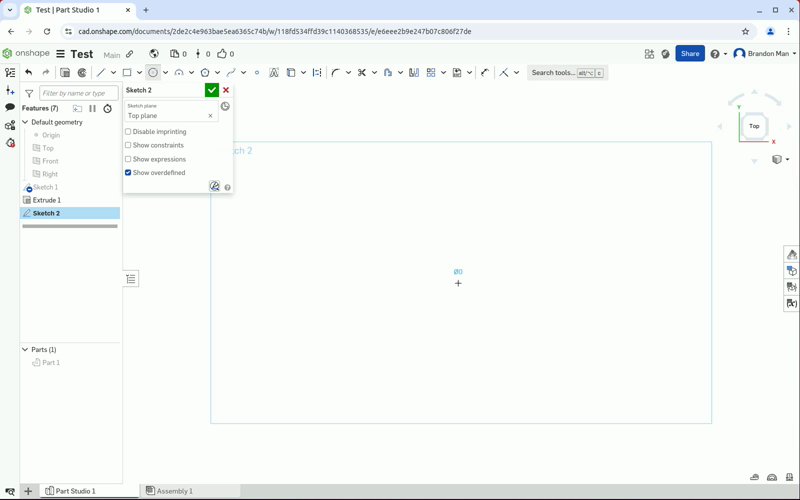
mouse_move(460, 282)
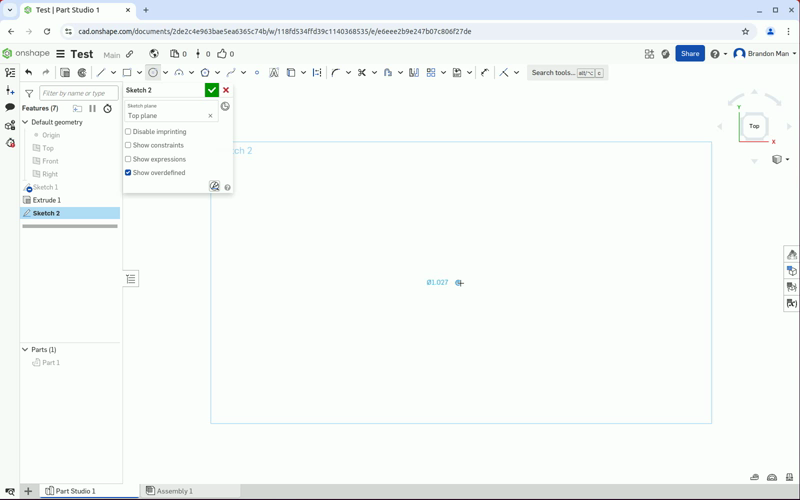
scroll(6)
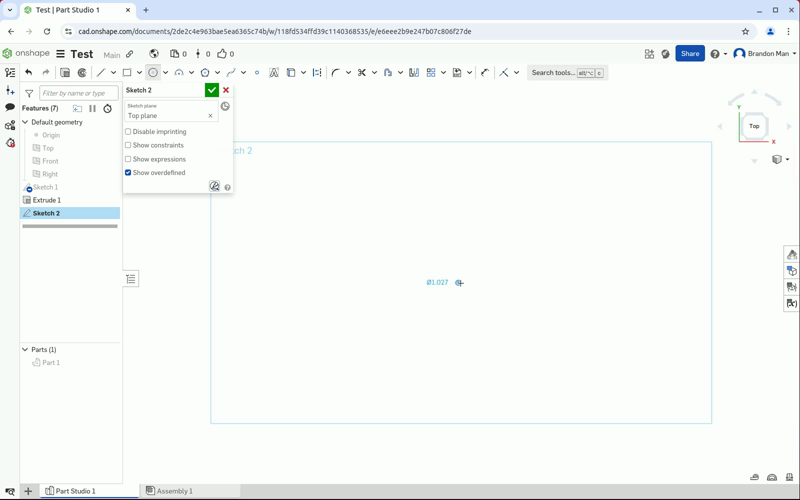
scroll(6)
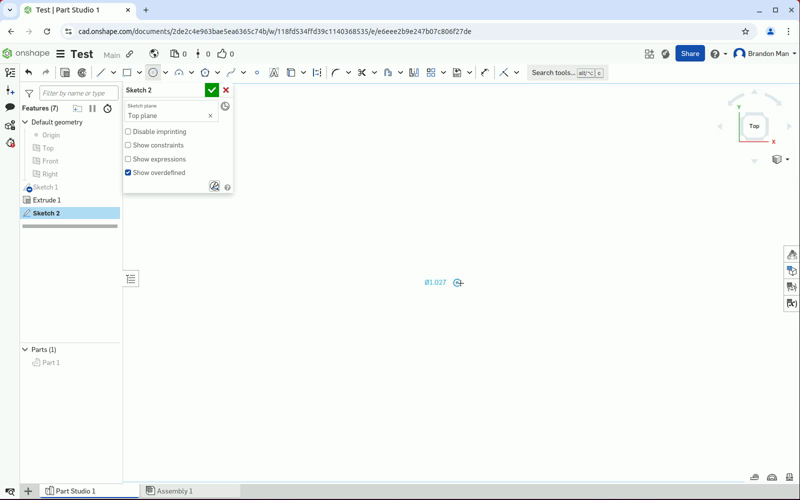
scroll(6)
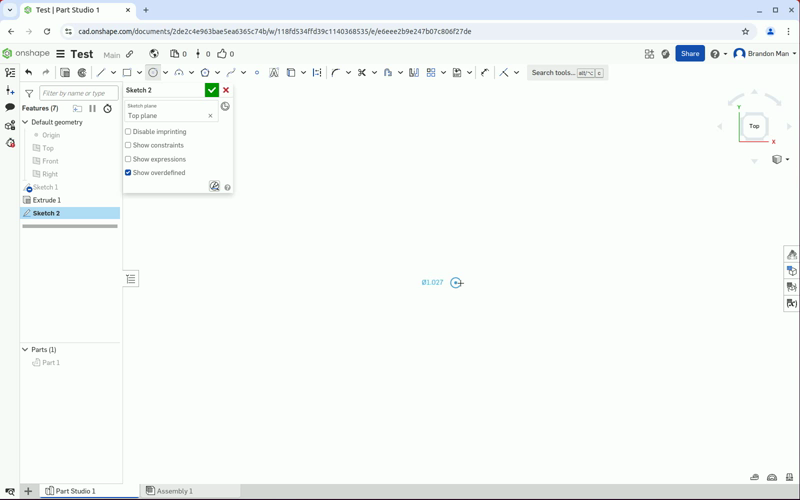
scroll(6)
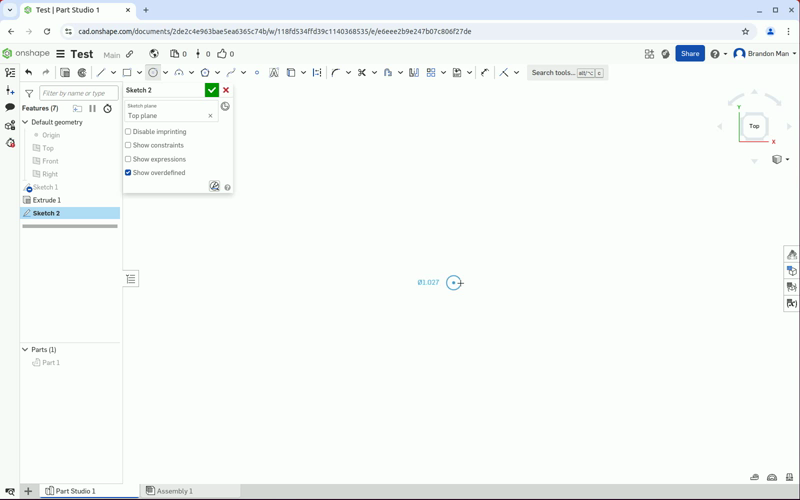
scroll(6)
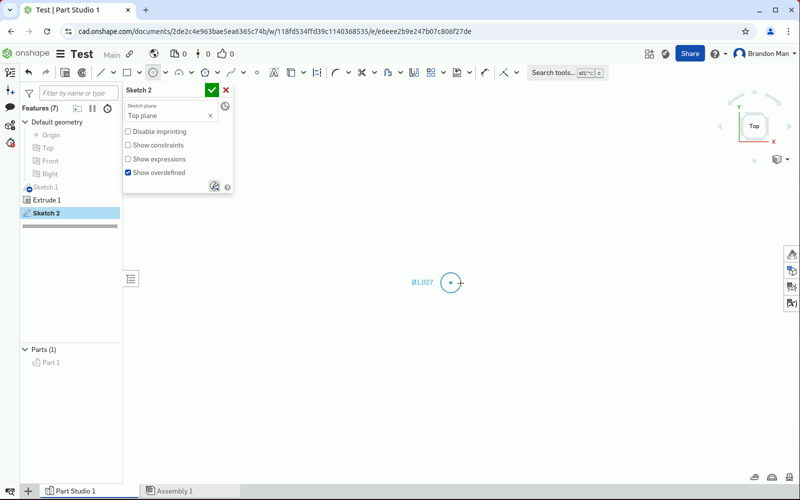
scroll(6)
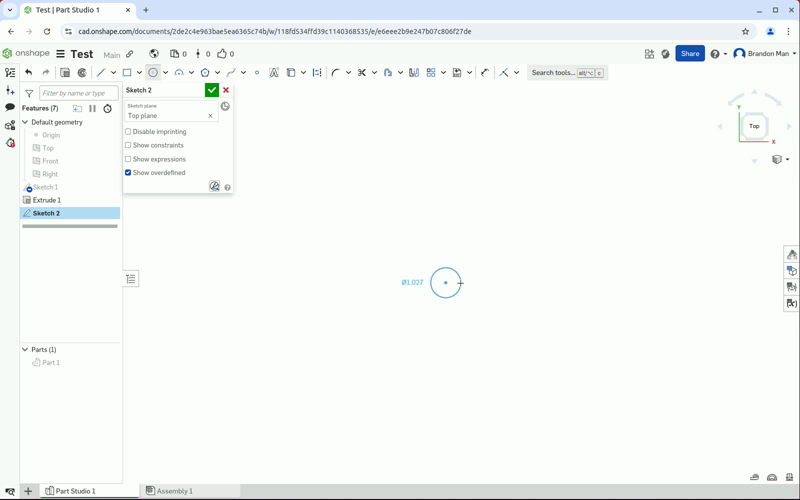
scroll(6)
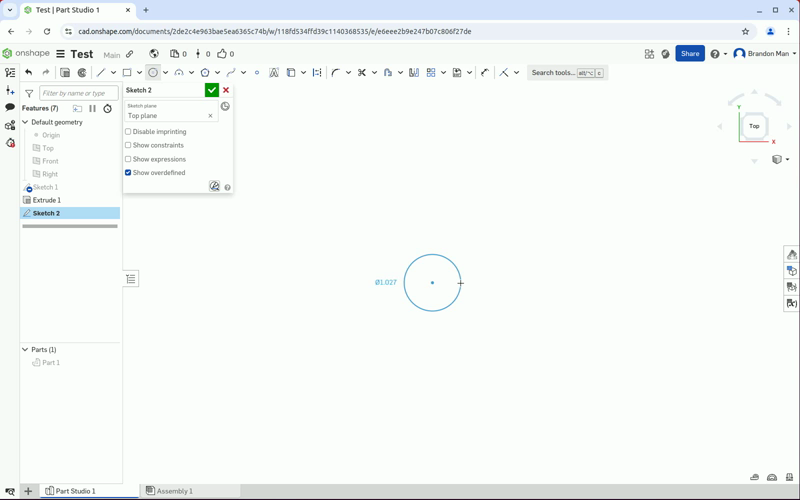
click(460, 282)
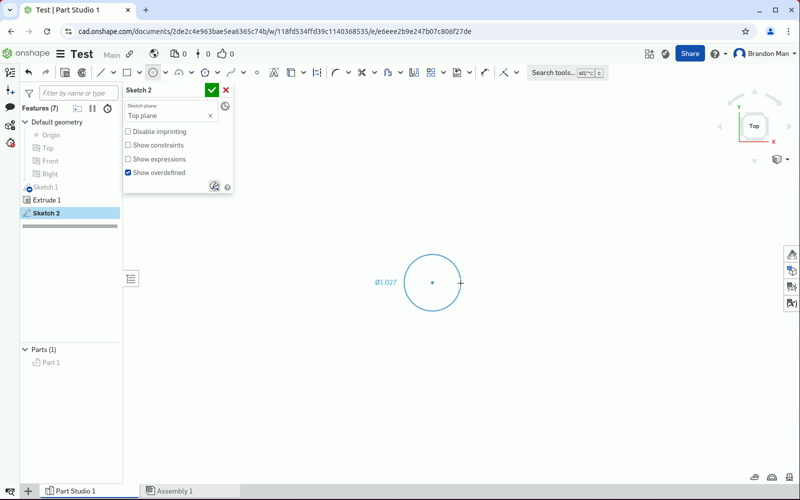
scroll(-6)
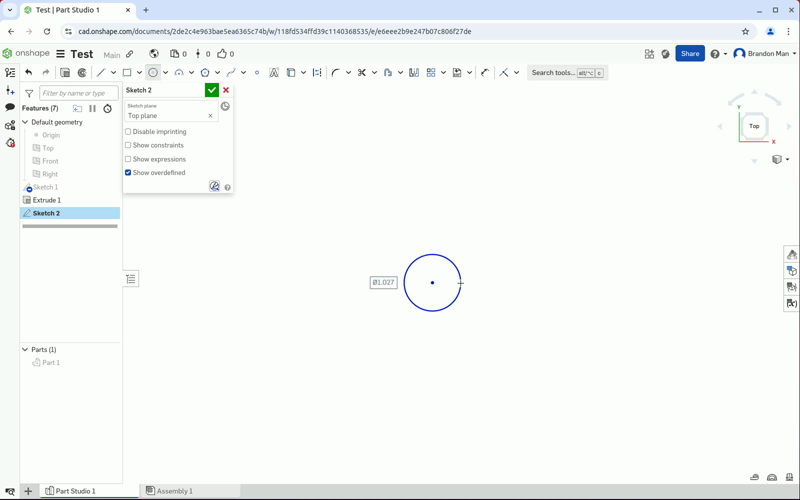
scroll(-6)
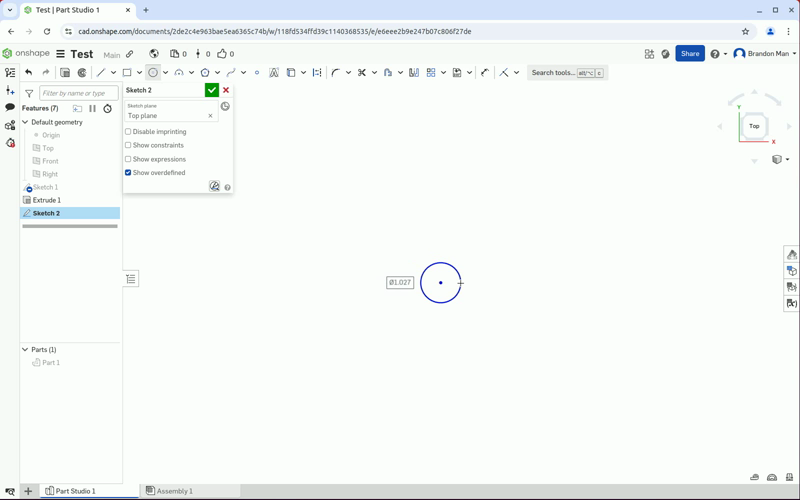
scroll(-6)
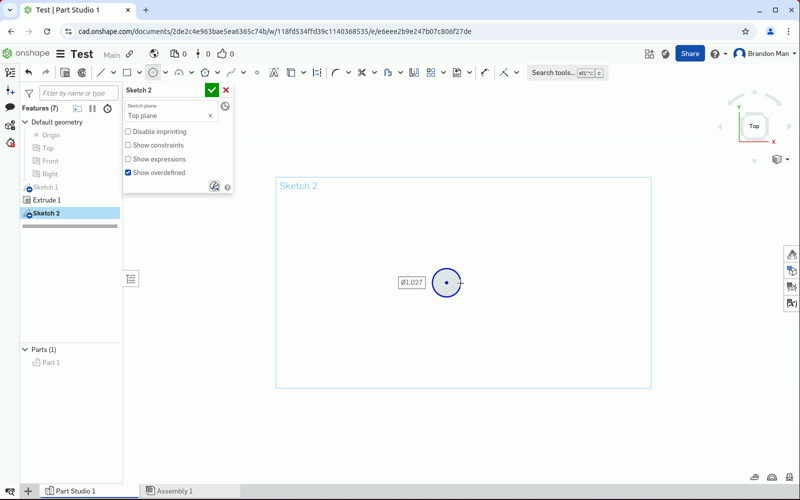
scroll(-6)
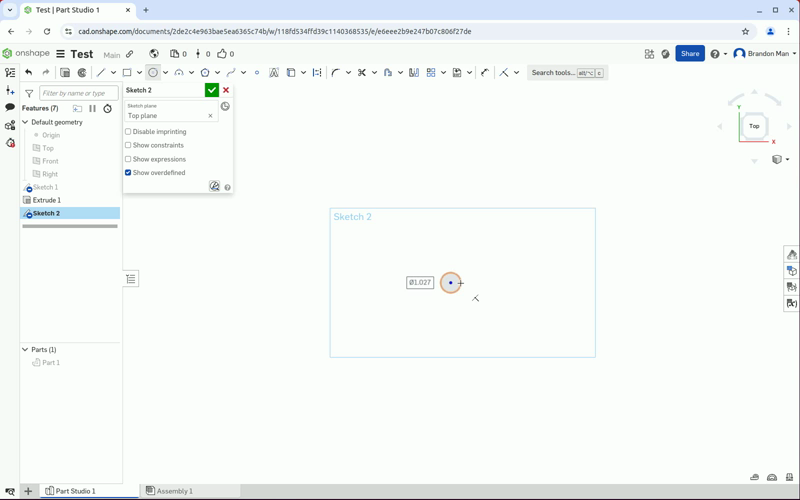
scroll(-6)
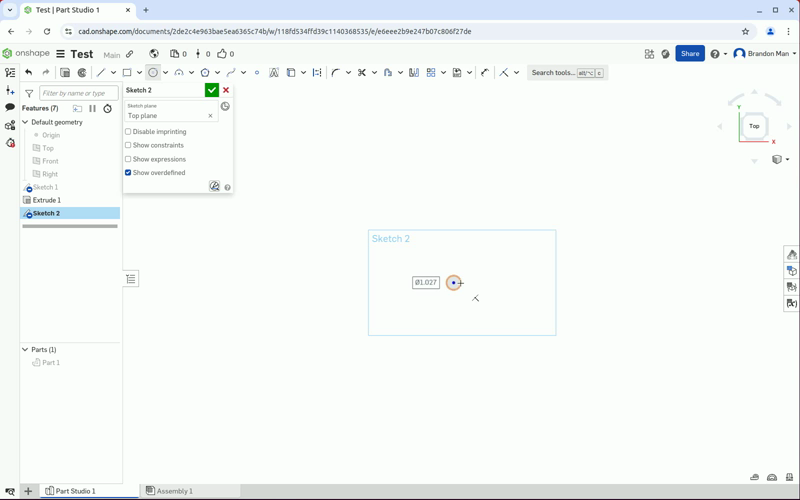
scroll(-6)
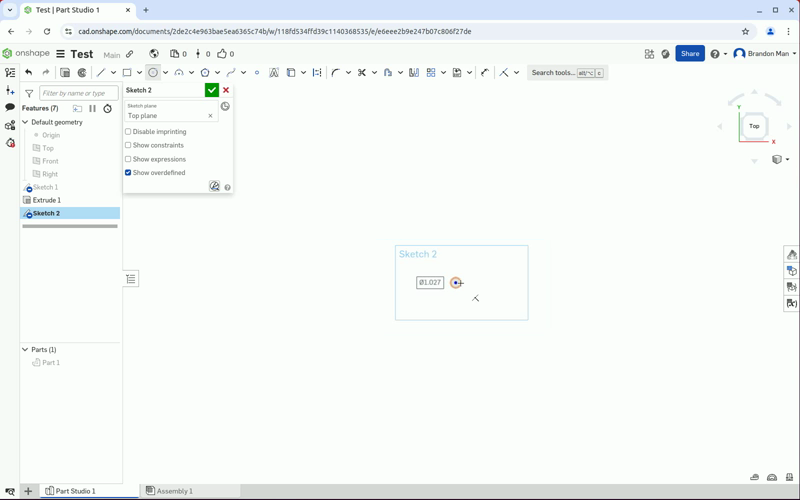
scroll(-6)
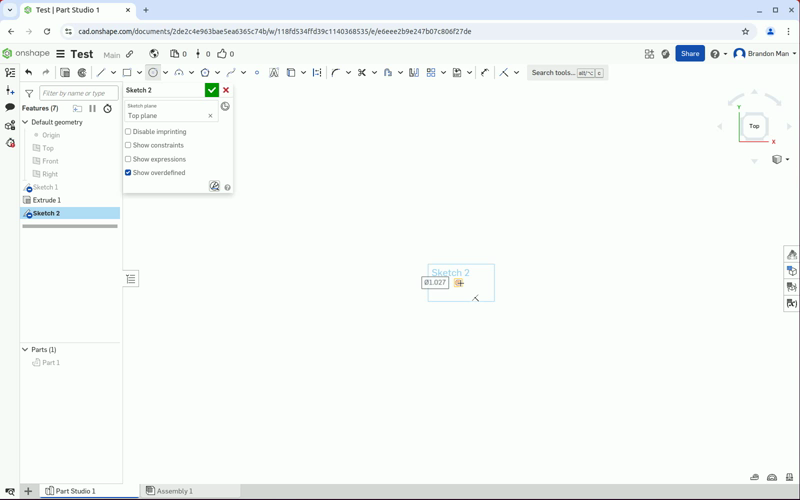
key(esc)
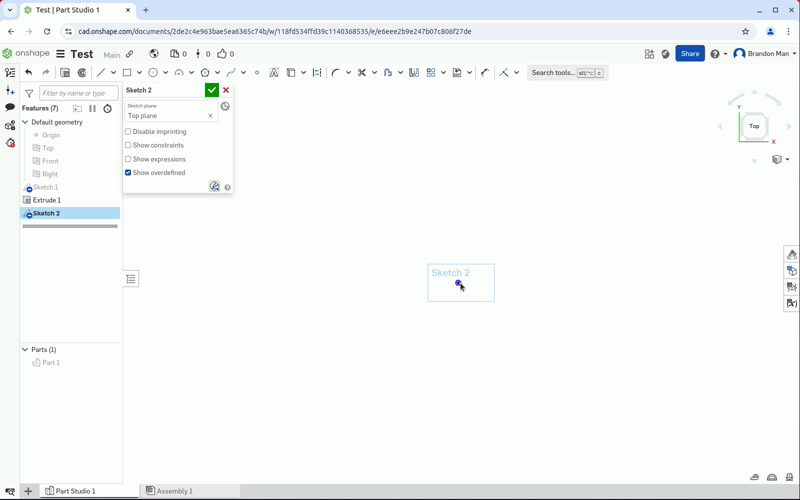
mouse_move(459, 281)
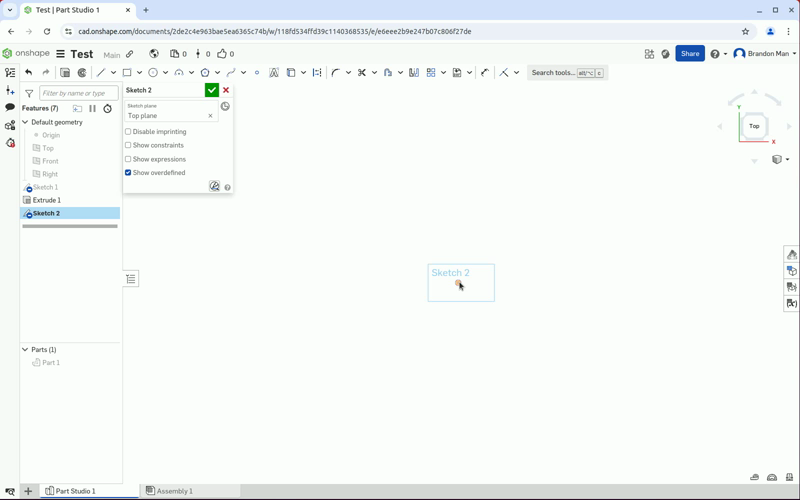
scroll(6)
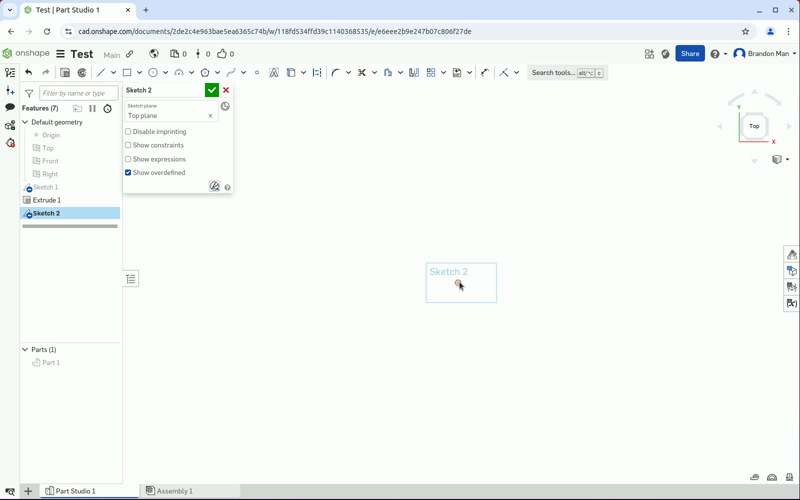
scroll(6)
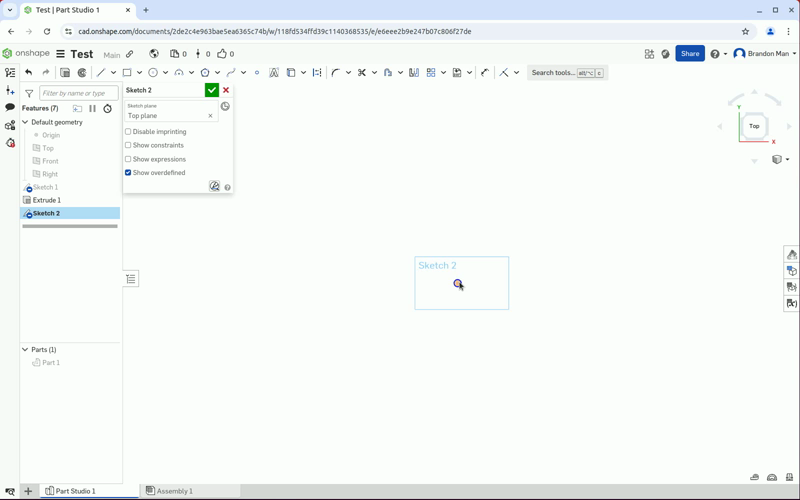
scroll(6)
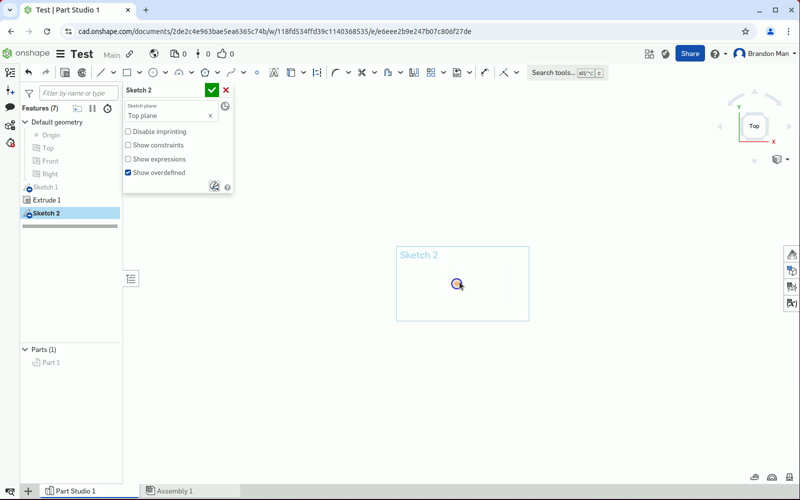
scroll(6)
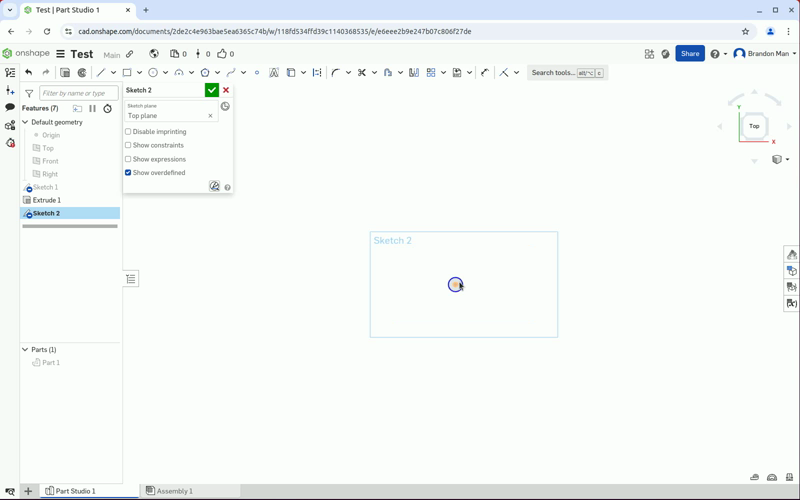
scroll(6)
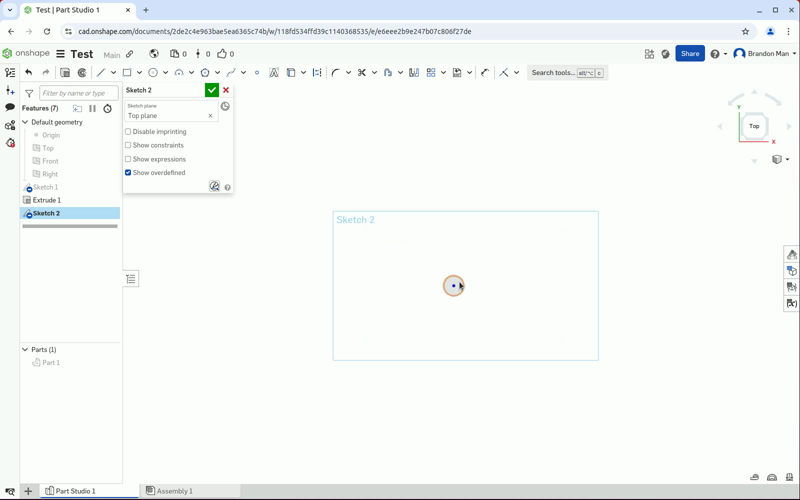
scroll(6)
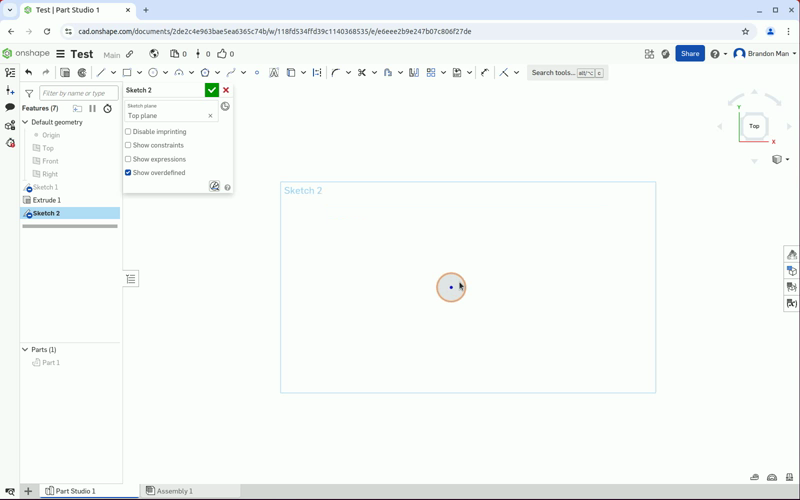
scroll(6)
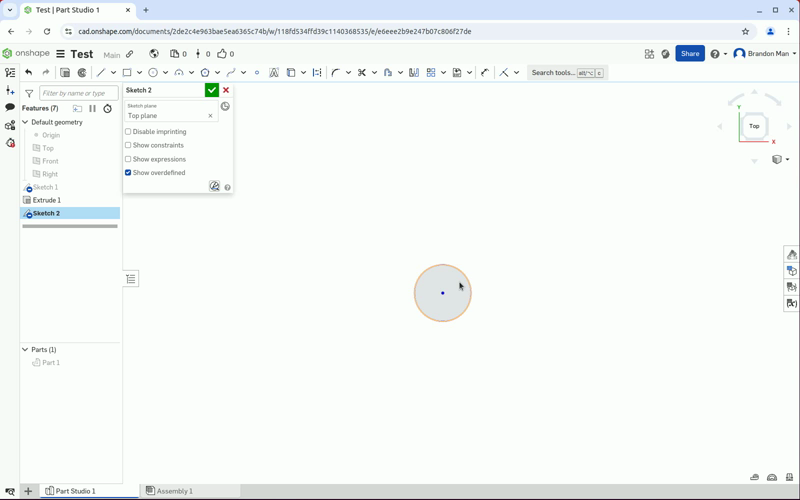
click(459, 281)
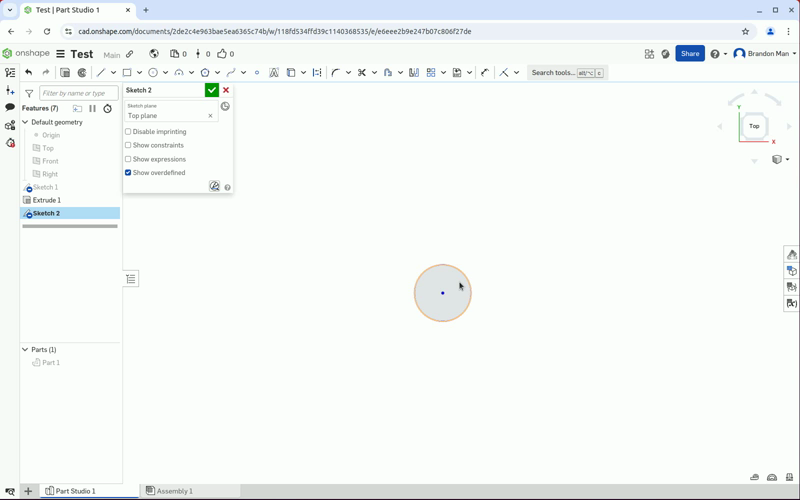
scroll(-6)
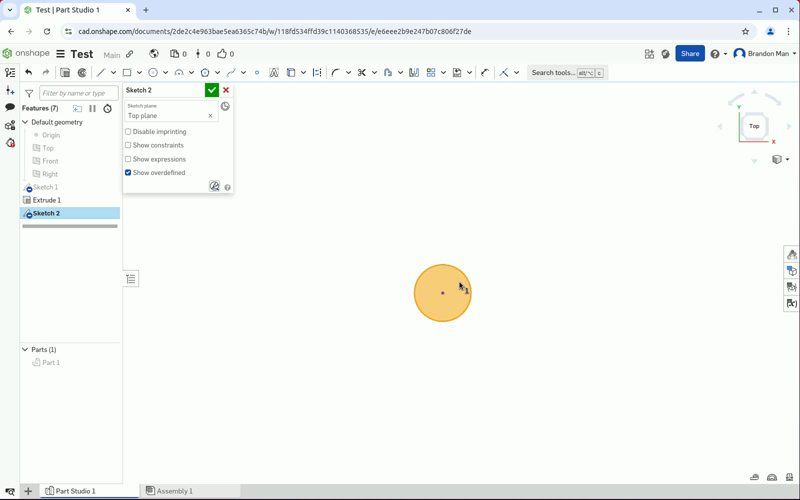
scroll(-6)
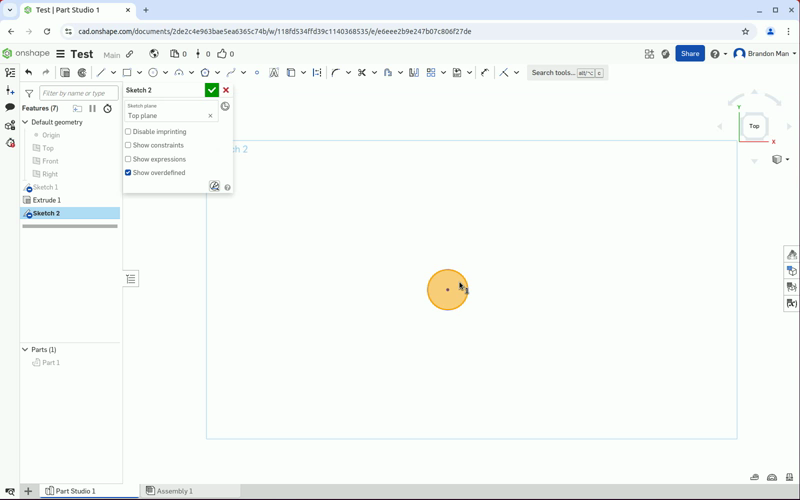
scroll(-6)
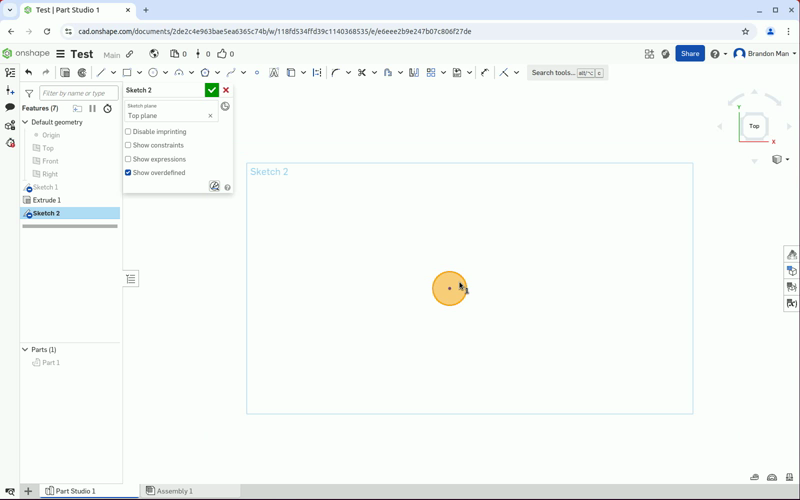
scroll(-6)
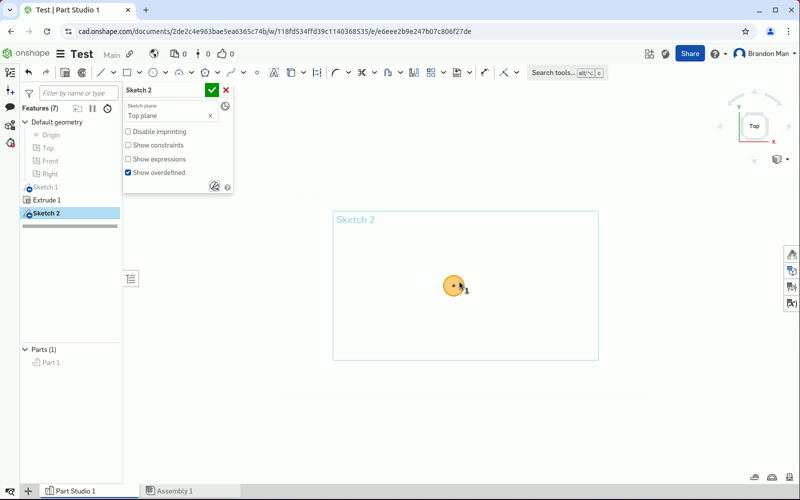
scroll(-6)
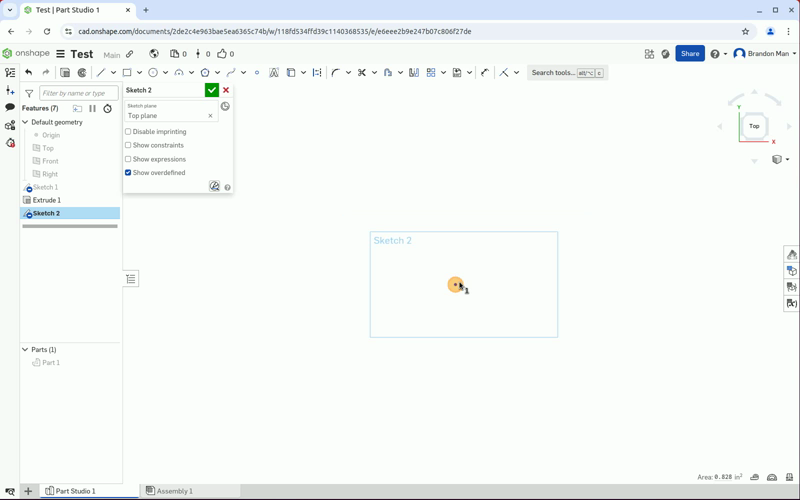
scroll(-6)
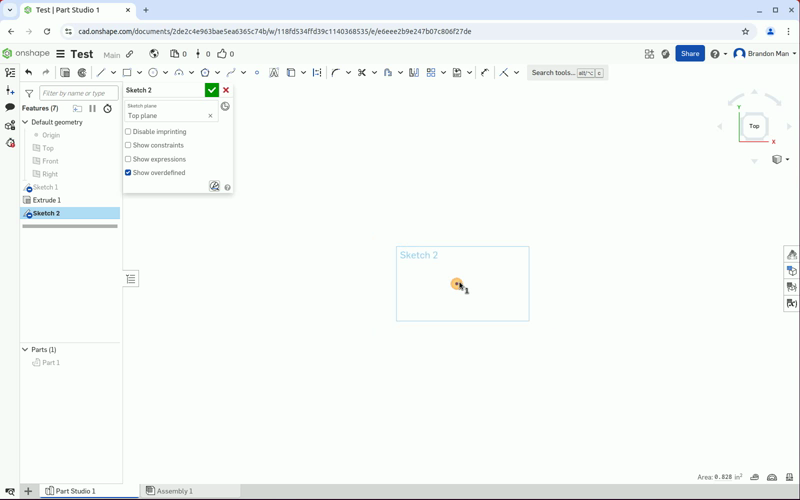
scroll(-6)
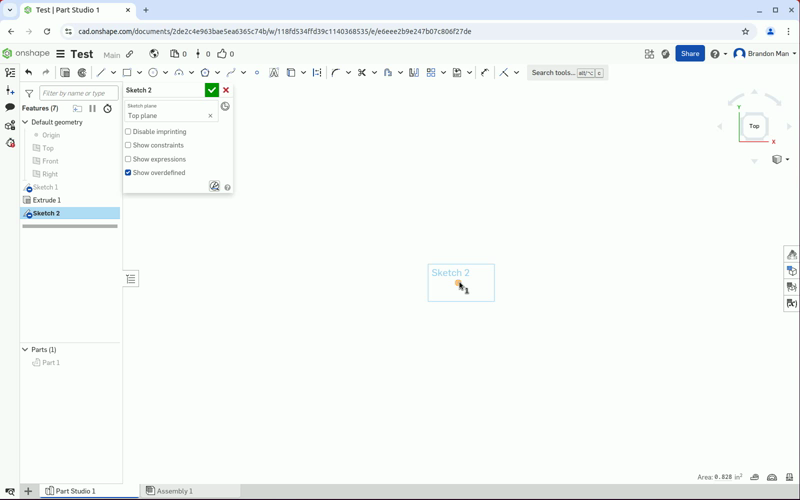
mouse_move(73, 352)
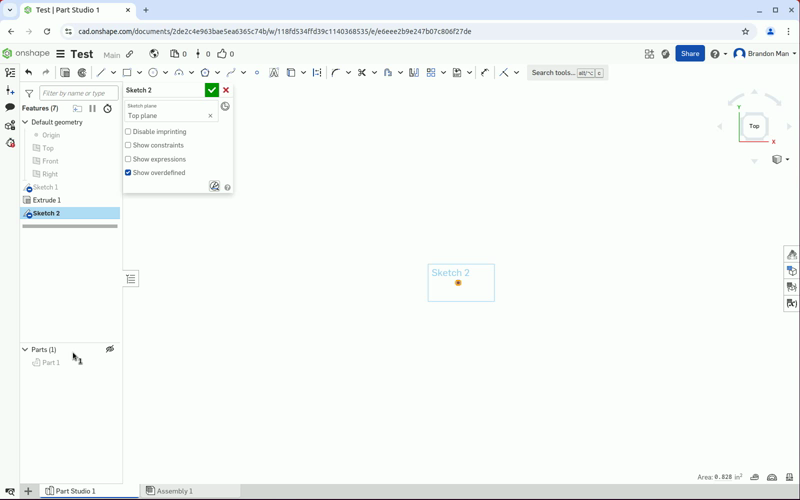
key(shift+y)
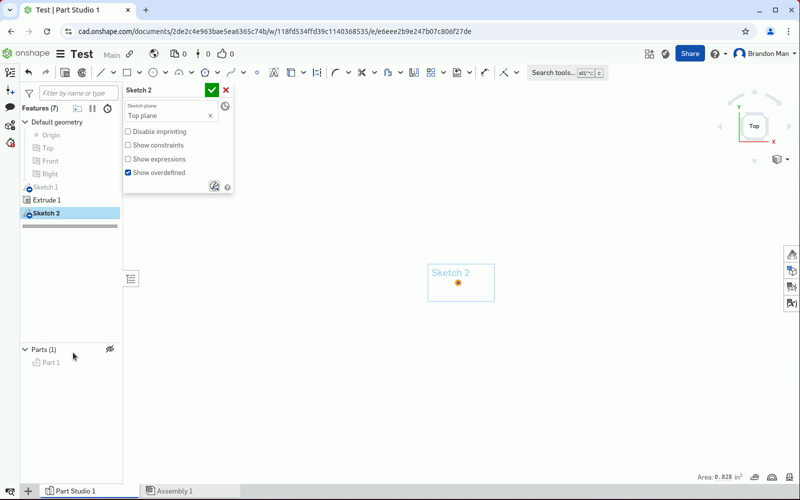
key(shift+e)
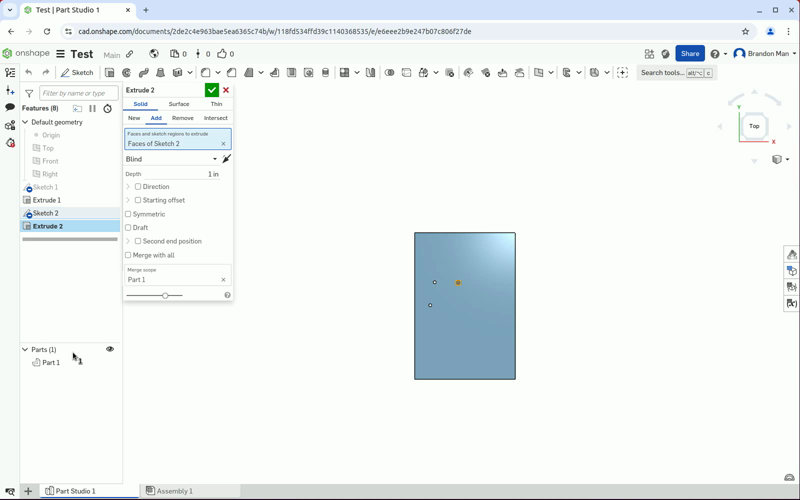
mouse_move(143, 106)
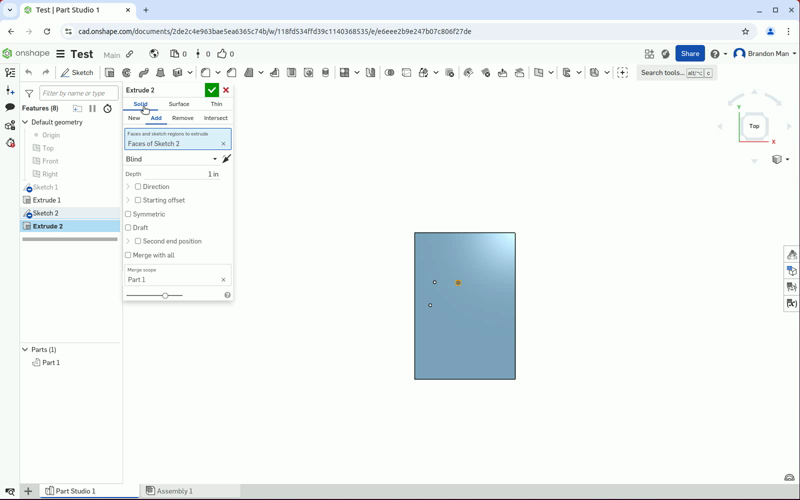
click(143, 106)
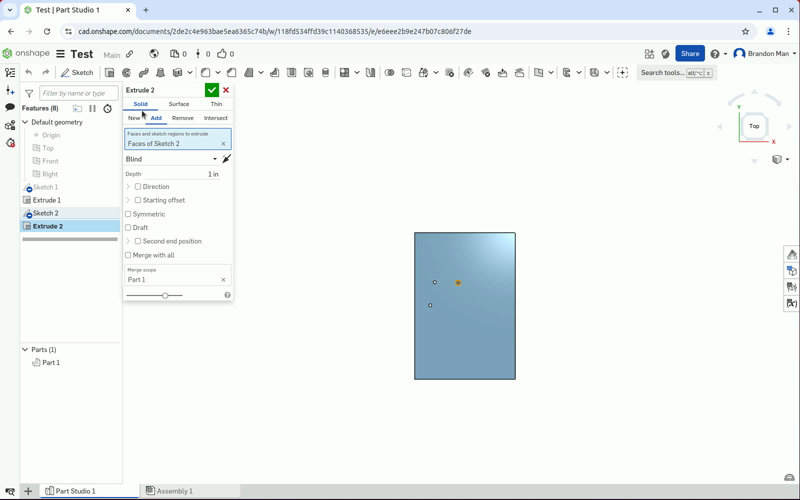
mouse_move(137, 120)
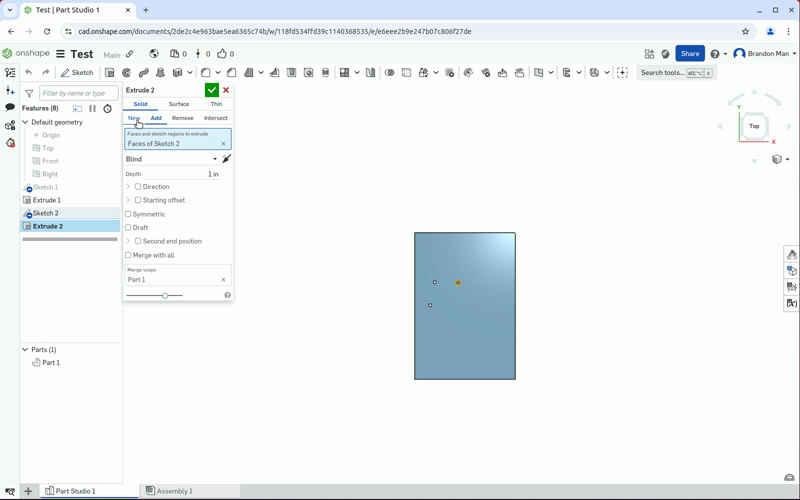
click(137, 120)
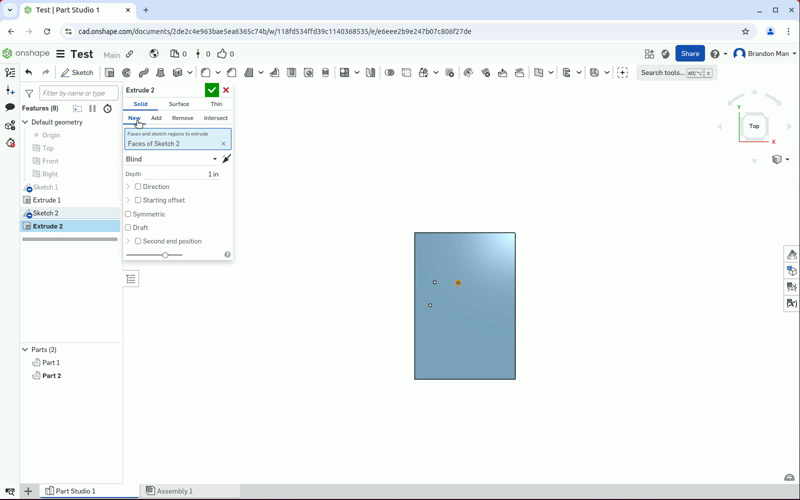
key(tab, 4)
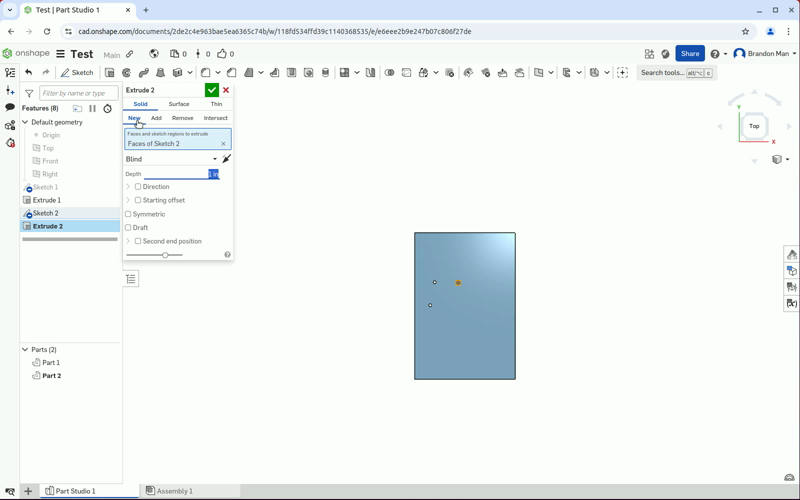
text(0.481)
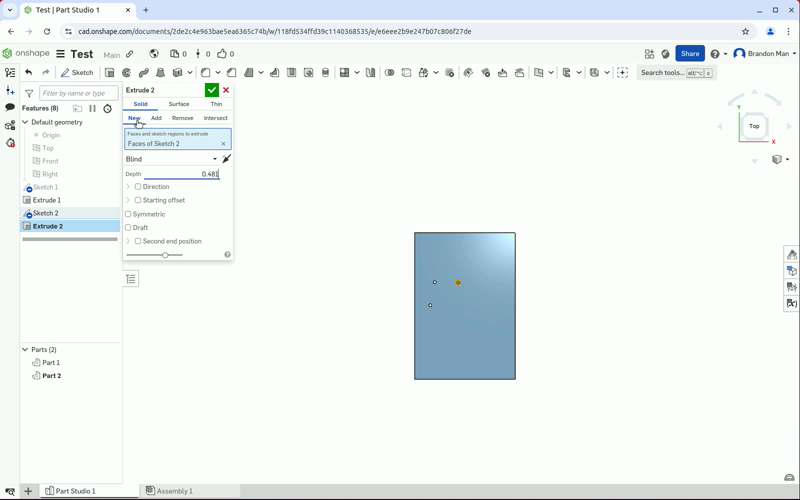
key(enter)
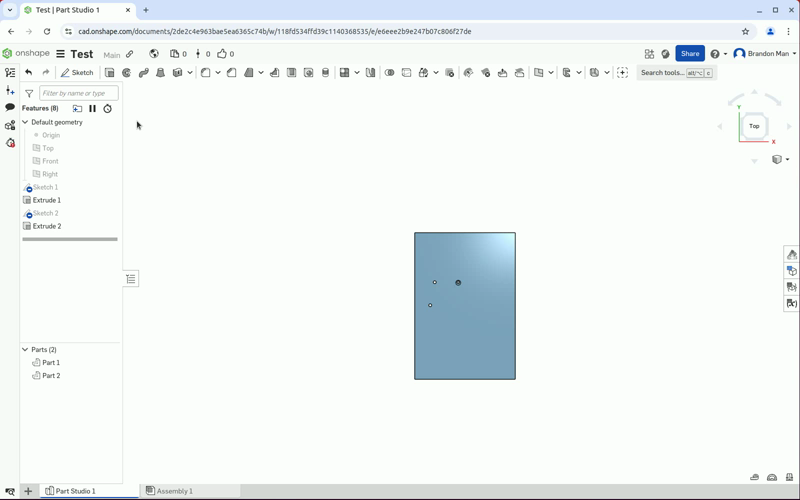
key(shift+h)
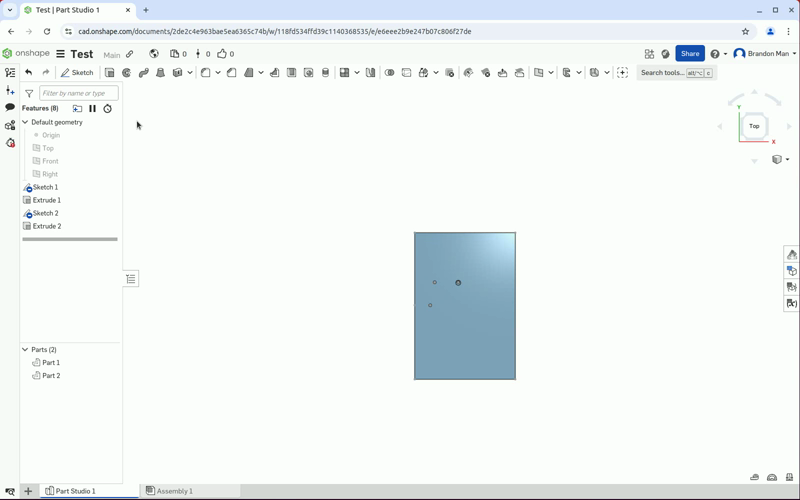
key(shift+h)
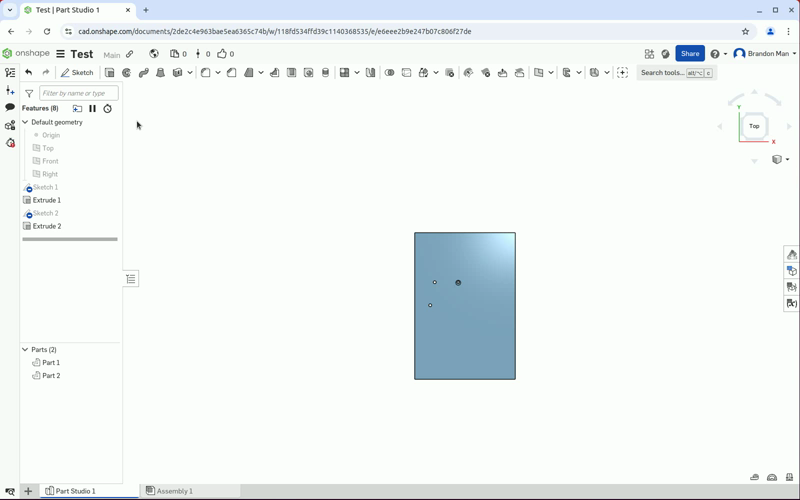
mouse_move(73, 189)
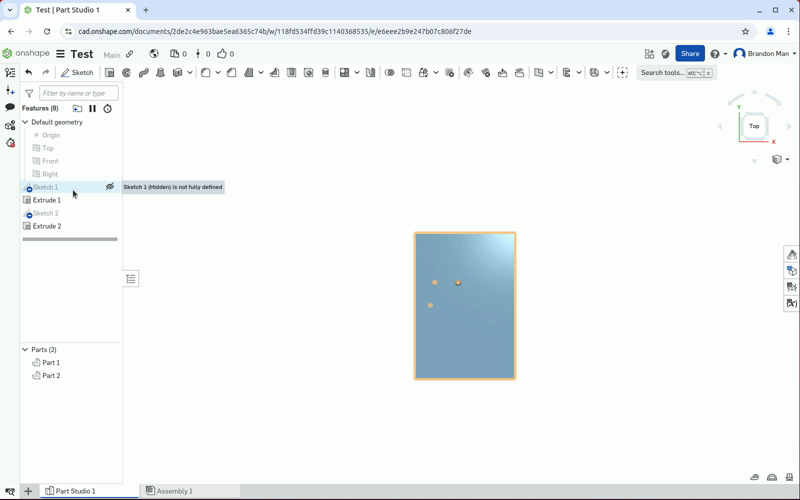
click(73, 189)
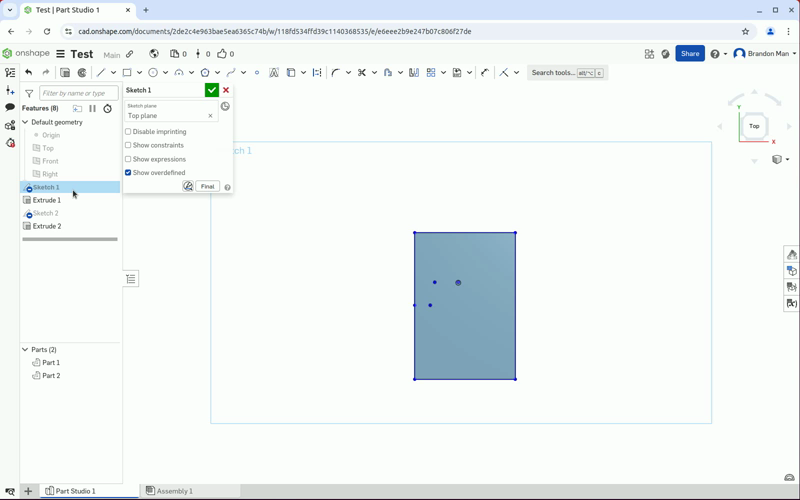
mouse_move(229, 92)
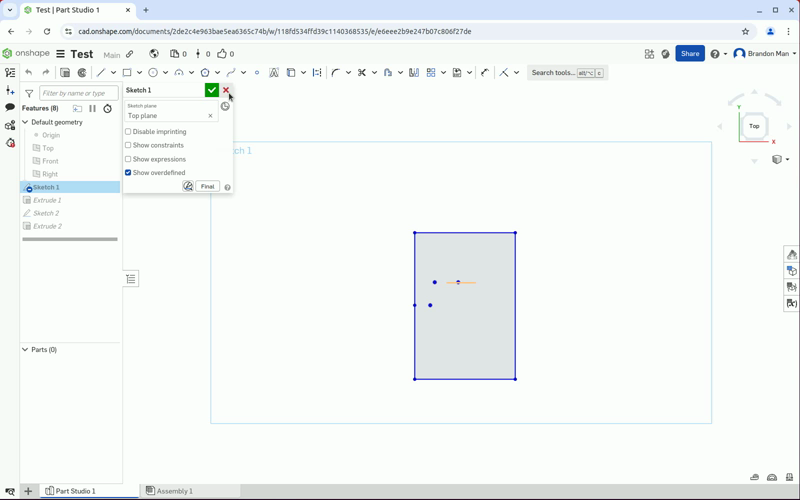
click(229, 92)
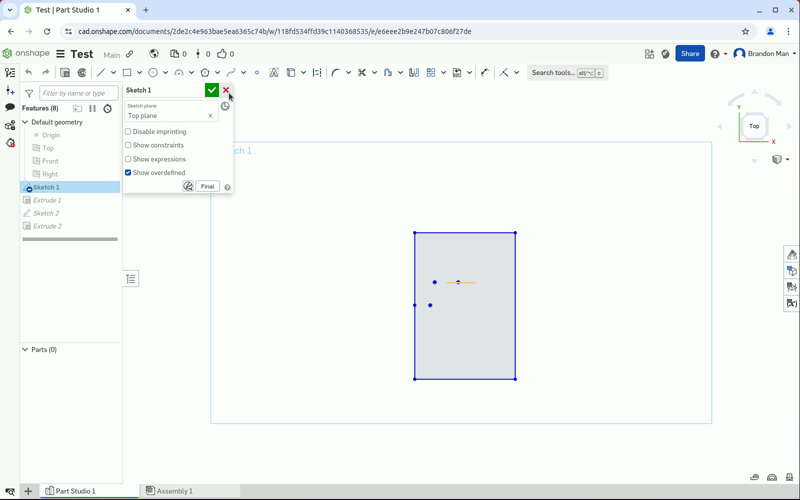
key(shift+s)
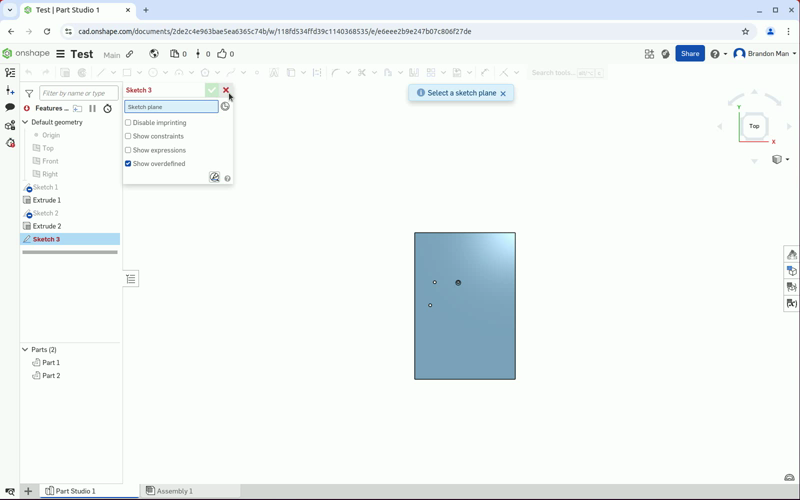
mouse_move(73, 150)
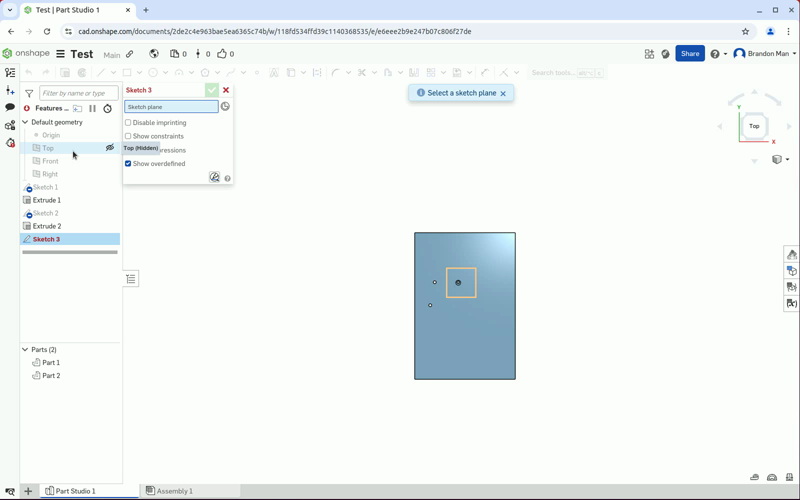
click(73, 150)
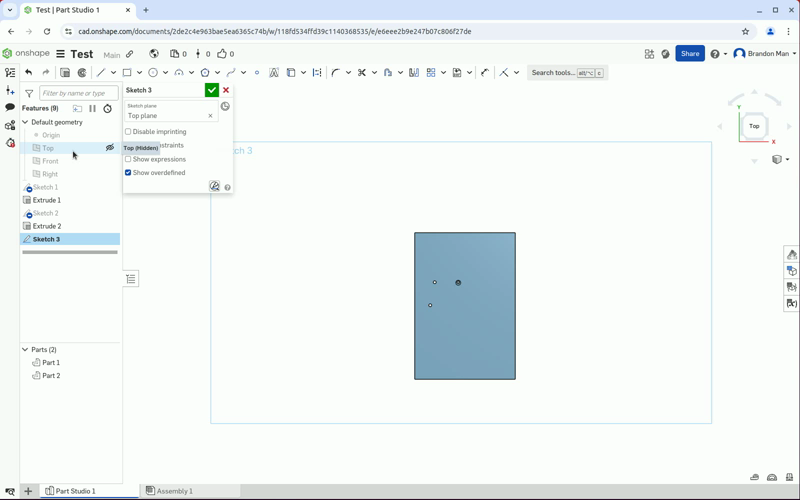
mouse_move(73, 352)
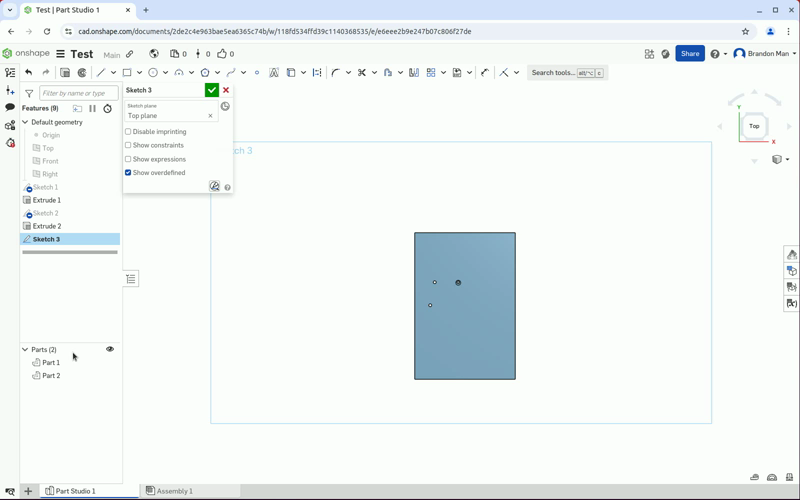
key(y)
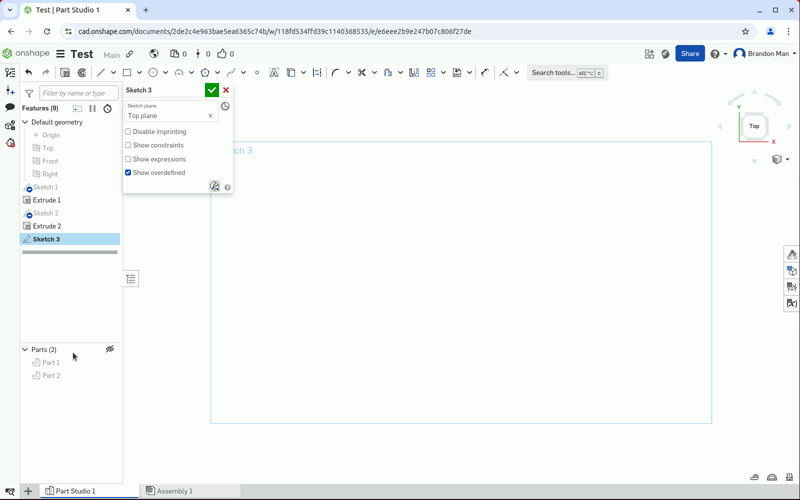
key(c)
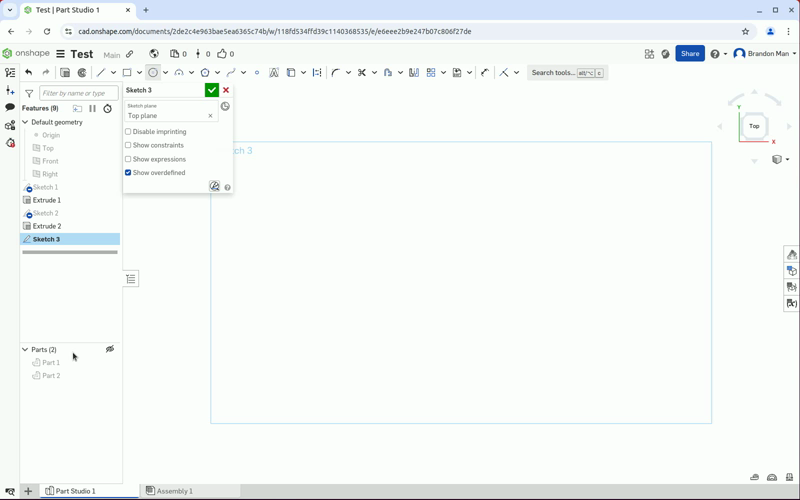
key_down(shift)
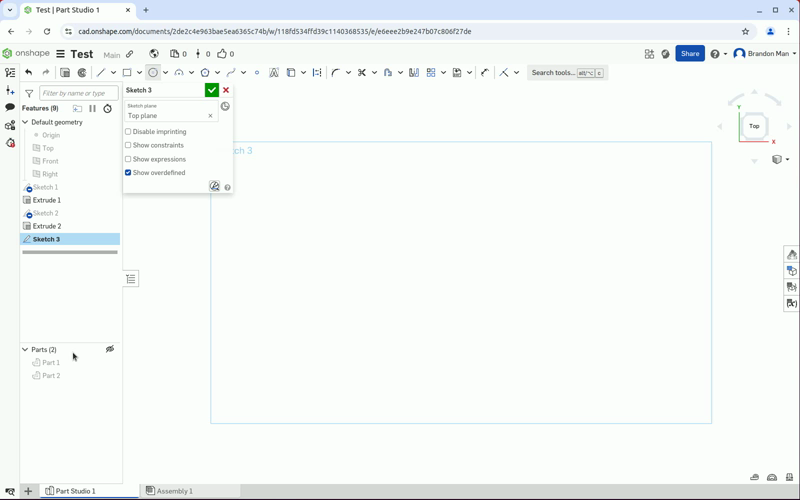
mouse_move(458, 282)
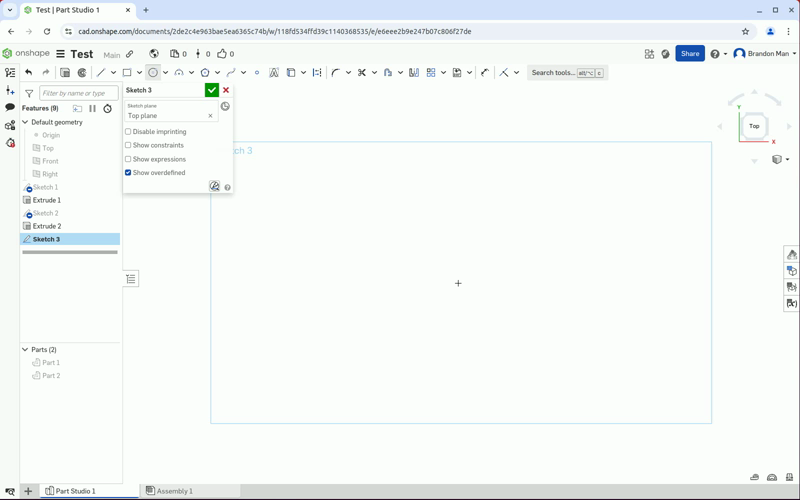
click(458, 282)
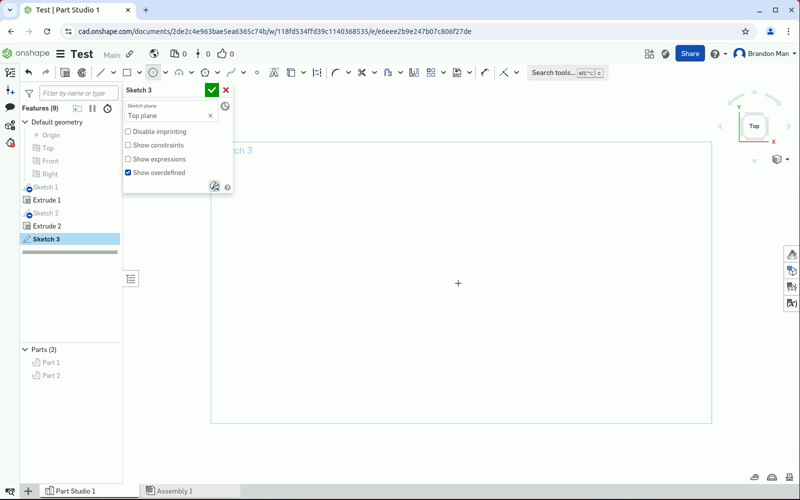
key_up(shift)
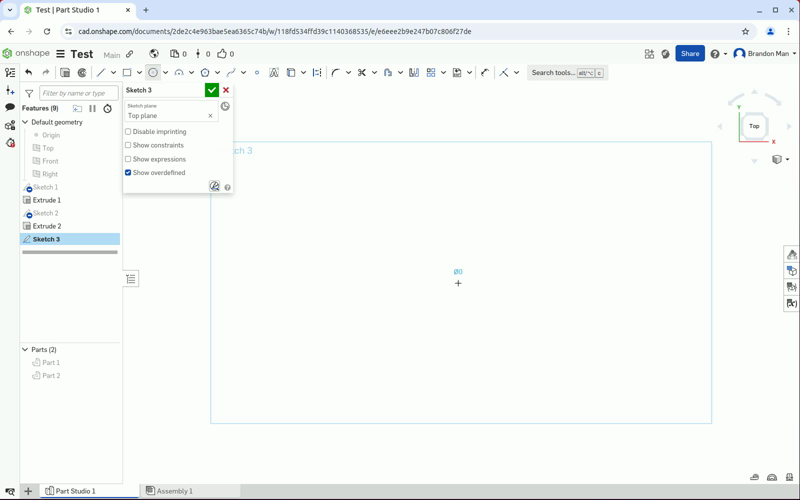
mouse_move(460, 282)
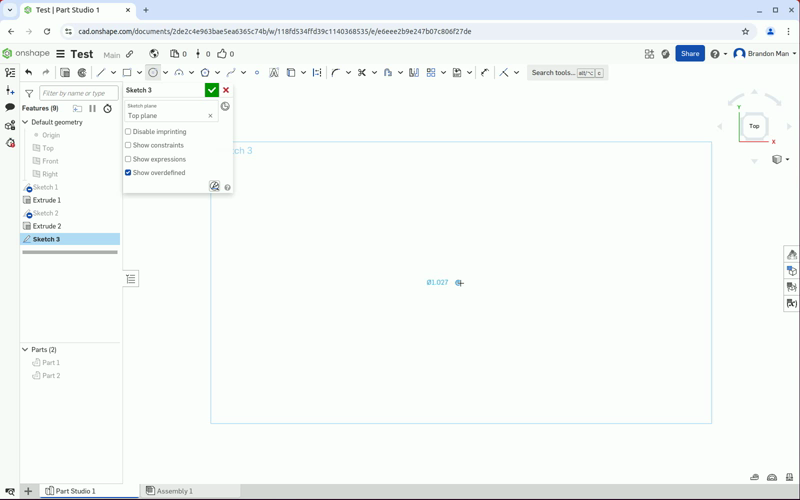
scroll(6)
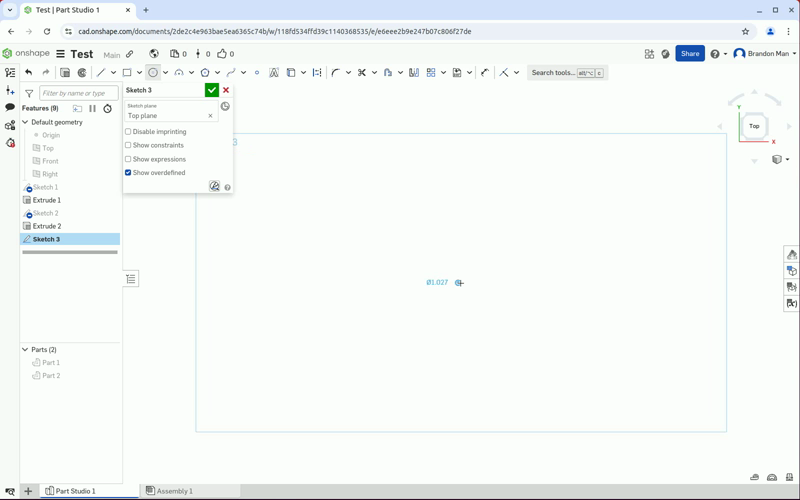
scroll(6)
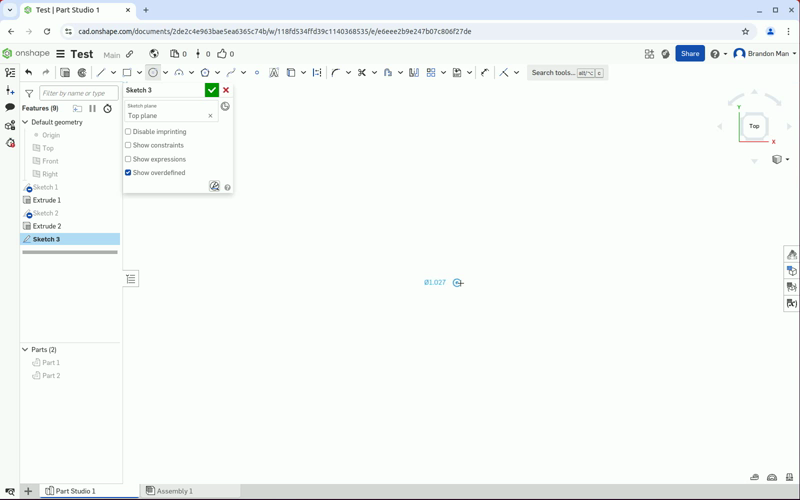
scroll(6)
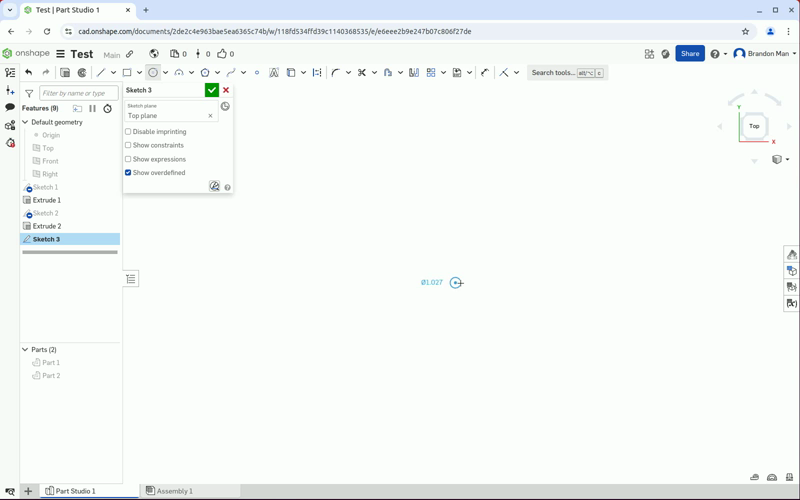
scroll(6)
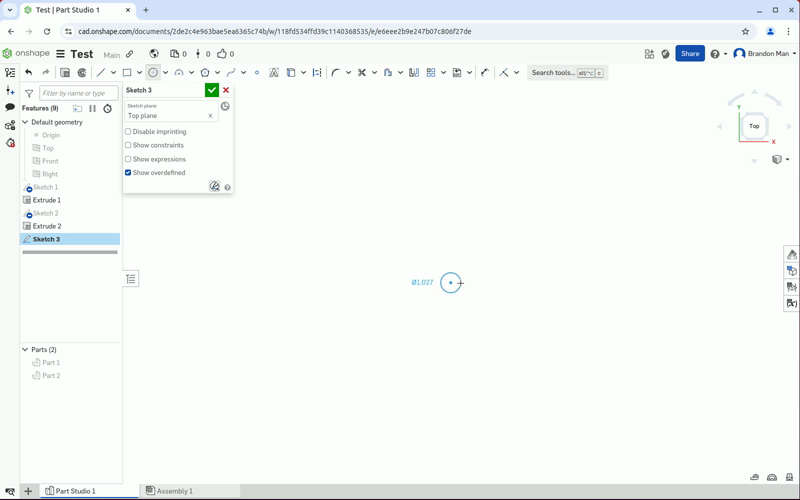
scroll(6)
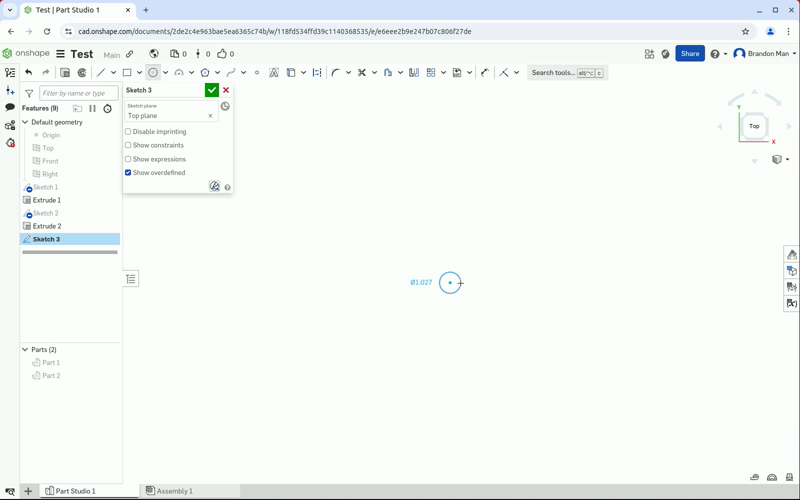
scroll(6)
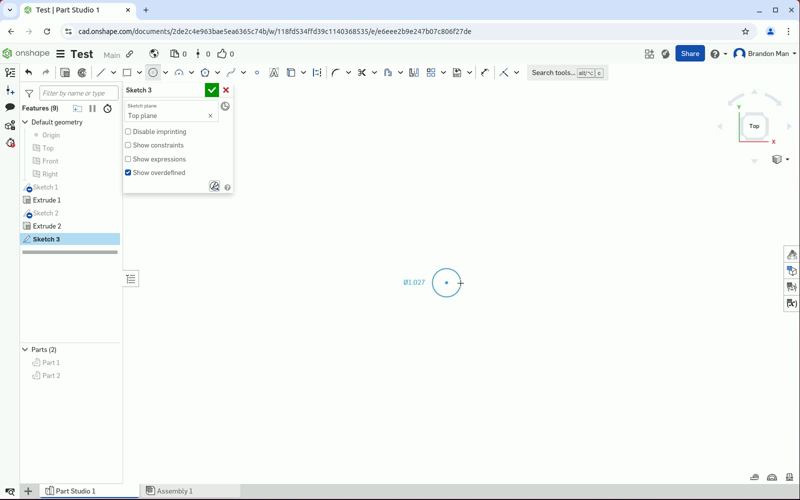
scroll(6)
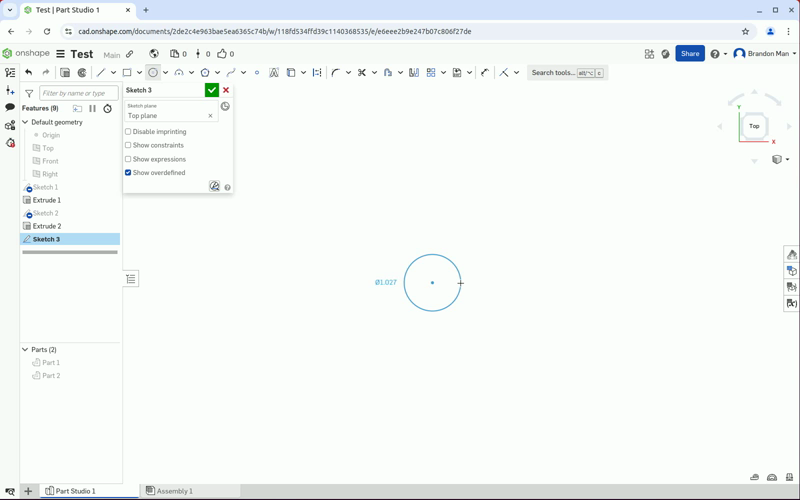
click(460, 282)
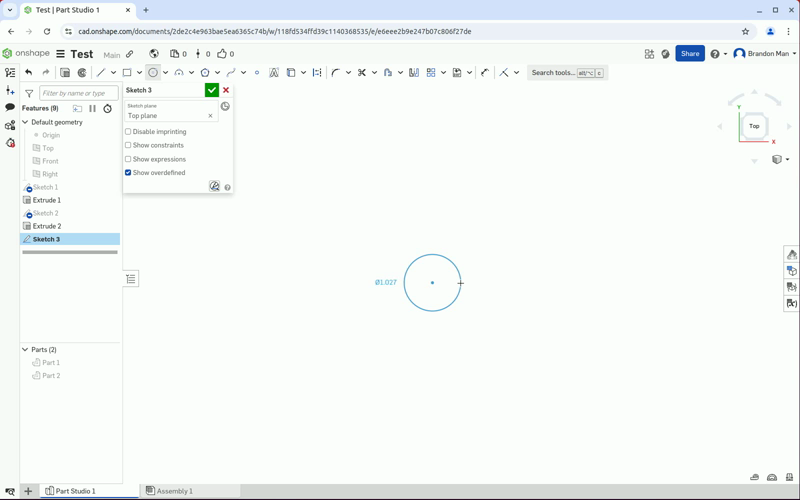
scroll(-6)
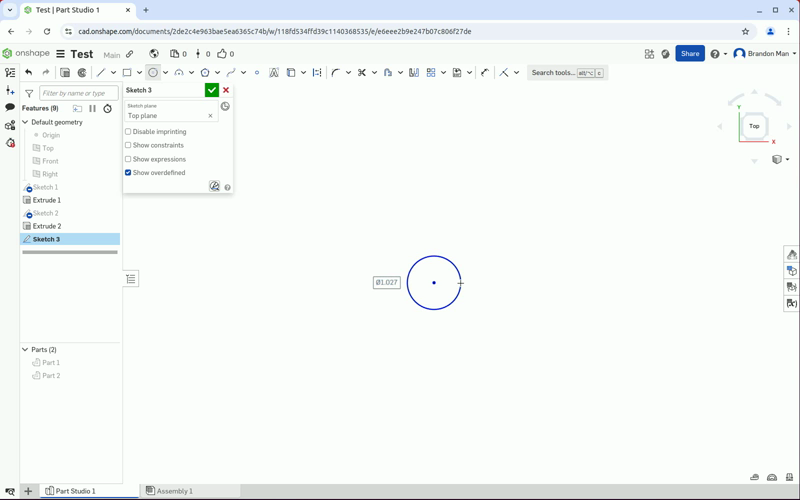
scroll(-6)
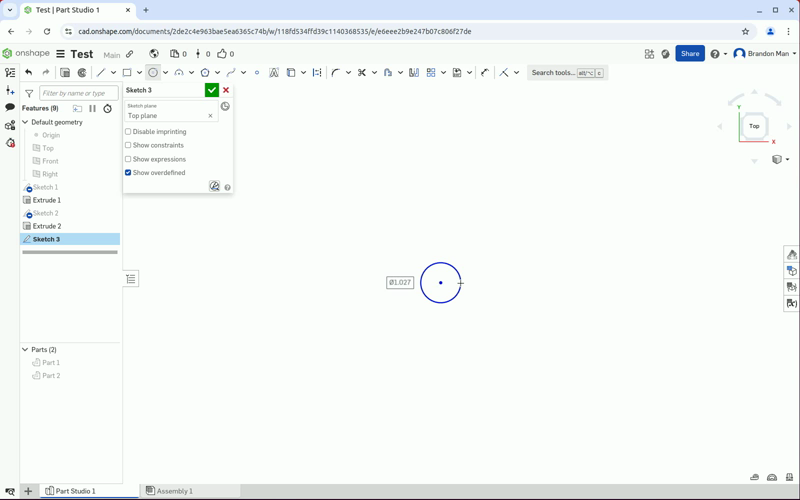
scroll(-6)
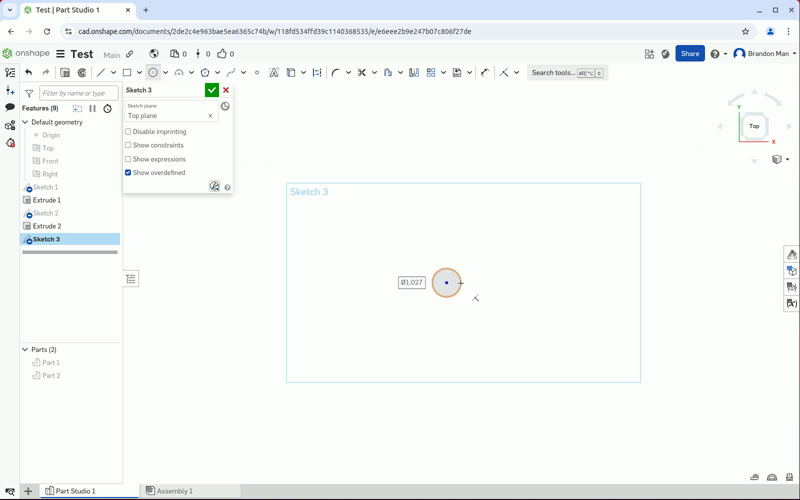
scroll(-6)
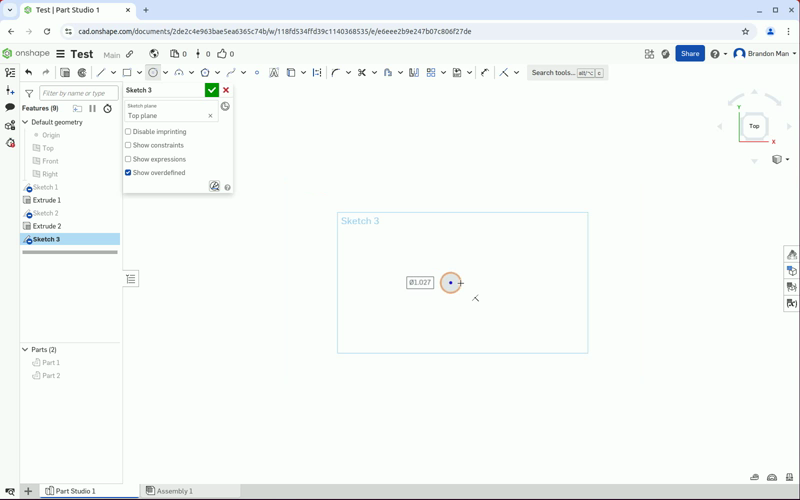
scroll(-6)
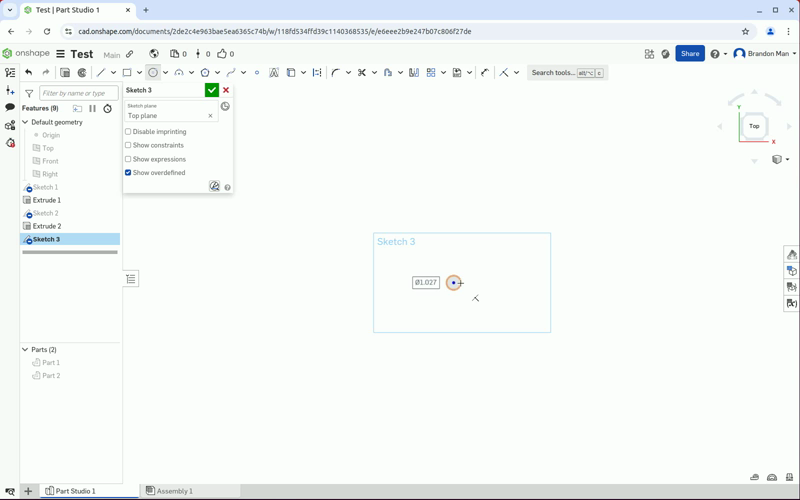
scroll(-6)
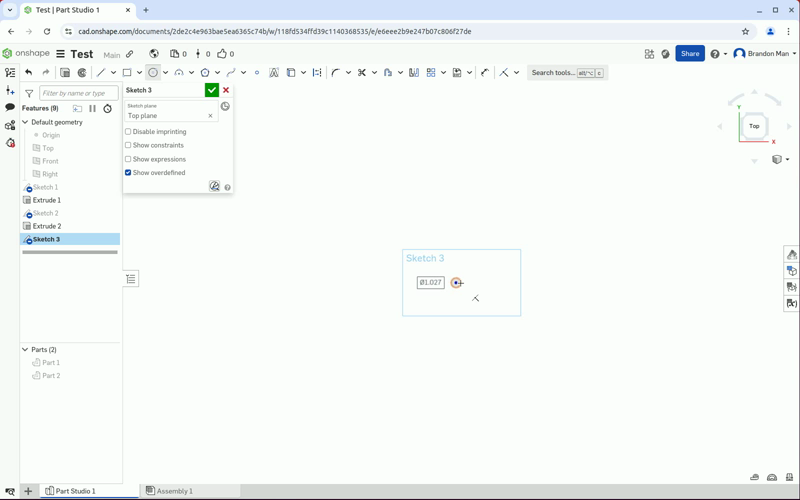
scroll(-6)
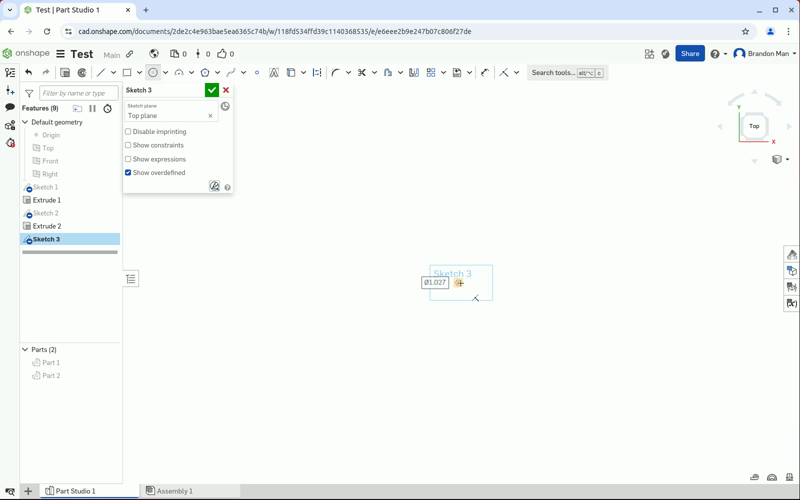
key(esc)
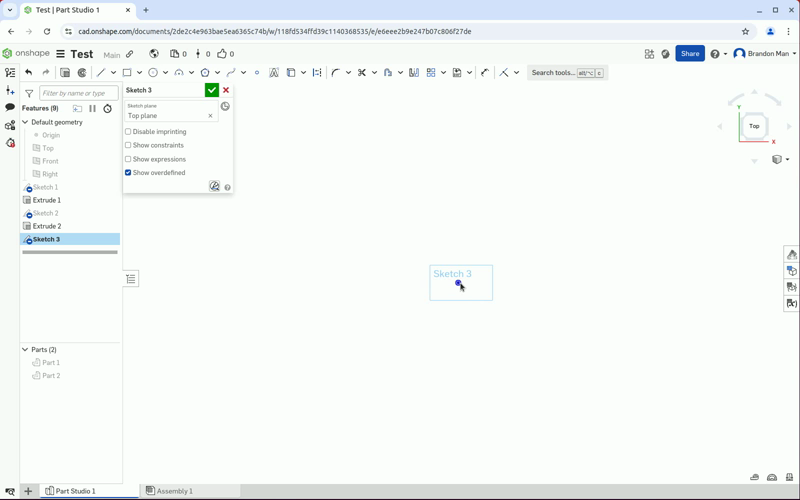
mouse_move(459, 283)
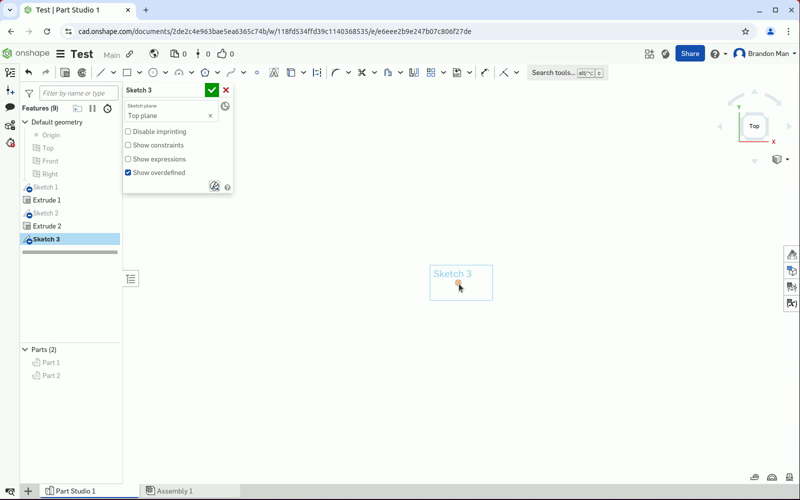
scroll(6)
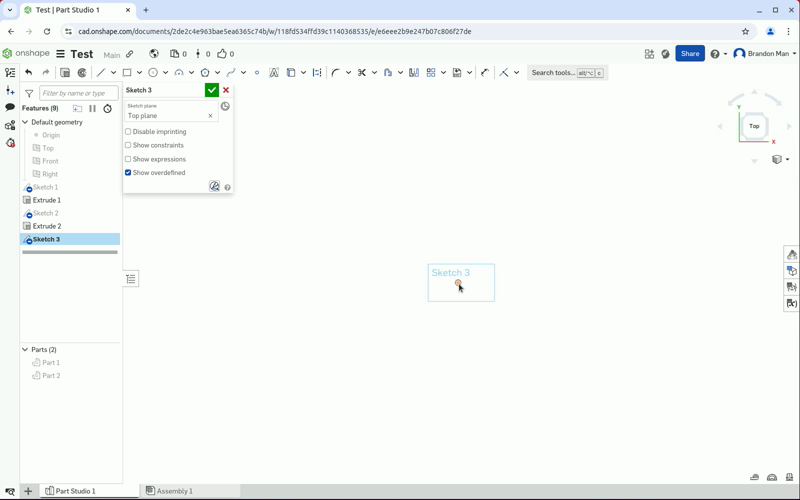
scroll(6)
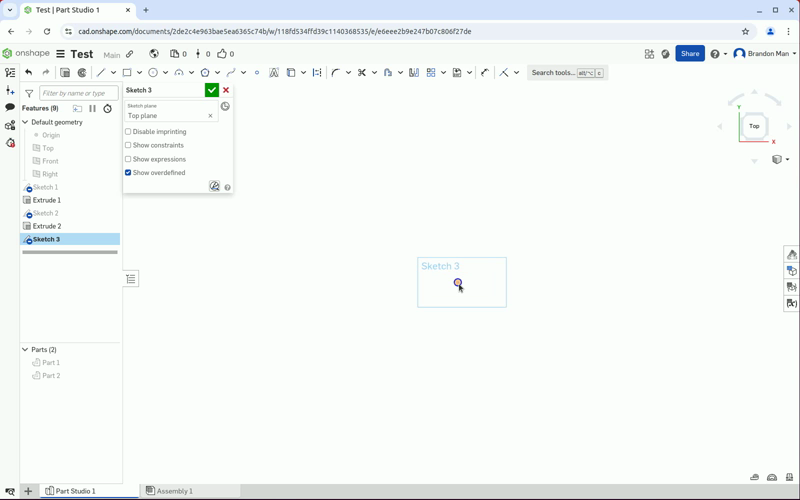
scroll(6)
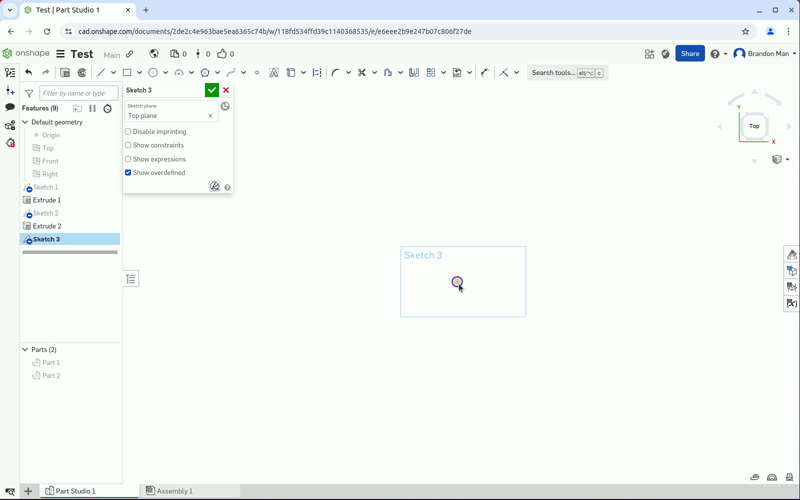
scroll(6)
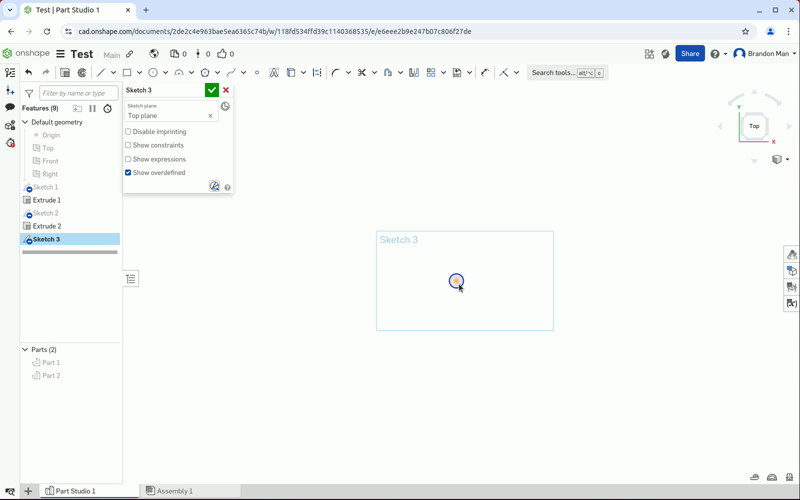
scroll(6)
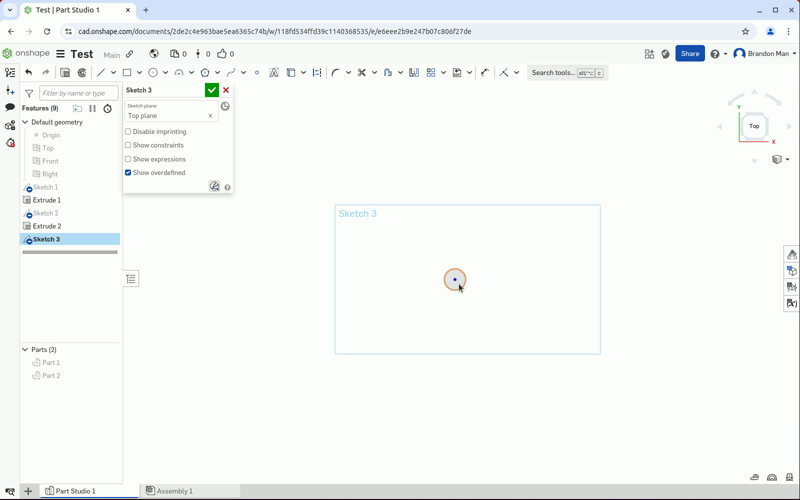
scroll(6)
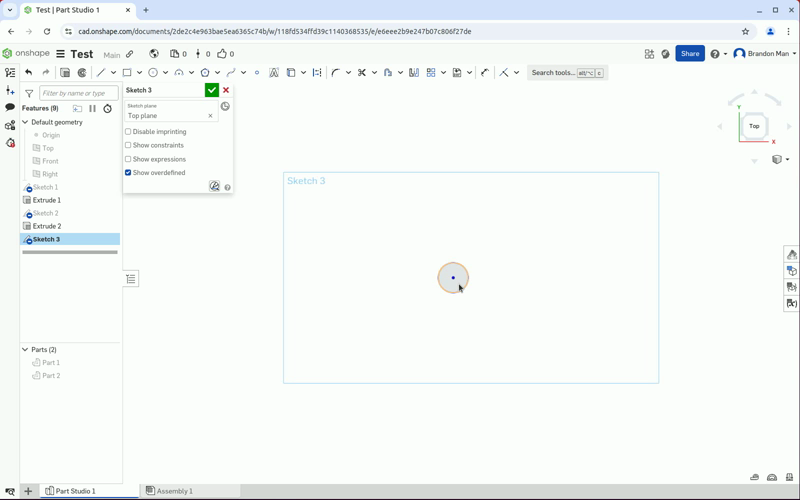
scroll(6)
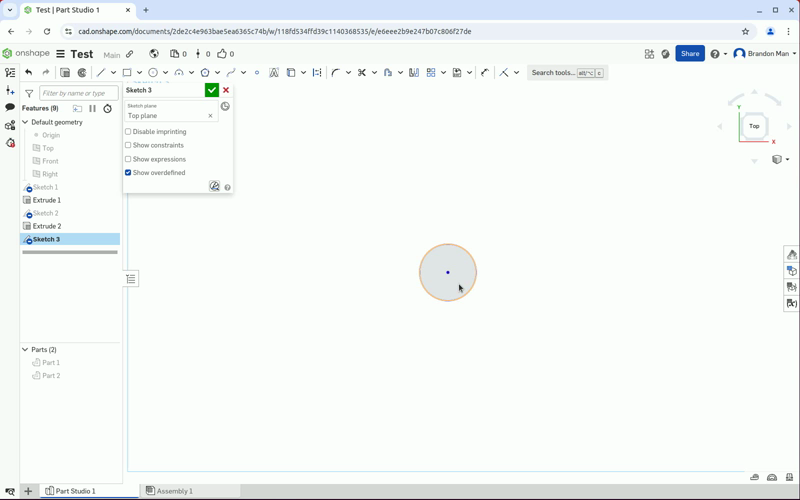
click(459, 283)
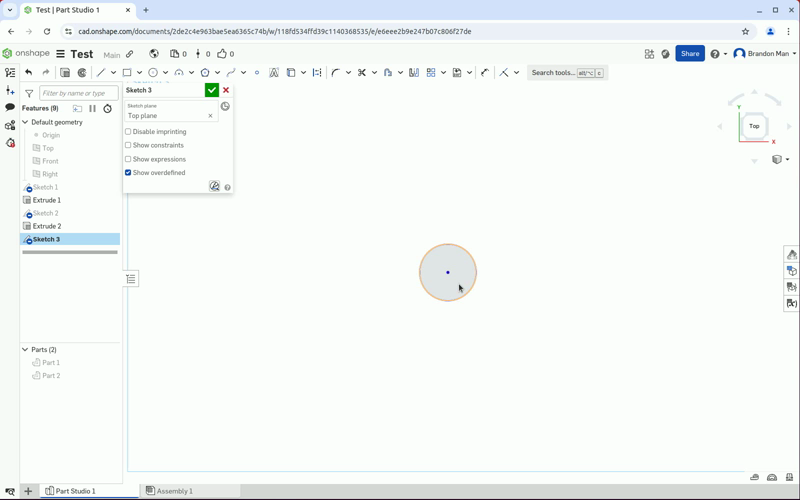
scroll(-6)
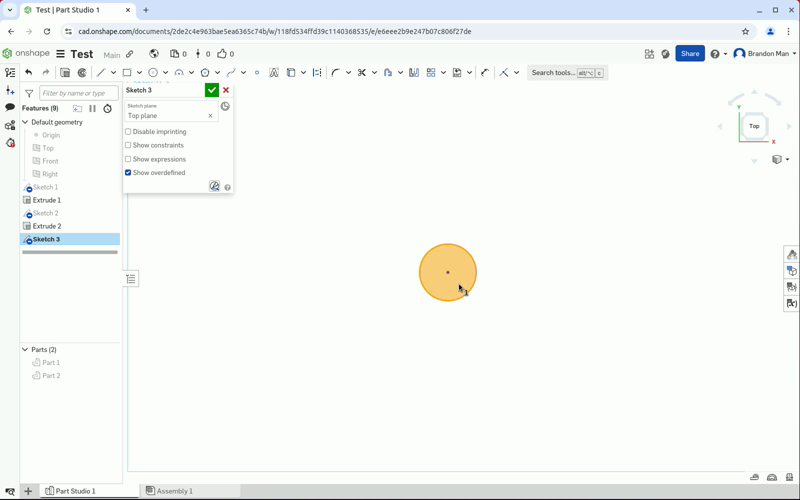
scroll(-6)
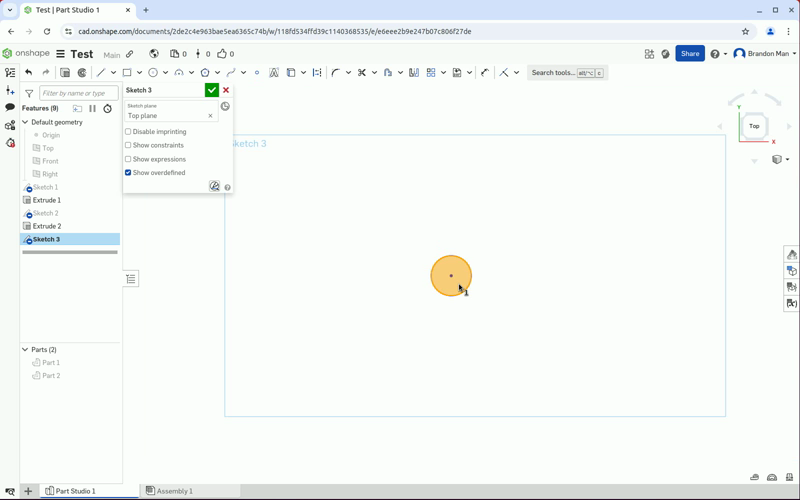
scroll(-6)
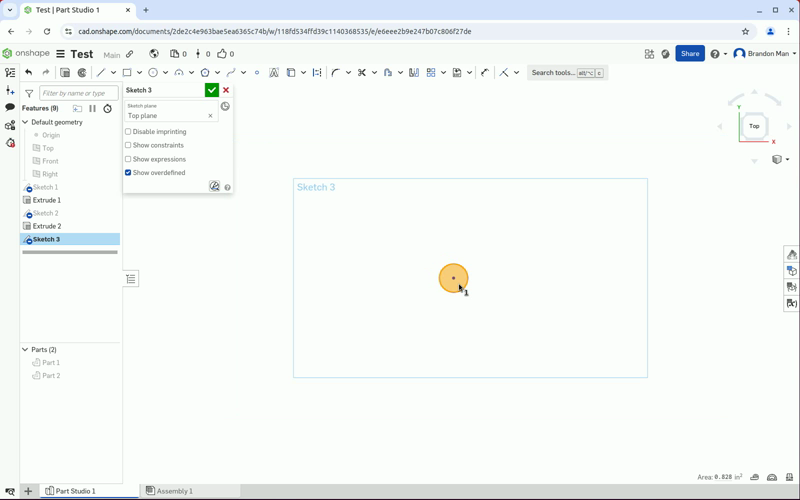
scroll(-6)
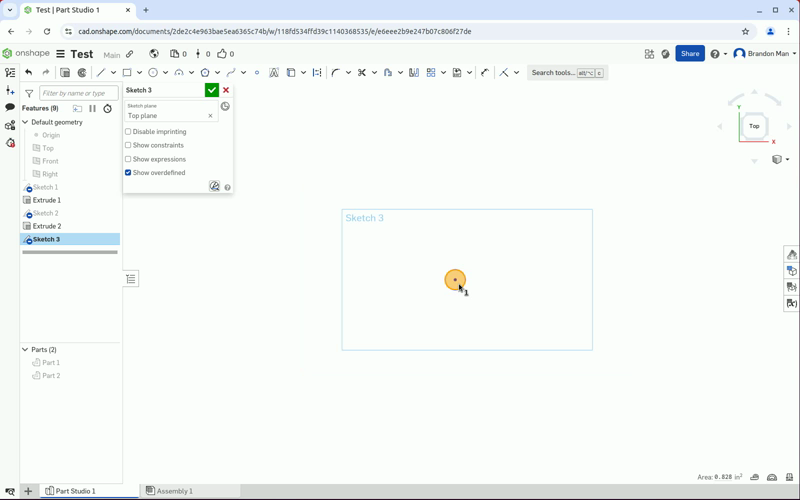
scroll(-6)
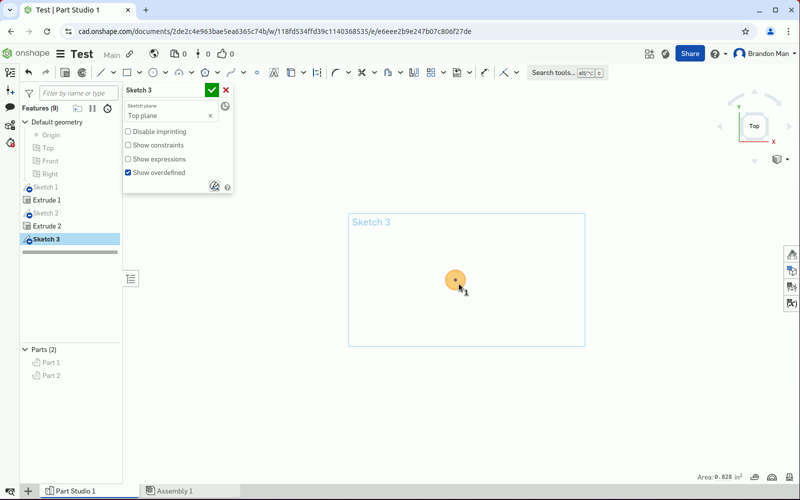
scroll(-6)
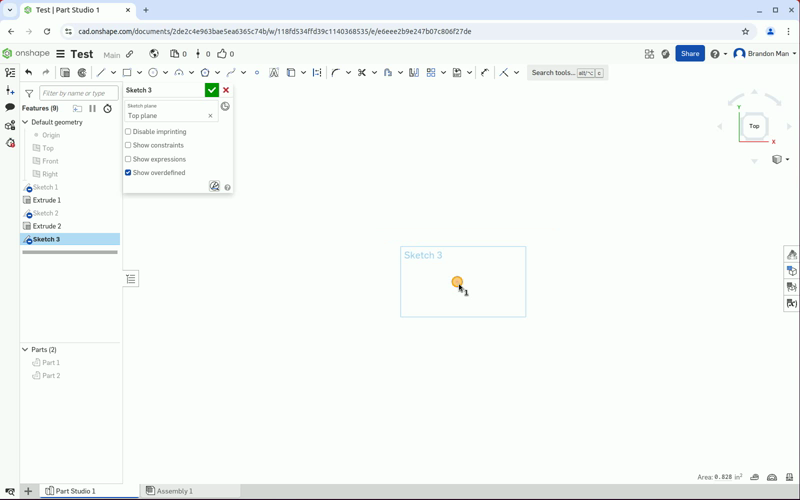
scroll(-6)
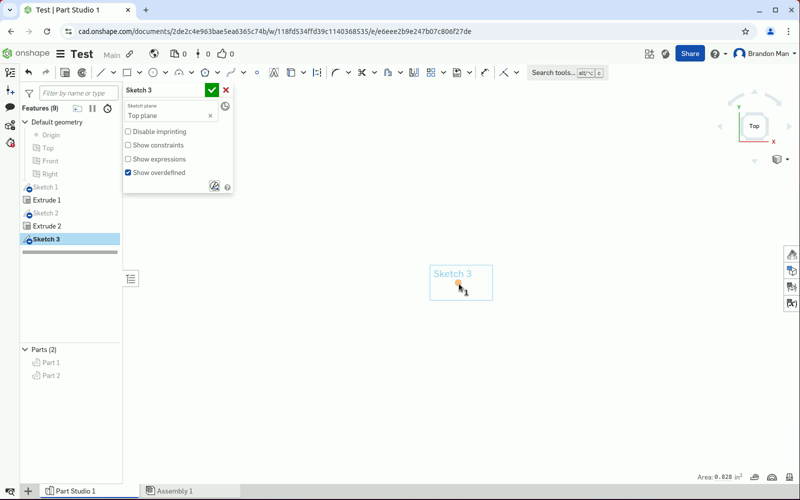
mouse_move(73, 352)
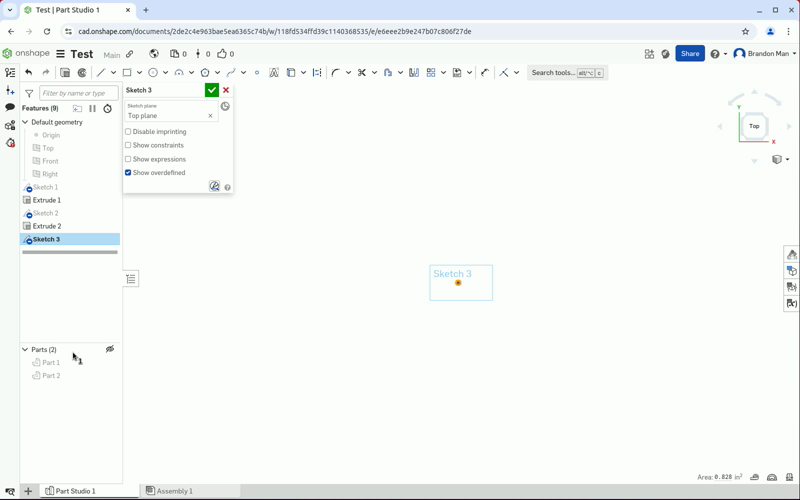
key(shift+y)
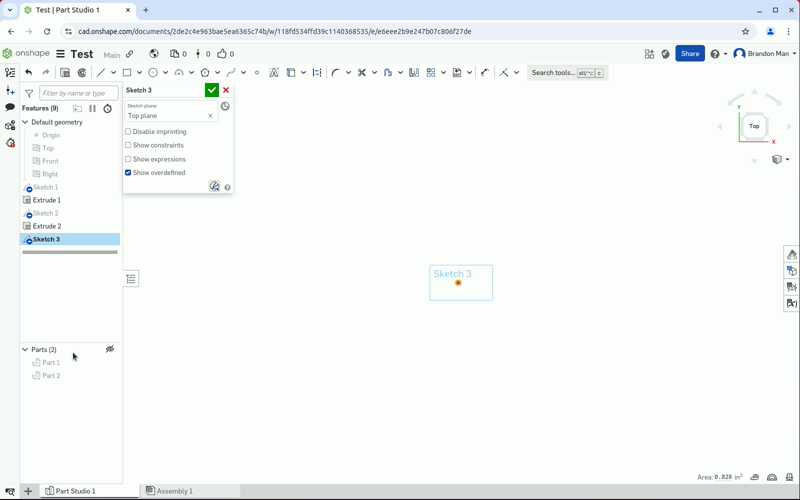
key(shift+e)
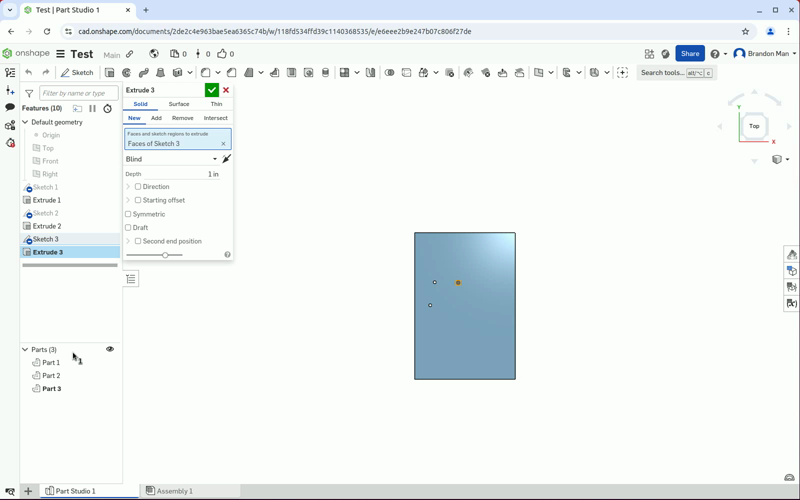
mouse_move(143, 106)
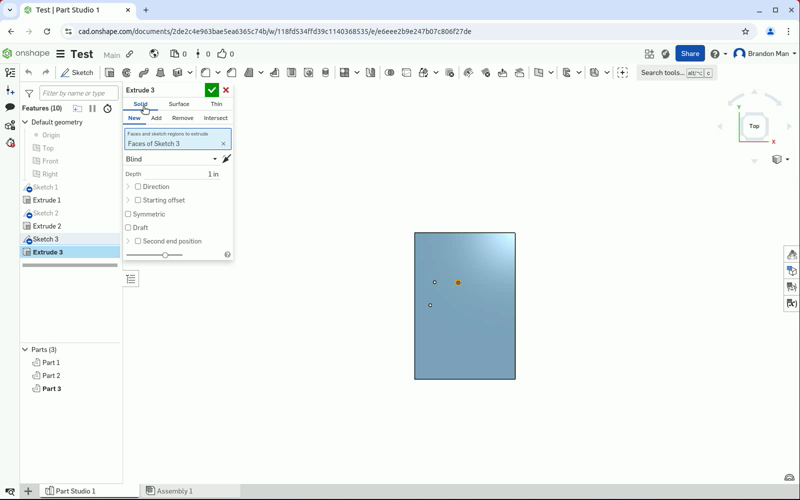
click(143, 106)
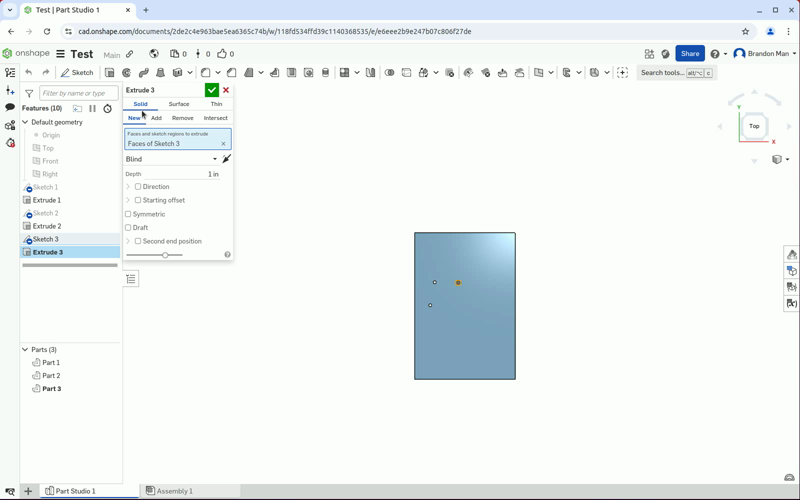
mouse_move(137, 120)
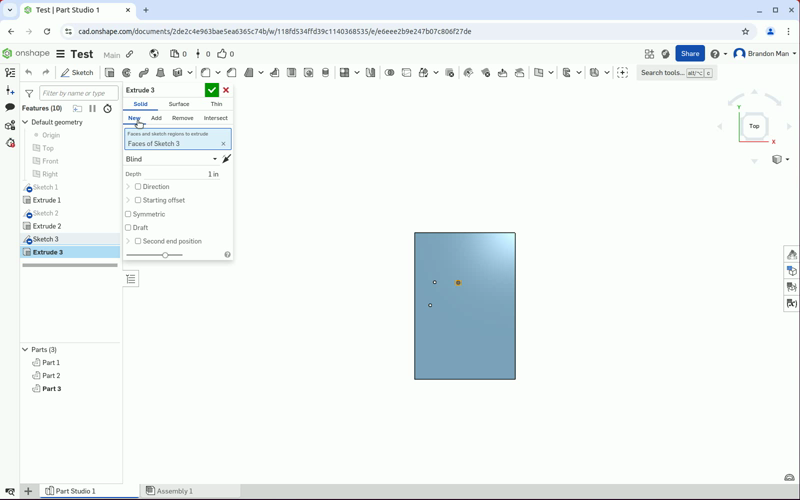
click(137, 120)
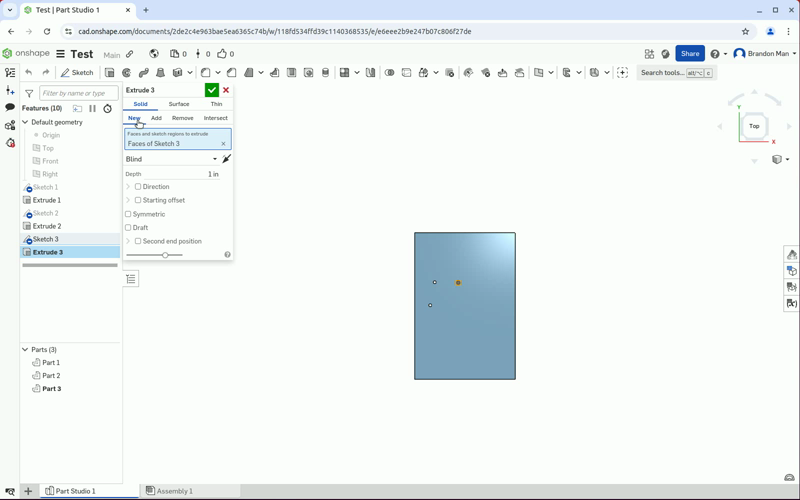
key(tab, 4)
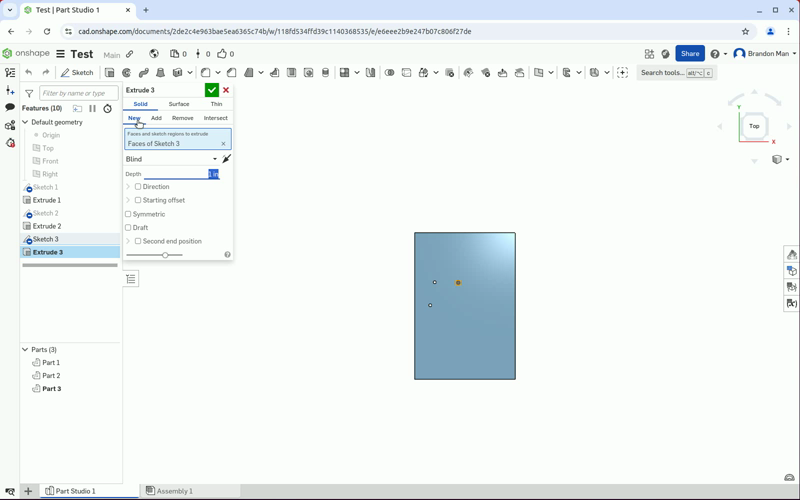
text(0.481)
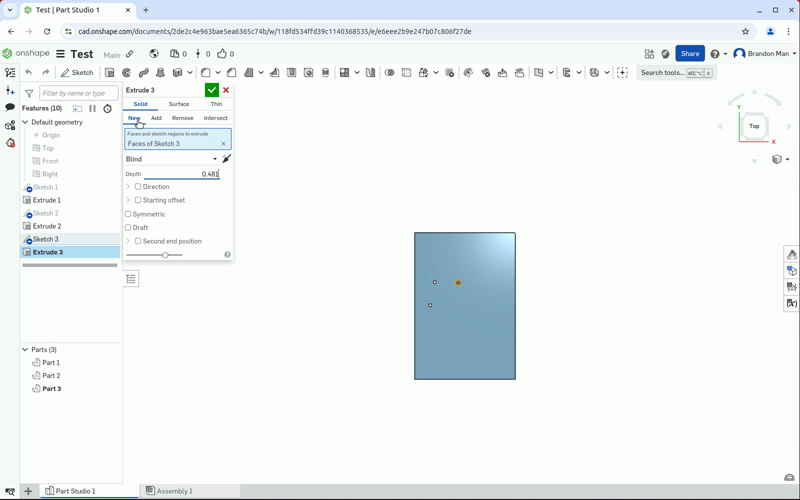
key(enter)
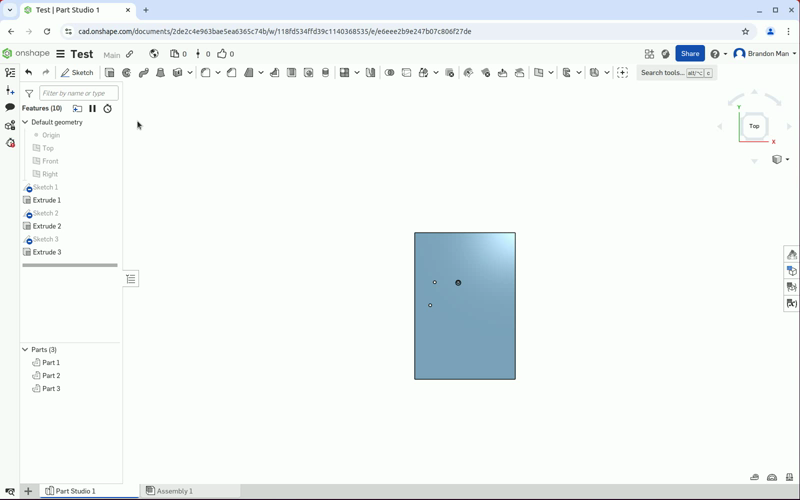
key(shift+h)
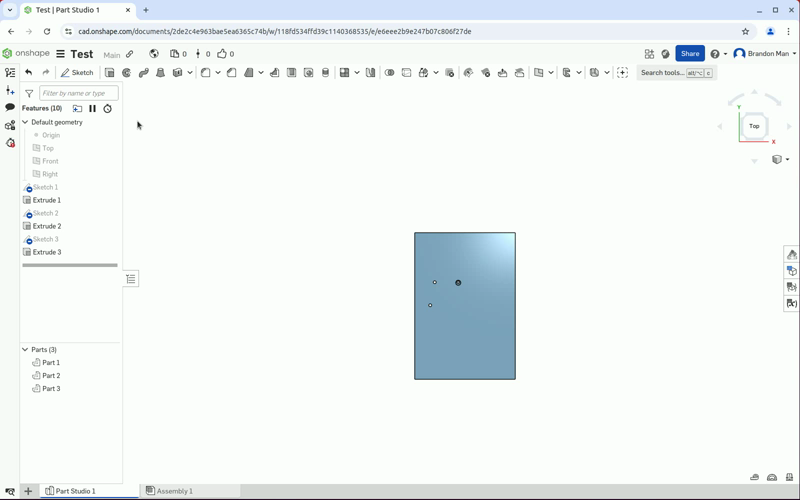
key(shift+h)
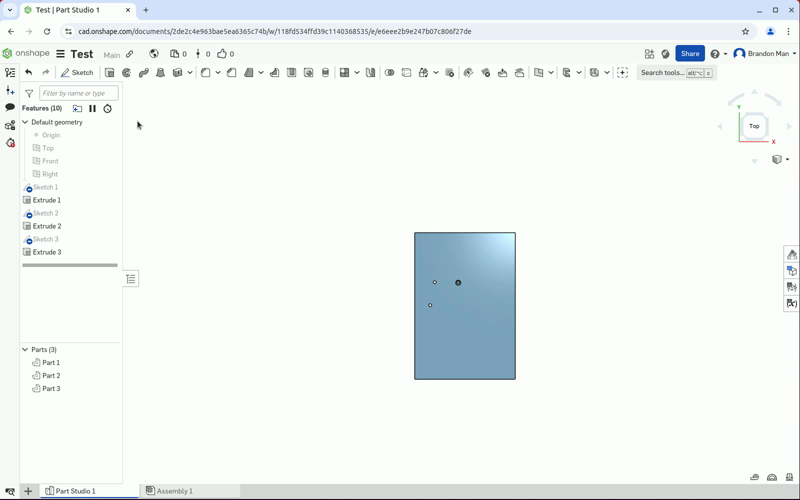
mouse_move(73, 189)
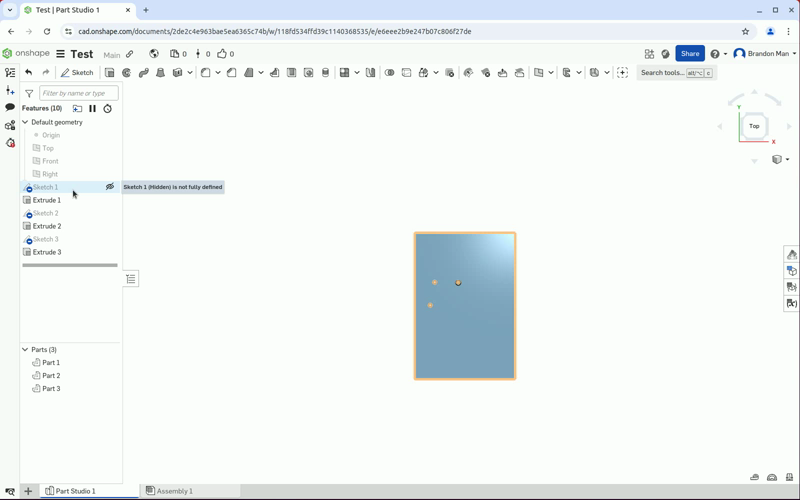
click(73, 189)
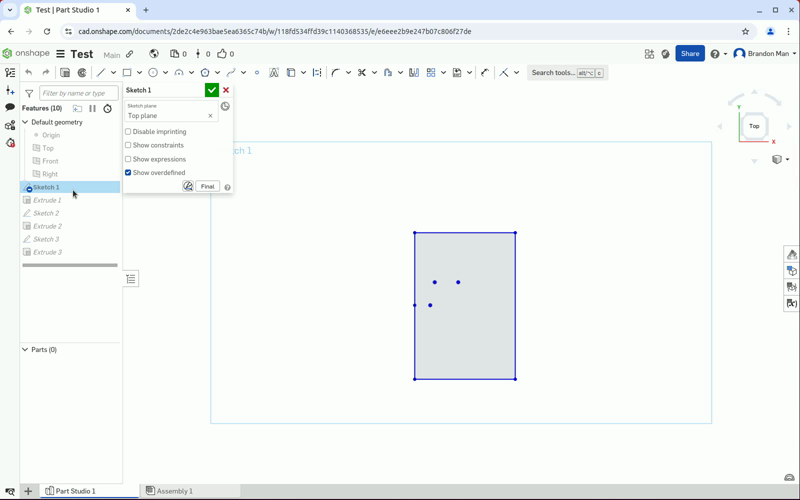
mouse_move(229, 92)
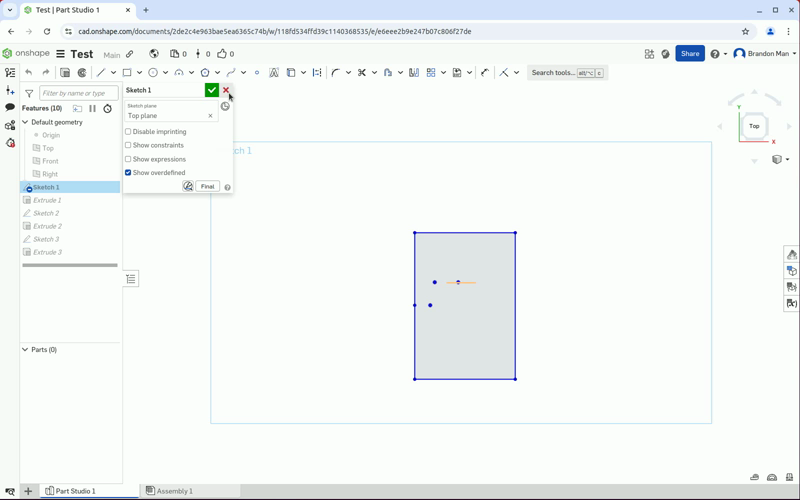
click(229, 92)
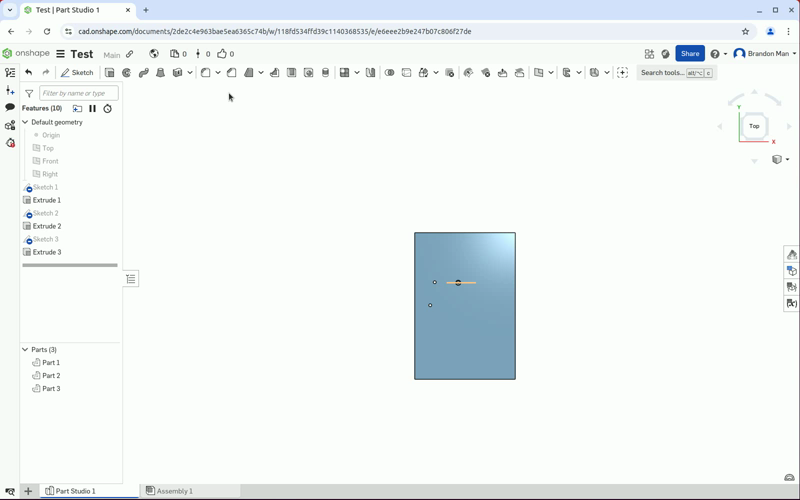
mouse_move(541, 75)
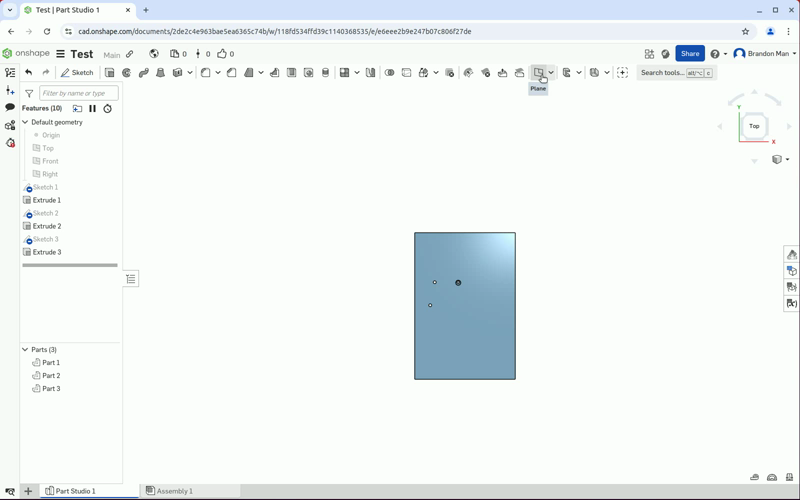
click(541, 75)
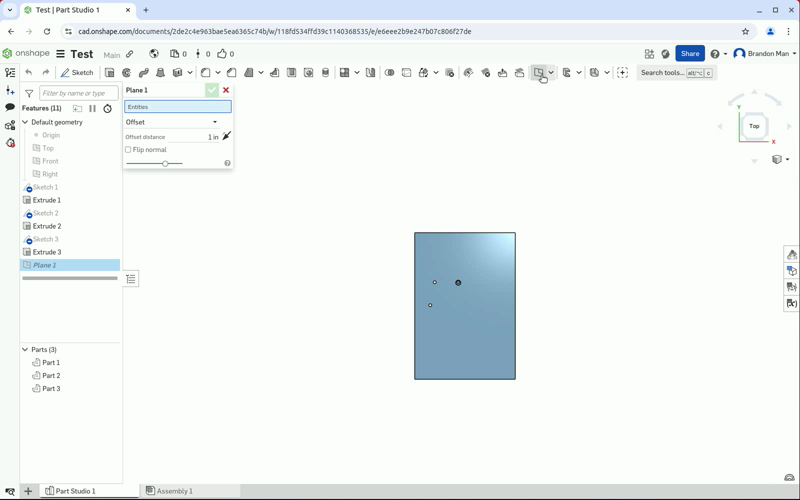
mouse_move(73, 150)
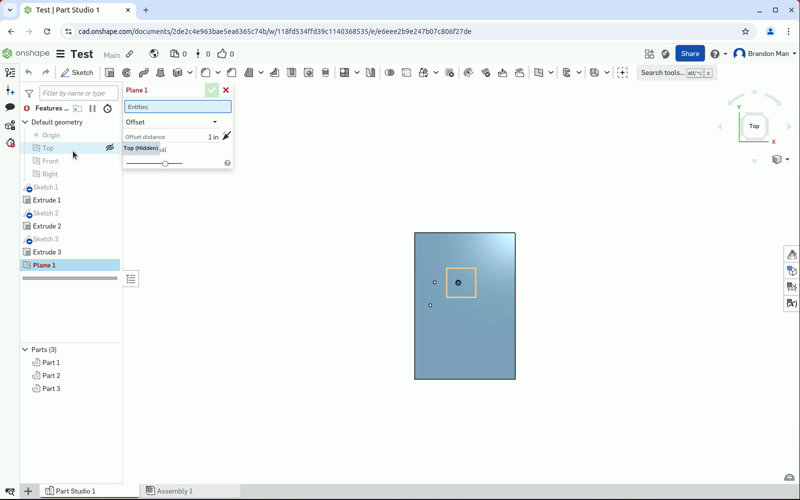
click(73, 150)
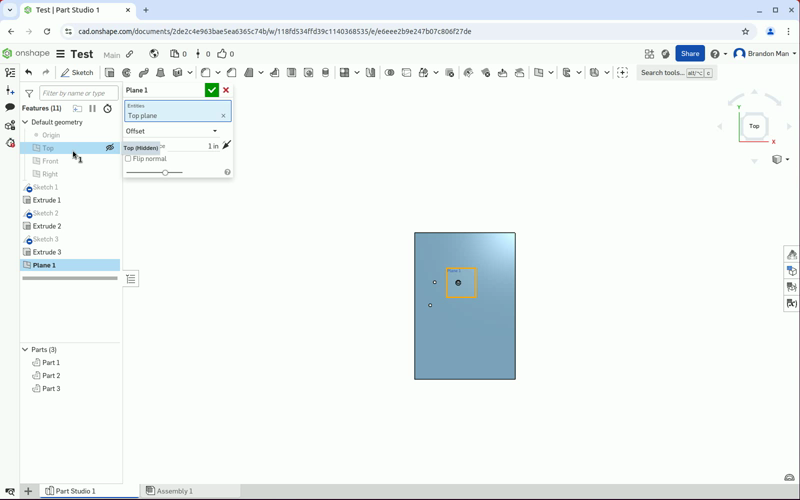
key(tab, 2)
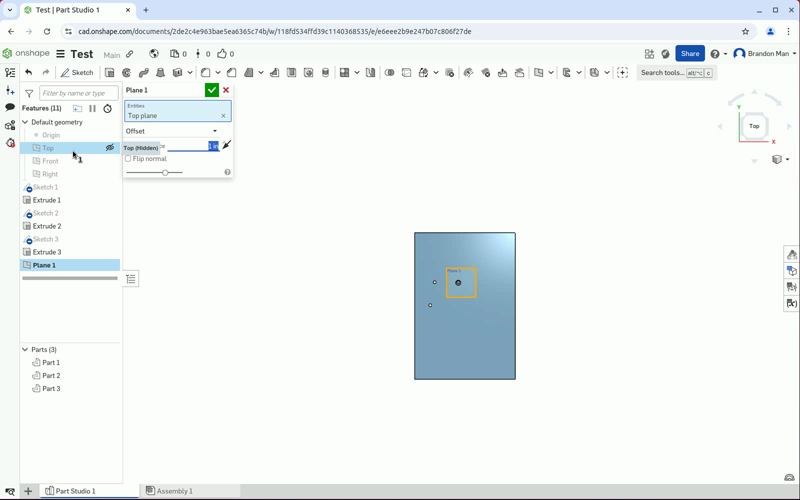
text(0.493)
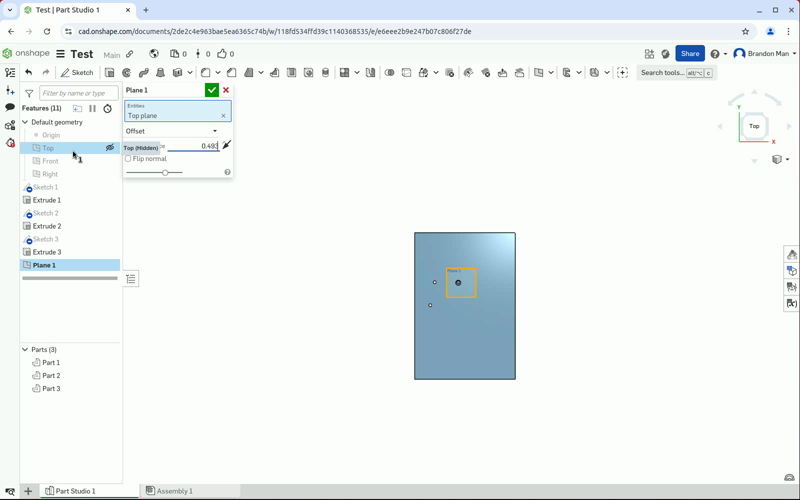
key(enter, 2)
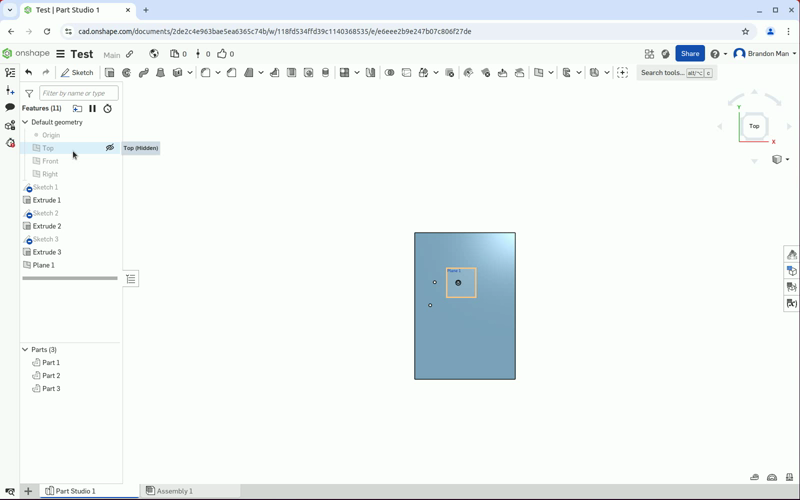
key(shift+s)
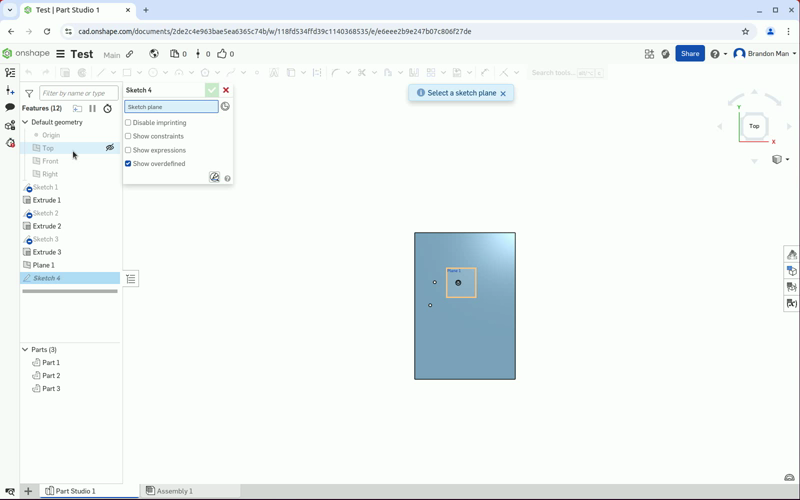
mouse_move(73, 267)
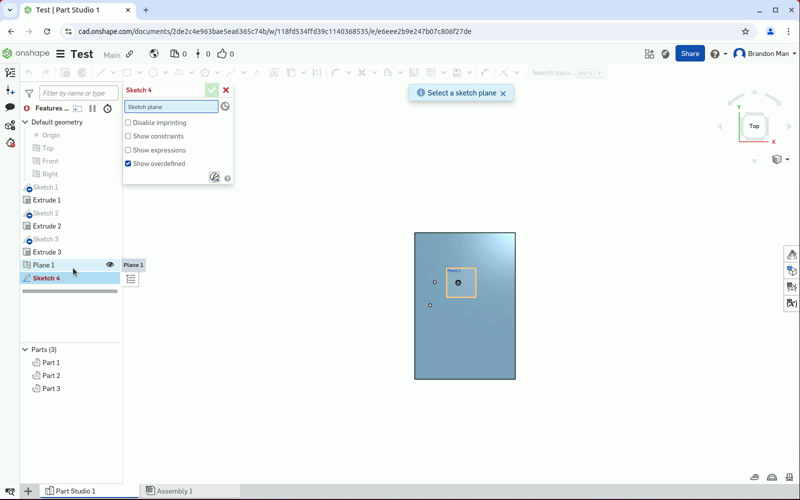
click(73, 267)
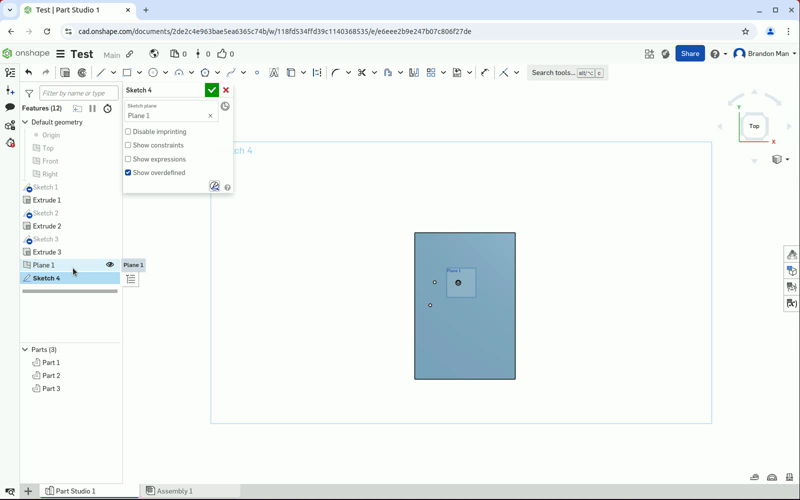
mouse_move(73, 352)
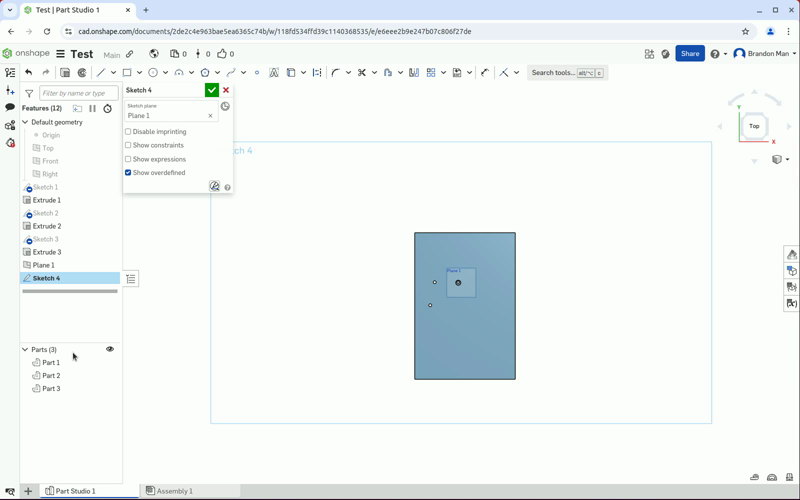
key(y)
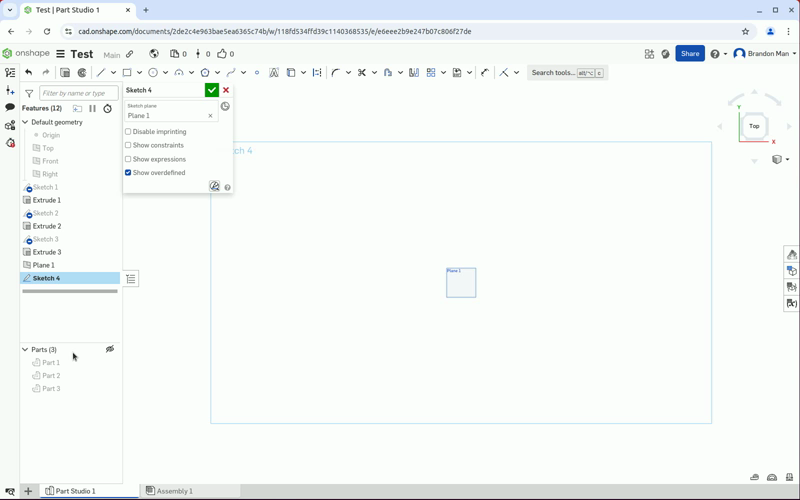
key(l)
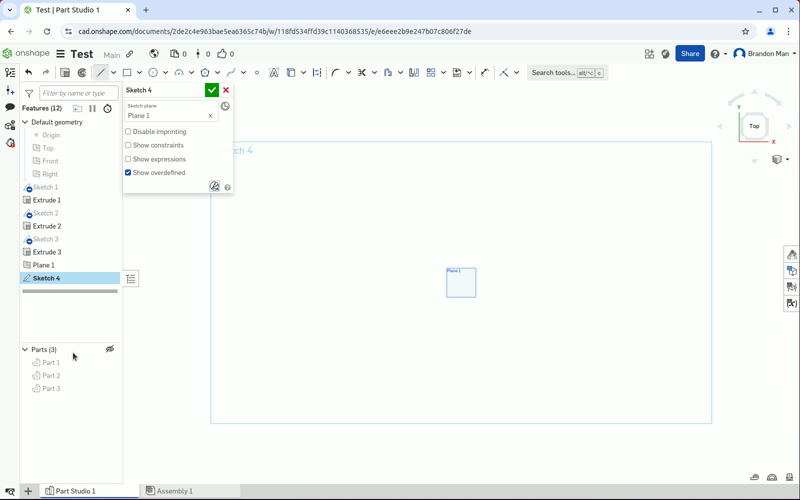
key_down(shift)
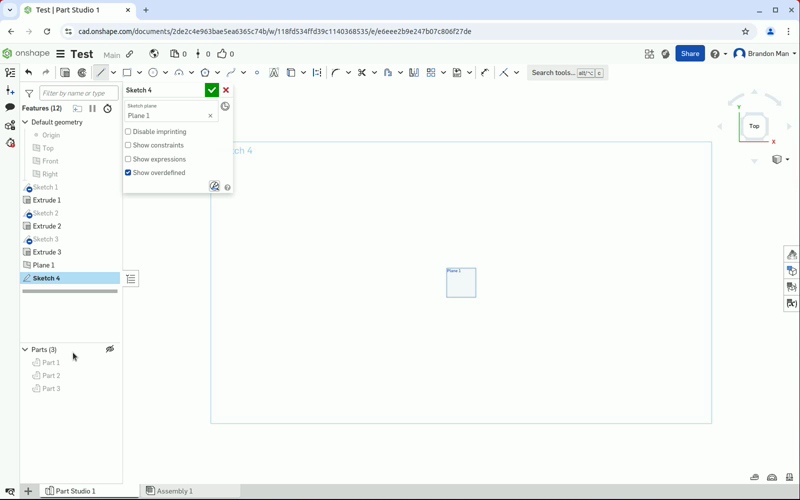
mouse_move(450, 378)
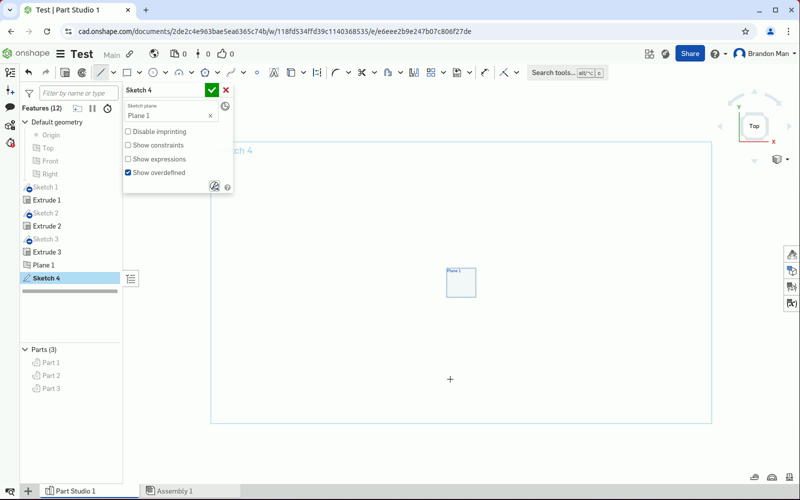
click(450, 378)
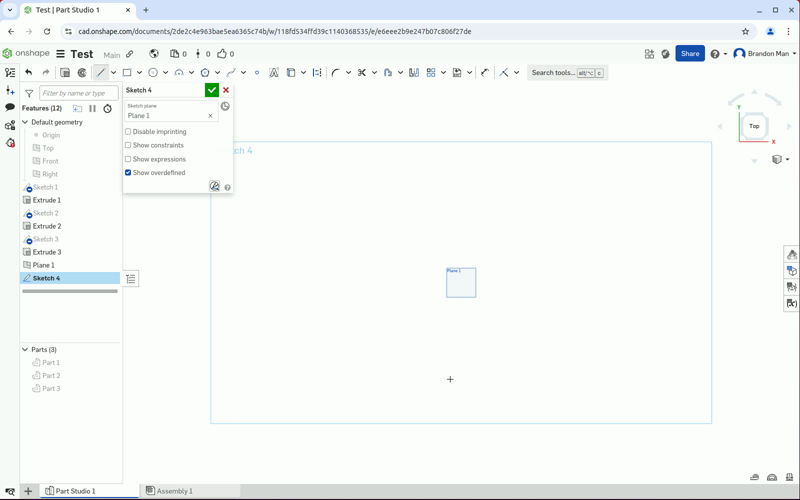
key_up(shift)
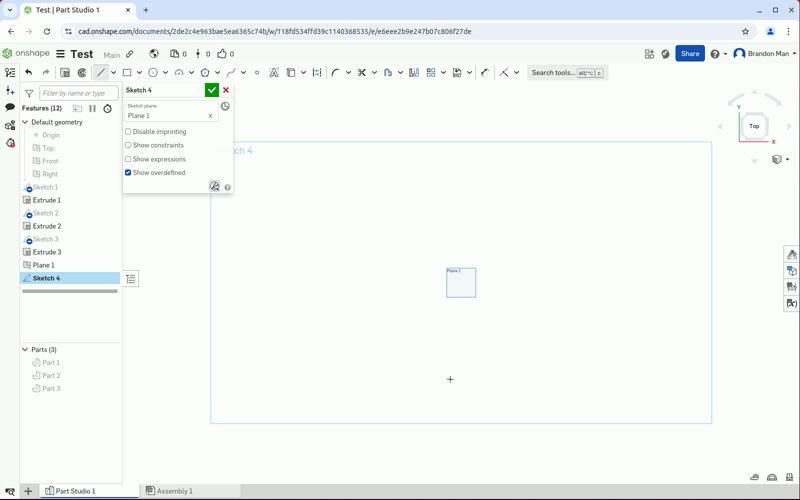
key_down(shift)
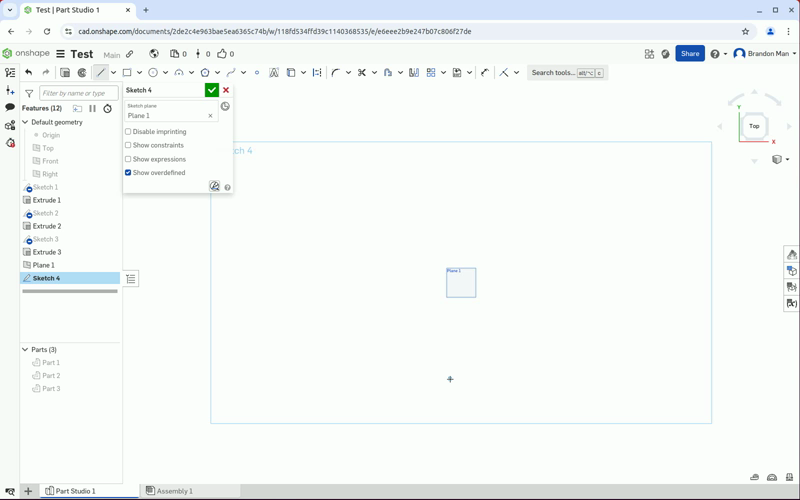
mouse_move(514, 378)
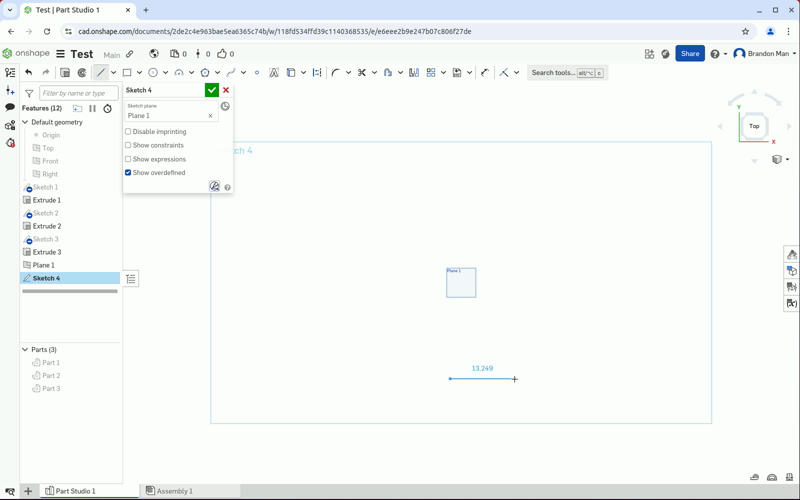
click(514, 378)
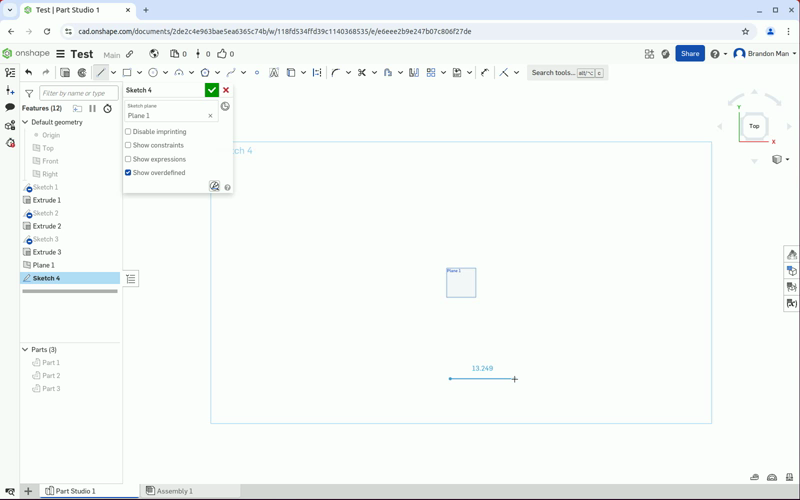
key_up(shift)
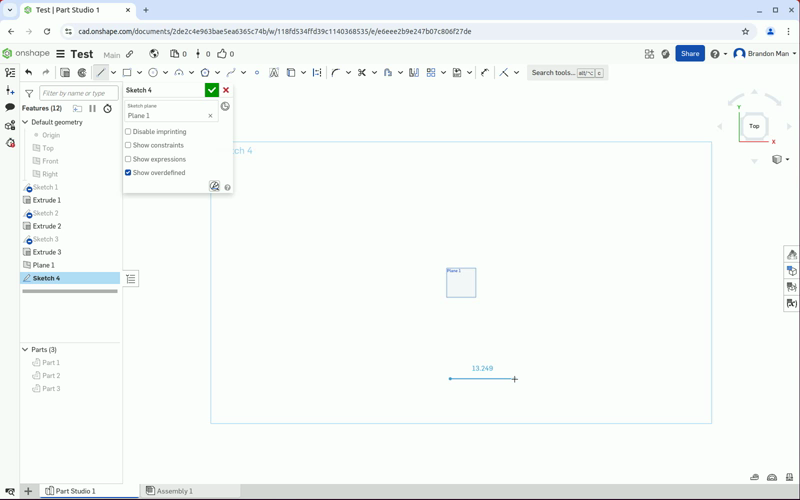
key_down(shift)
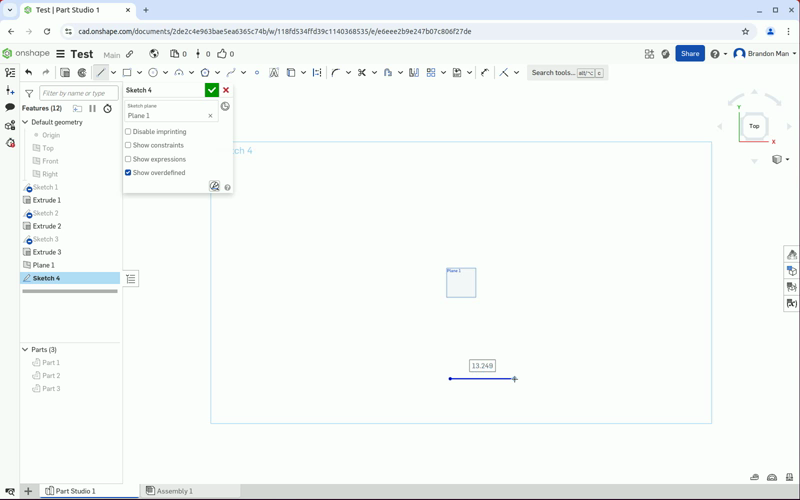
mouse_move(513, 232)
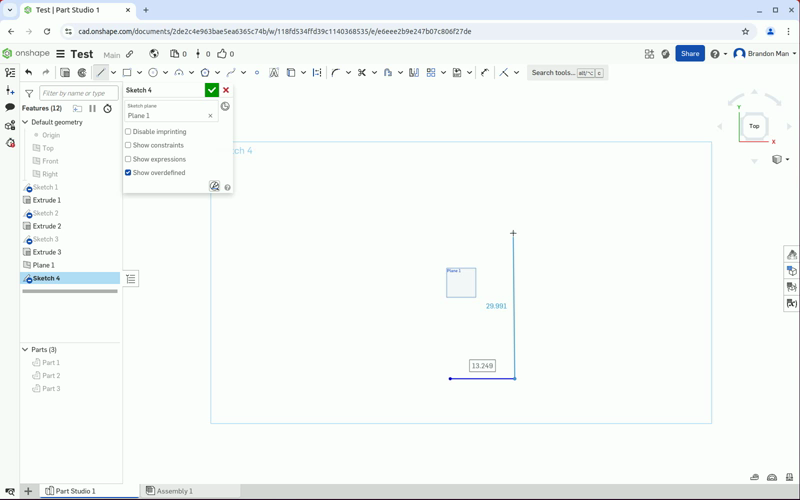
click(513, 232)
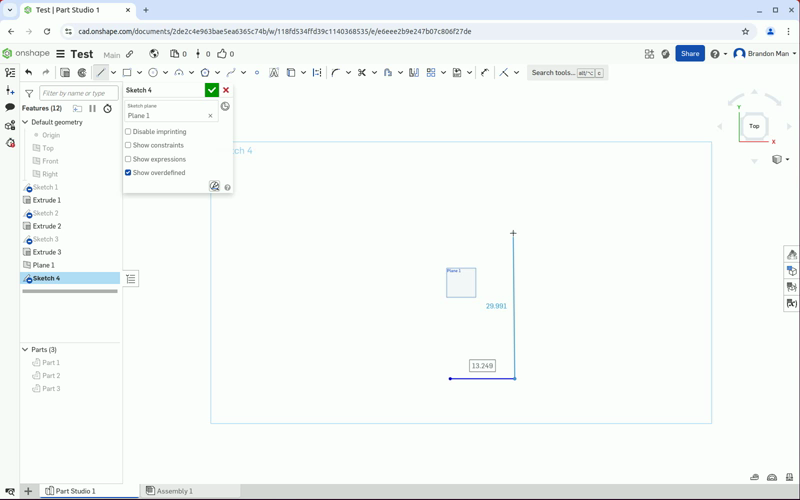
key_up(shift)
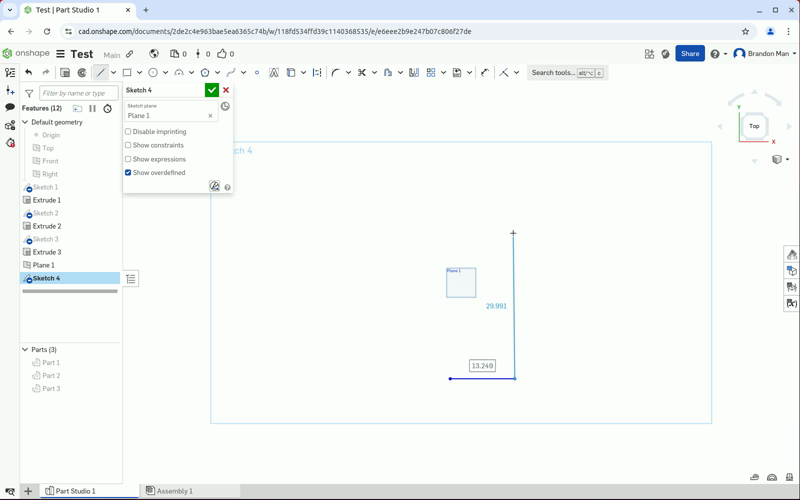
key_down(shift)
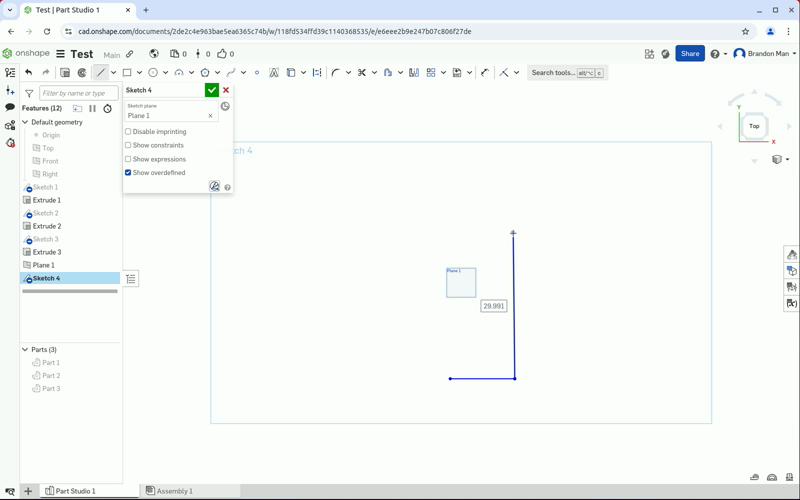
mouse_move(450, 232)
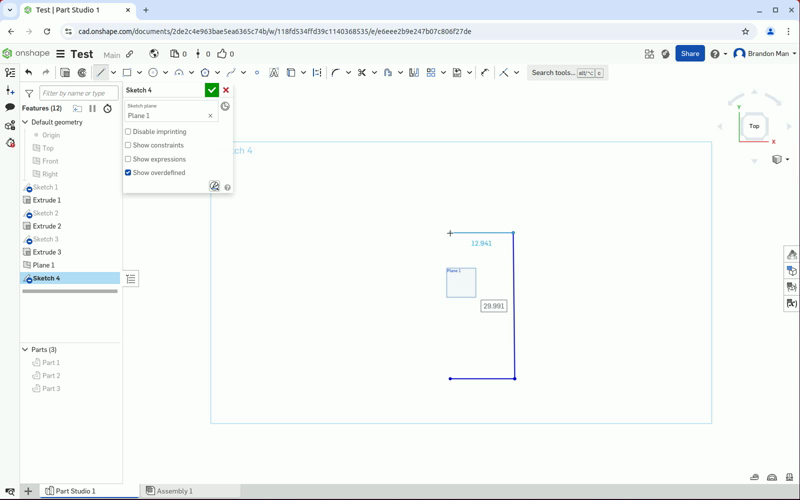
click(450, 232)
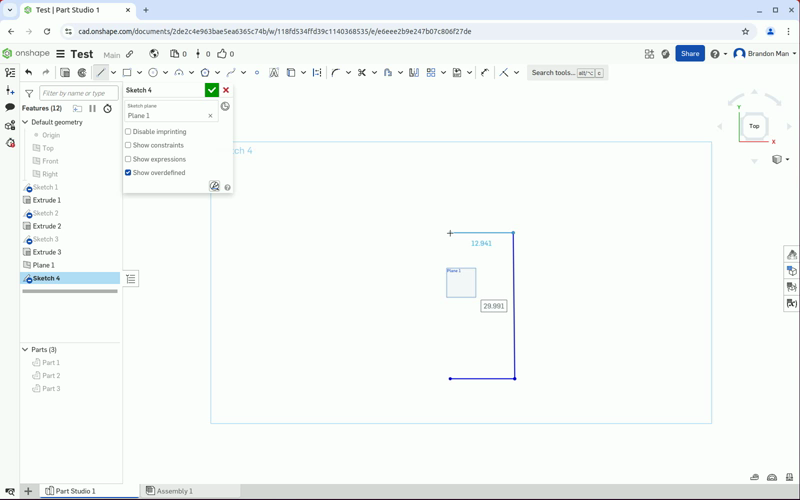
key_up(shift)
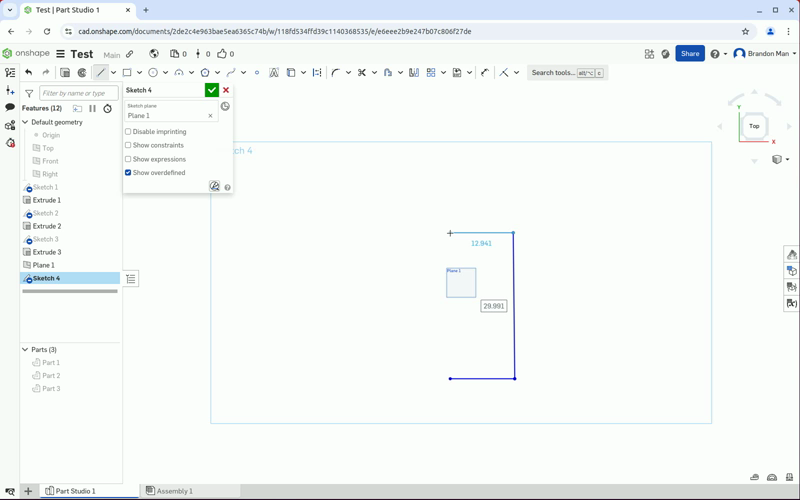
key_down(shift)
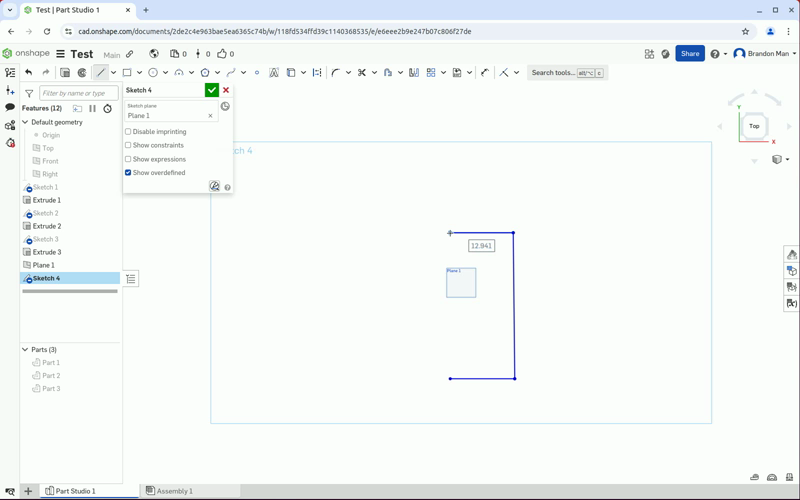
mouse_move(480, 232)
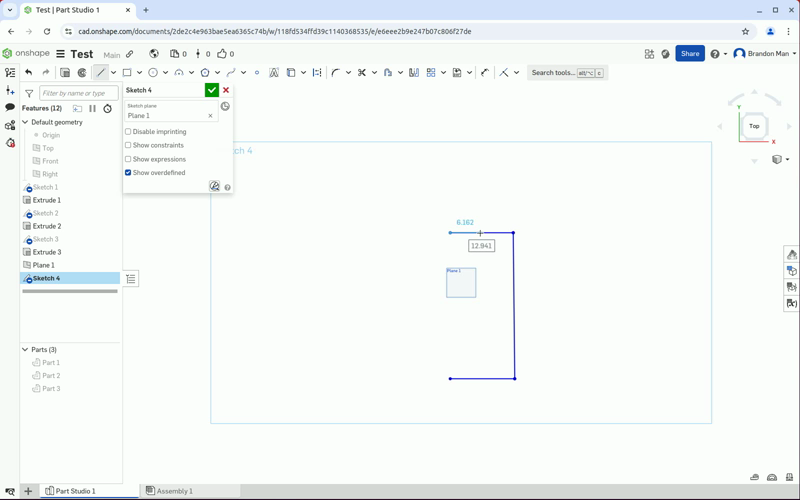
mouse_move(450, 281)
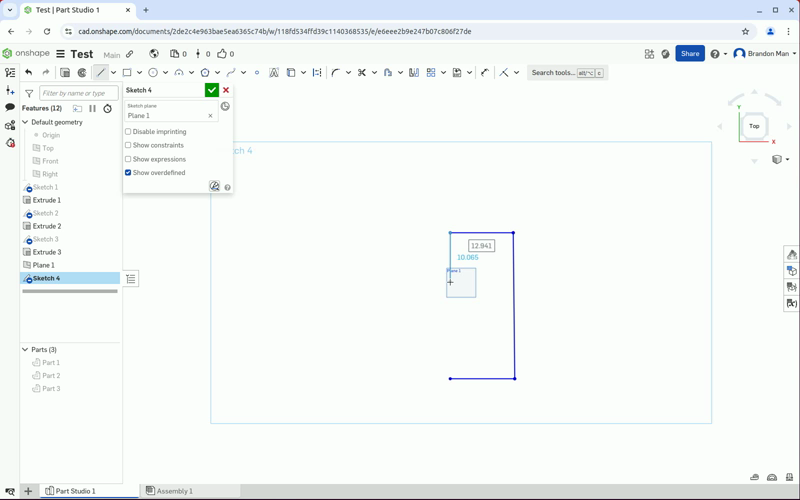
click(450, 281)
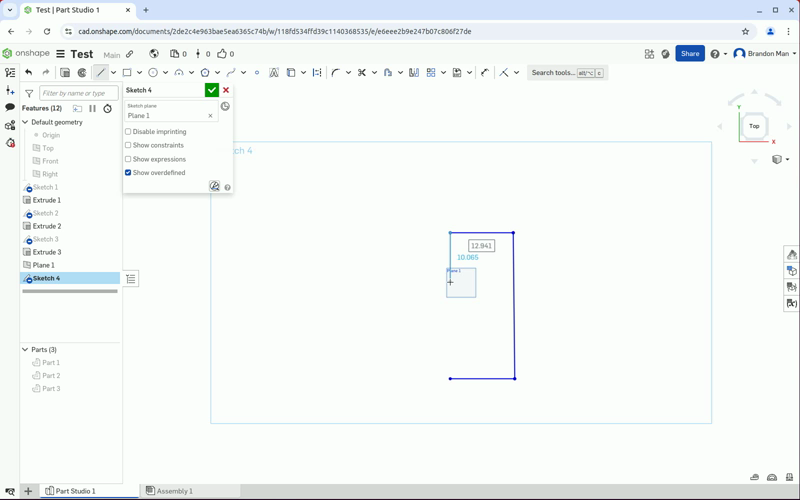
key_up(shift)
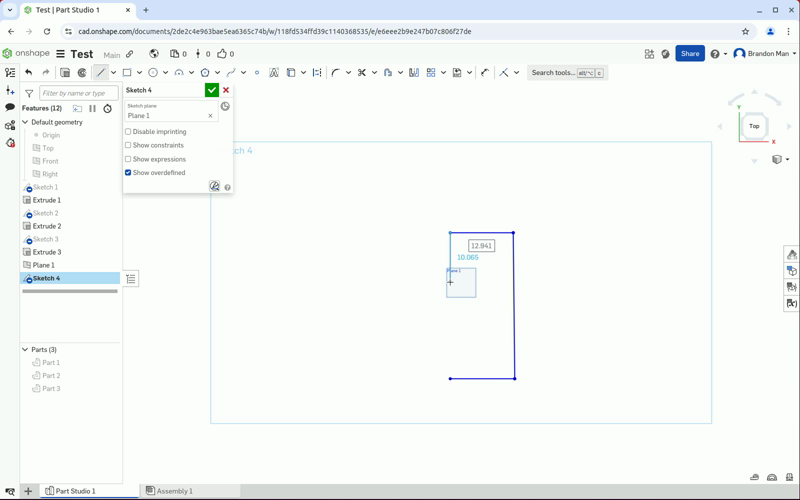
key_down(shift)
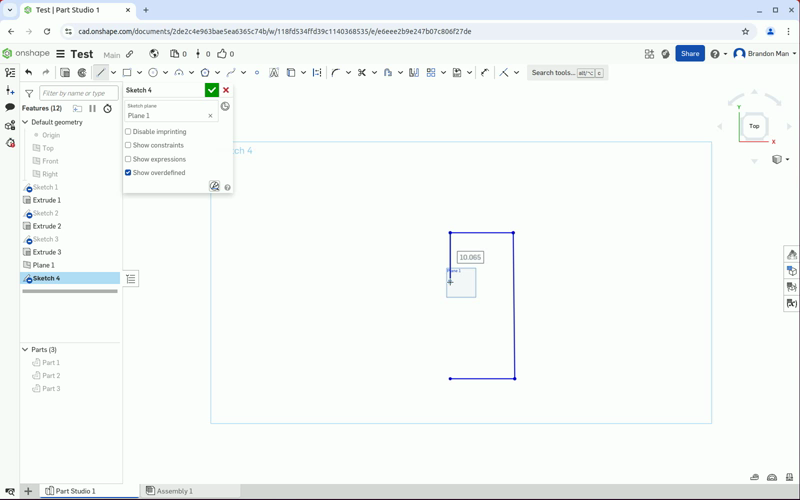
mouse_move(450, 378)
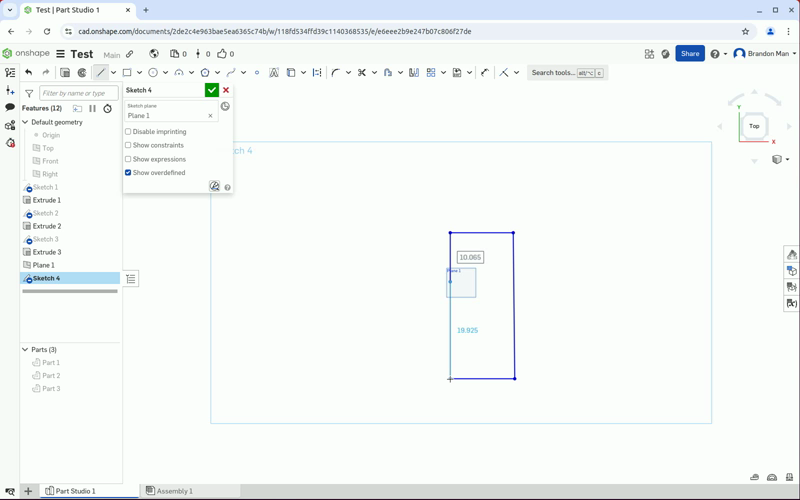
key_up(shift)
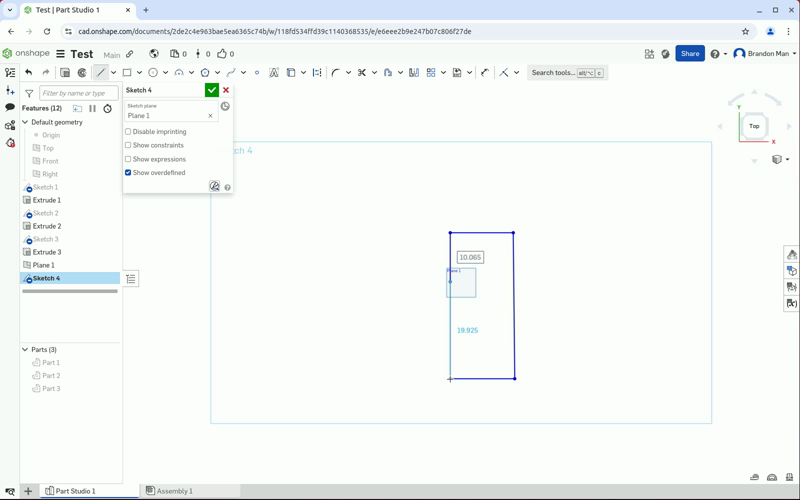
click(450, 378)
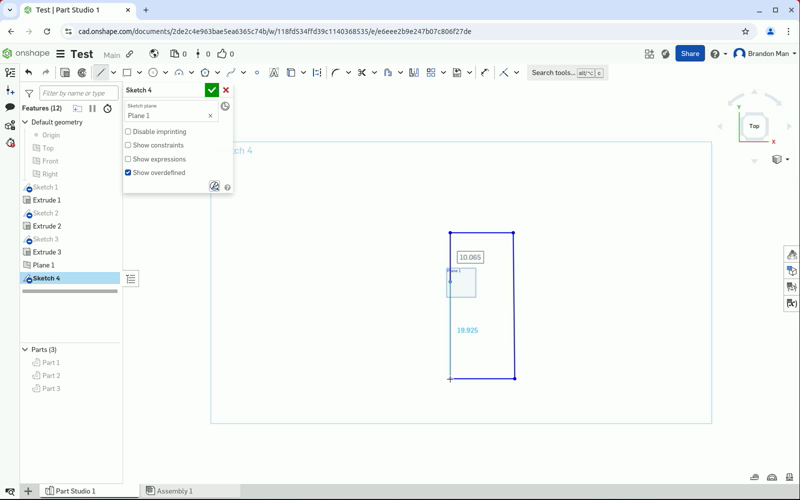
key(esc)
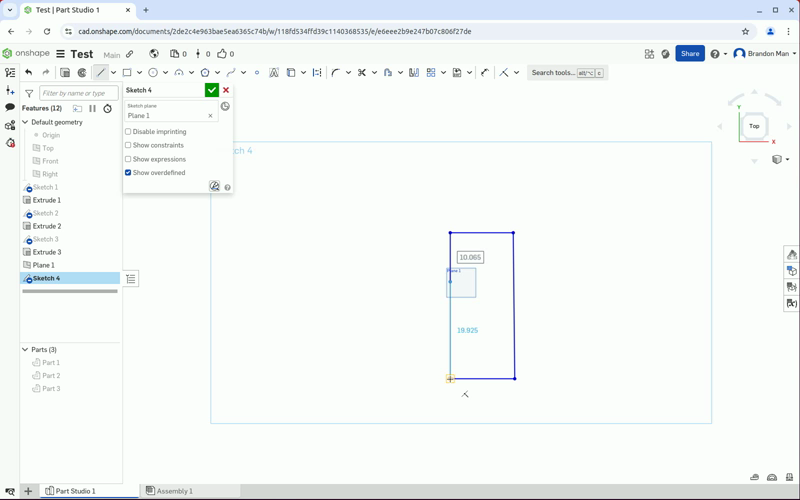
key(c)
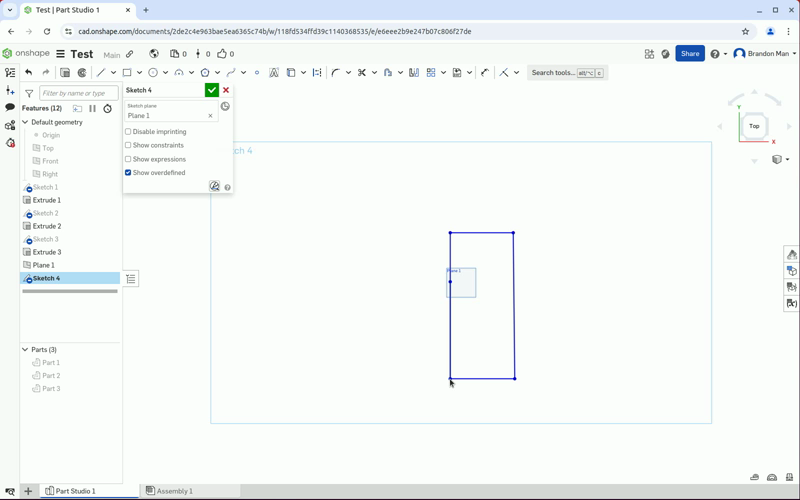
key_down(shift)
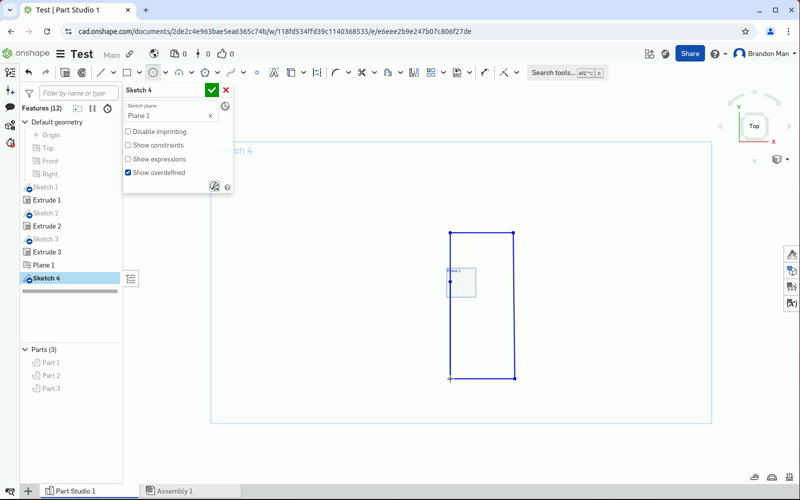
mouse_move(458, 281)
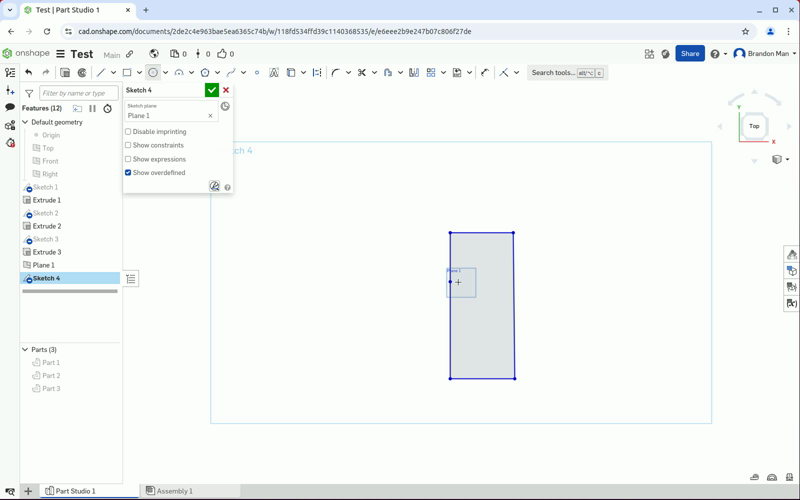
click(458, 281)
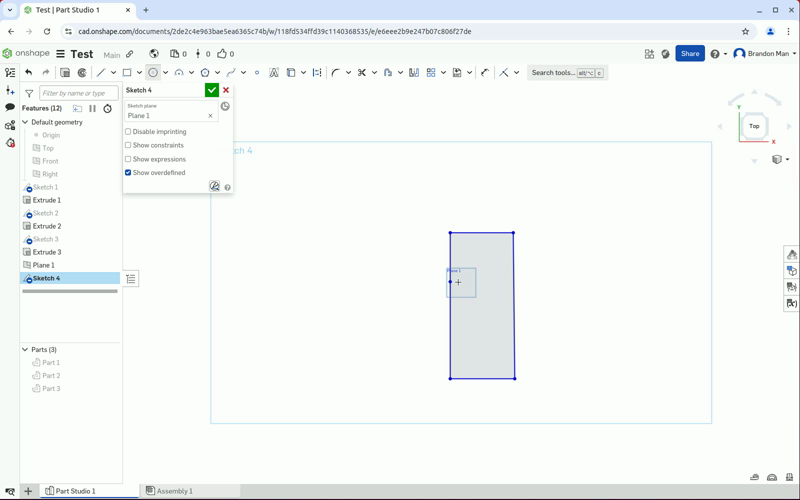
key_up(shift)
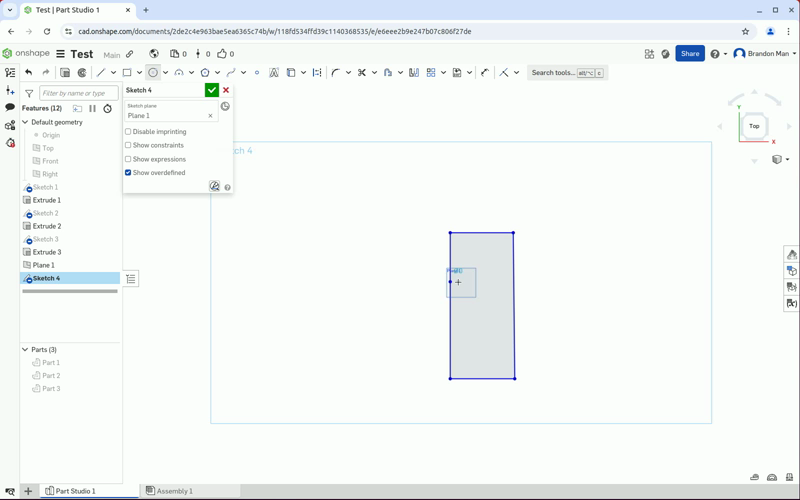
mouse_move(459, 281)
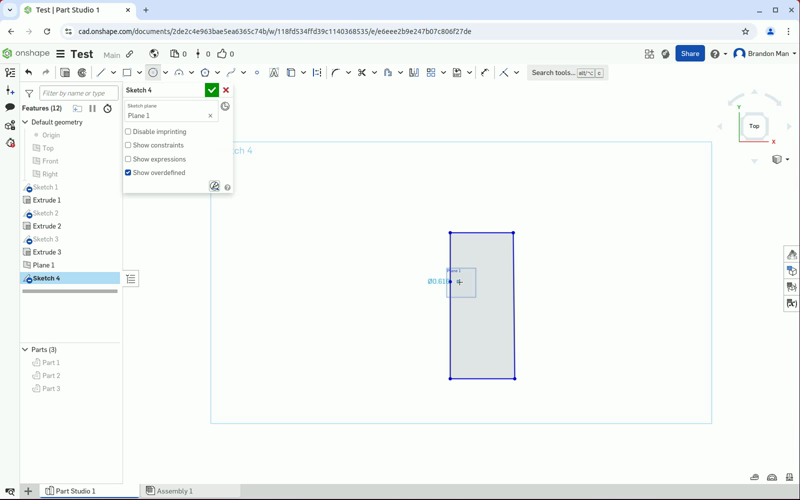
scroll(6)
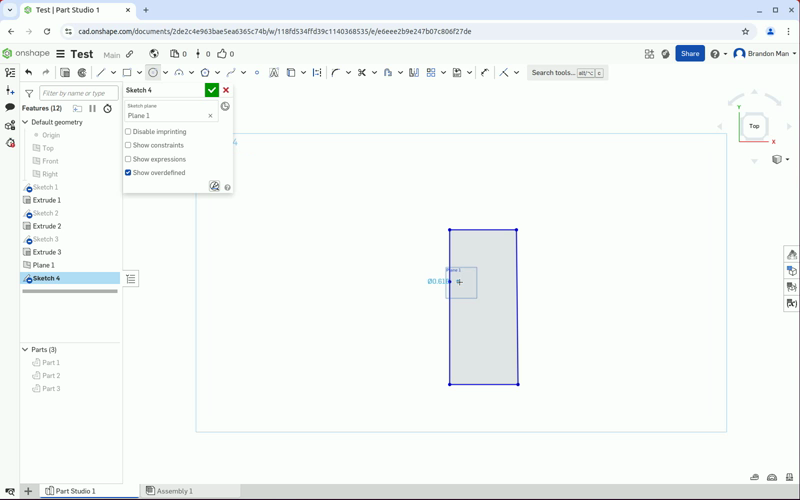
scroll(6)
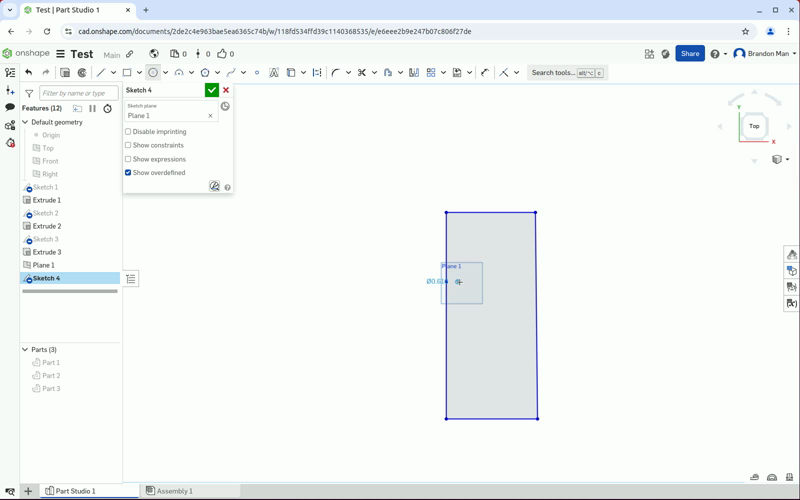
scroll(6)
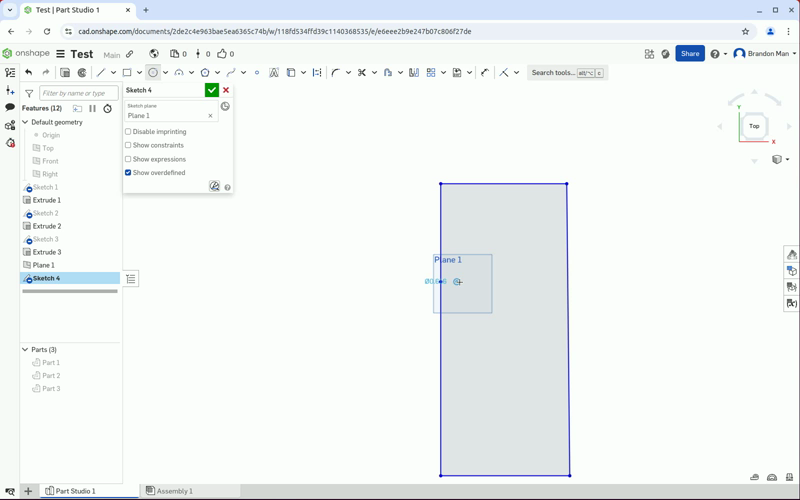
scroll(6)
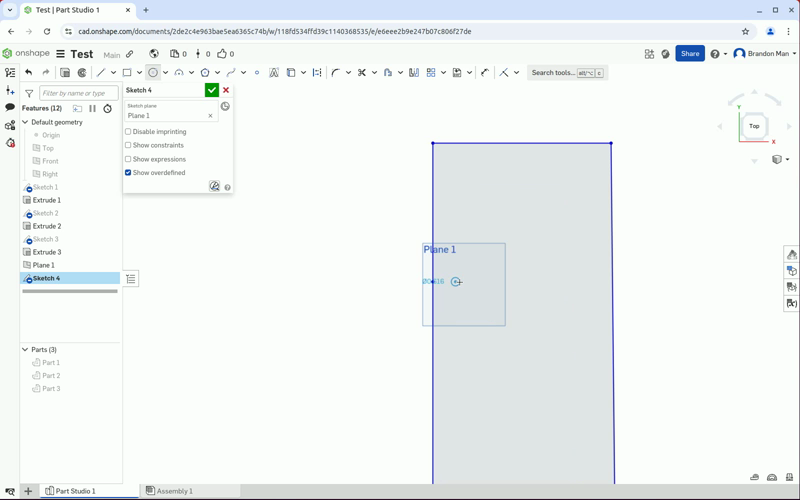
scroll(6)
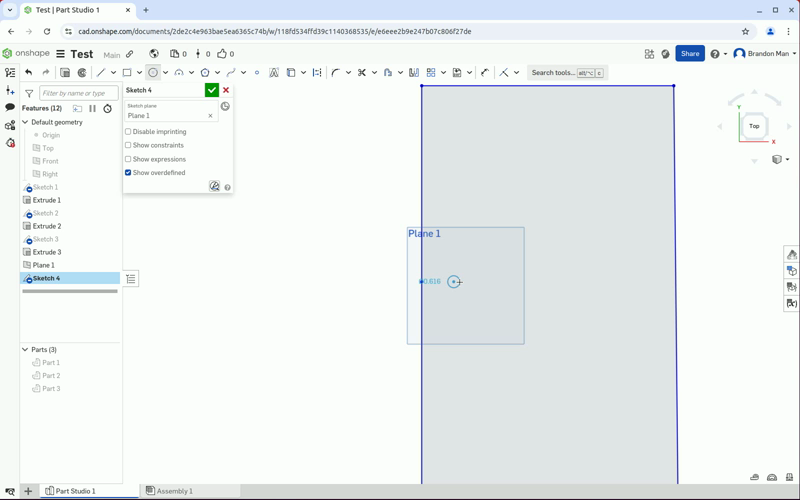
scroll(6)
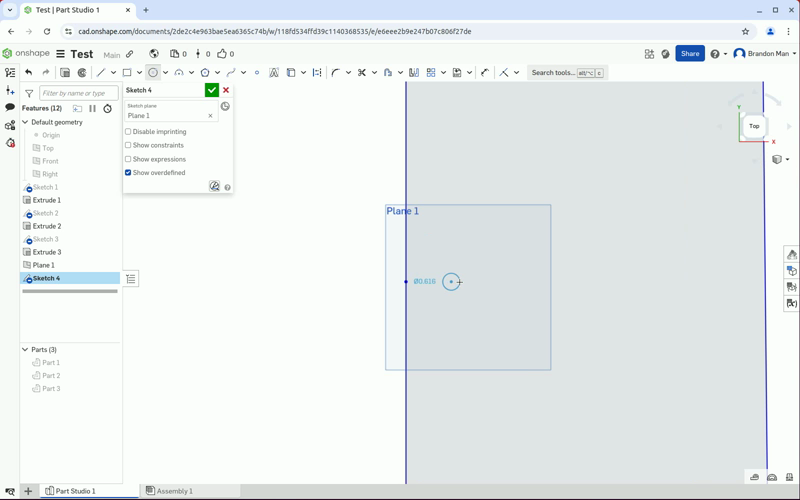
scroll(6)
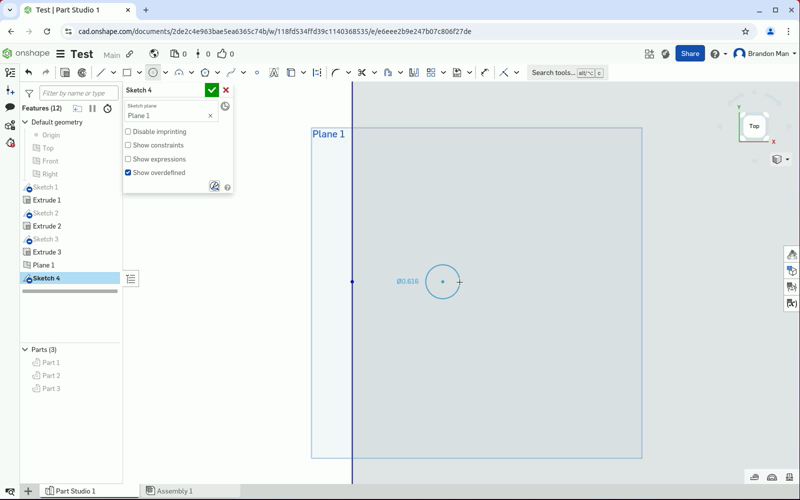
click(459, 281)
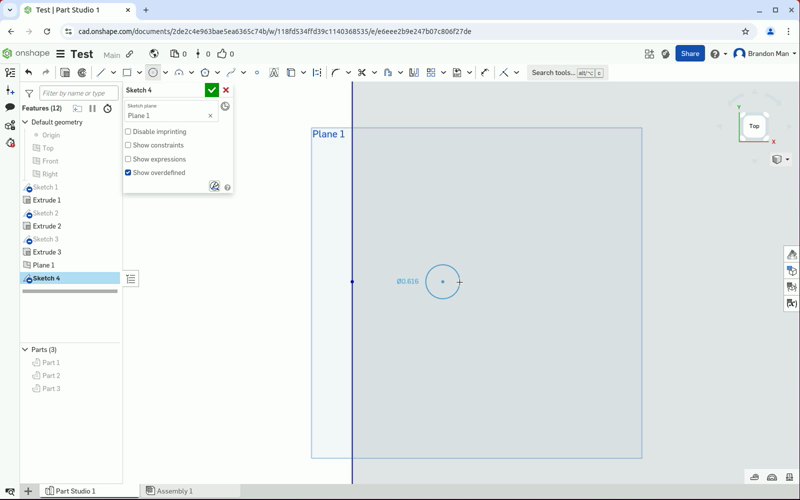
scroll(-6)
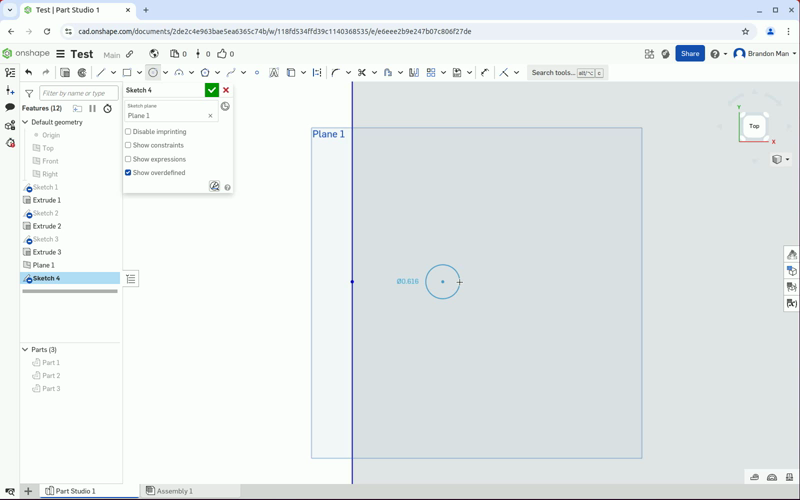
scroll(-6)
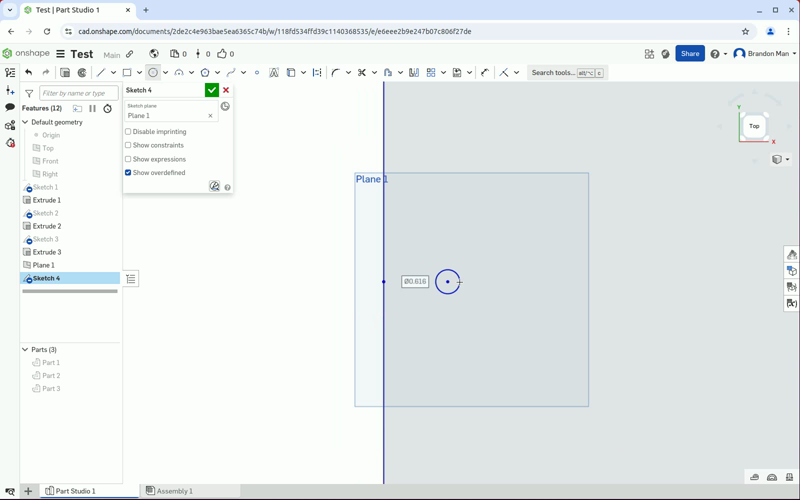
scroll(-6)
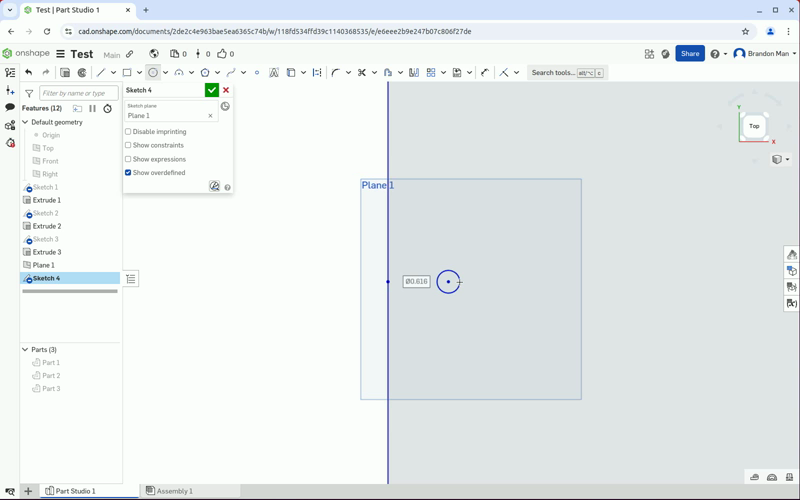
scroll(-6)
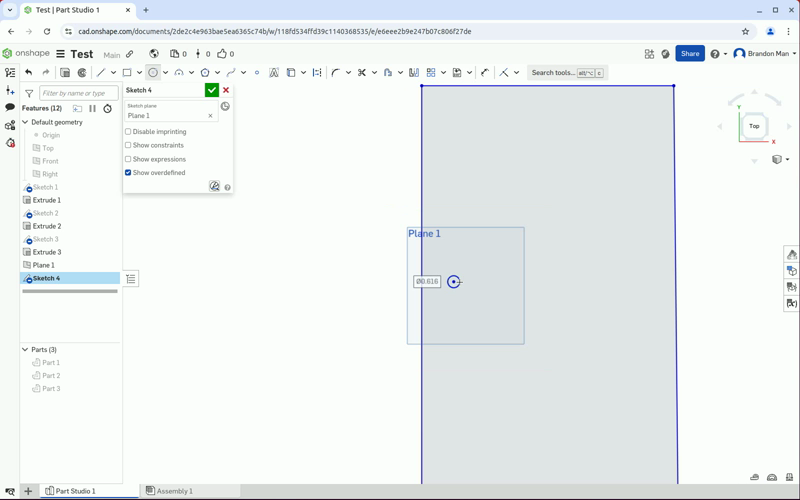
scroll(-6)
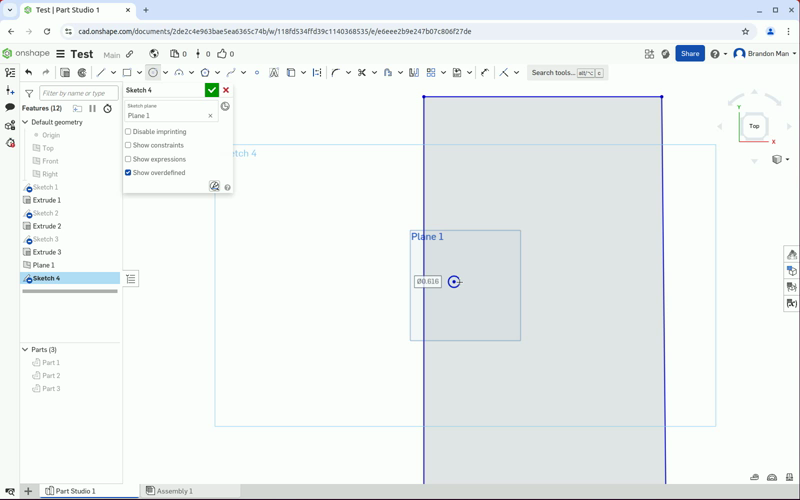
scroll(-6)
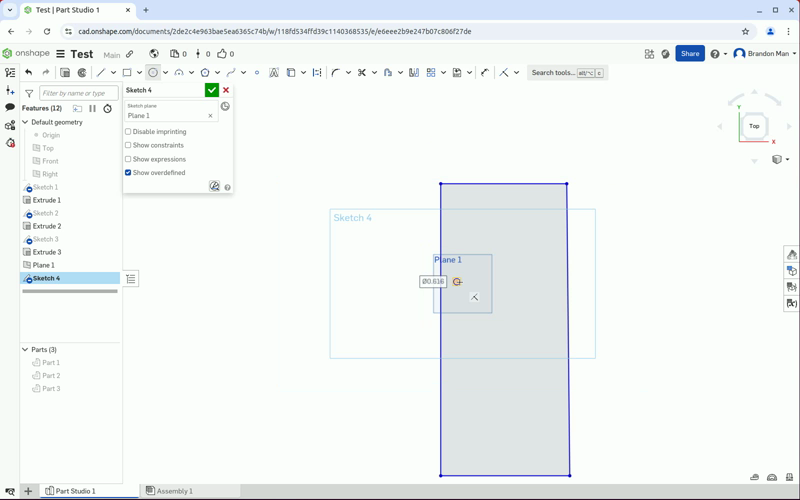
scroll(-6)
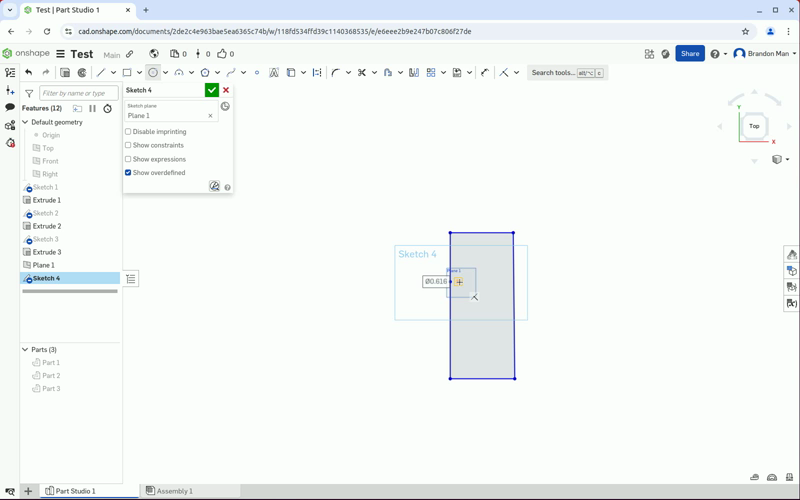
key(esc)
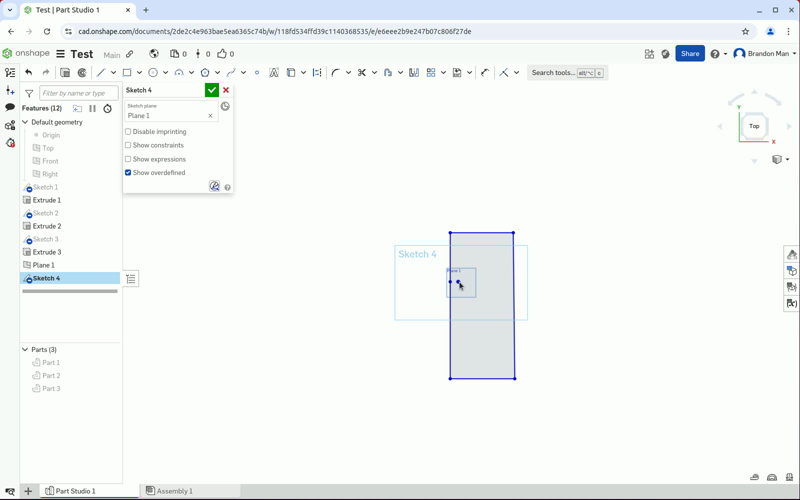
key(c)
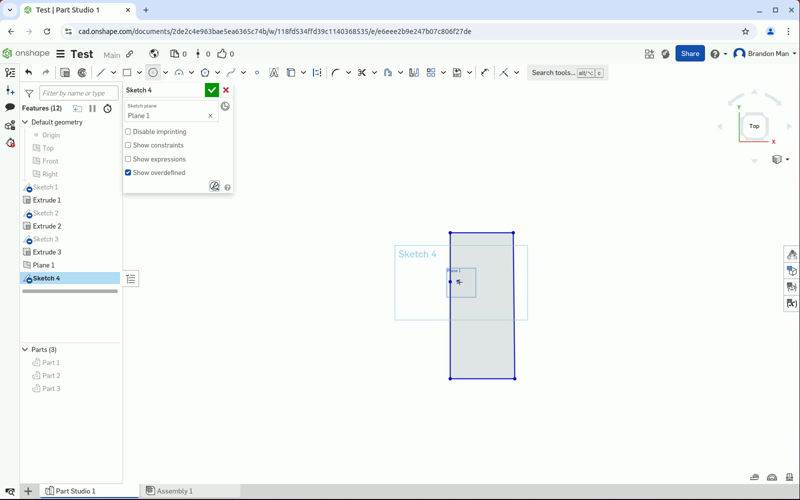
key_down(shift)
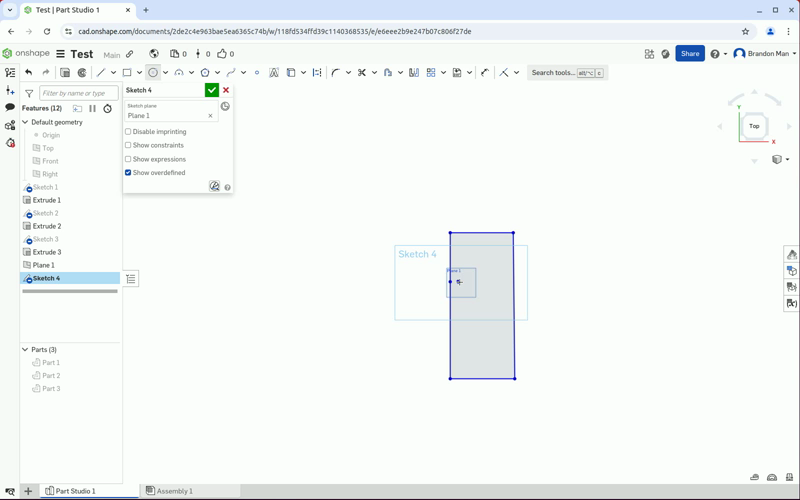
mouse_move(482, 281)
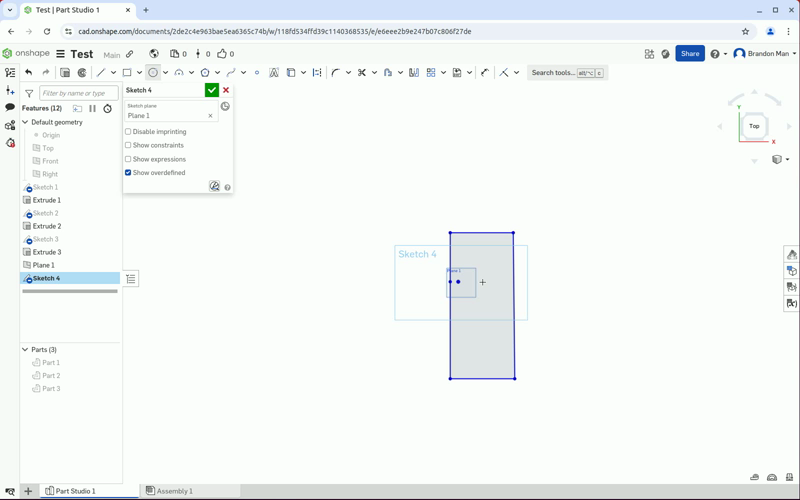
click(482, 281)
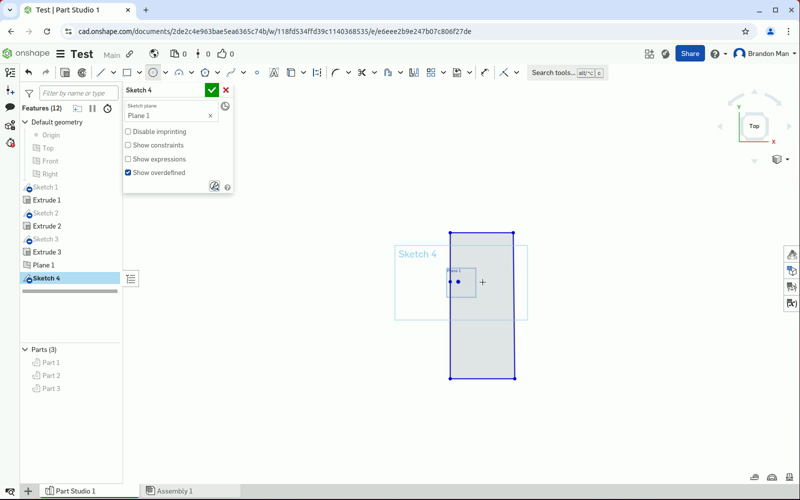
key_up(shift)
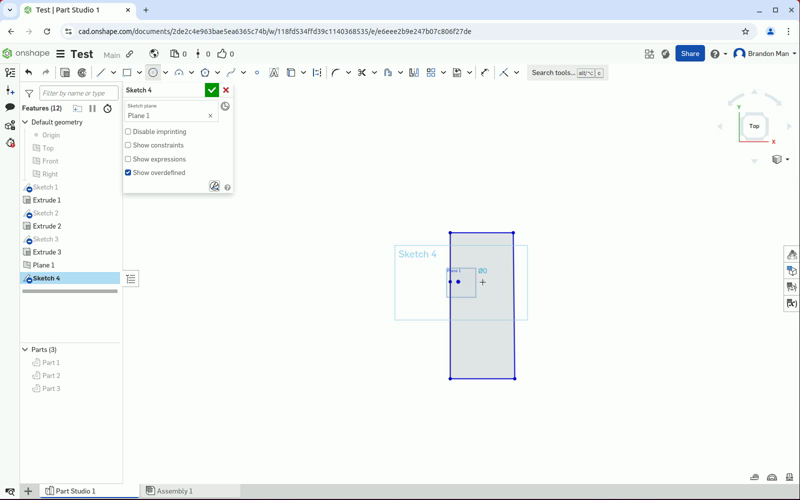
mouse_move(484, 281)
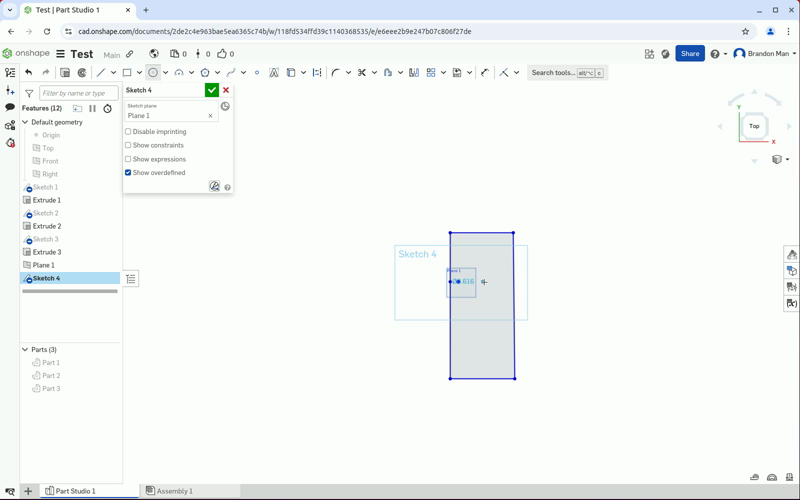
scroll(6)
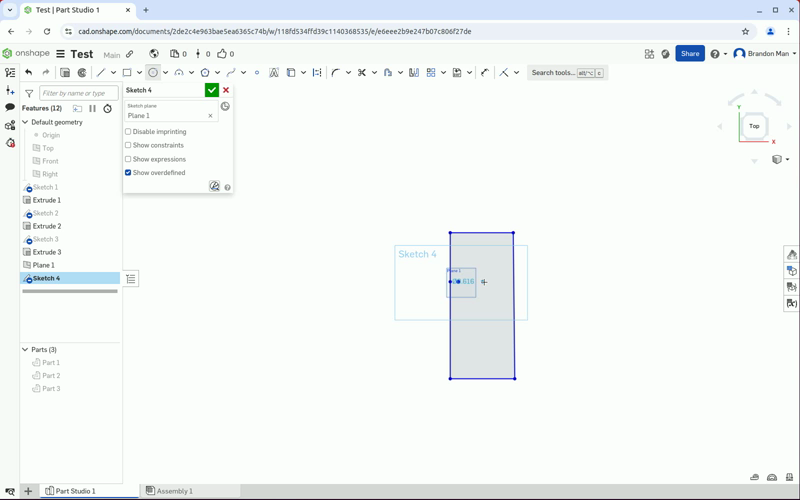
scroll(6)
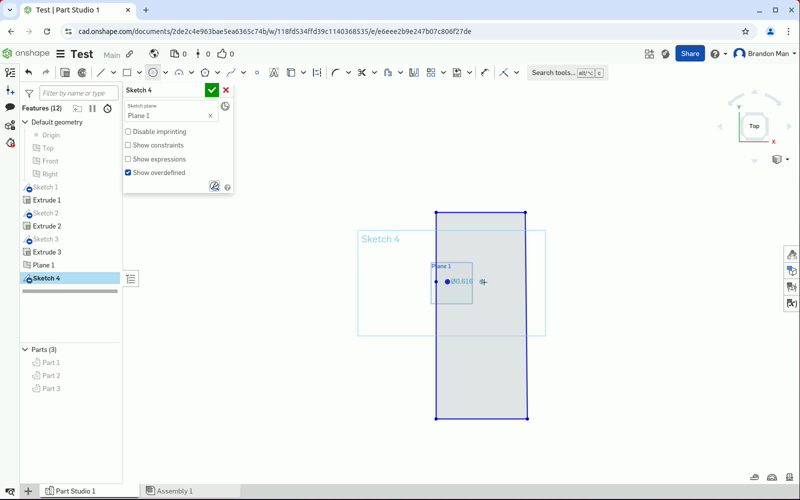
scroll(6)
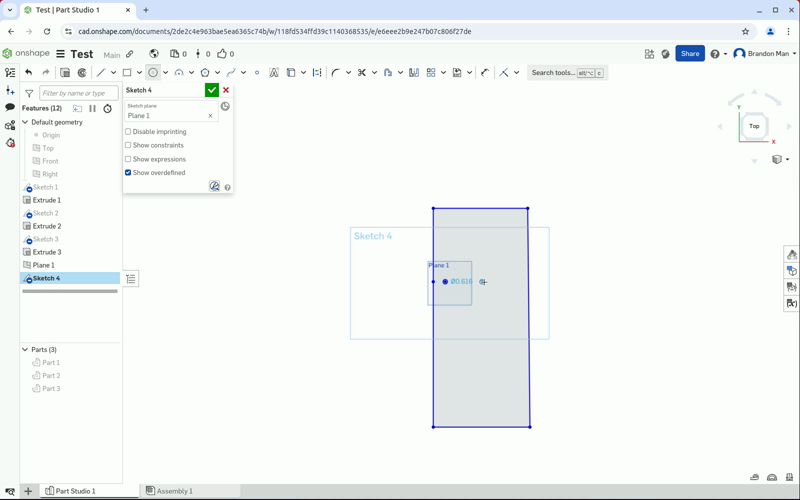
scroll(6)
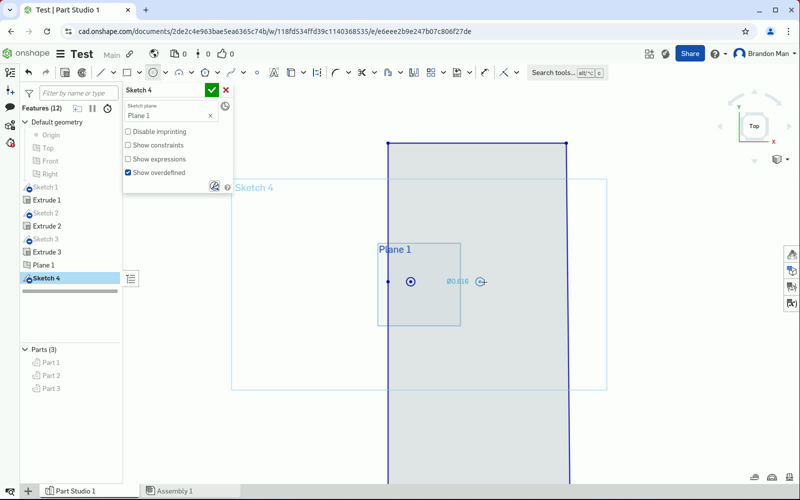
scroll(6)
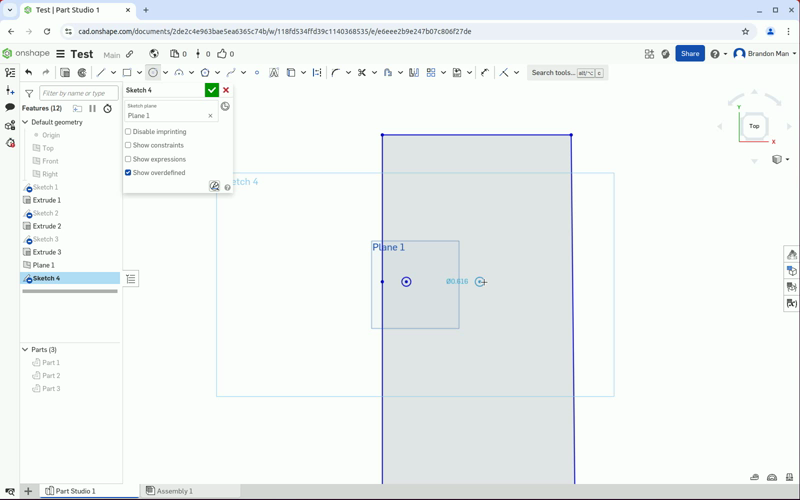
scroll(6)
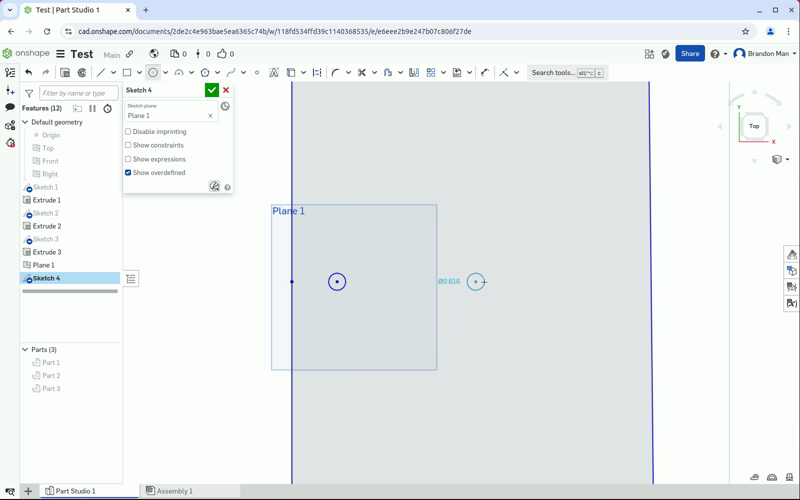
scroll(6)
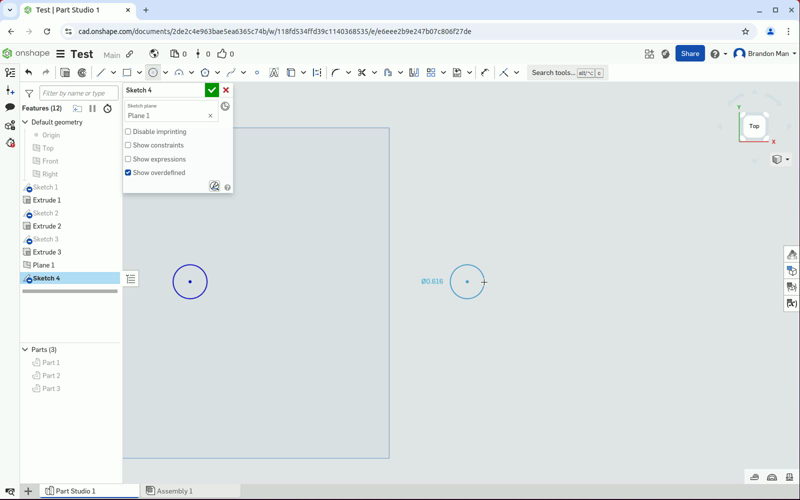
click(484, 281)
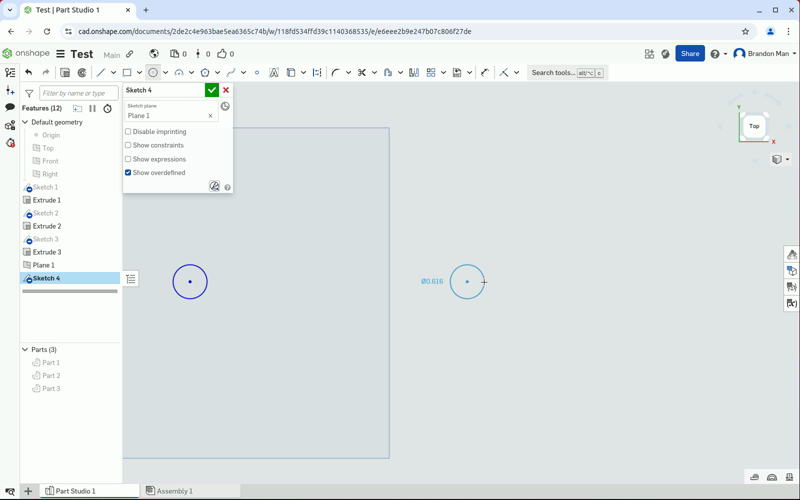
scroll(-6)
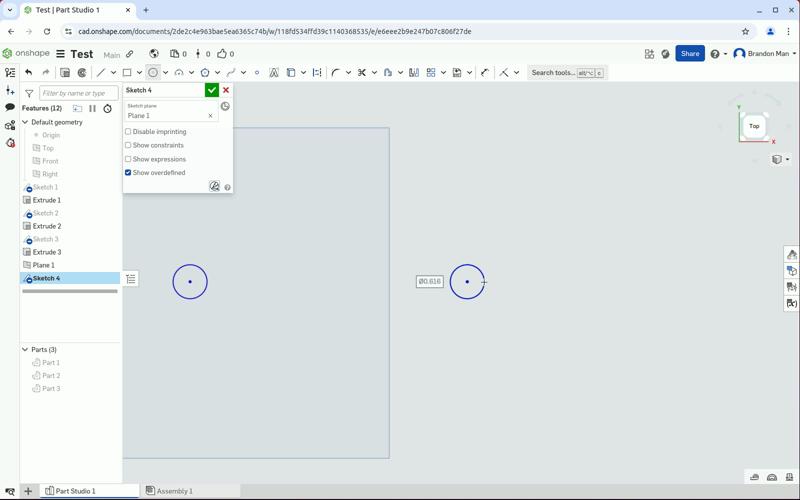
scroll(-6)
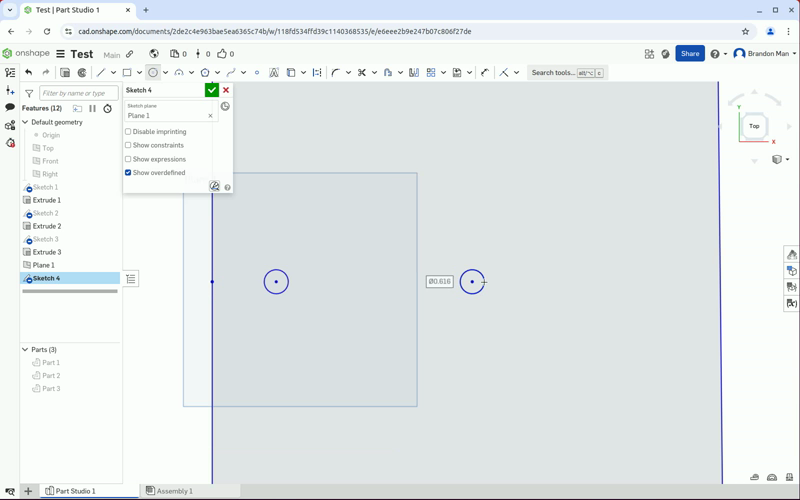
scroll(-6)
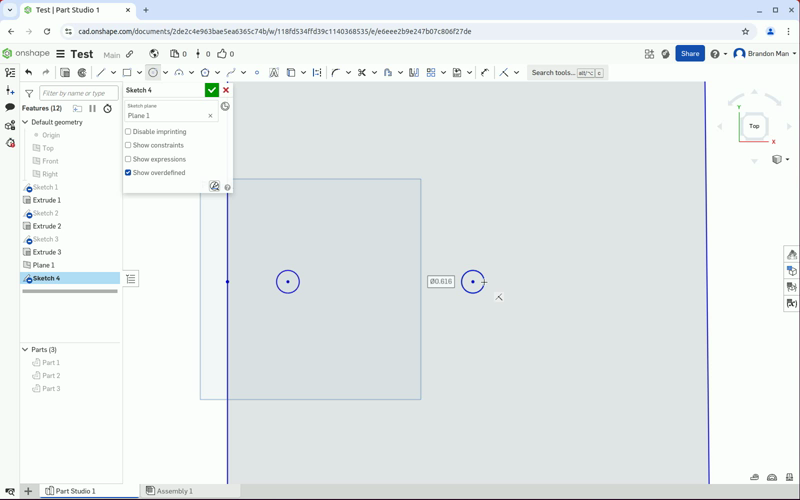
scroll(-6)
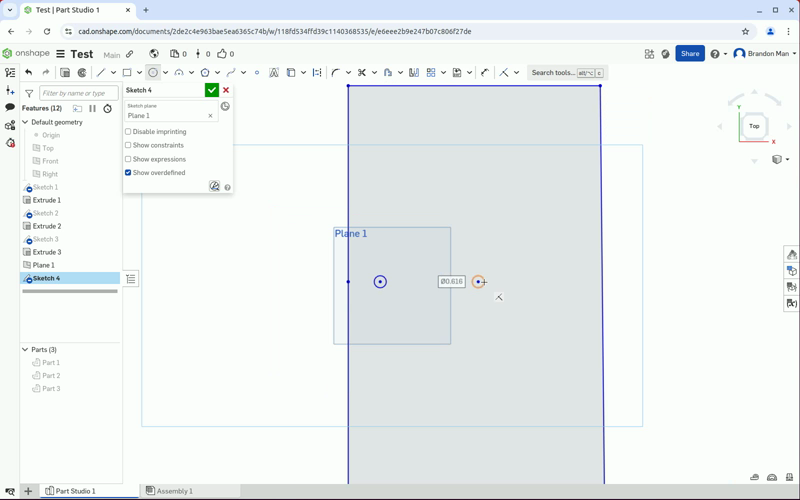
scroll(-6)
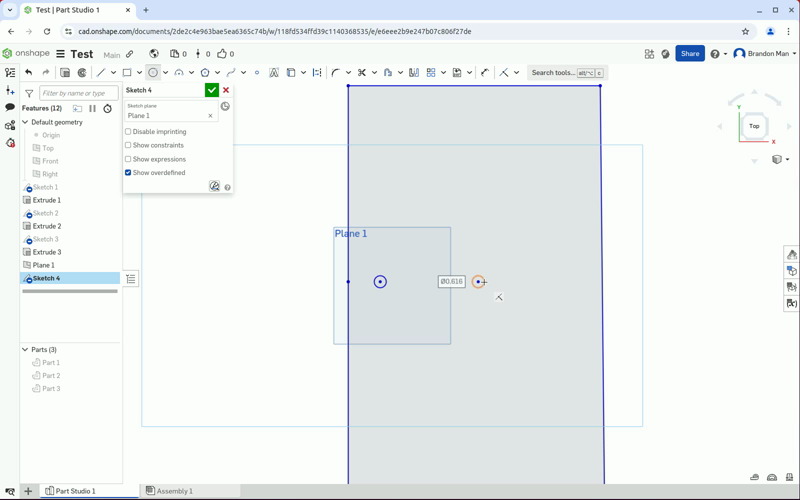
scroll(-6)
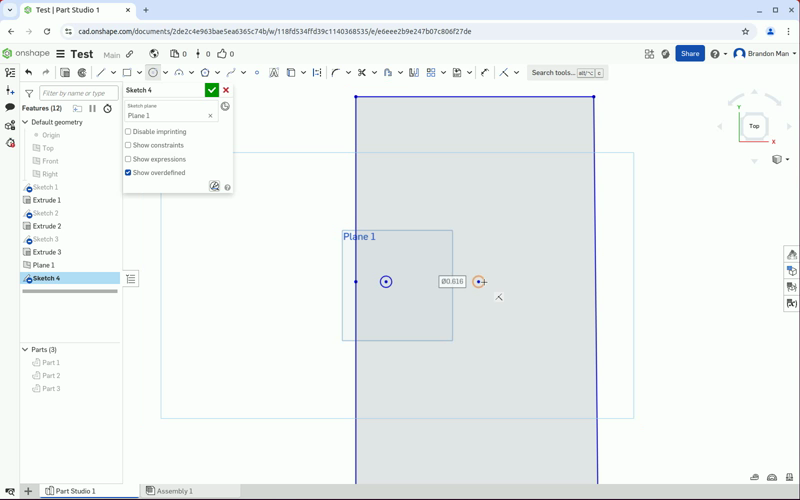
scroll(-6)
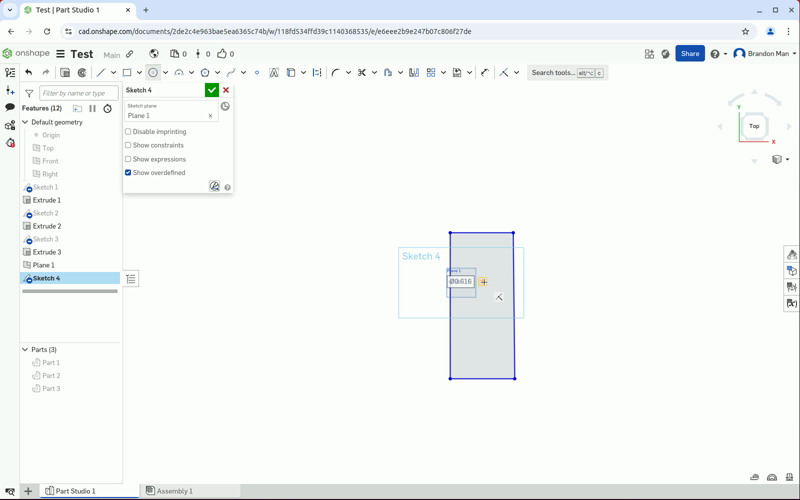
key(esc)
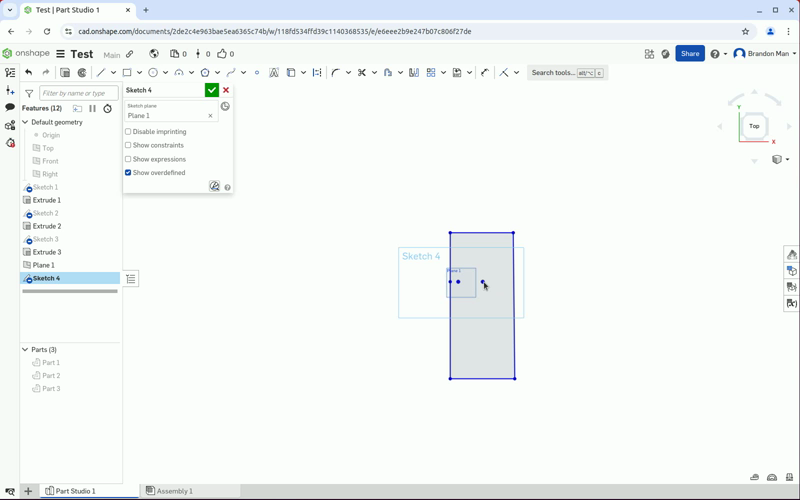
mouse_move(499, 341)
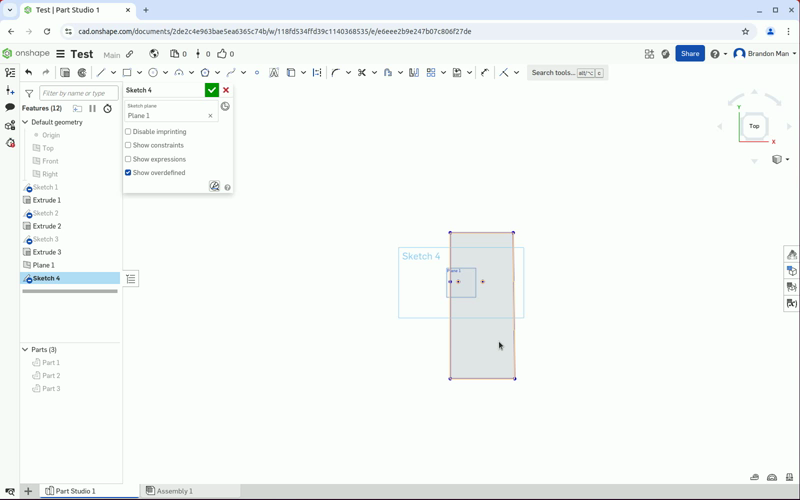
click(499, 341)
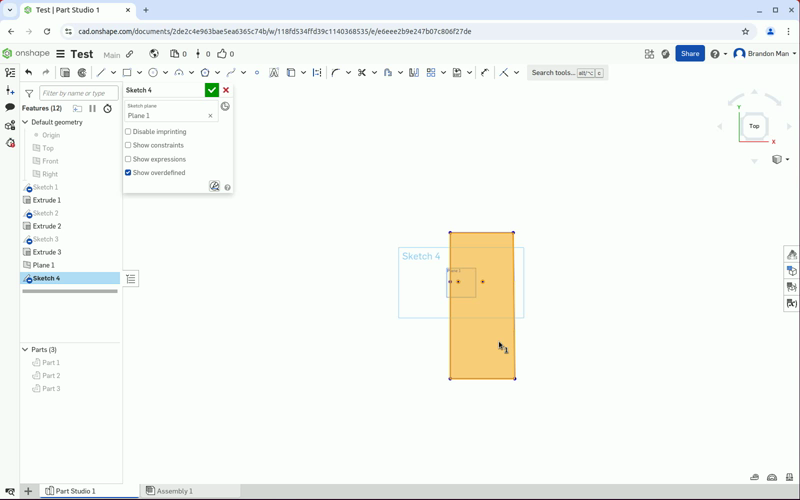
mouse_move(73, 352)
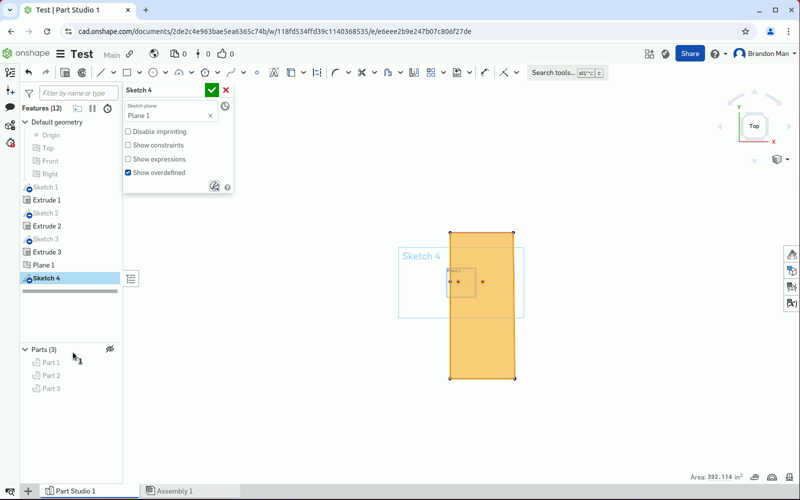
key(shift+y)
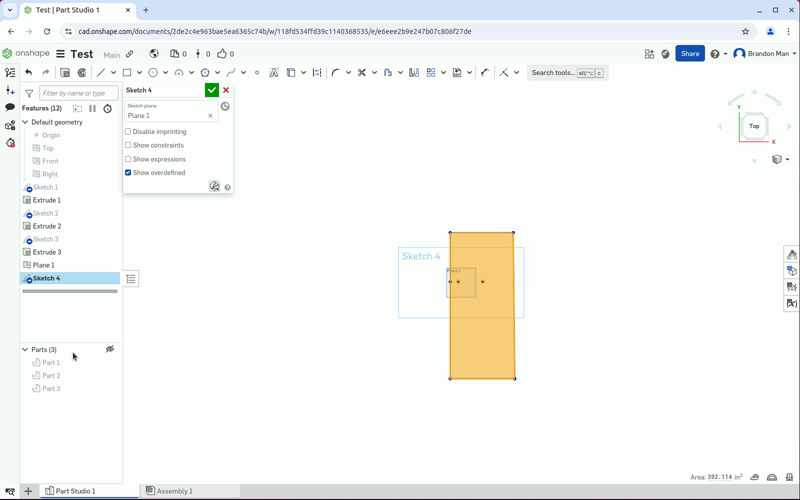
key(shift+e)
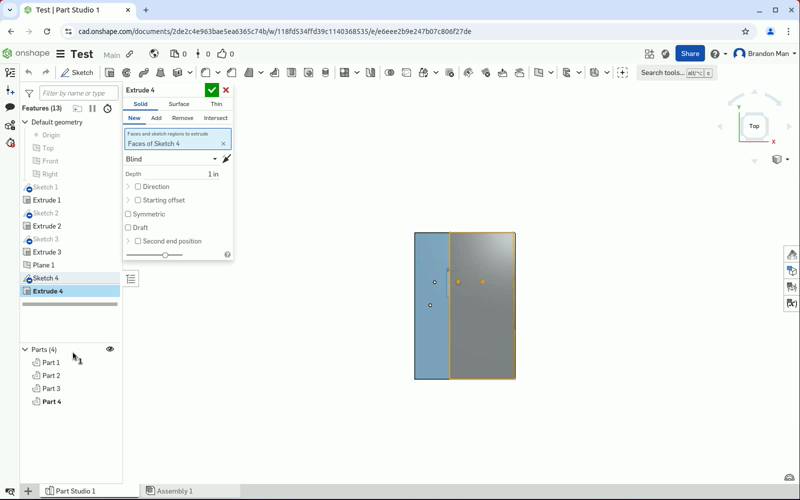
mouse_move(143, 106)
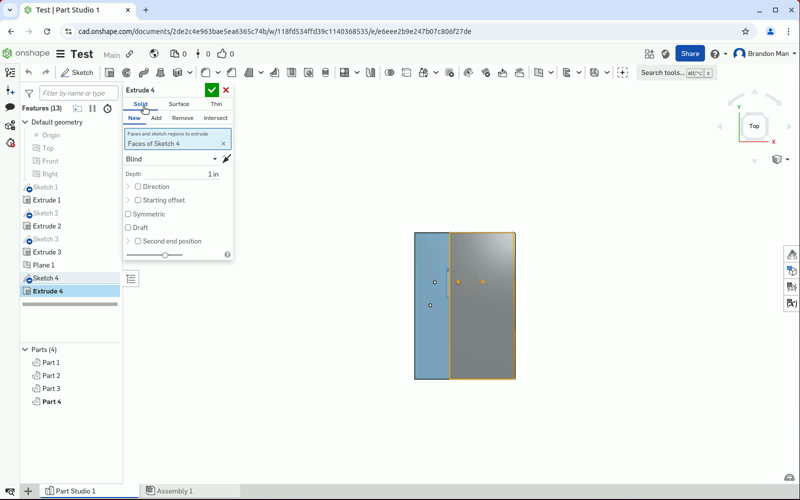
click(143, 106)
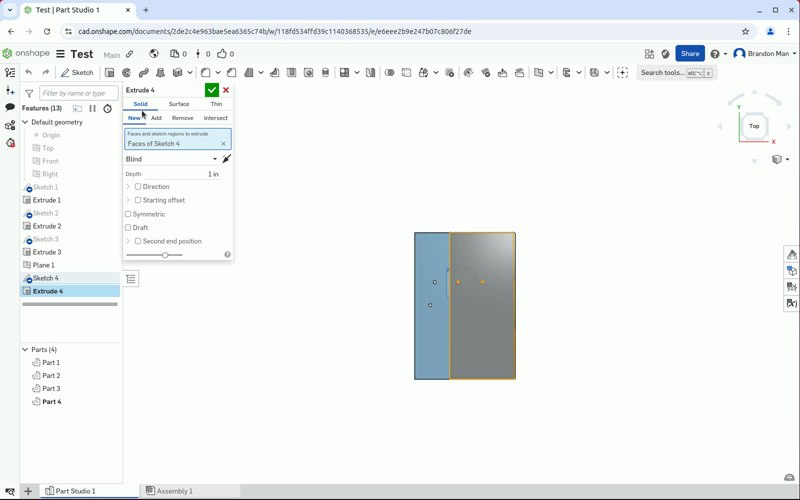
mouse_move(137, 120)
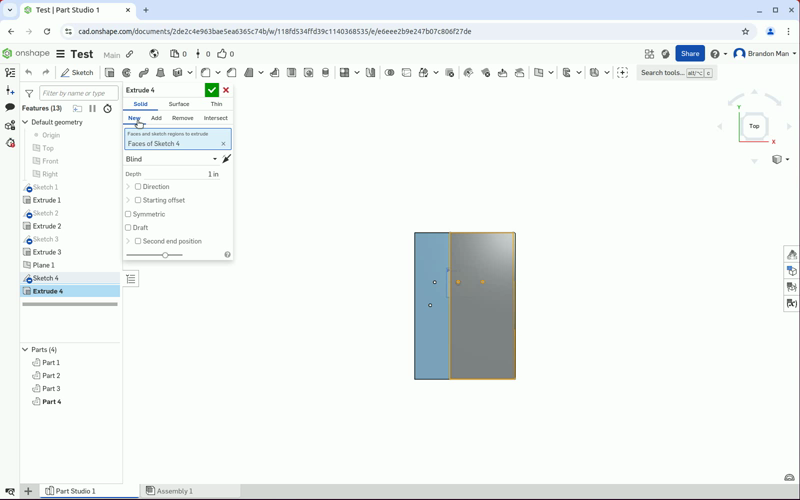
click(137, 120)
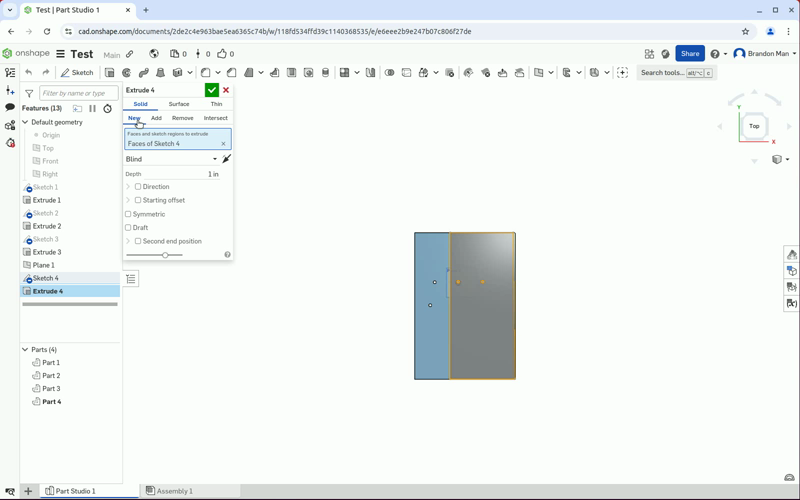
key(tab, 4)
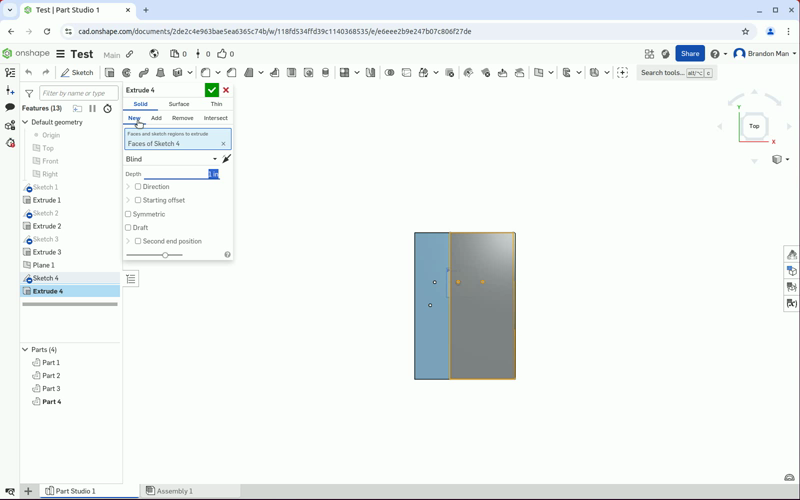
text(1.204)
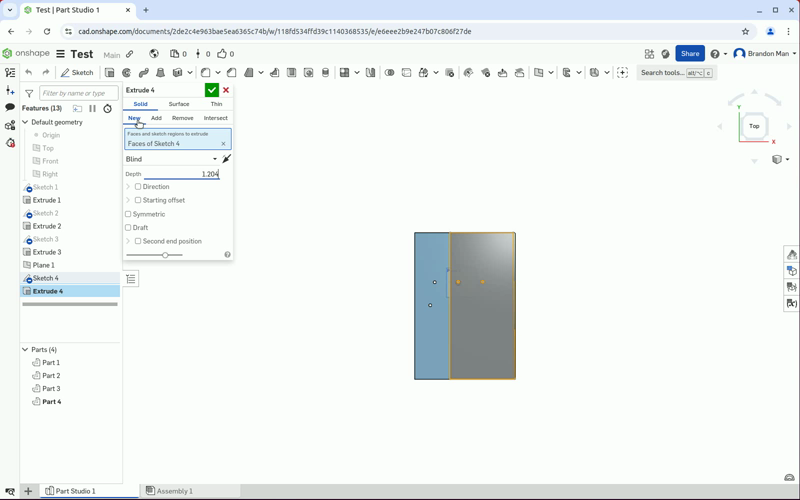
key(enter)
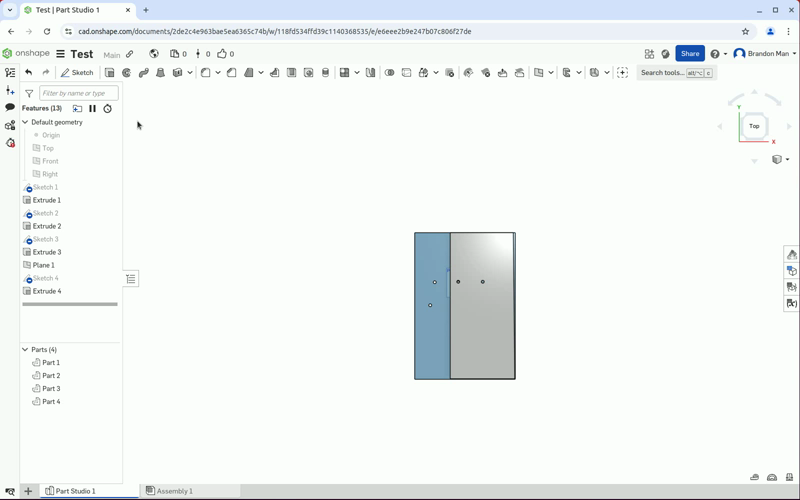
key(shift+h)
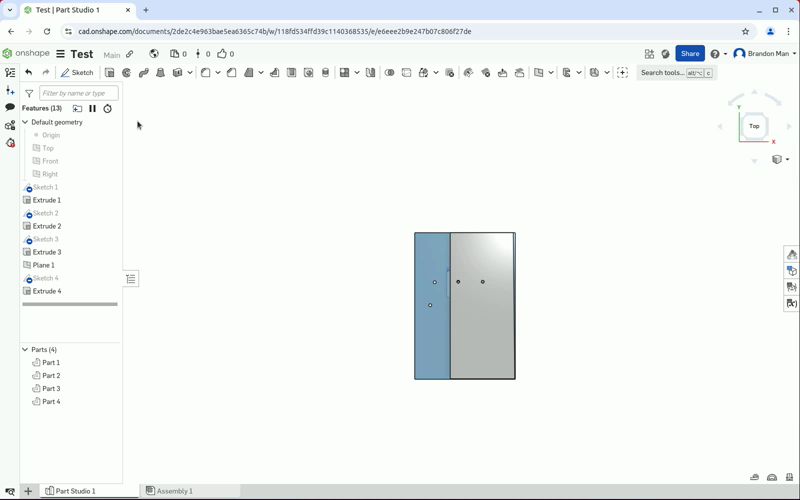
key(shift+h)
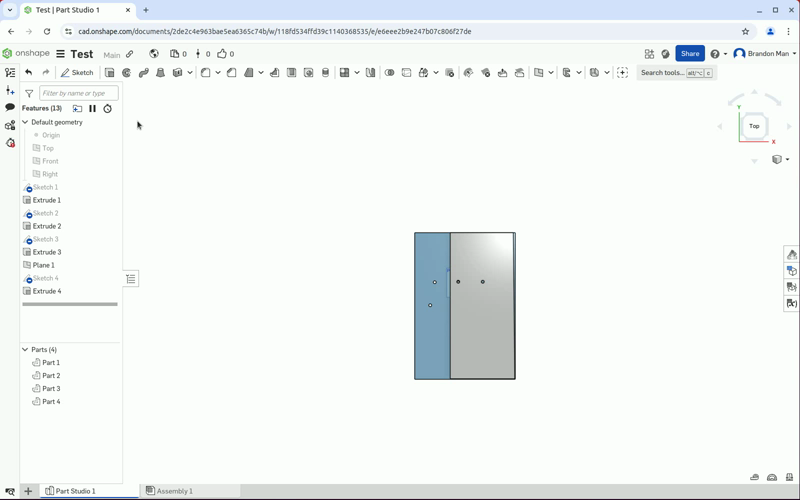
mouse_move(73, 189)
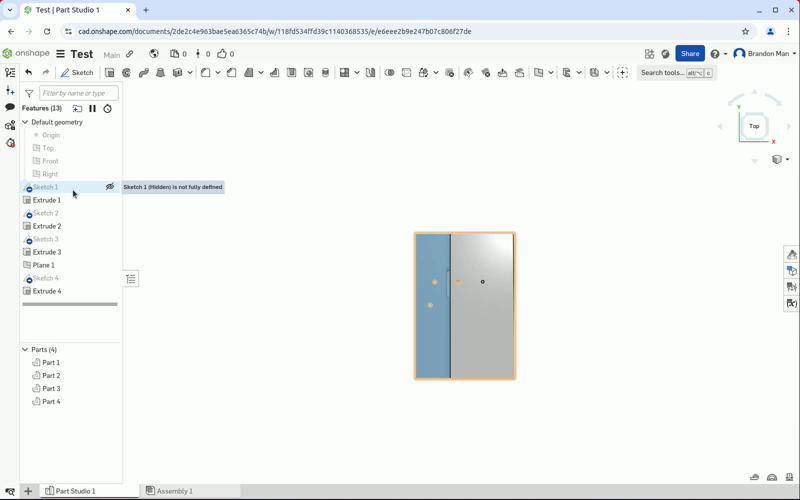
click(73, 189)
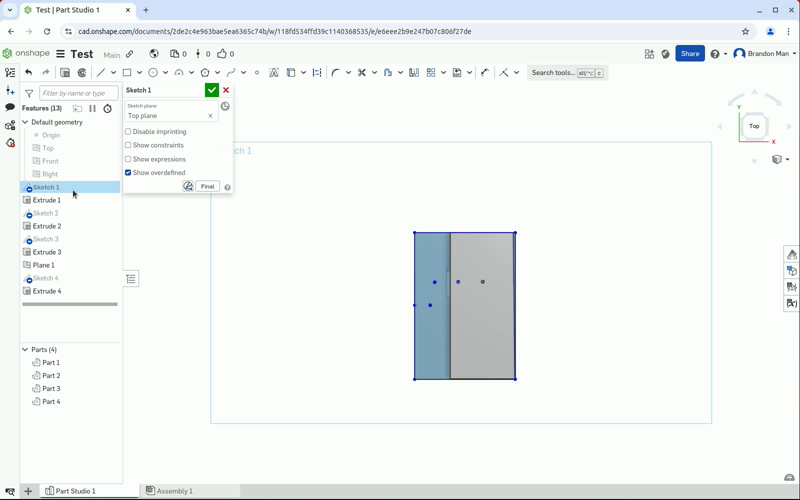
mouse_move(229, 92)
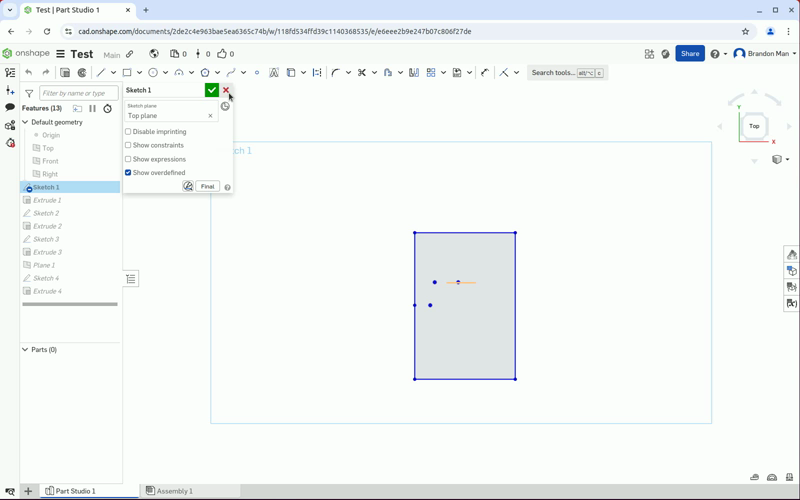
click(229, 92)
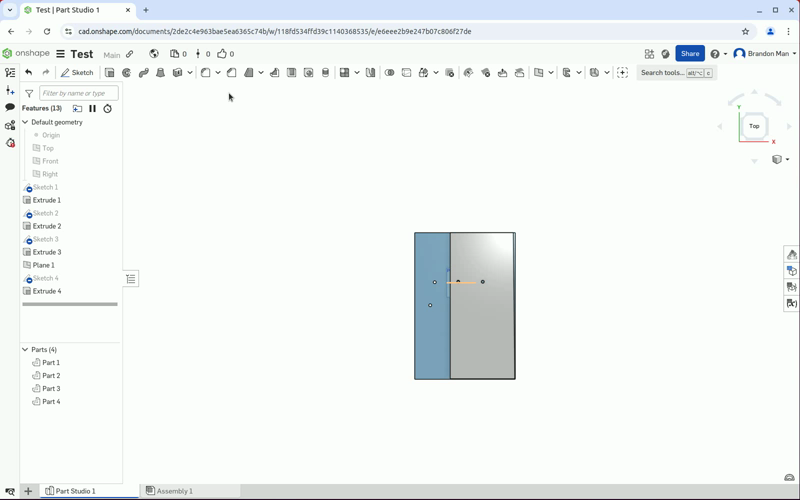
mouse_move(541, 75)
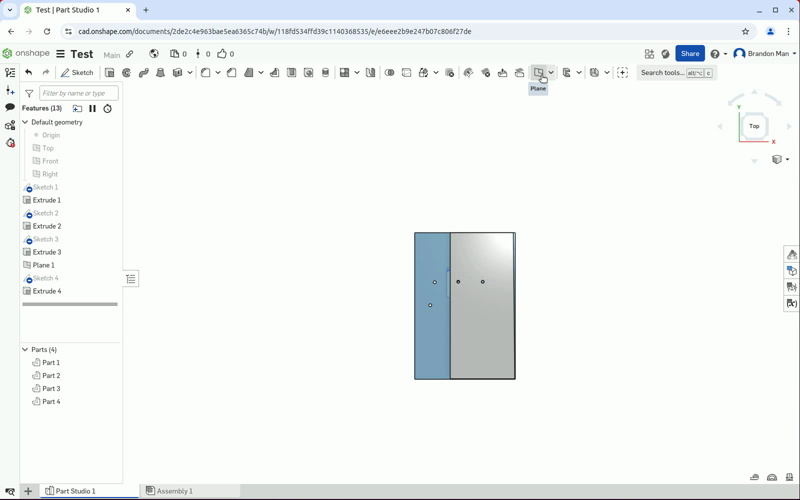
click(541, 75)
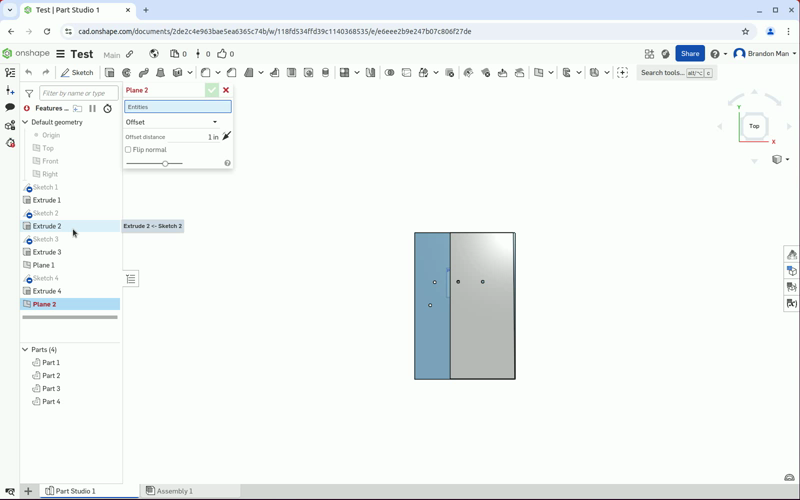
scroll(3)
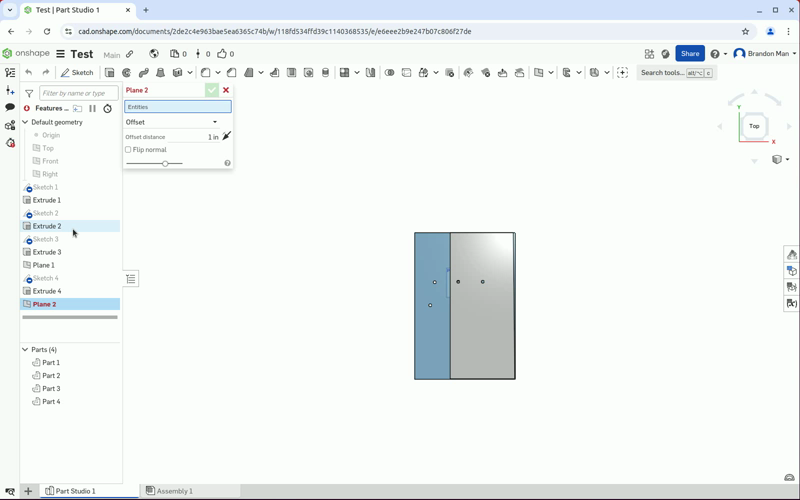
mouse_move(73, 150)
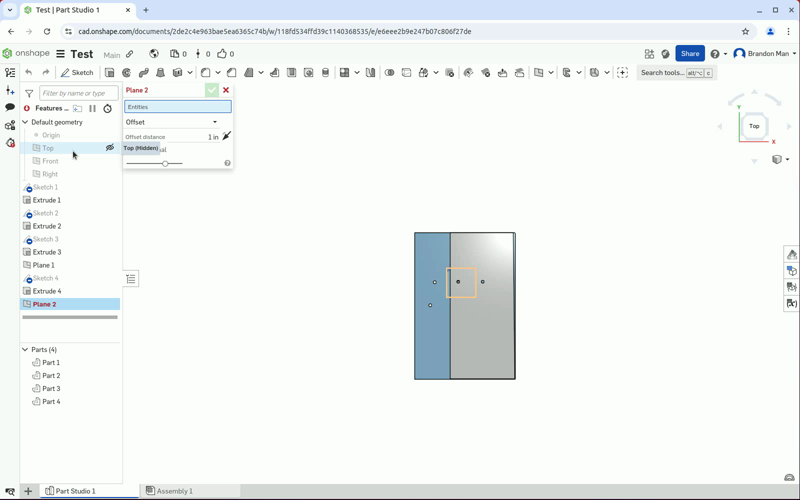
click(73, 150)
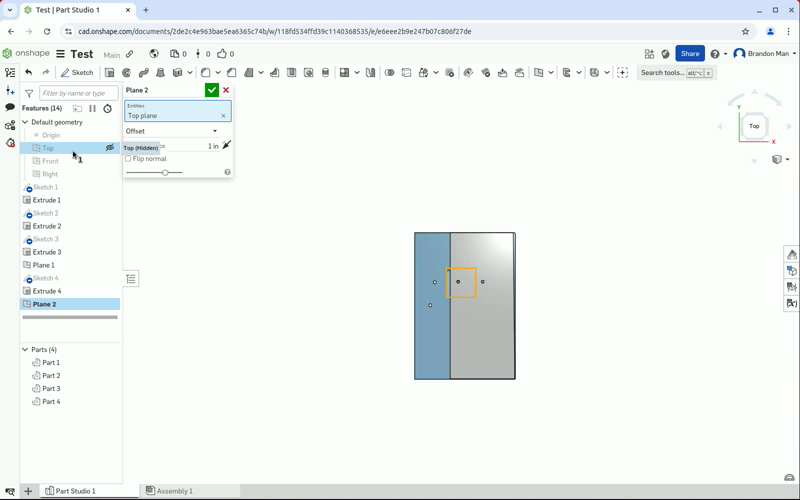
key(tab, 2)
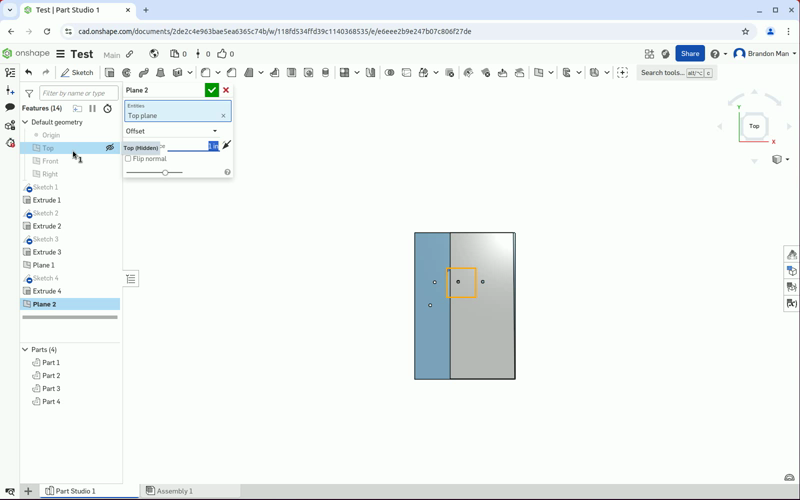
text(1.695)
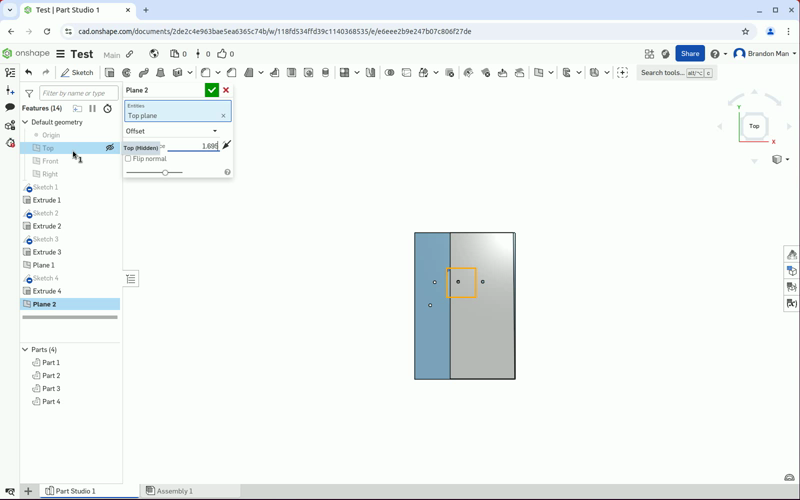
key(enter, 2)
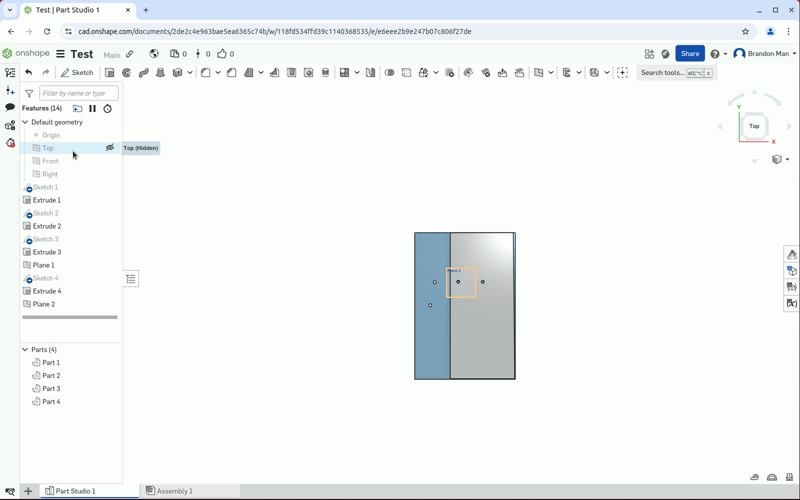
key(shift+s)
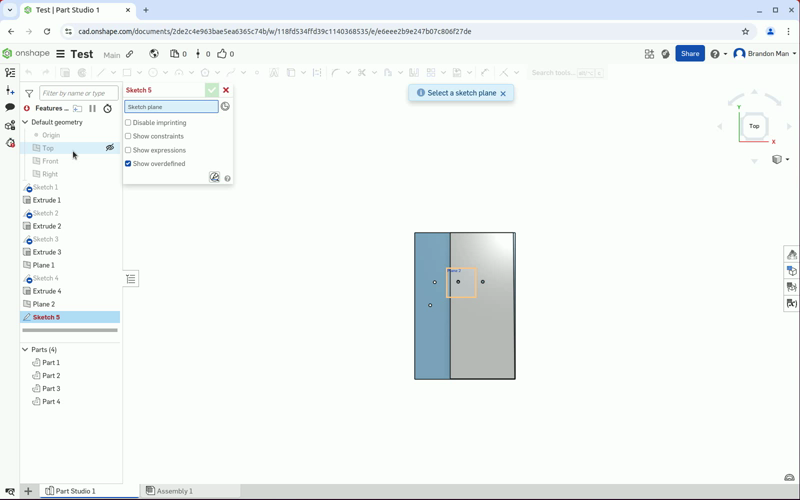
mouse_move(73, 306)
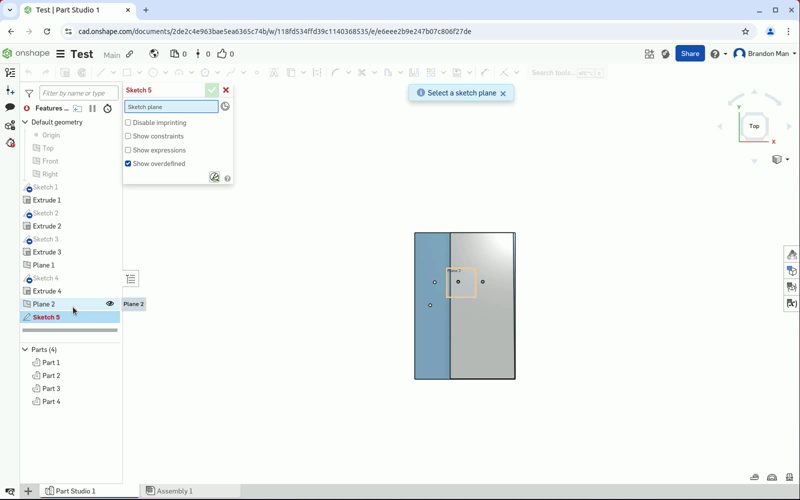
click(73, 306)
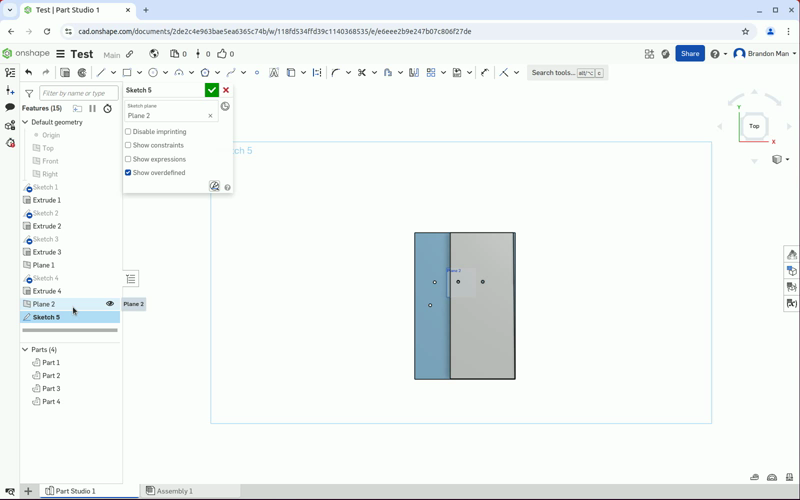
mouse_move(73, 352)
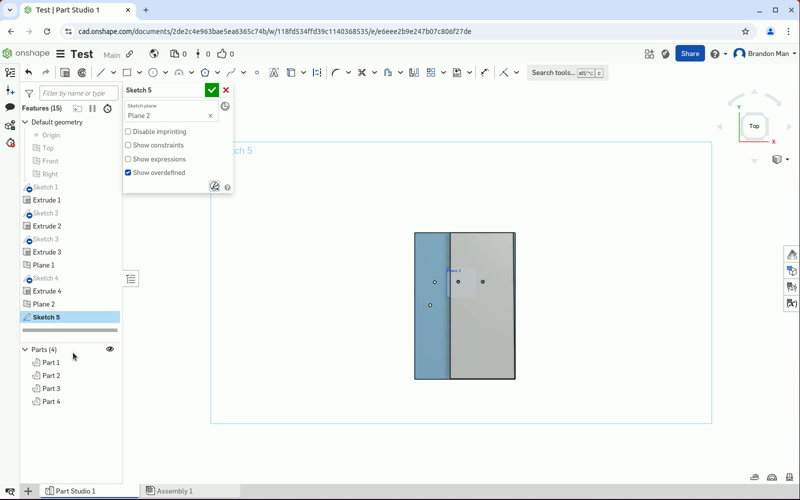
key(y)
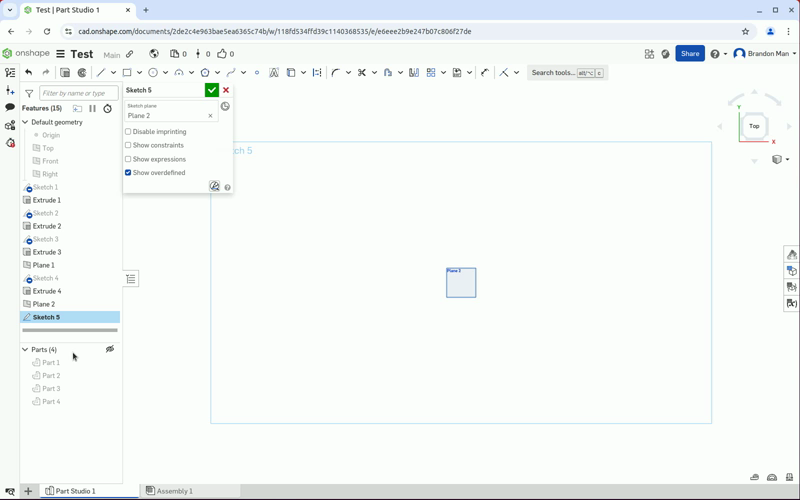
key(l)
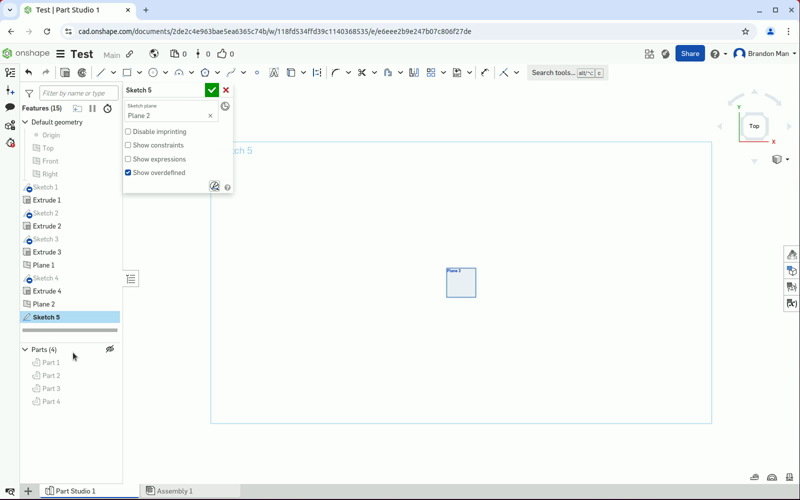
key_down(shift)
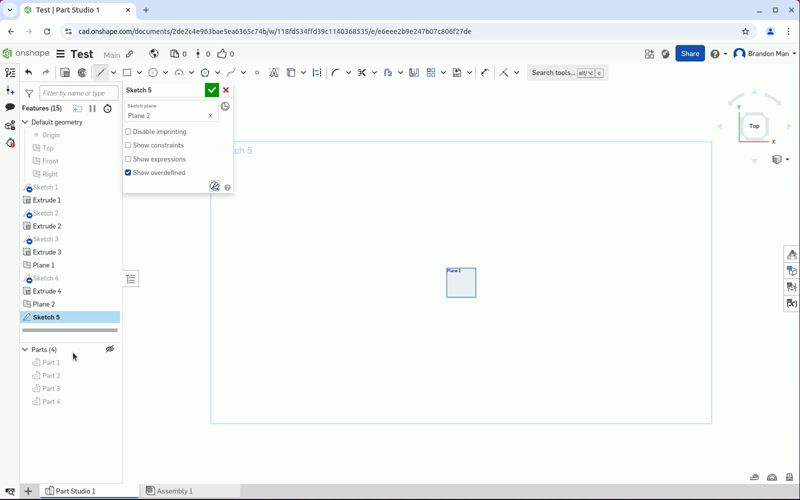
mouse_move(471, 379)
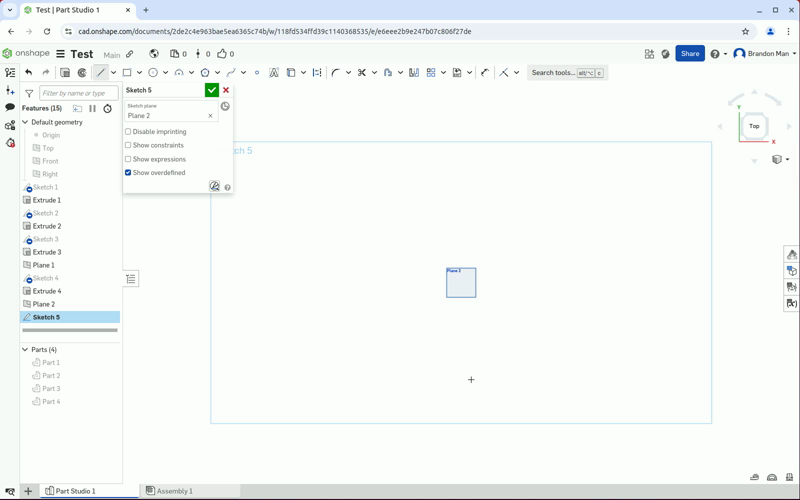
click(471, 379)
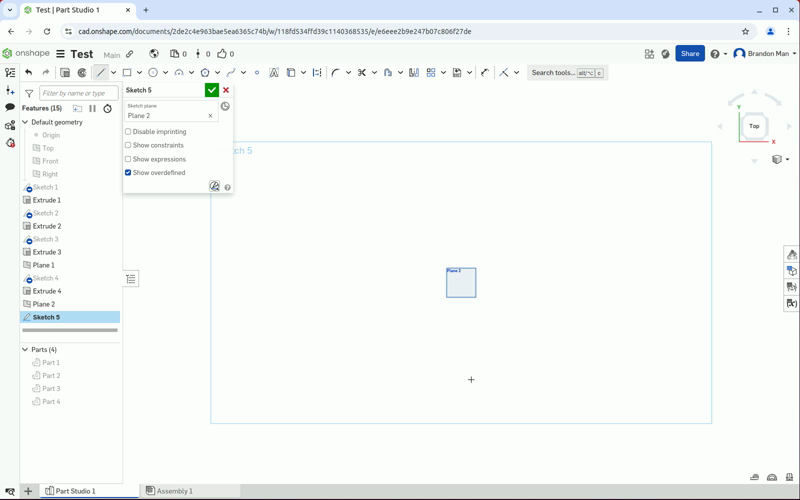
key_up(shift)
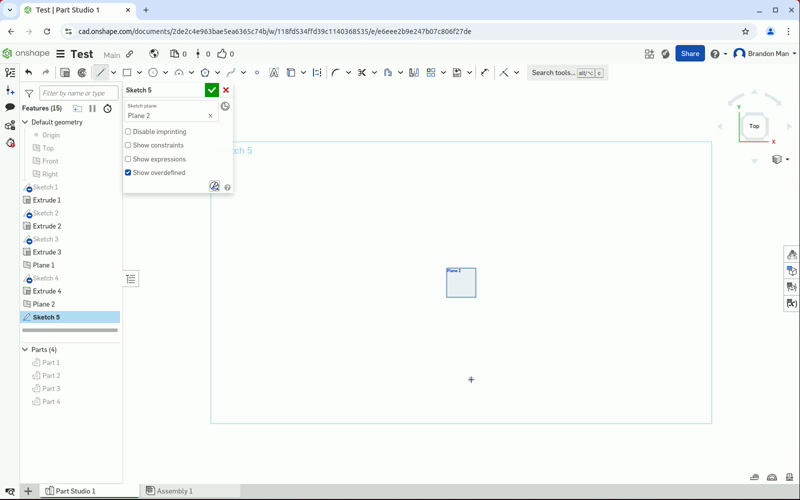
key_down(shift)
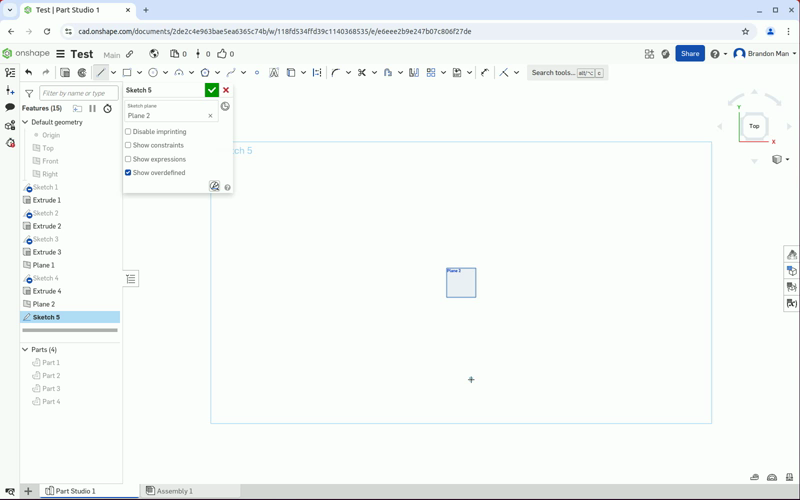
mouse_move(501, 379)
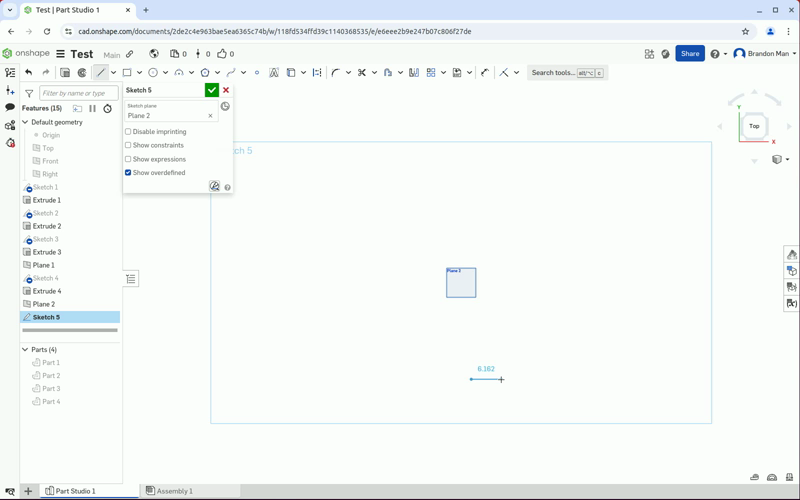
mouse_move(514, 379)
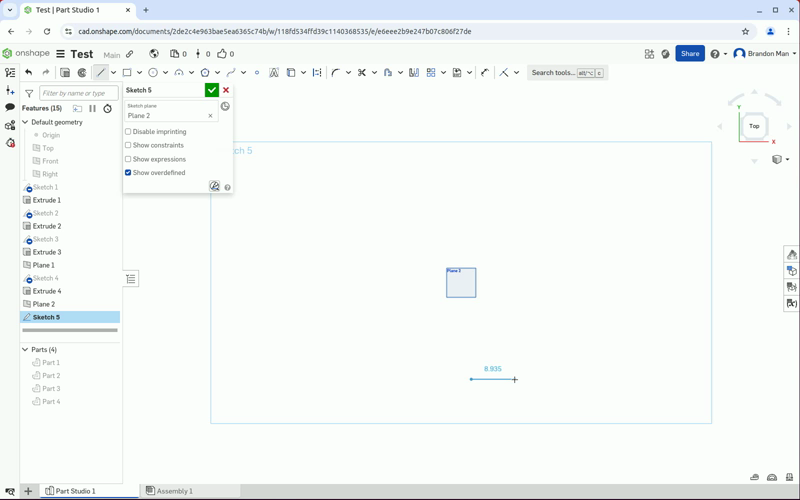
click(514, 379)
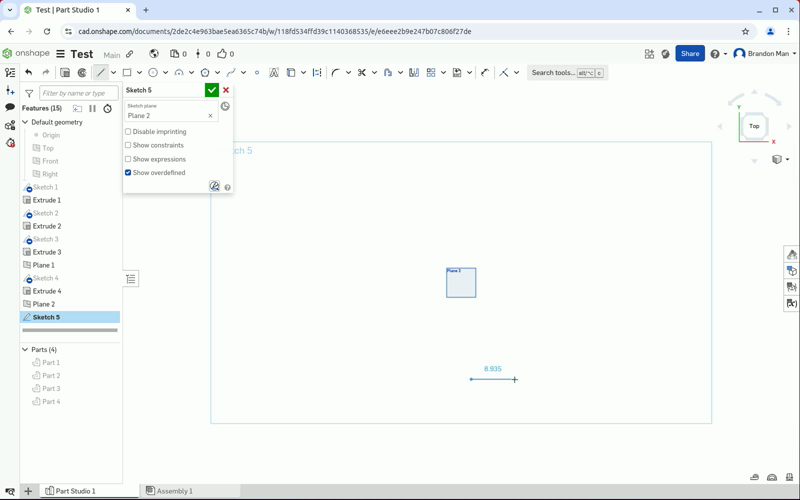
key_up(shift)
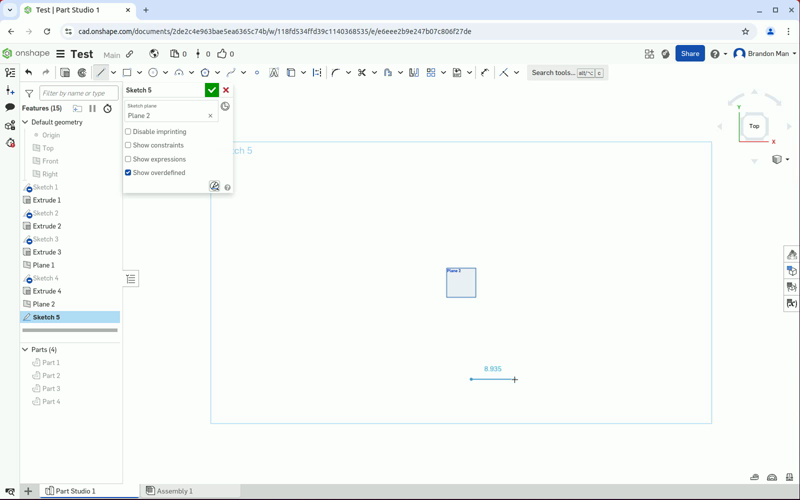
key_down(shift)
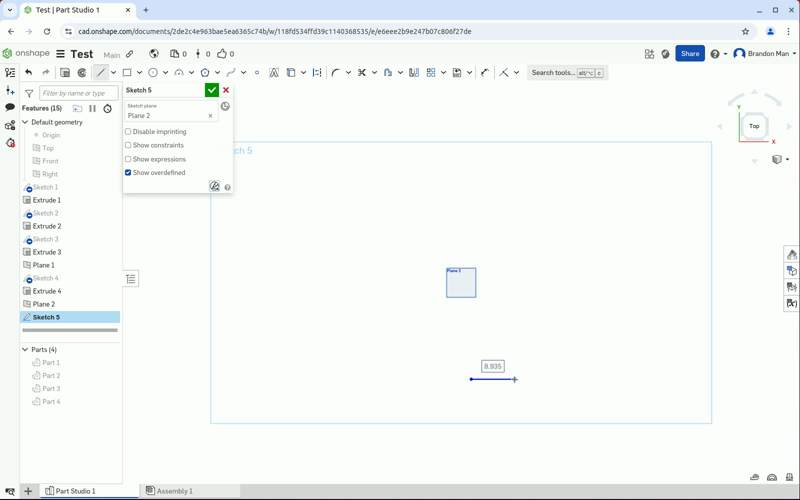
mouse_move(514, 232)
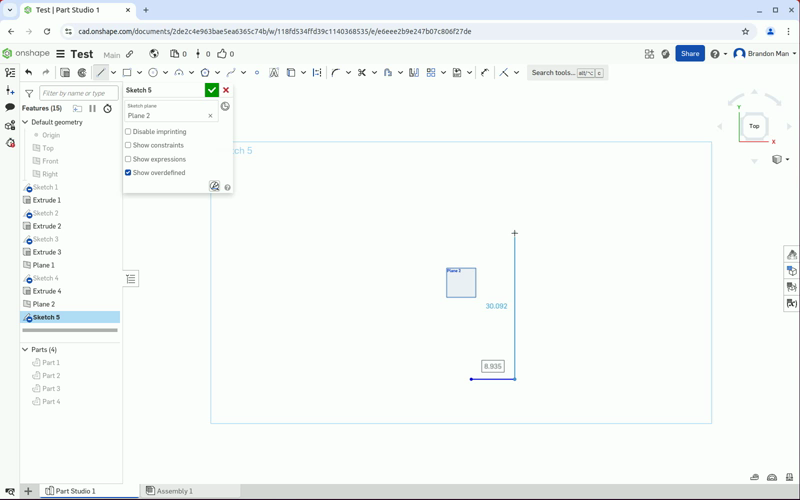
click(514, 232)
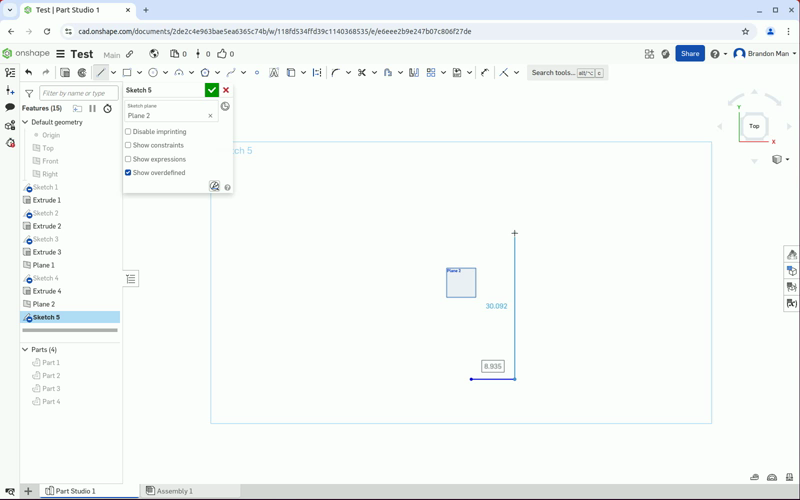
key_up(shift)
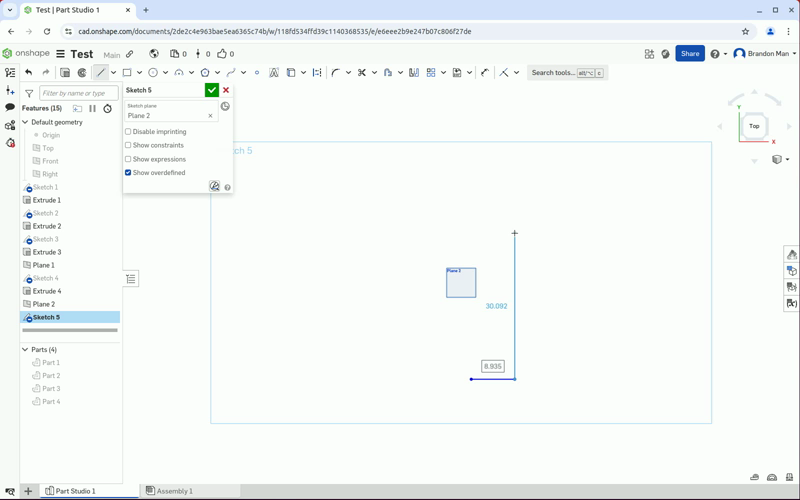
key_down(shift)
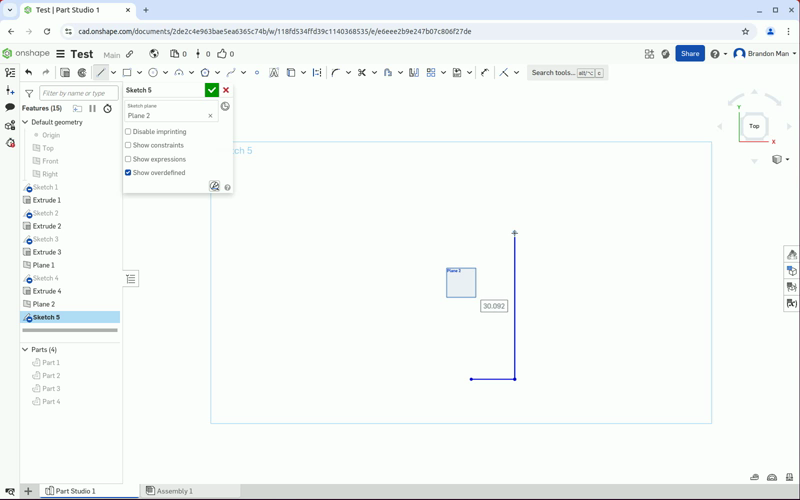
mouse_move(544, 232)
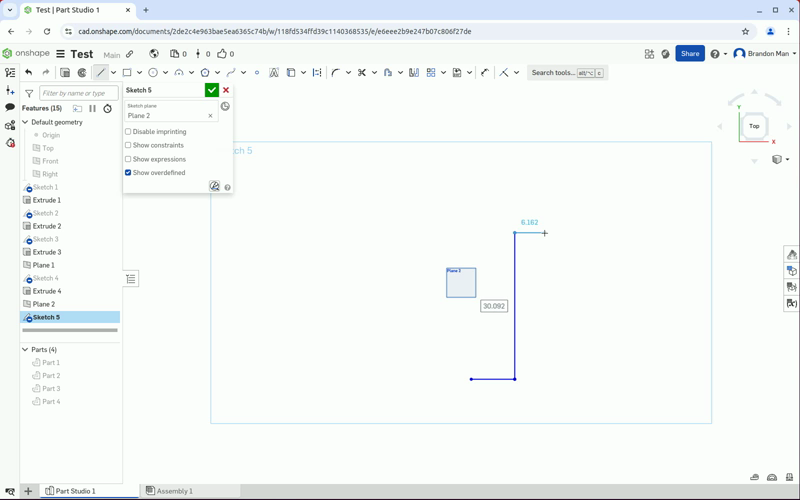
mouse_move(471, 232)
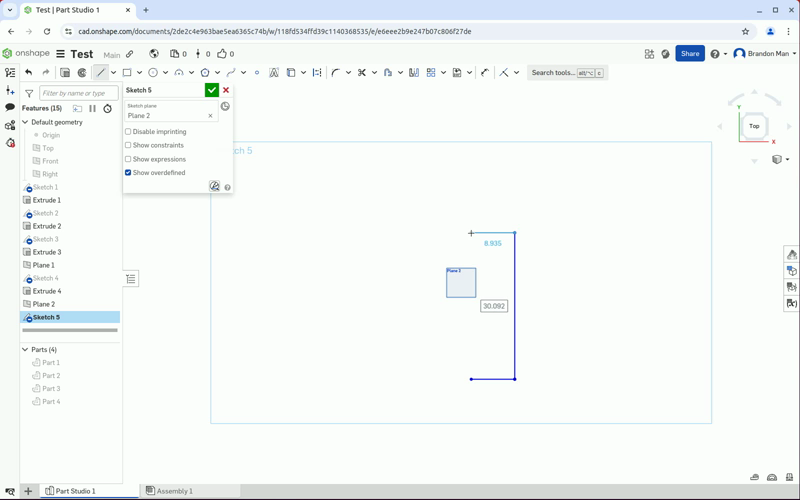
click(471, 232)
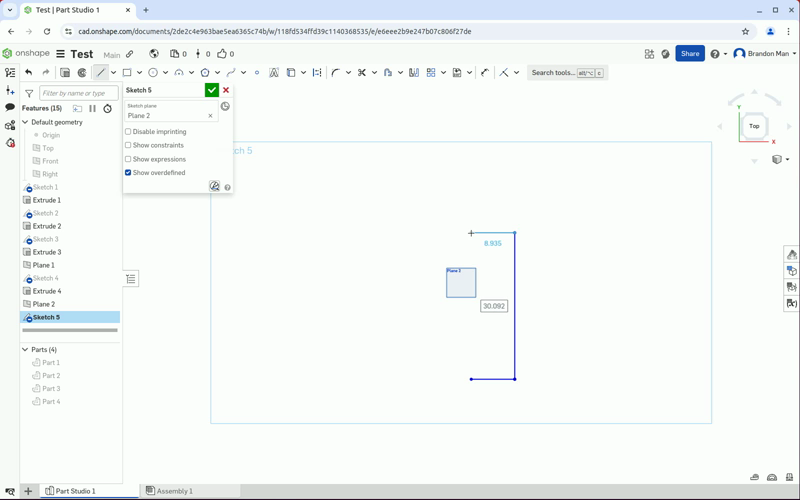
key_up(shift)
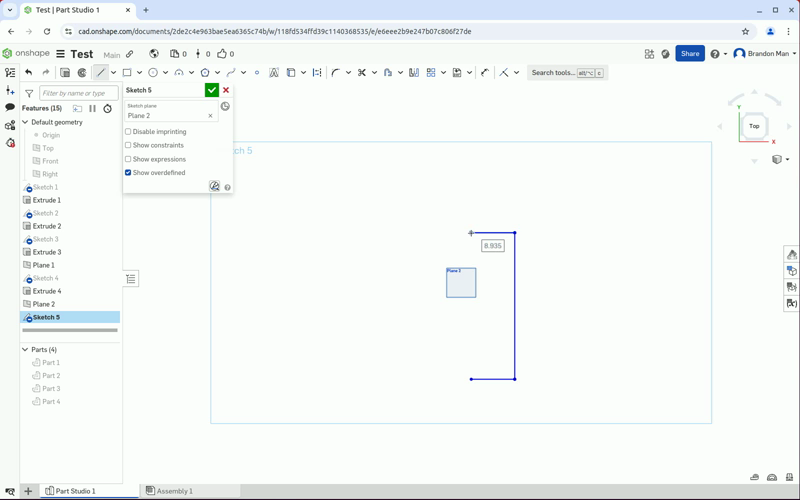
key_down(shift)
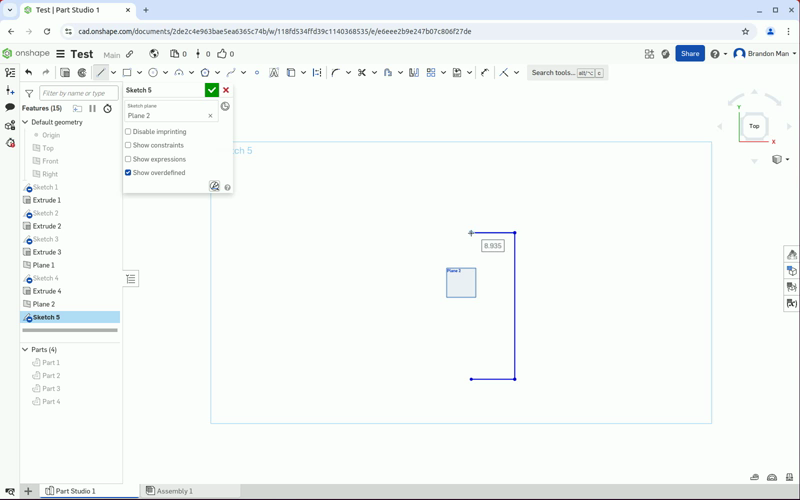
mouse_move(501, 232)
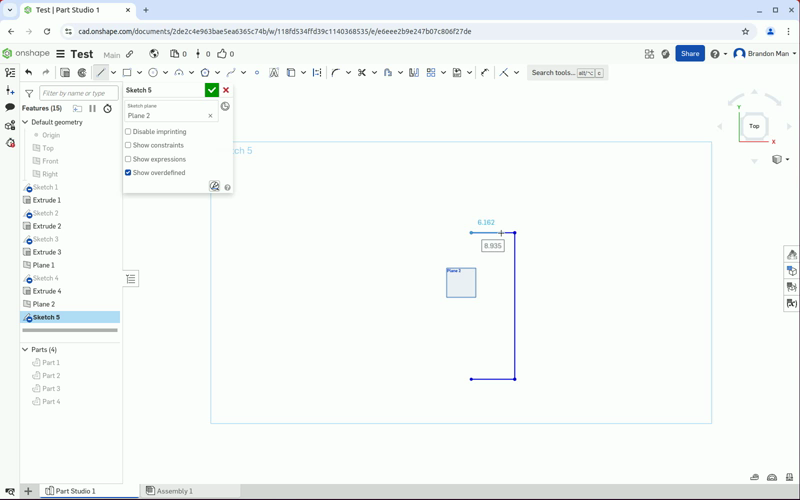
mouse_move(471, 282)
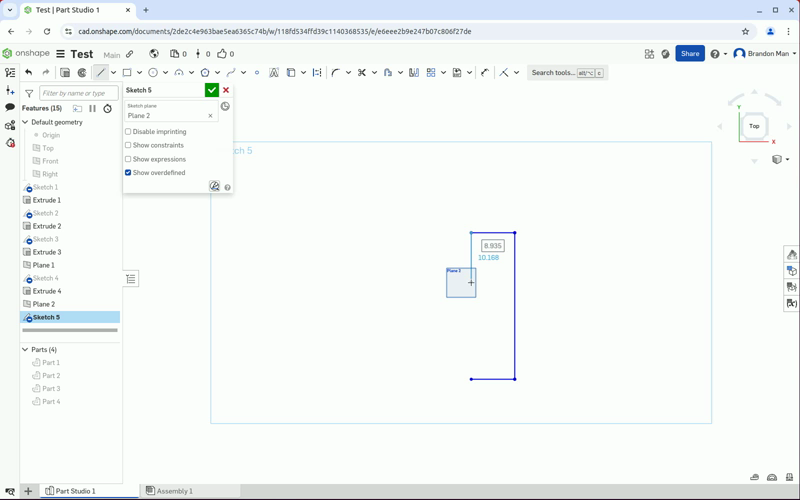
click(471, 282)
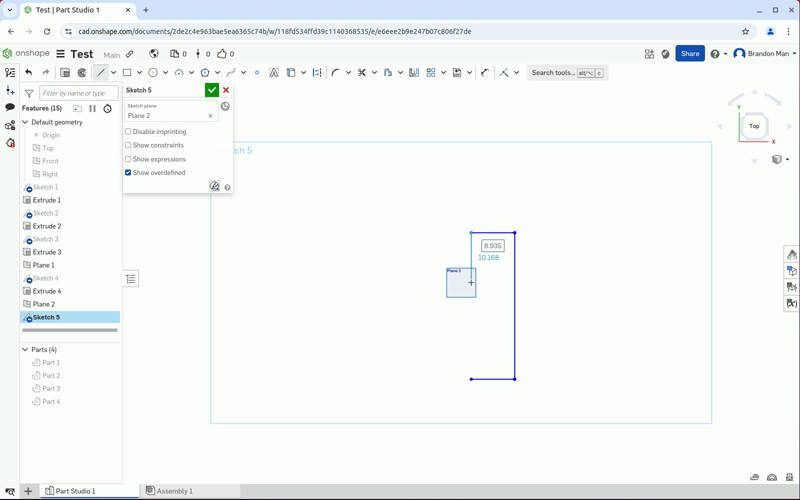
key_up(shift)
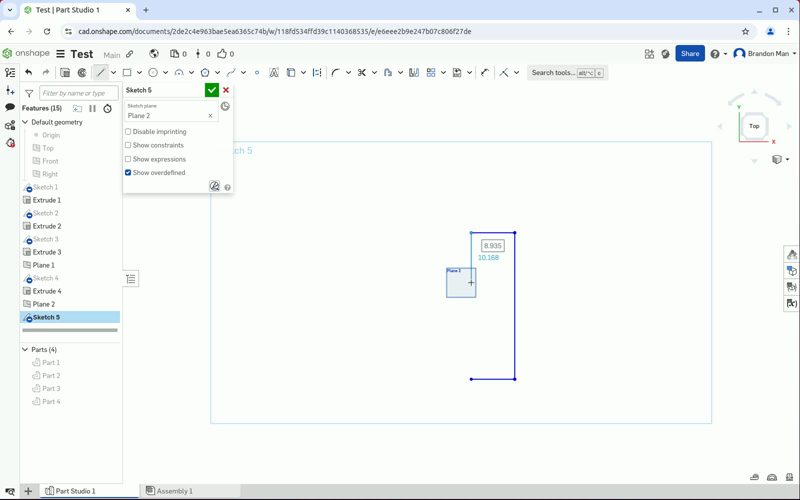
key_down(shift)
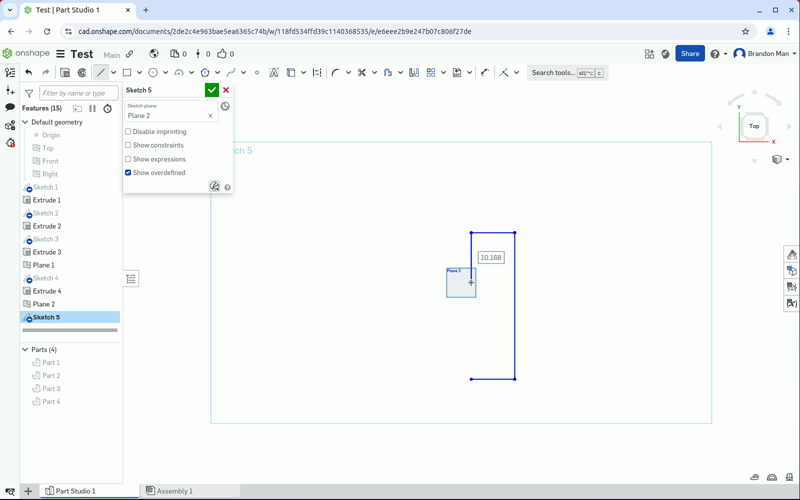
mouse_move(471, 379)
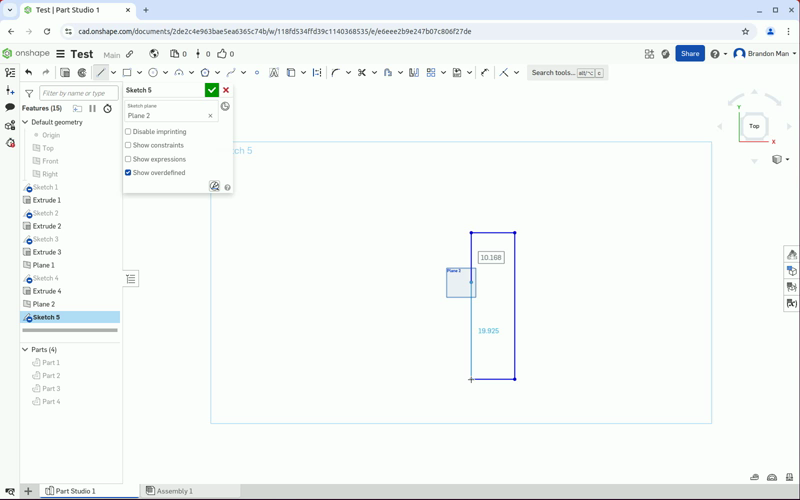
key_up(shift)
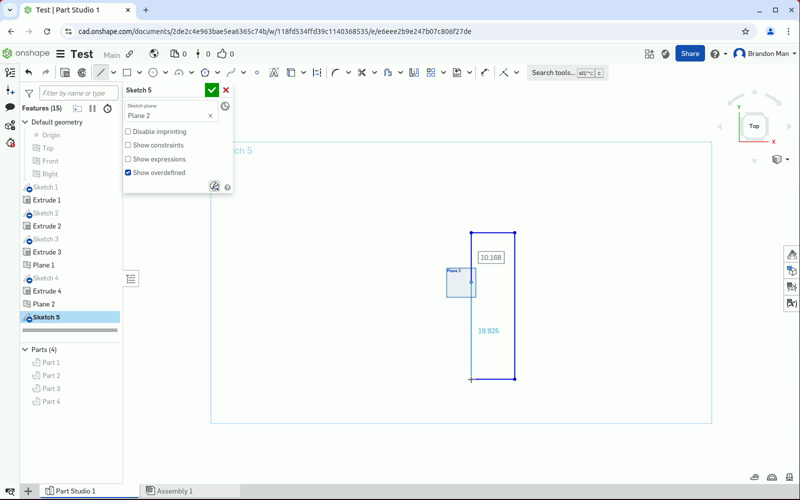
click(471, 379)
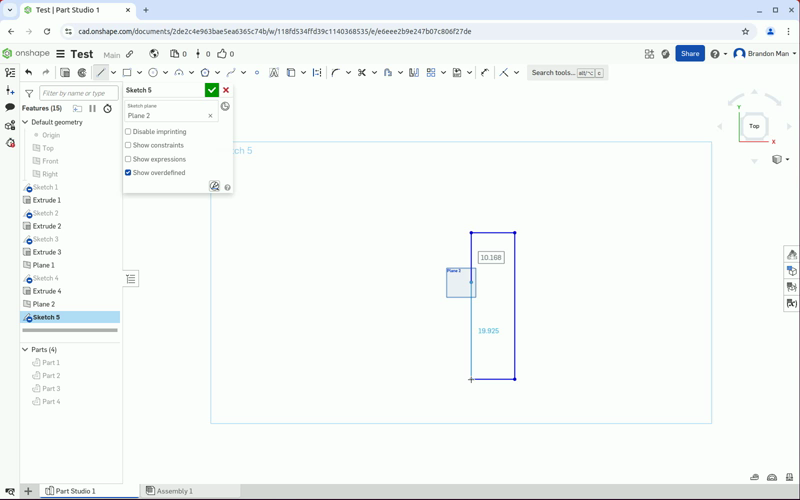
key(esc)
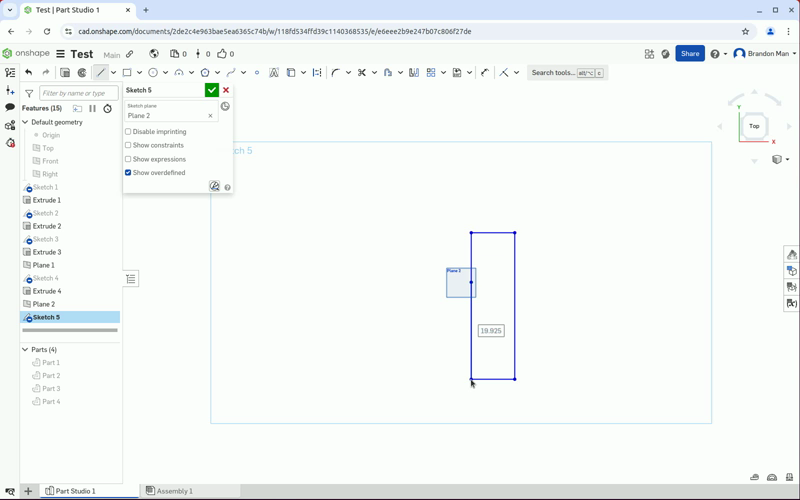
key(c)
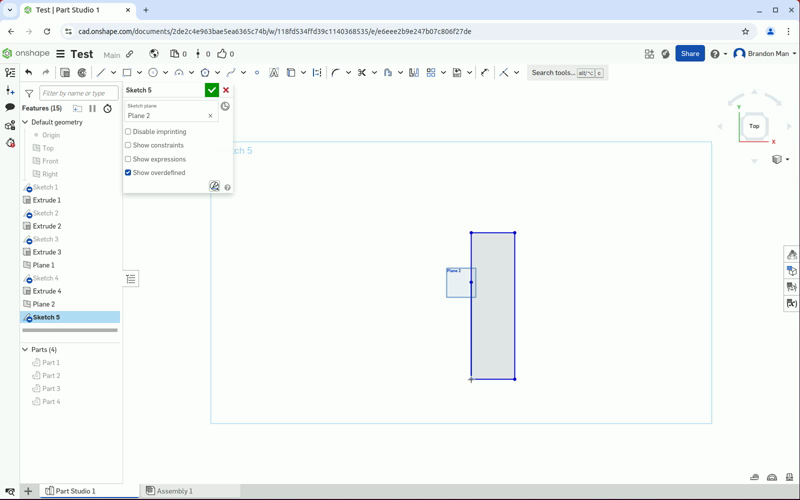
key_down(shift)
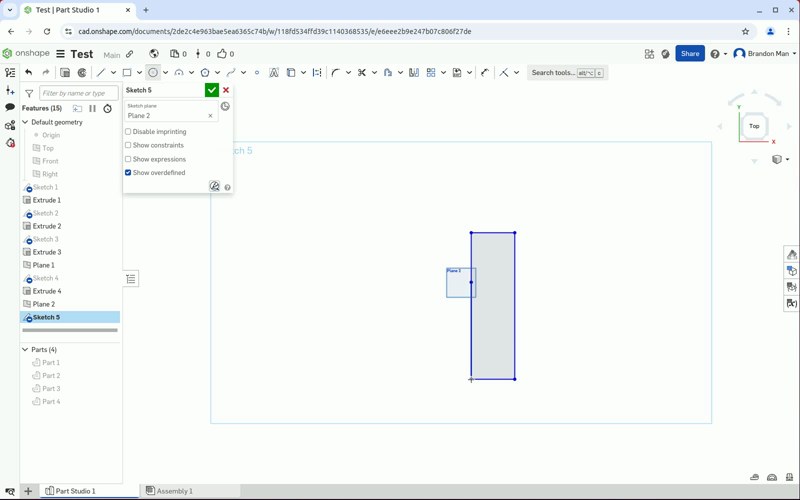
mouse_move(482, 282)
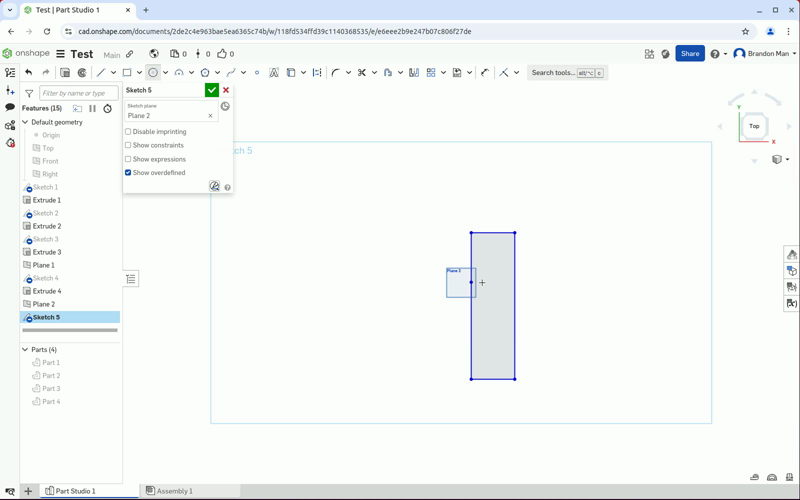
click(482, 282)
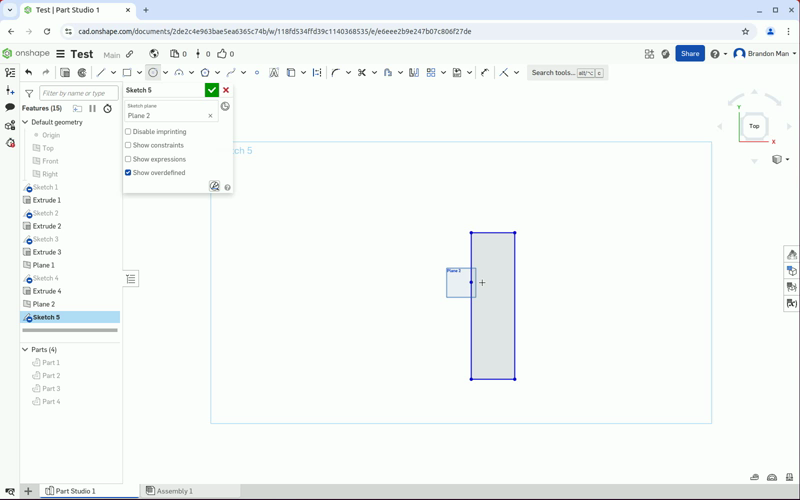
key_up(shift)
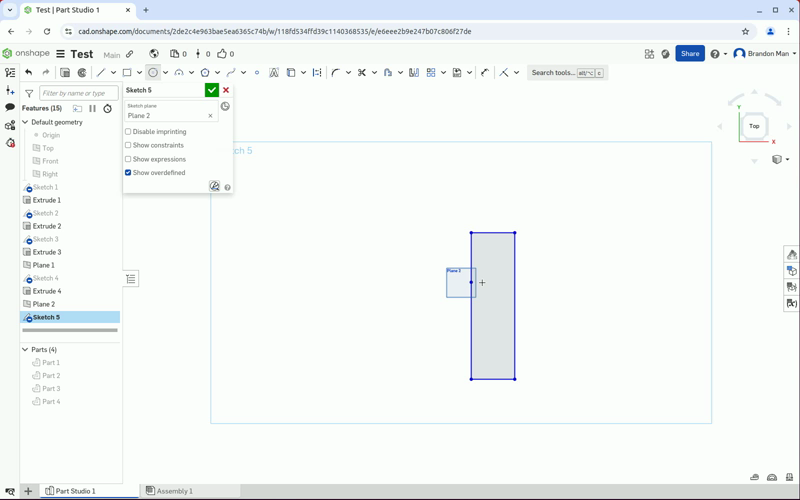
mouse_move(483, 282)
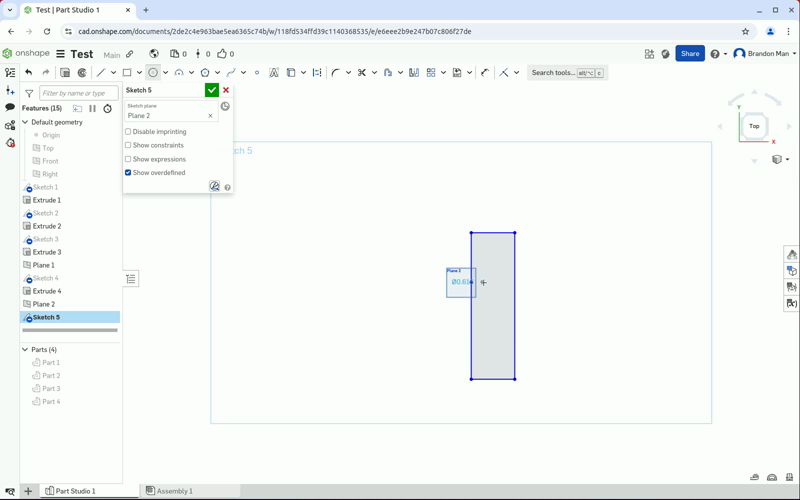
scroll(6)
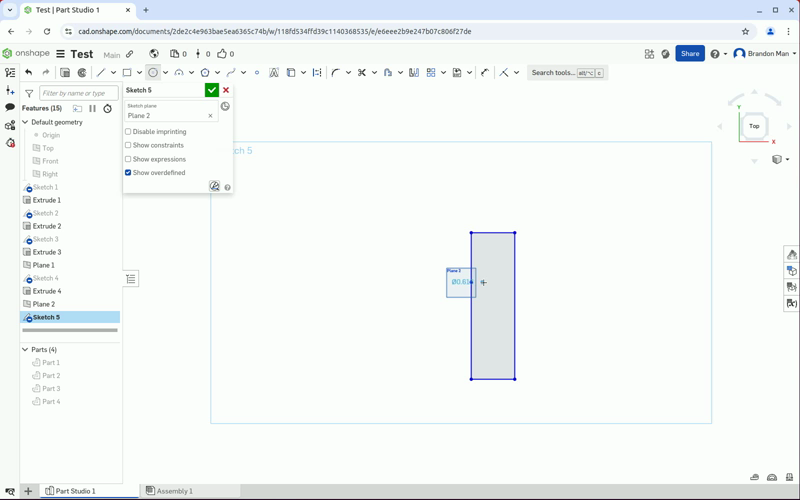
scroll(6)
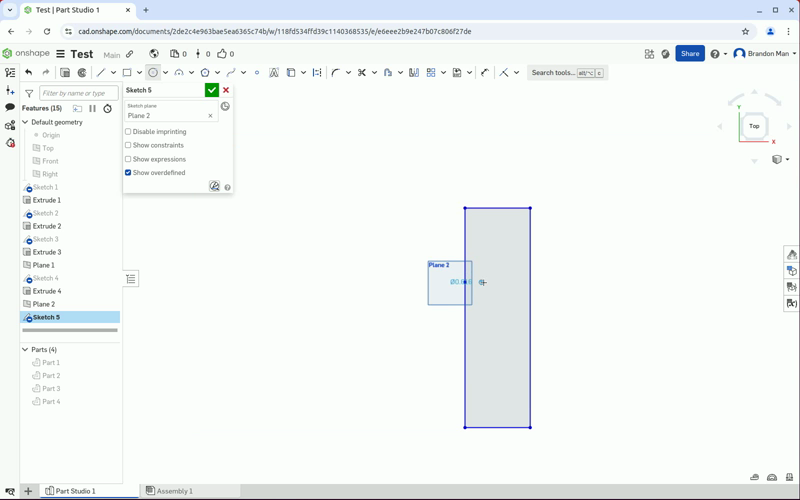
scroll(6)
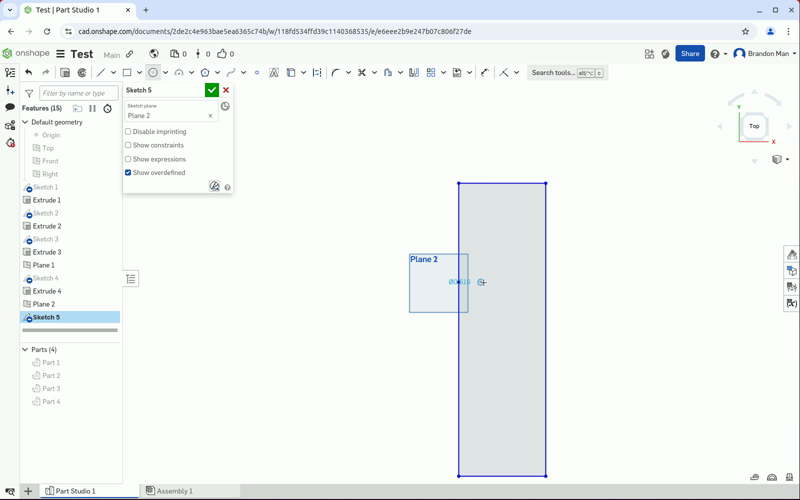
scroll(6)
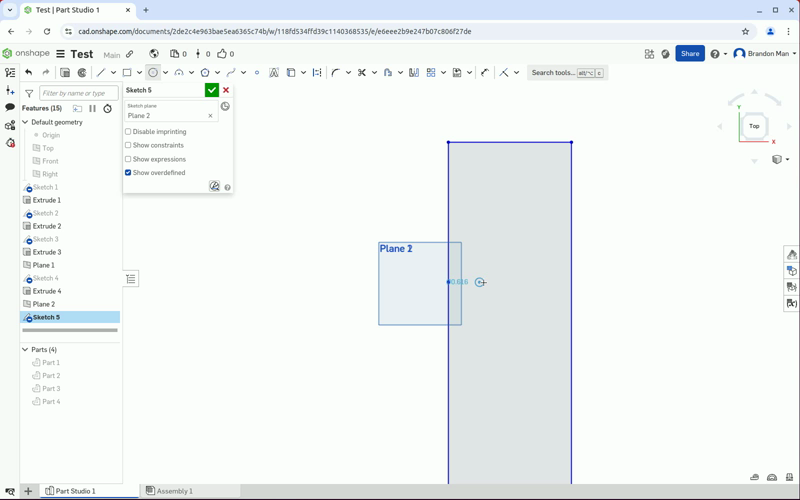
scroll(6)
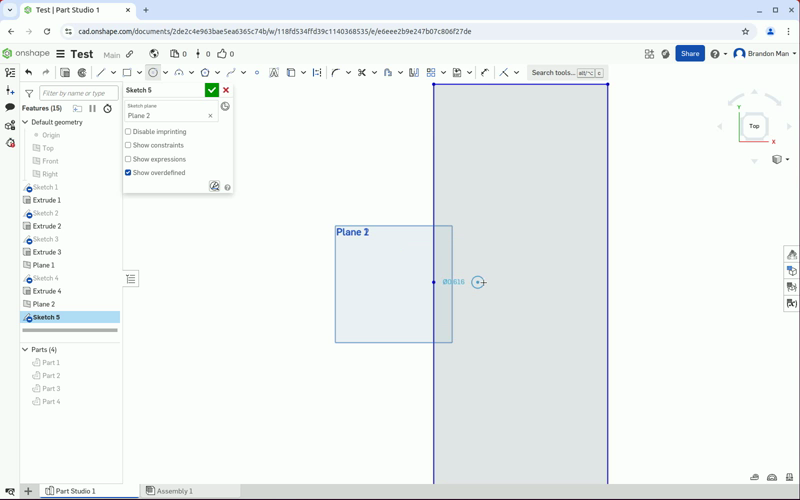
scroll(6)
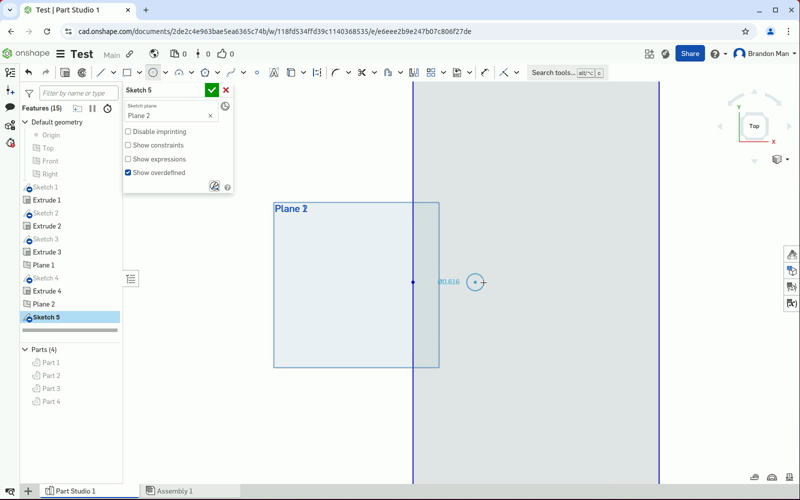
scroll(6)
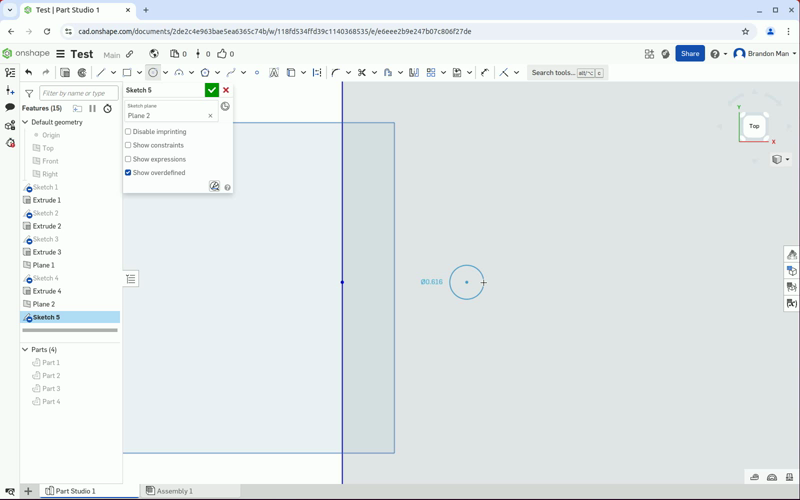
click(483, 282)
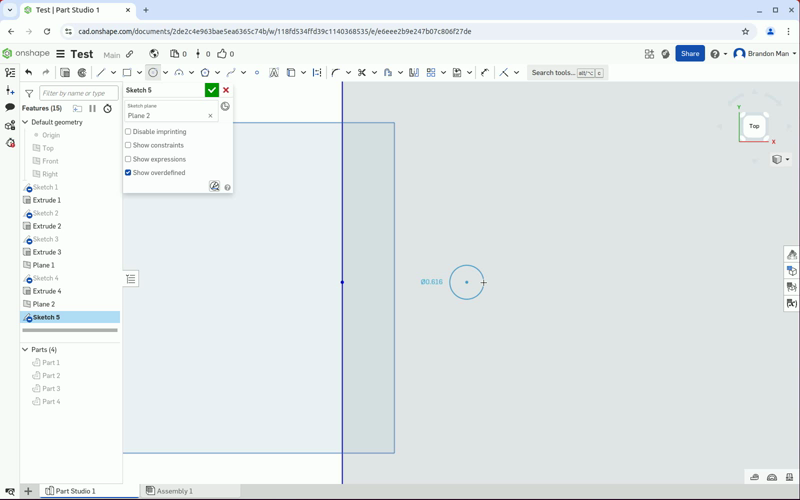
scroll(-6)
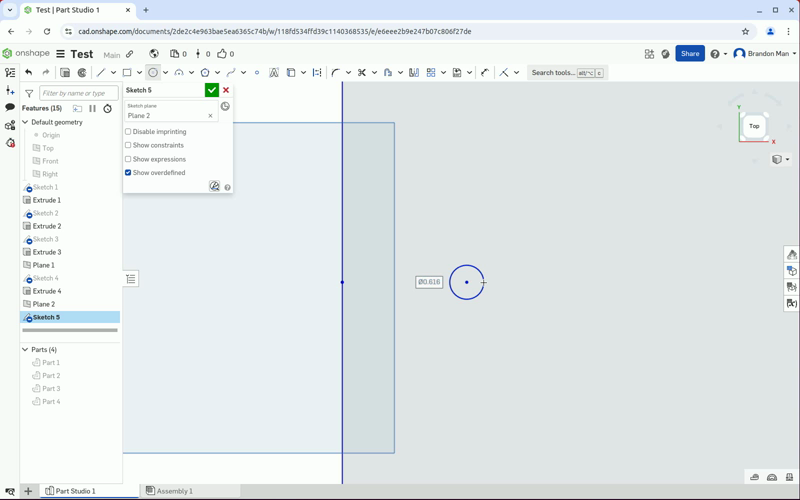
scroll(-6)
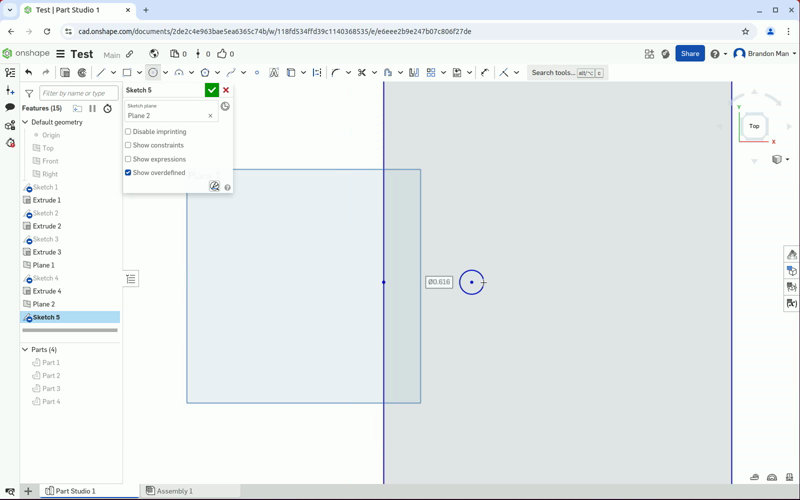
scroll(-6)
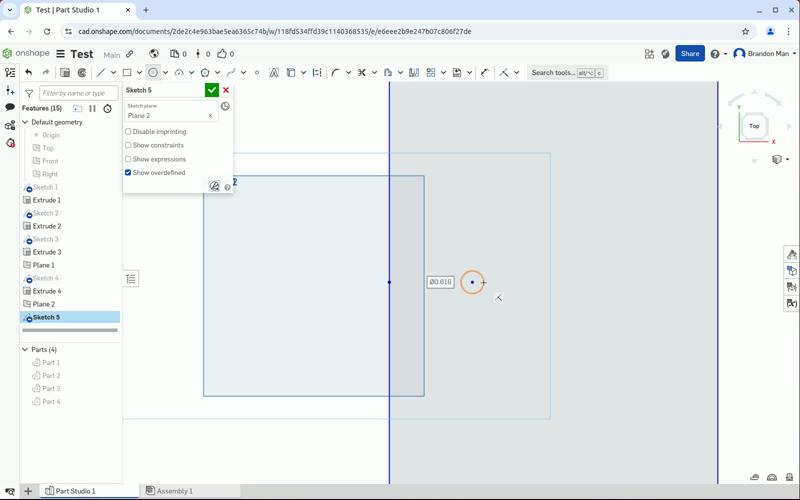
scroll(-6)
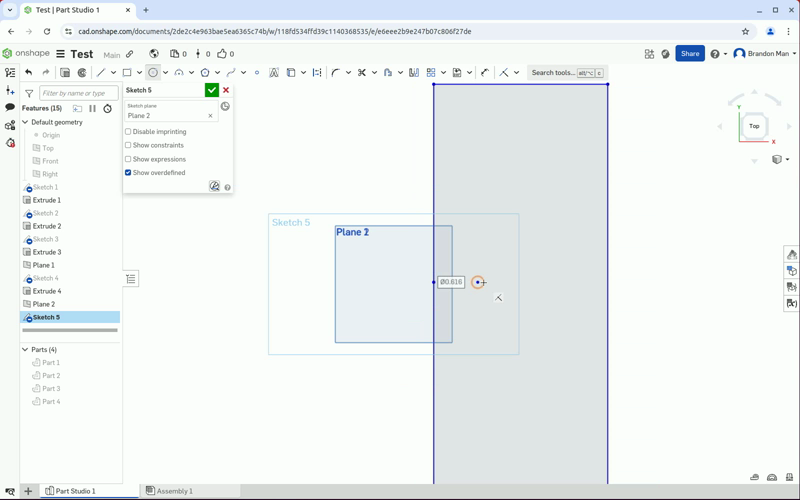
scroll(-6)
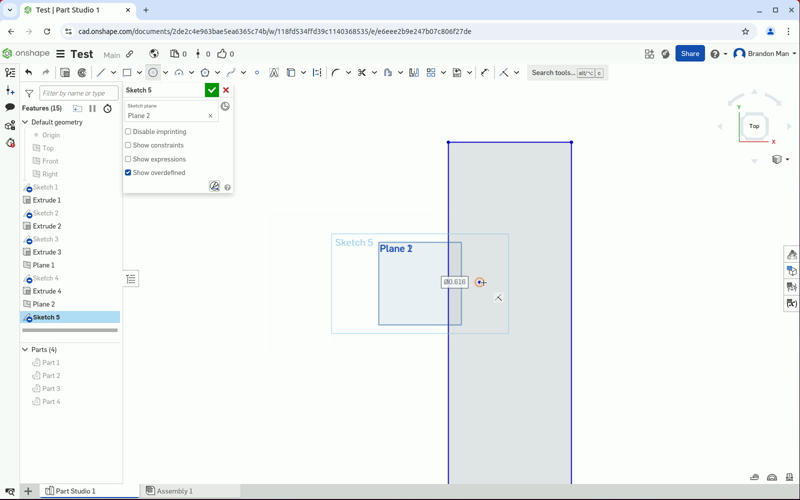
scroll(-6)
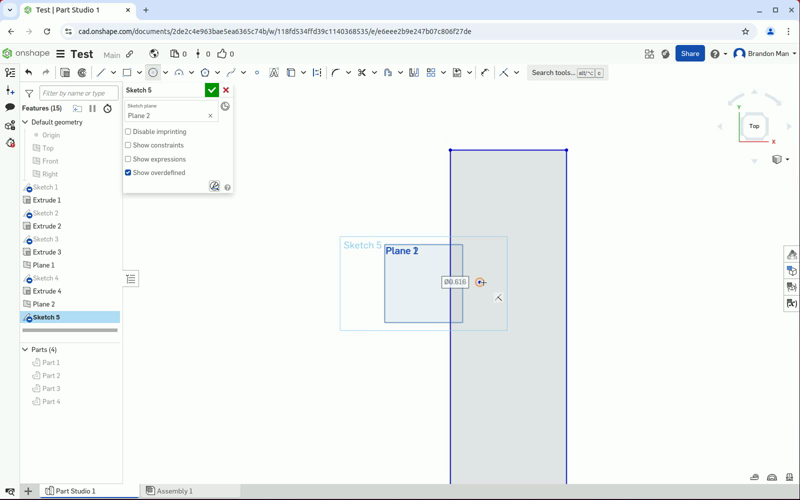
scroll(-6)
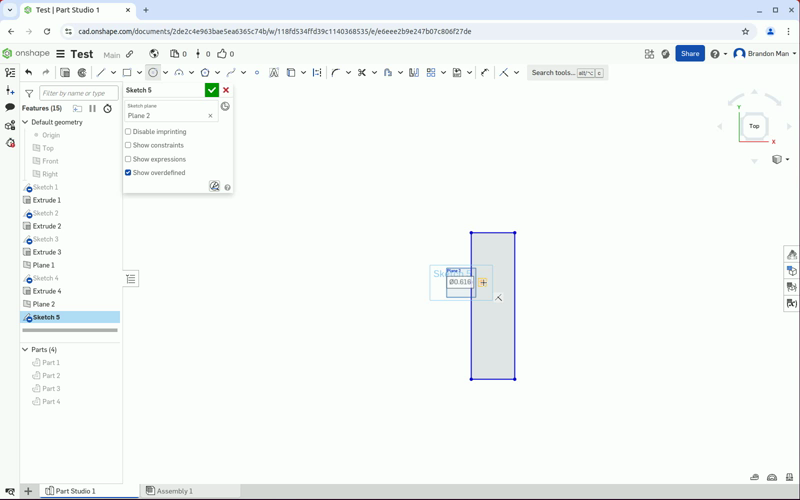
key(esc)
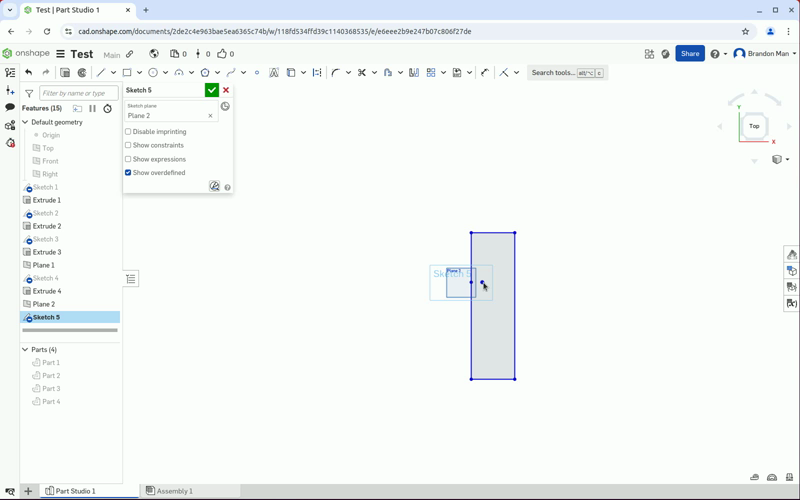
mouse_move(509, 321)
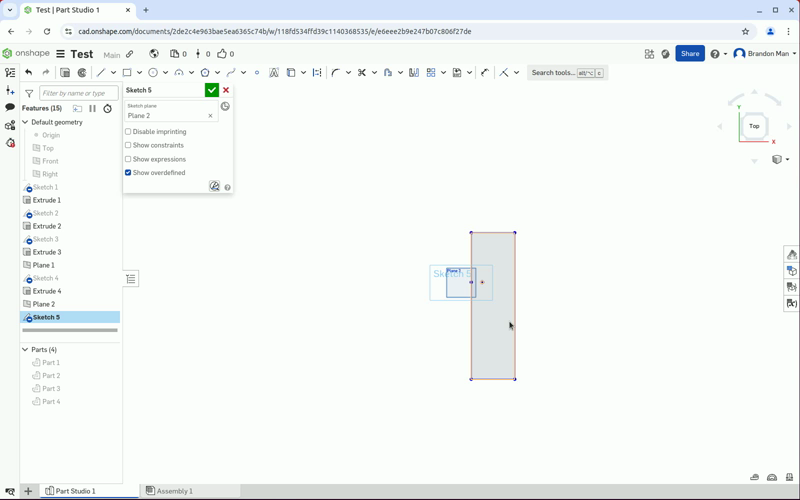
click(509, 321)
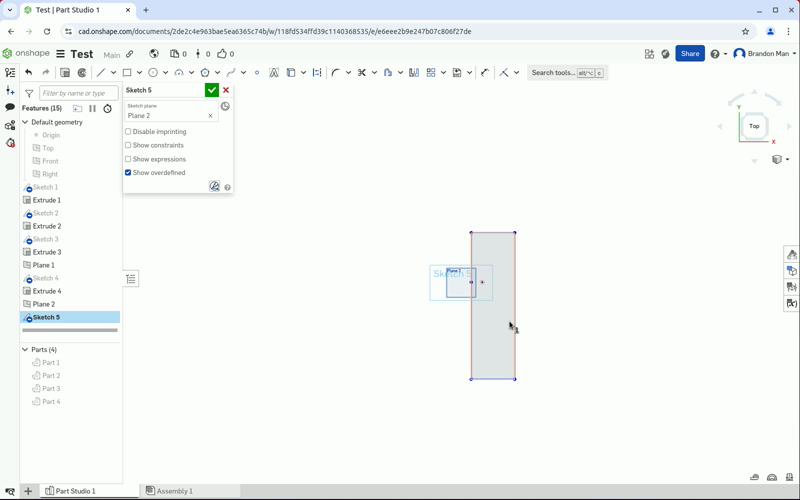
mouse_move(73, 352)
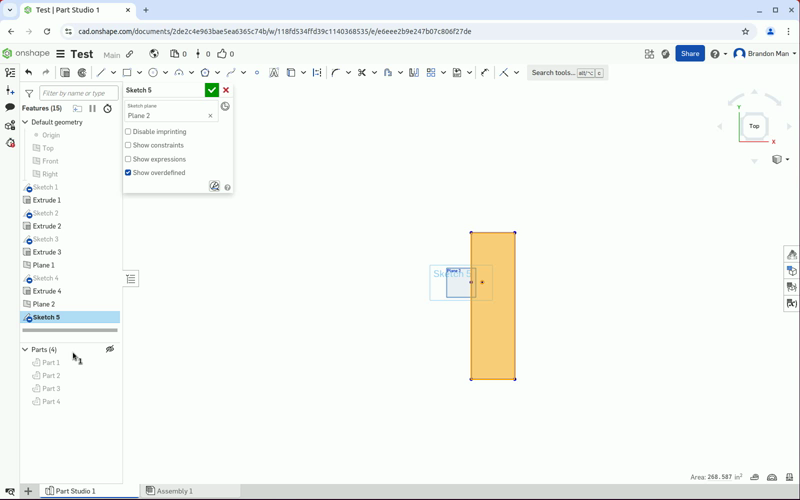
key(shift+y)
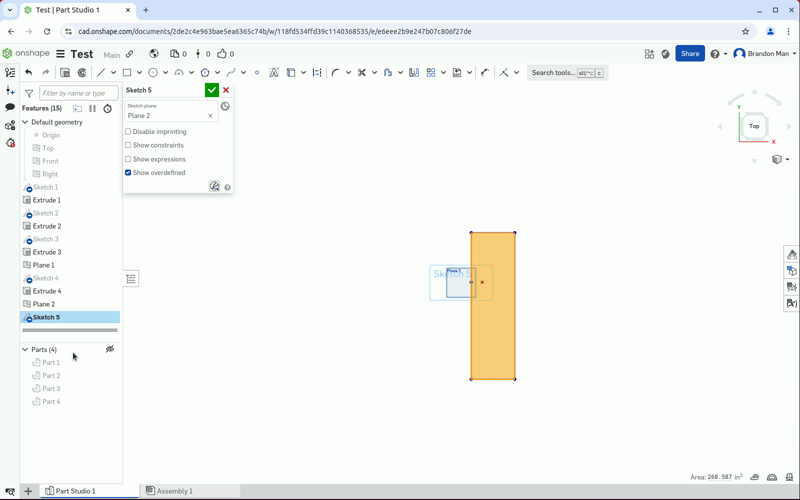
key(shift+e)
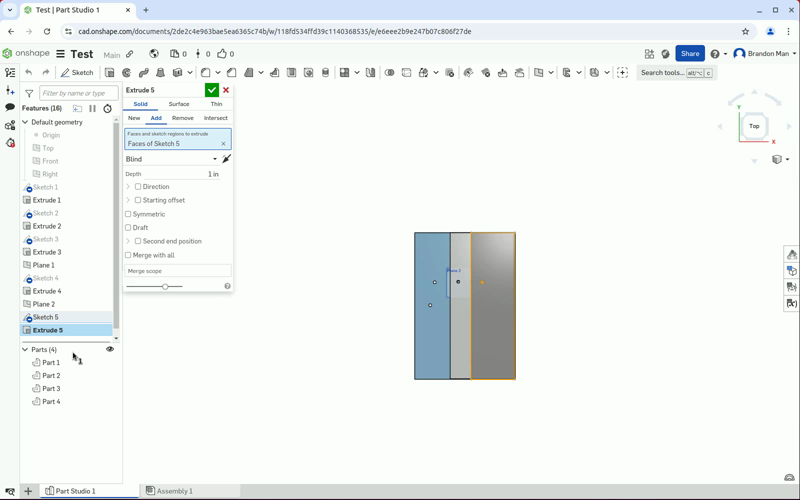
mouse_move(143, 106)
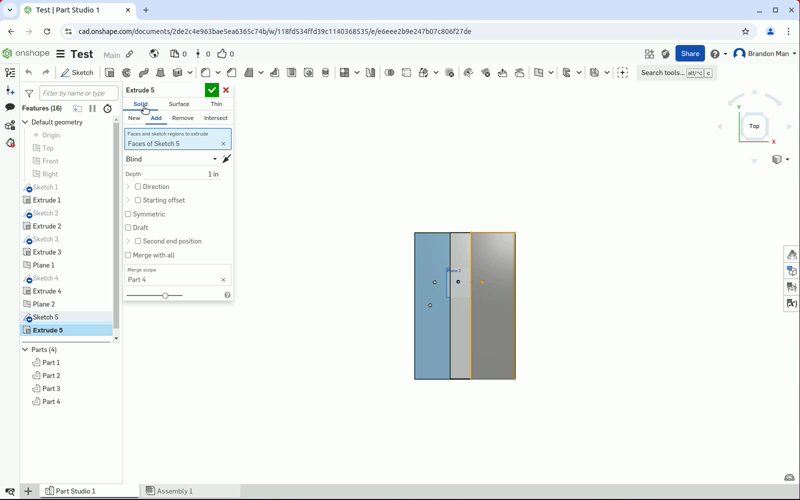
click(143, 106)
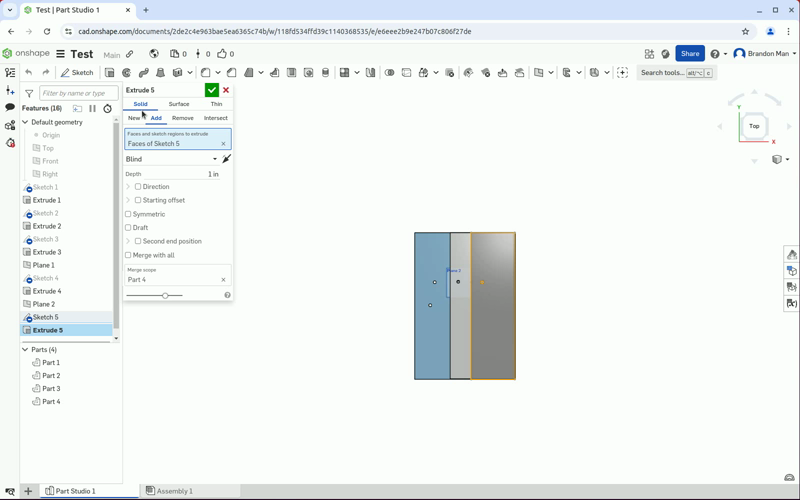
mouse_move(137, 120)
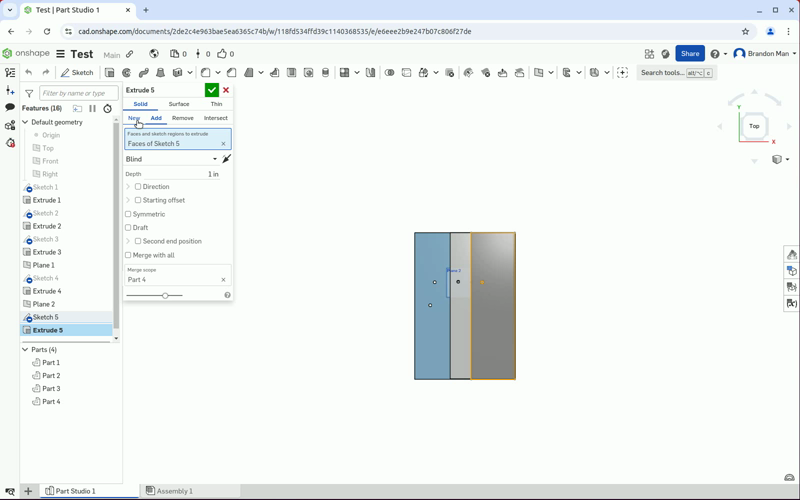
click(137, 120)
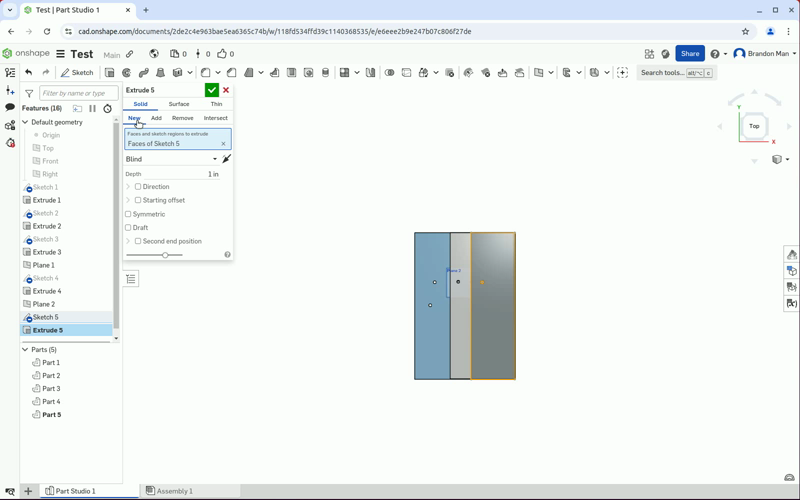
key(tab, 4)
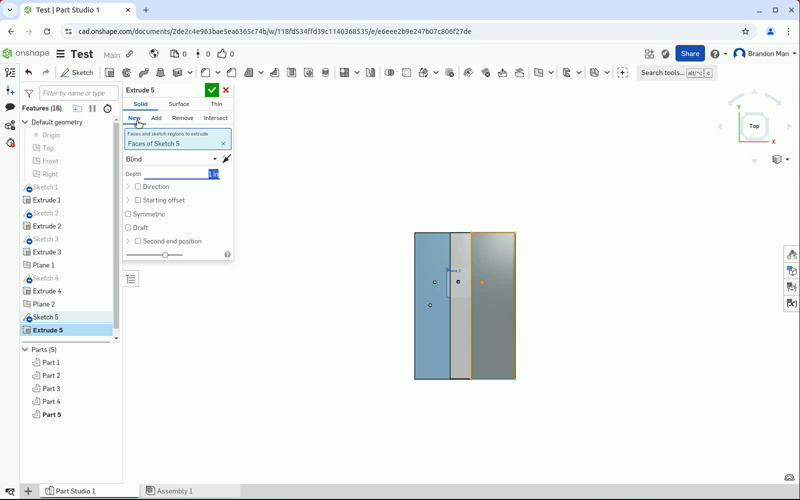
text(0.722)
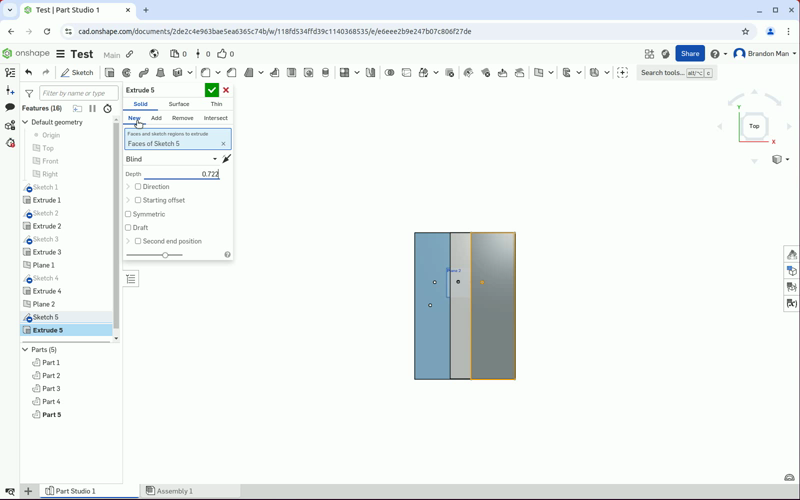
key(enter)
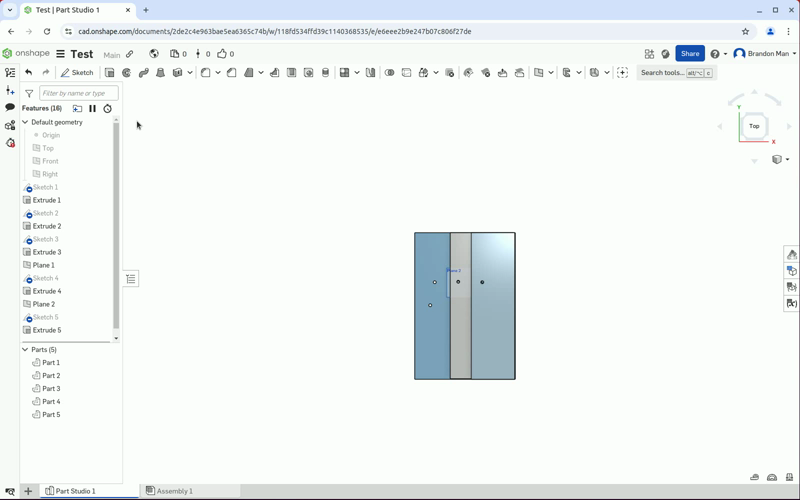
key(shift+h)
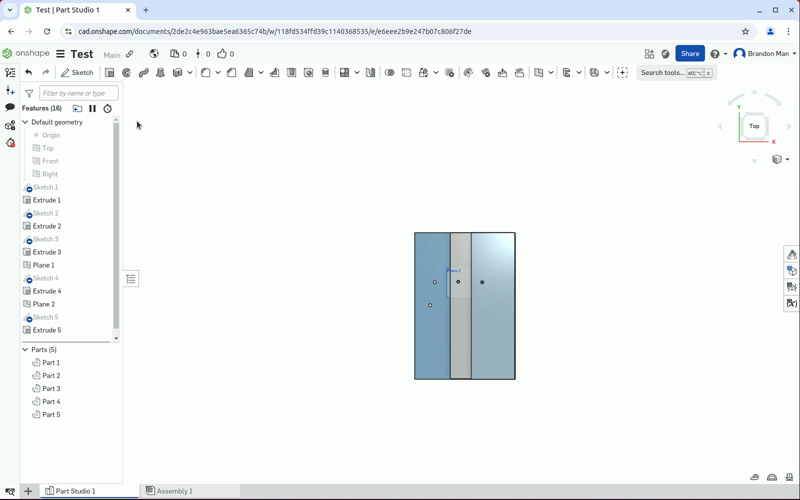
key(shift+h)
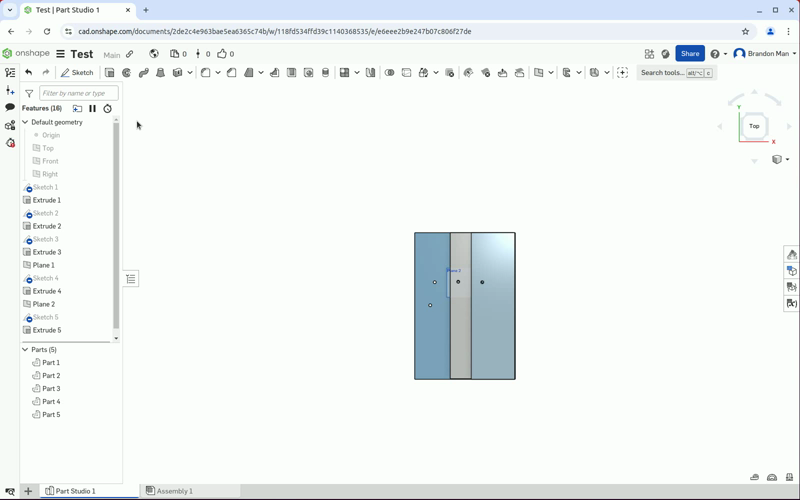
mouse_move(69, 189)
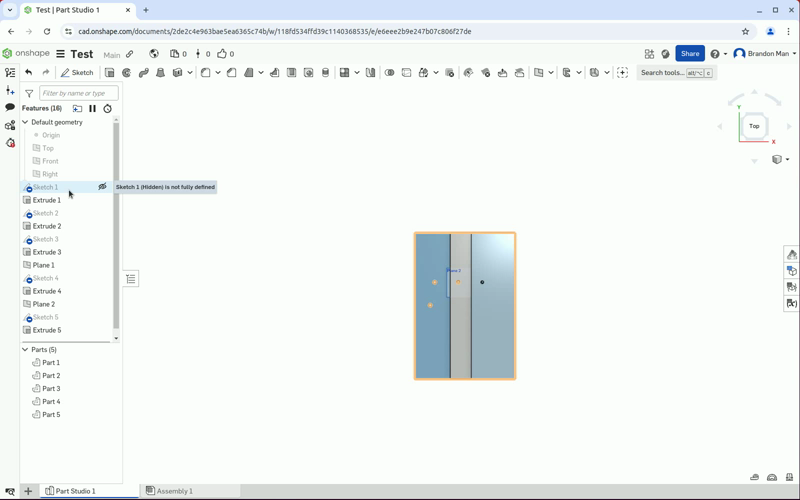
click(69, 189)
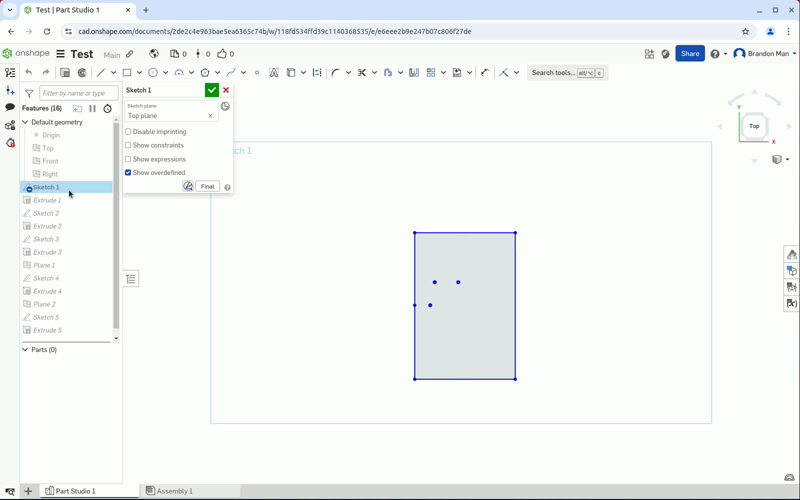
mouse_move(229, 92)
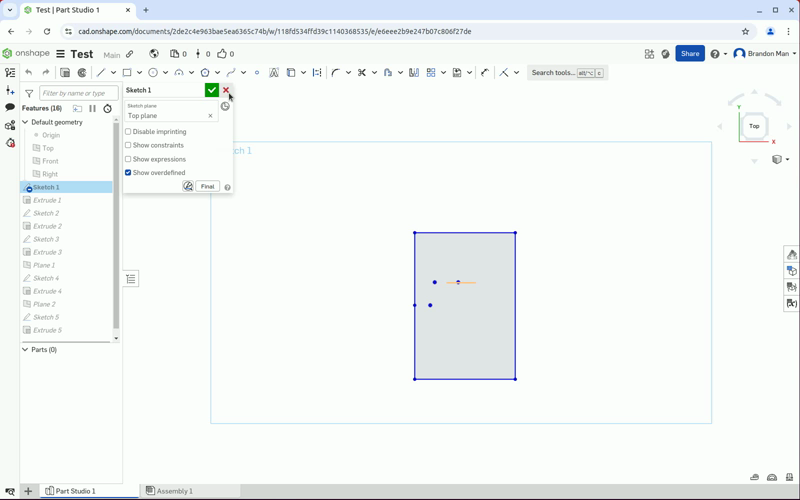
click(229, 92)
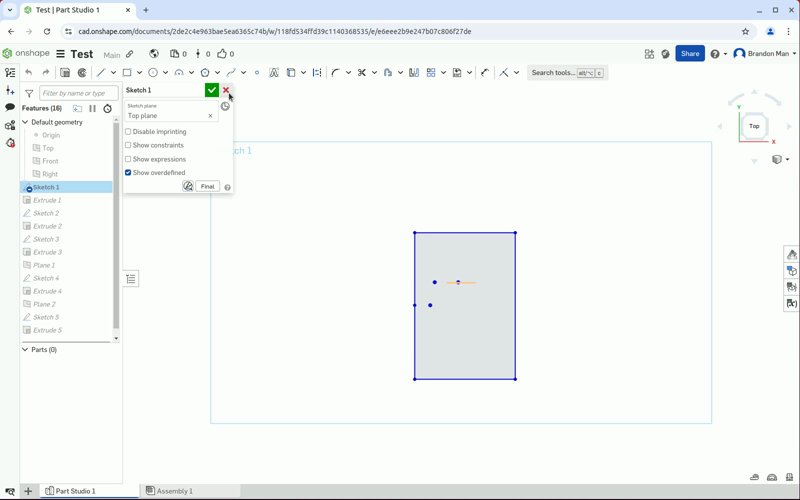
key(shift+s)
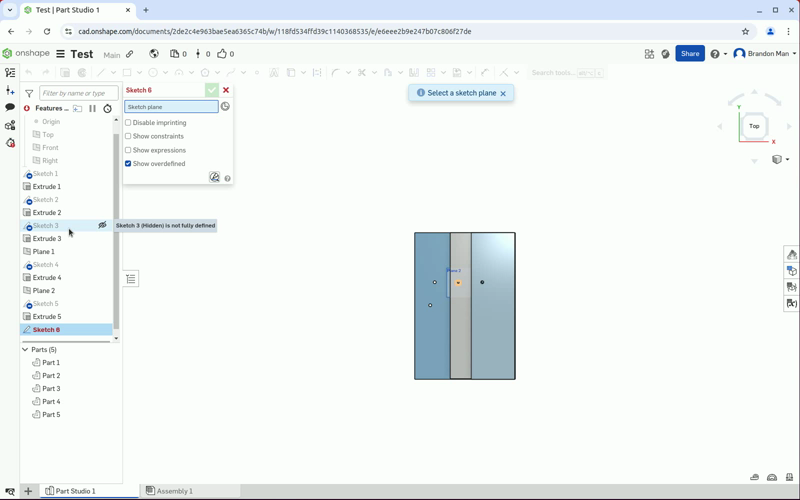
scroll(3)
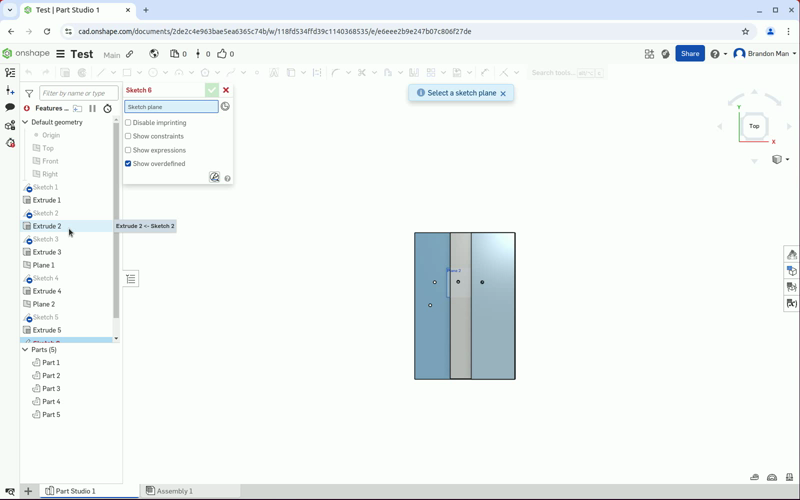
mouse_move(69, 150)
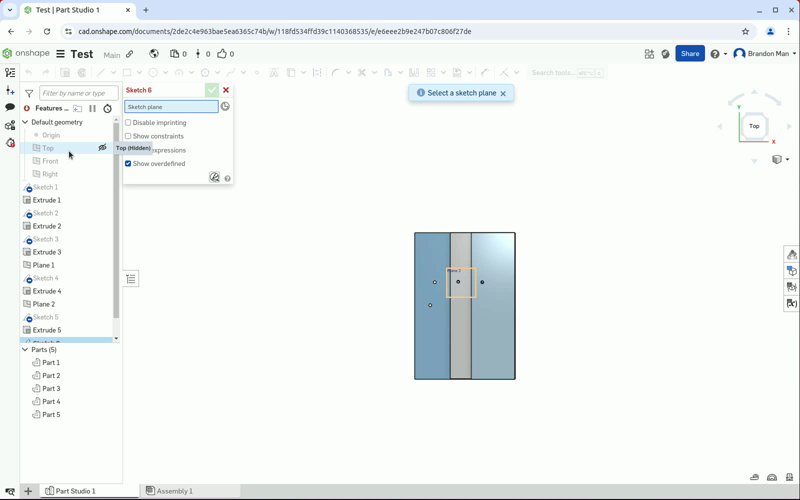
click(69, 150)
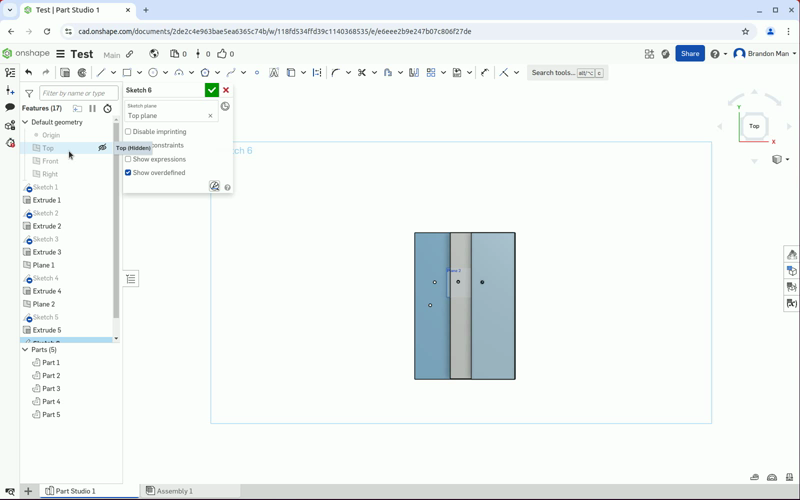
mouse_move(73, 352)
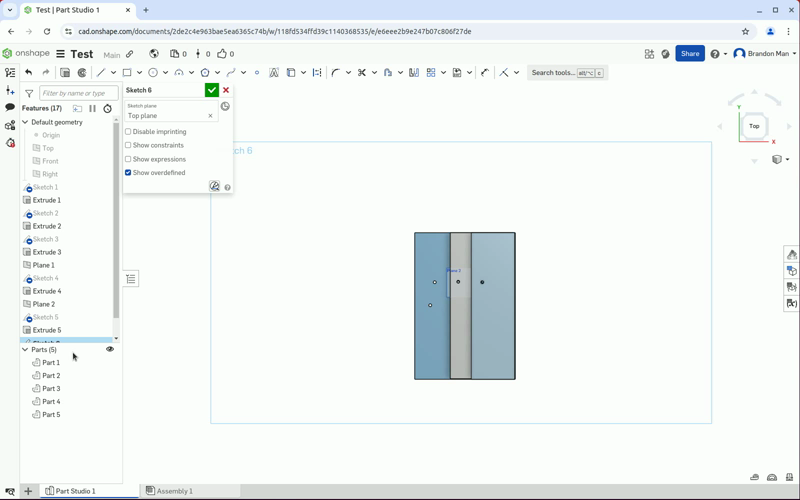
key(y)
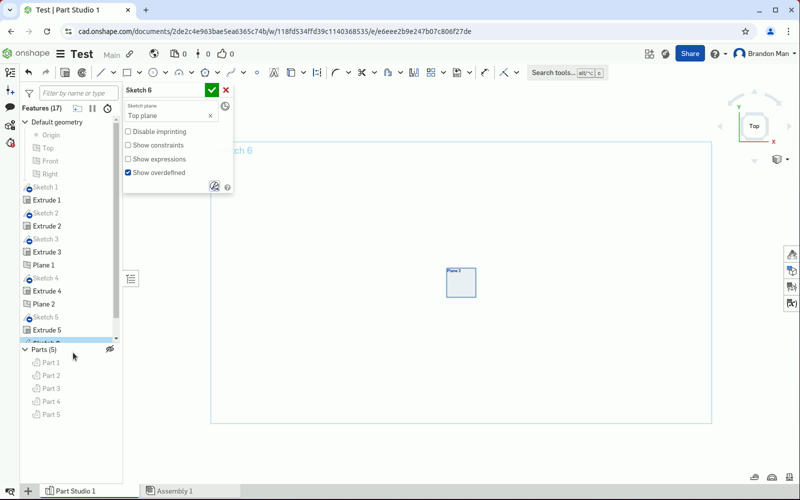
key(c)
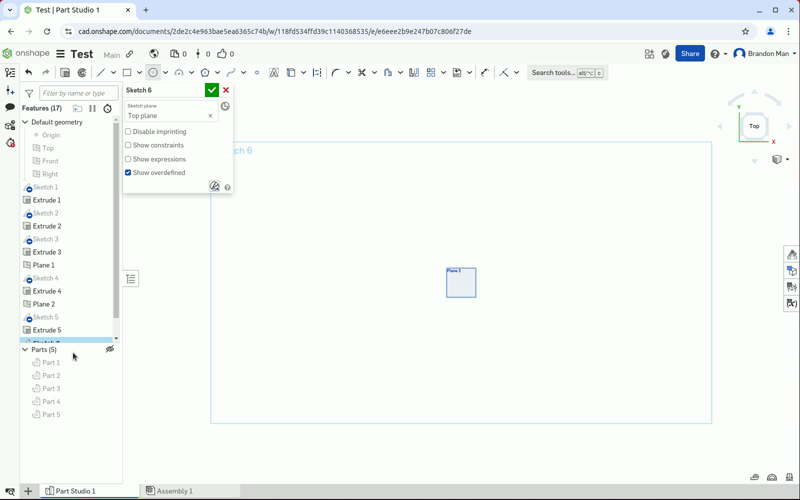
key_down(shift)
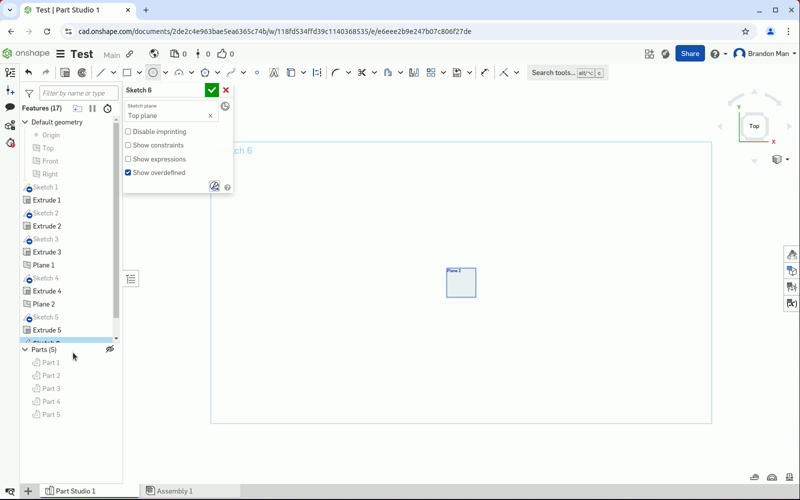
mouse_move(430, 306)
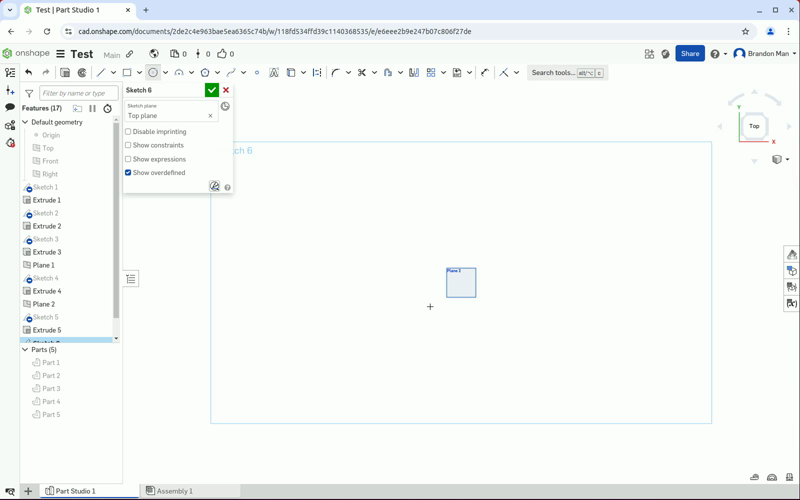
click(430, 306)
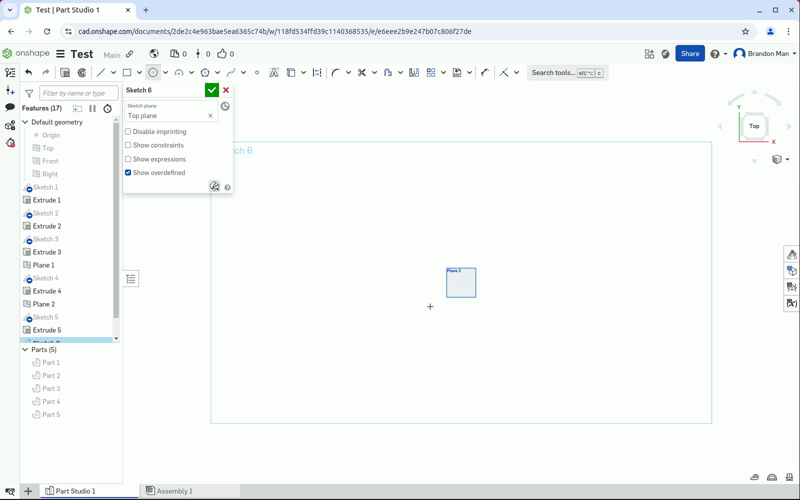
key_up(shift)
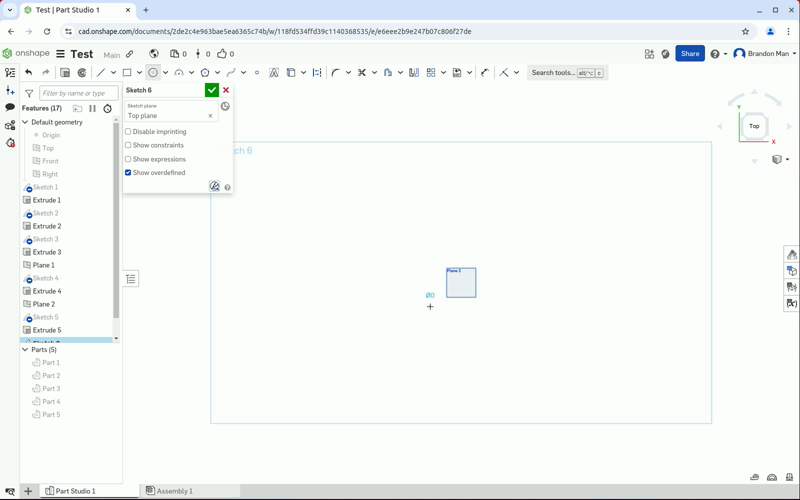
mouse_move(432, 306)
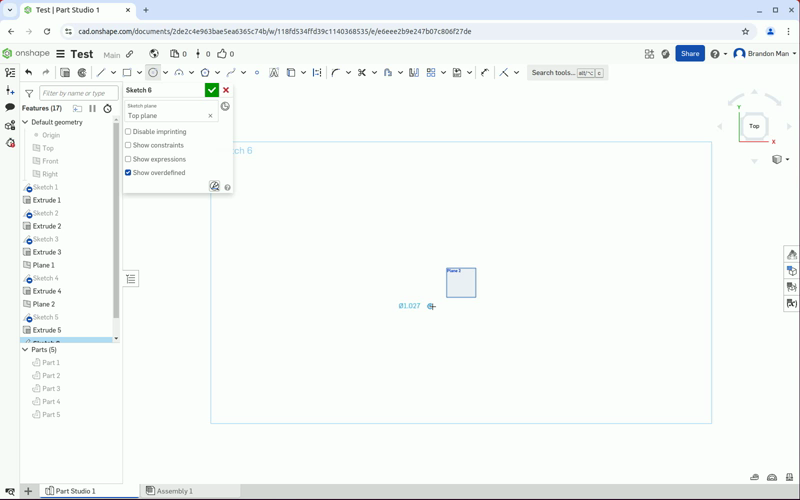
scroll(6)
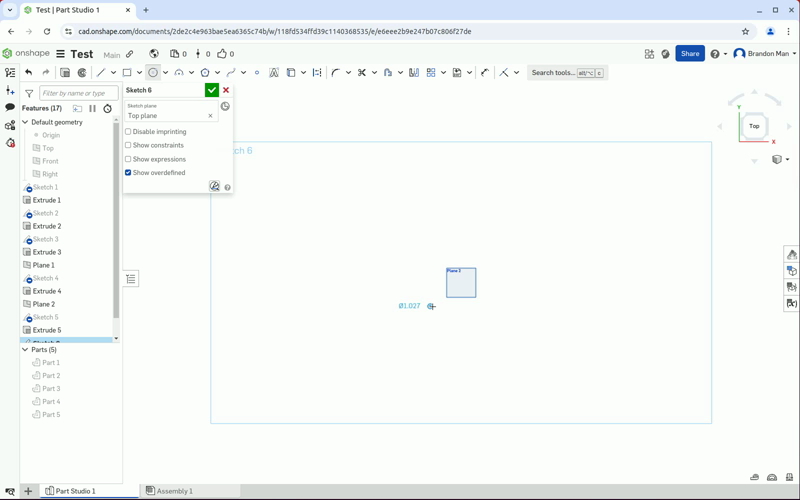
scroll(6)
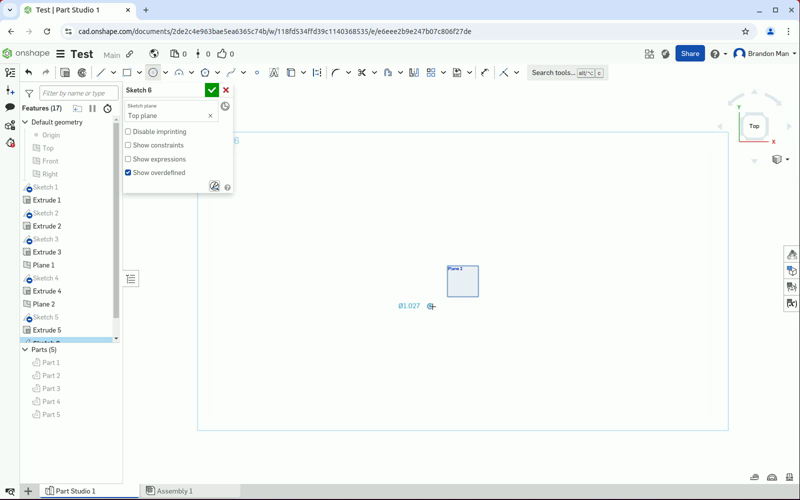
scroll(6)
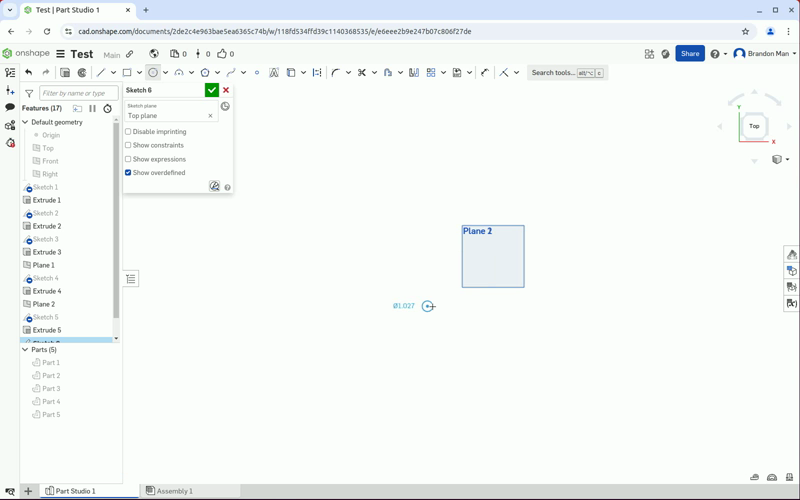
scroll(6)
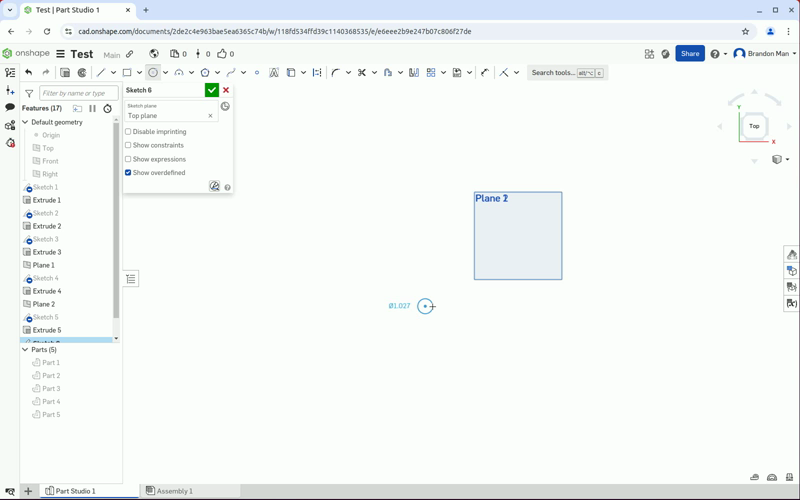
scroll(6)
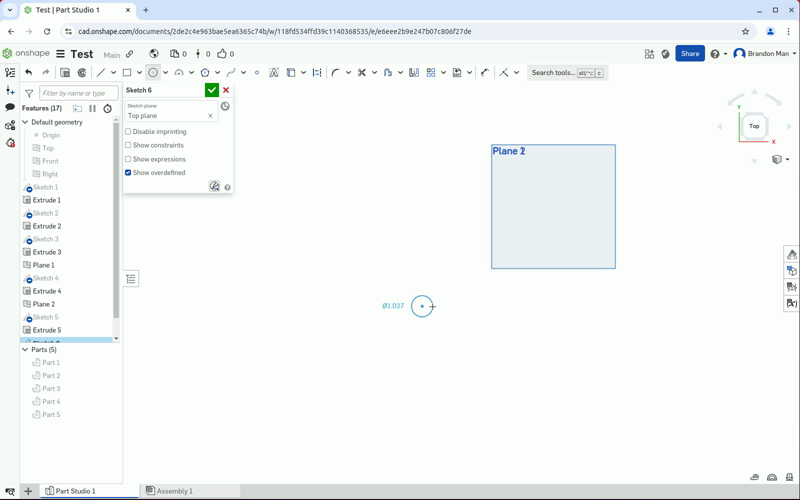
scroll(6)
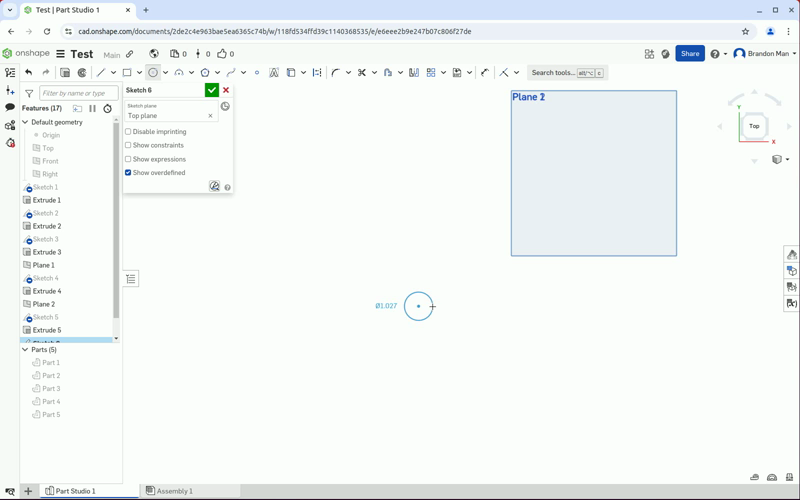
scroll(6)
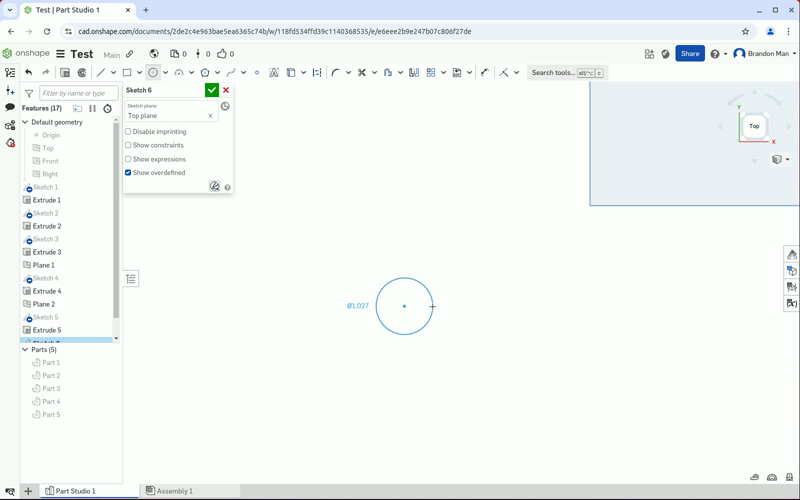
click(432, 306)
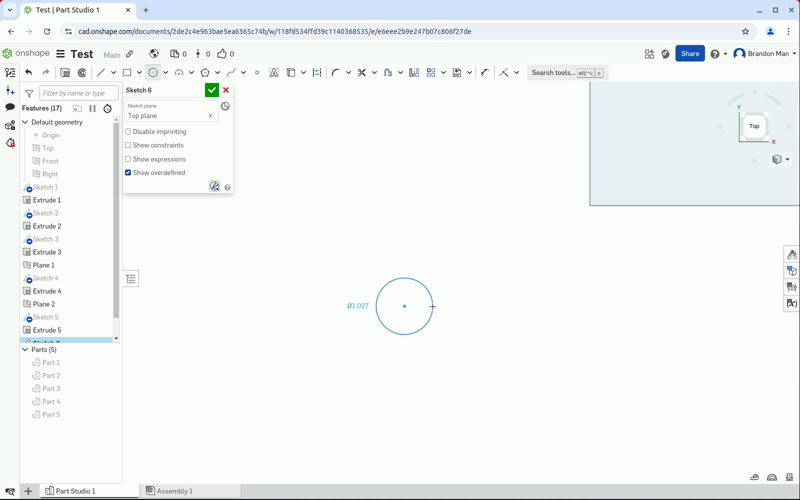
scroll(-6)
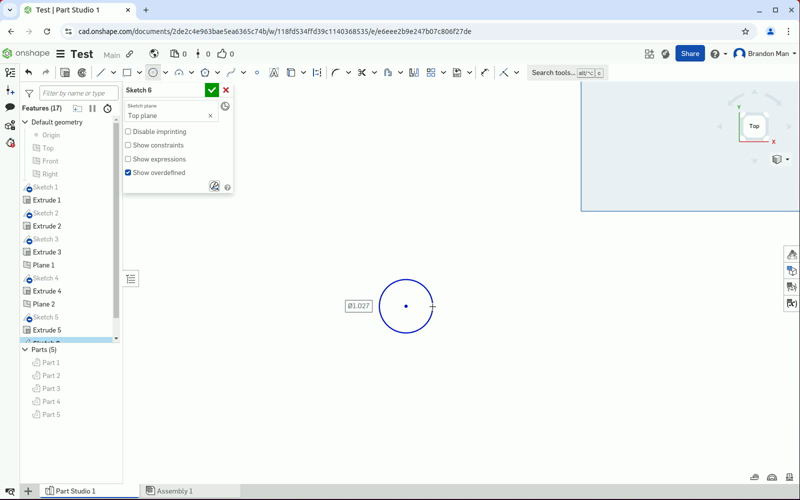
scroll(-6)
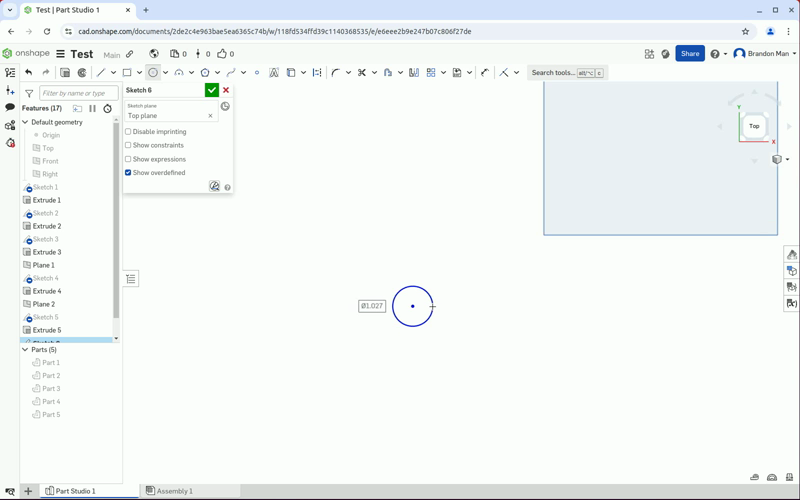
scroll(-6)
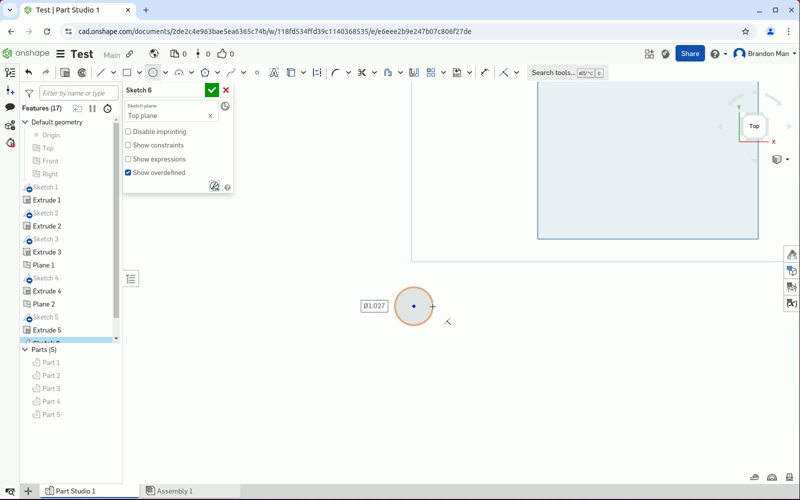
scroll(-6)
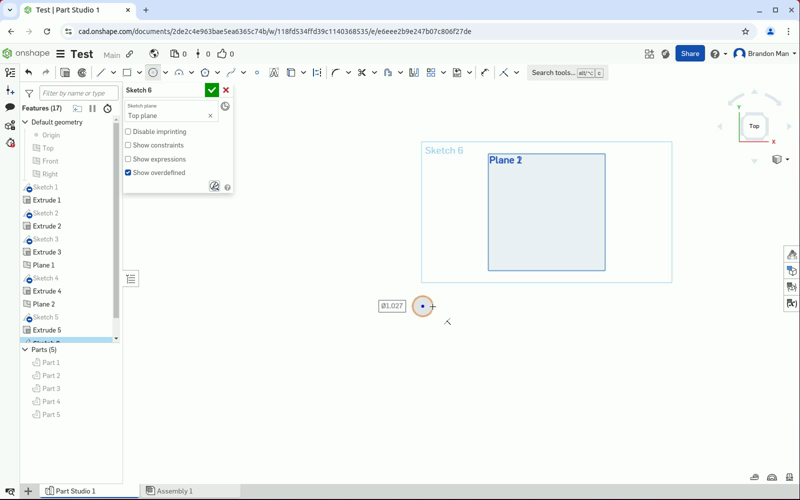
scroll(-6)
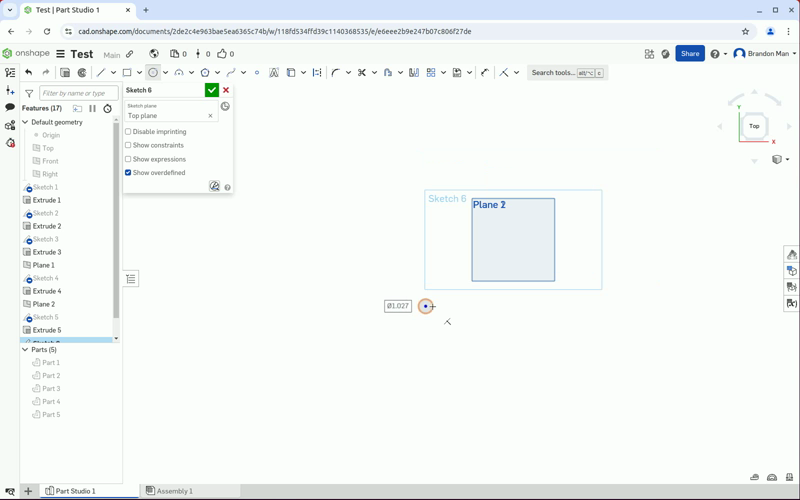
scroll(-6)
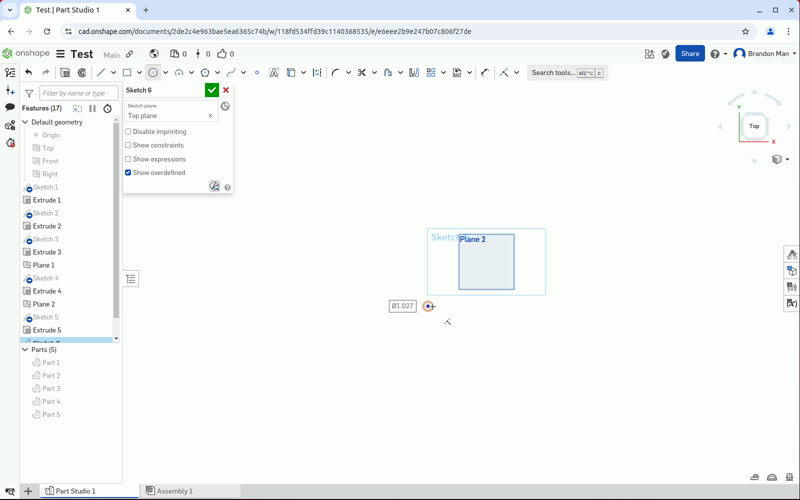
scroll(-6)
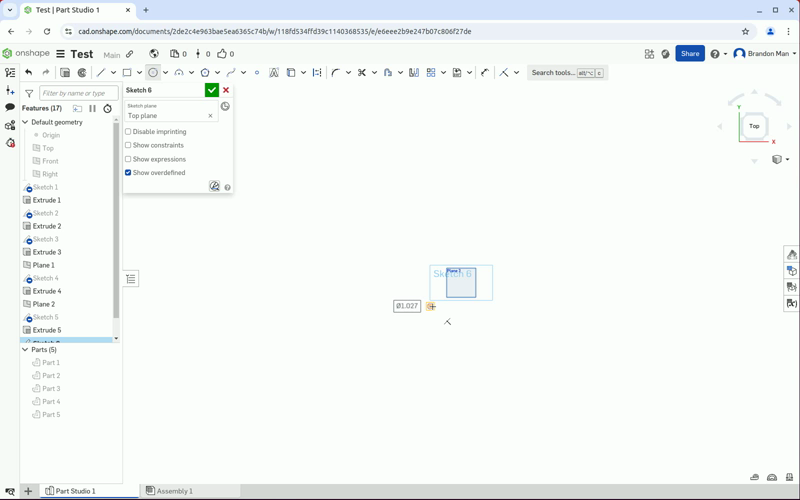
key(esc)
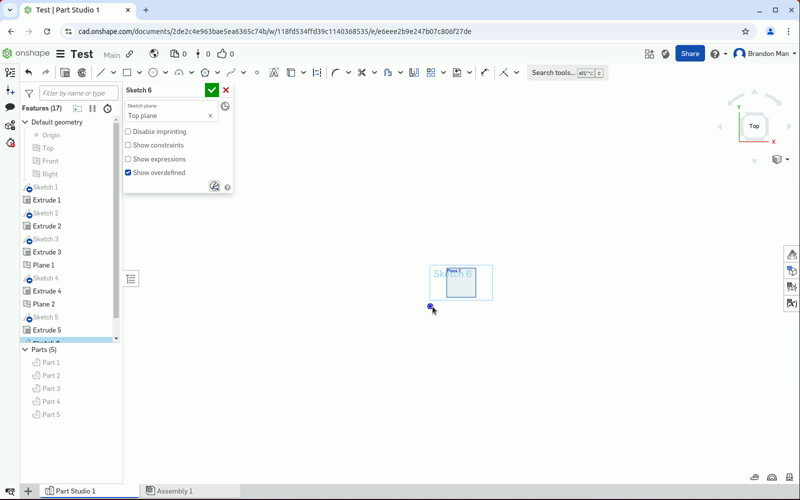
mouse_move(427, 306)
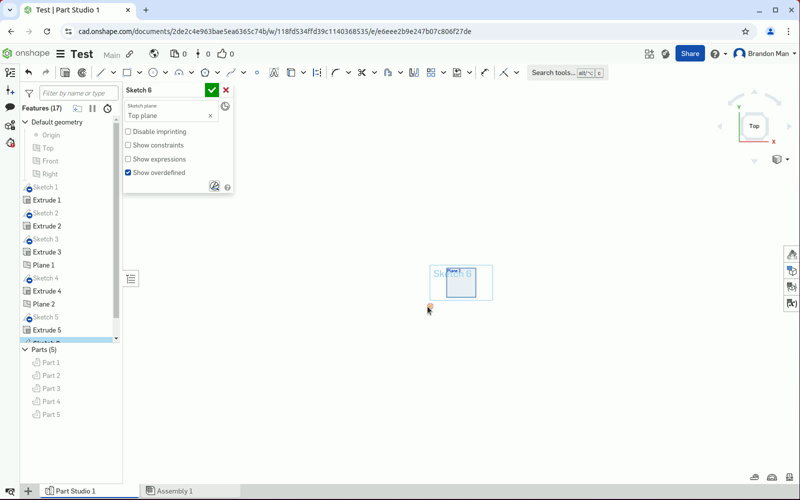
scroll(6)
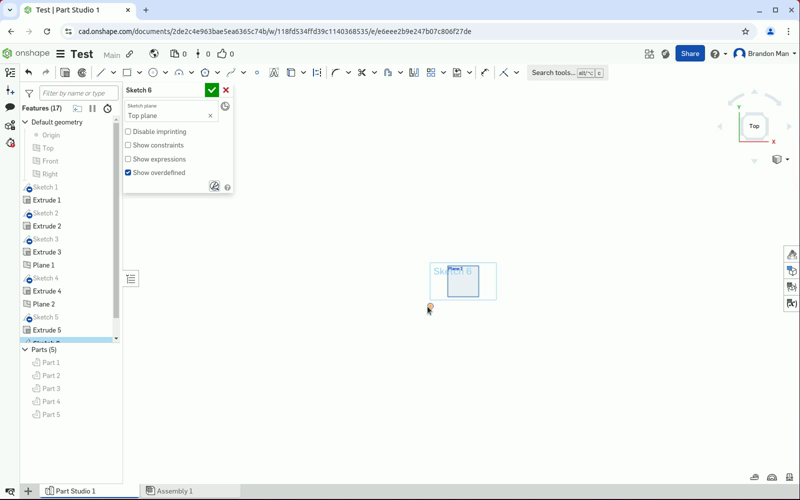
scroll(6)
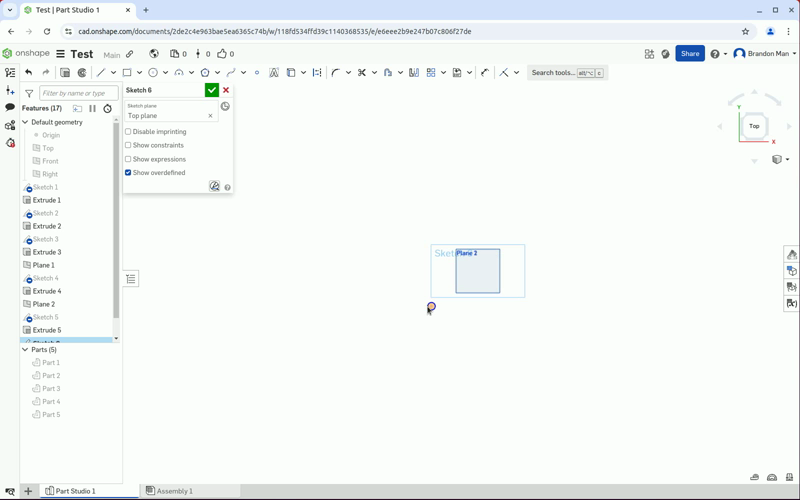
scroll(6)
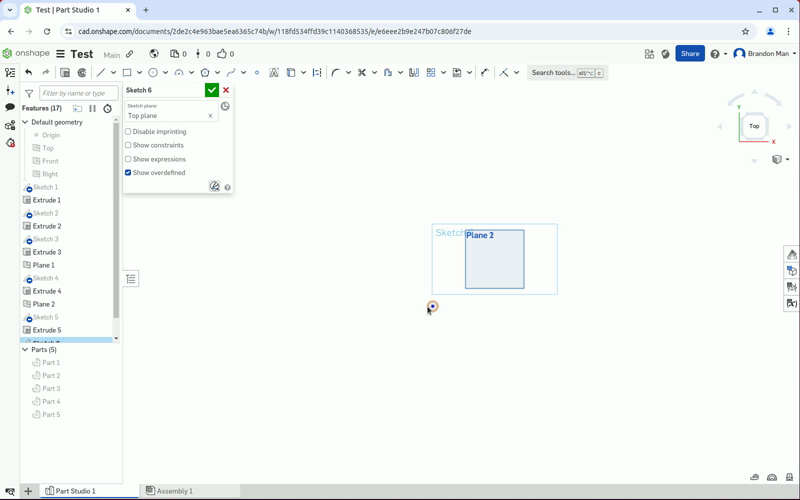
scroll(6)
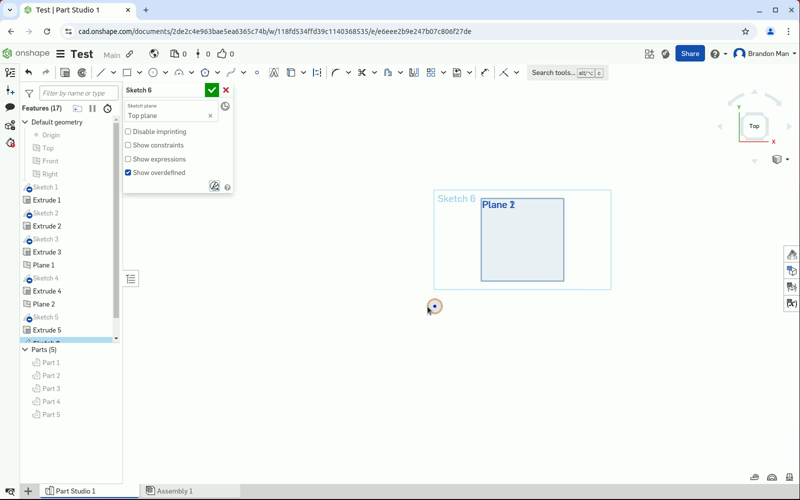
scroll(6)
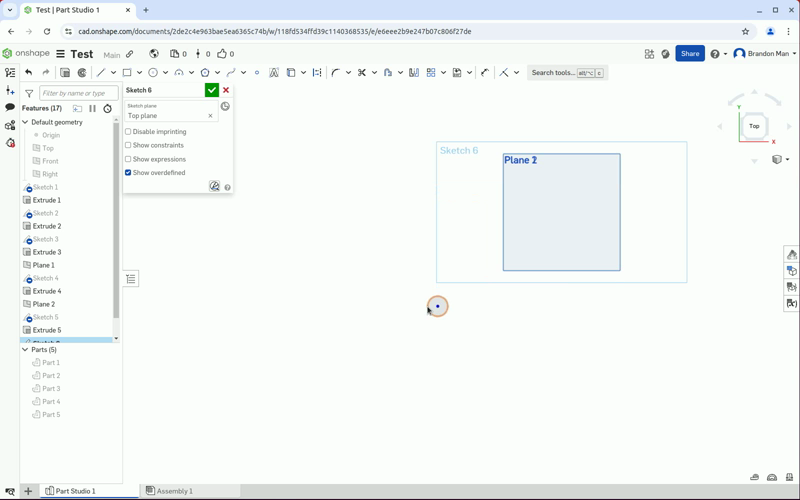
scroll(6)
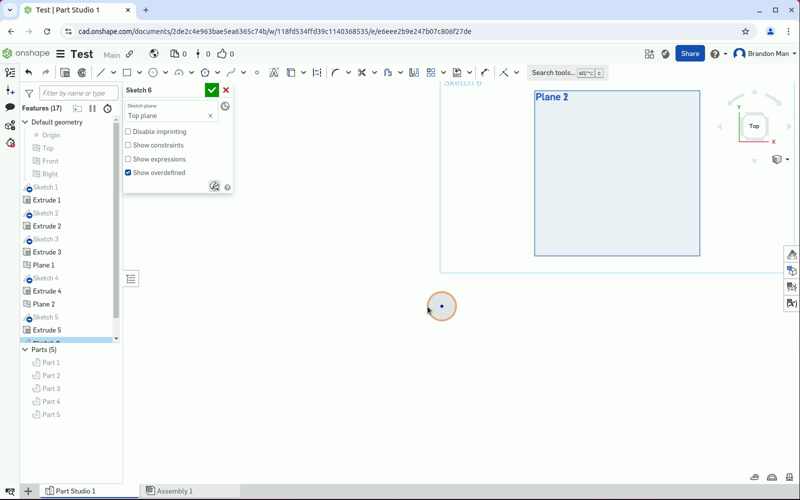
scroll(6)
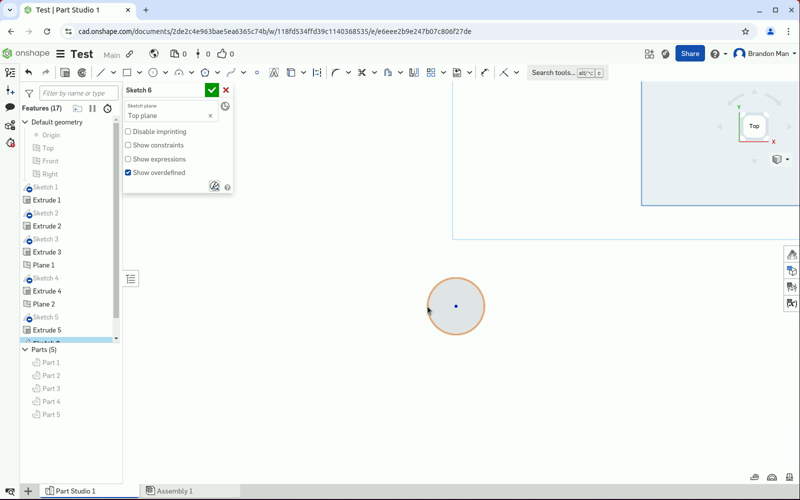
click(427, 306)
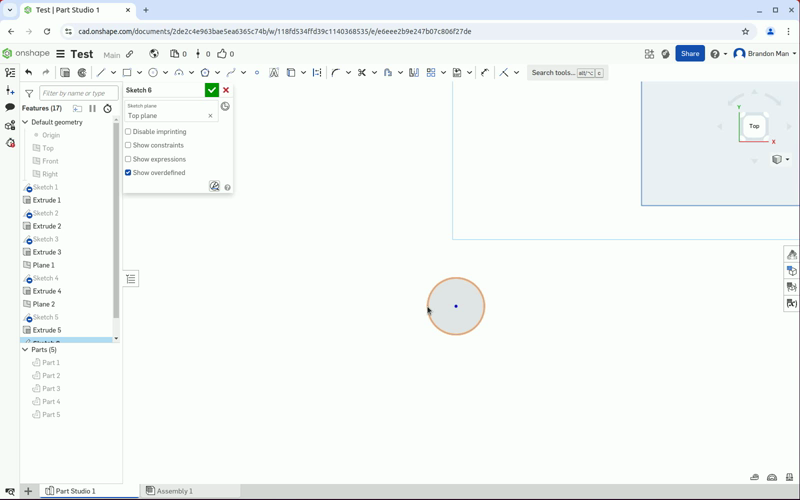
scroll(-6)
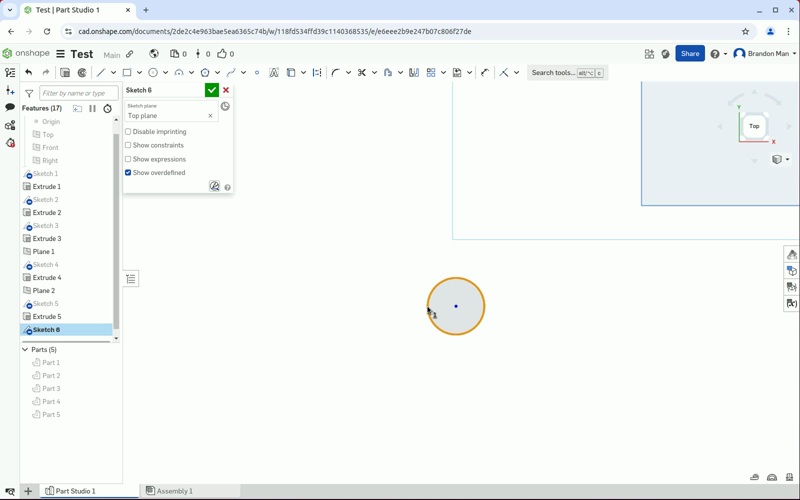
scroll(-6)
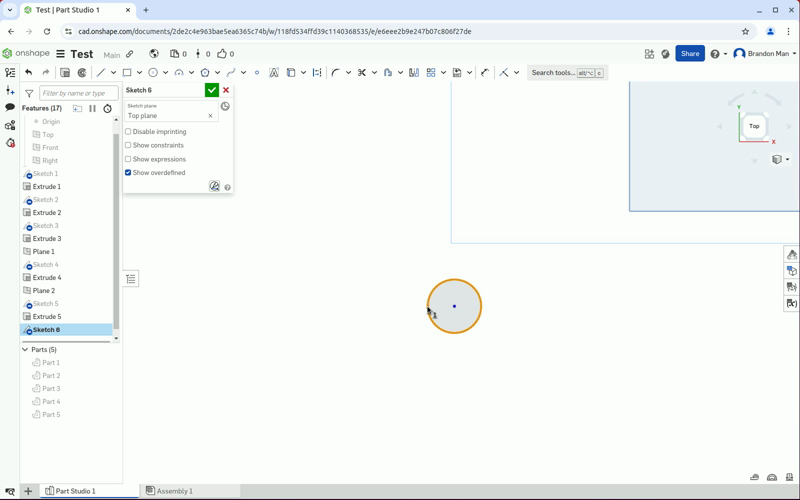
scroll(-6)
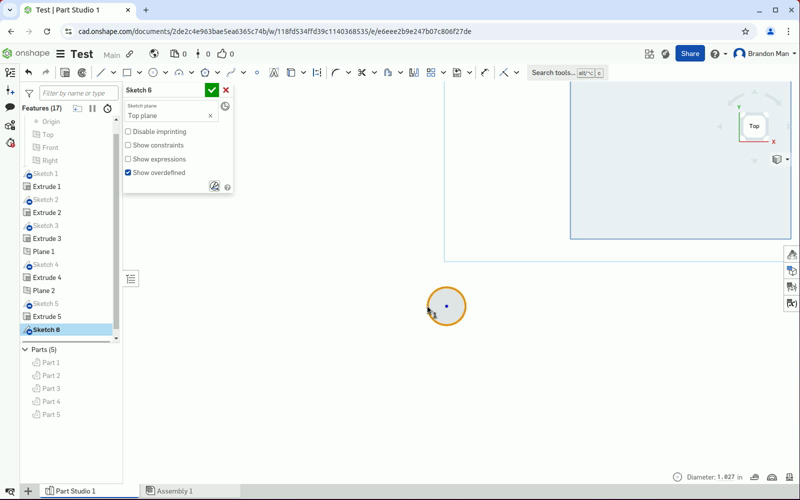
scroll(-6)
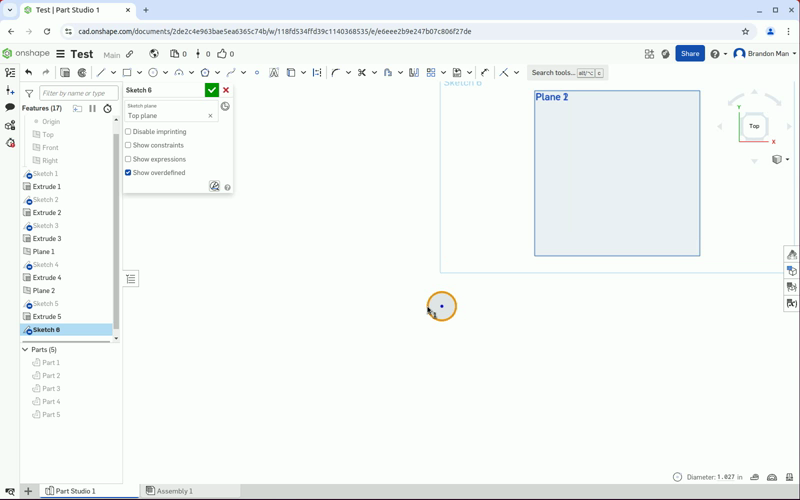
scroll(-6)
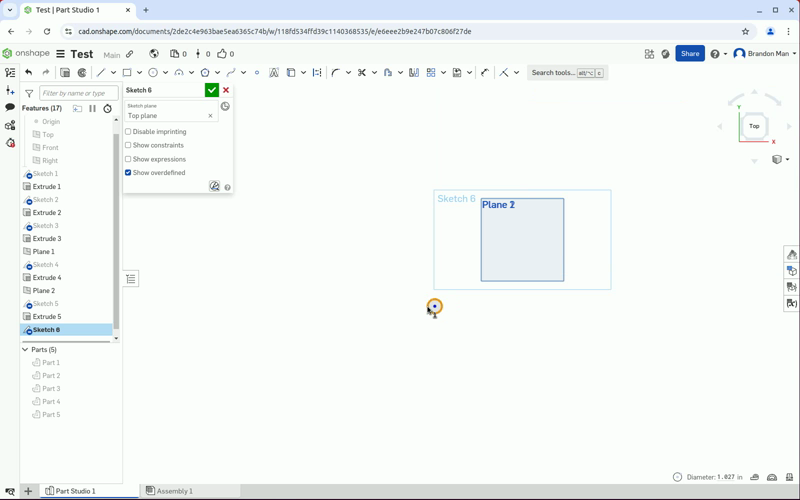
scroll(-6)
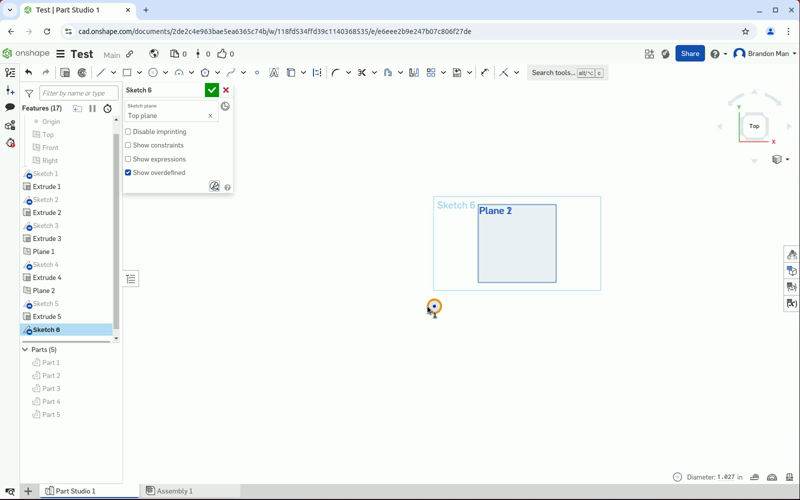
scroll(-6)
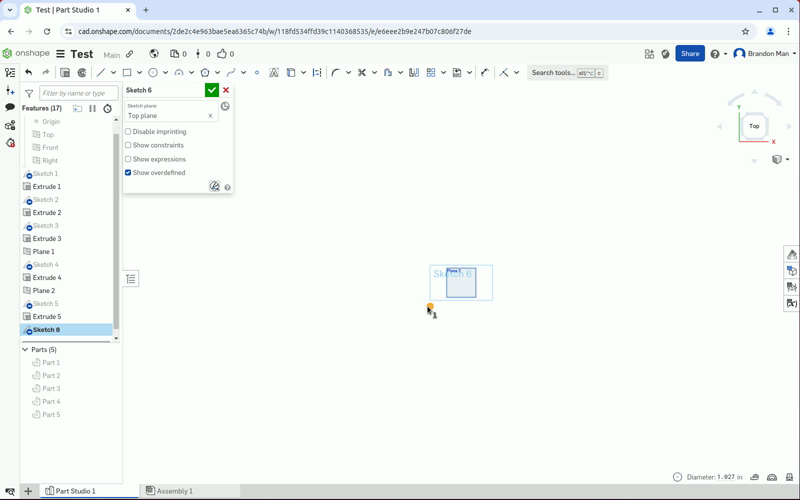
mouse_move(73, 352)
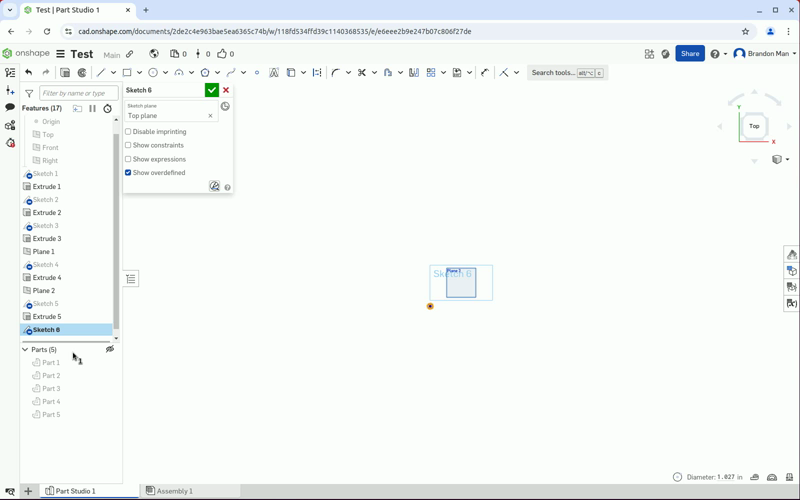
key(shift+y)
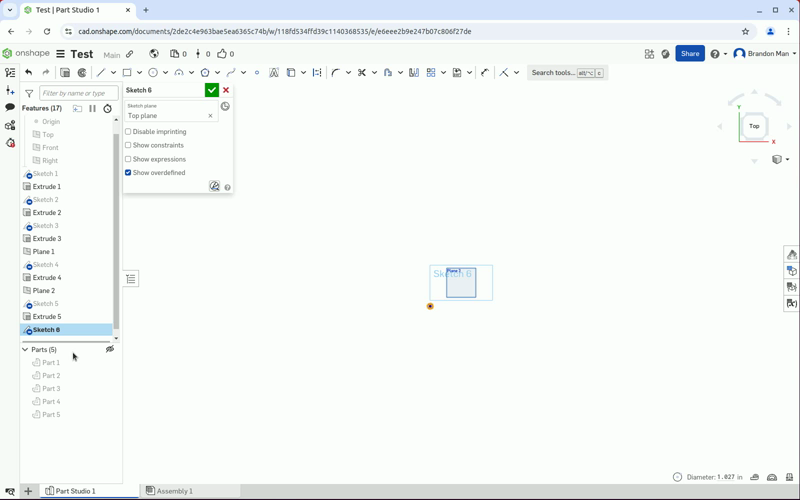
key(shift+e)
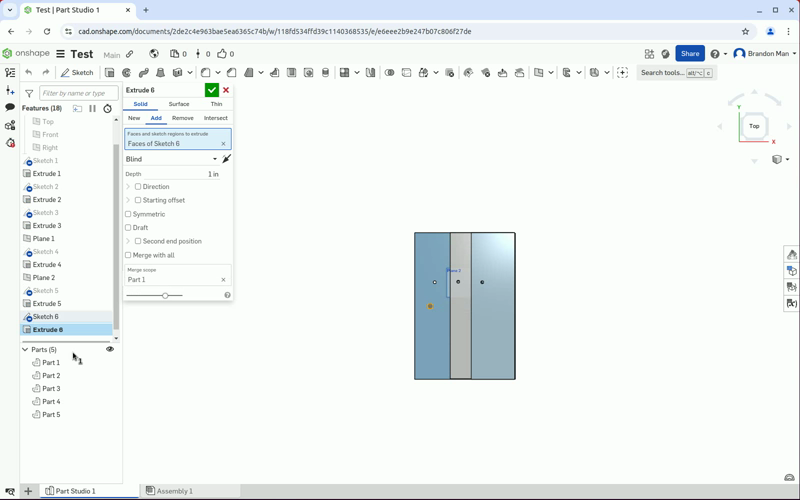
mouse_move(143, 106)
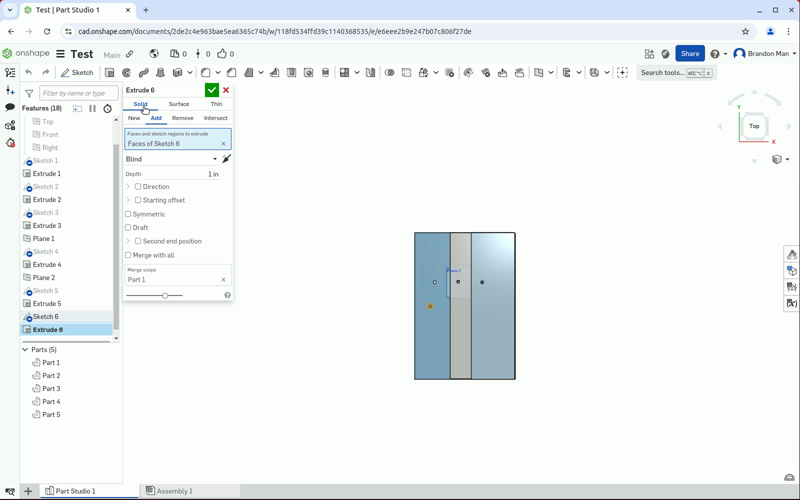
click(143, 106)
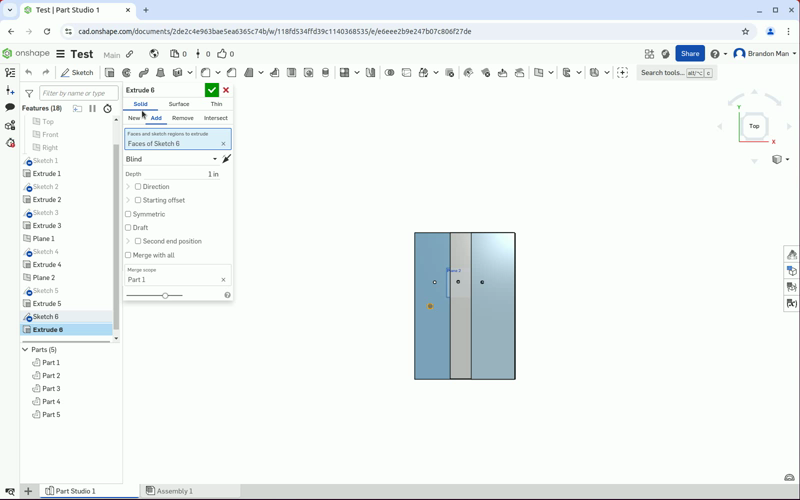
mouse_move(137, 120)
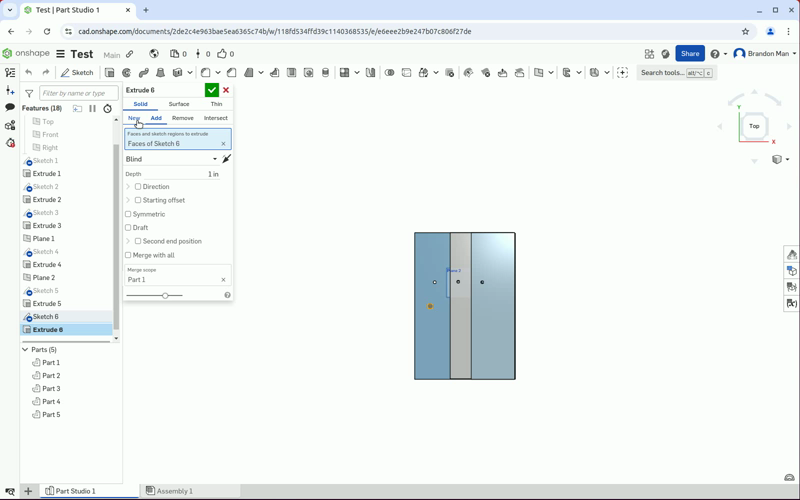
click(137, 120)
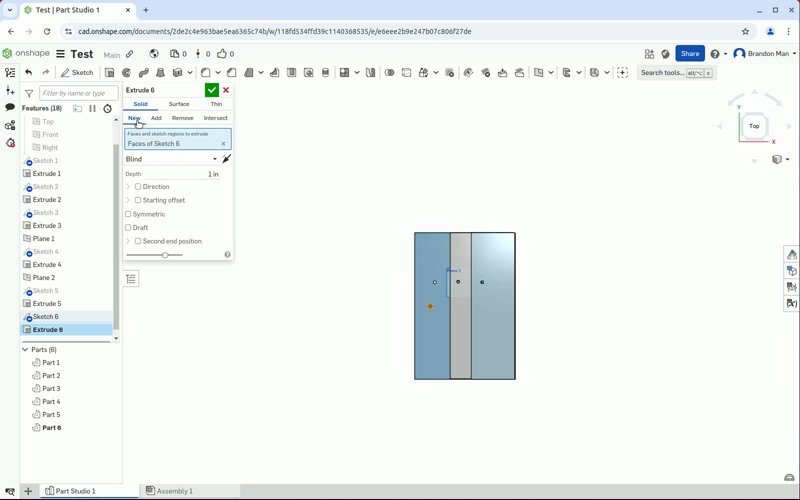
key(tab, 4)
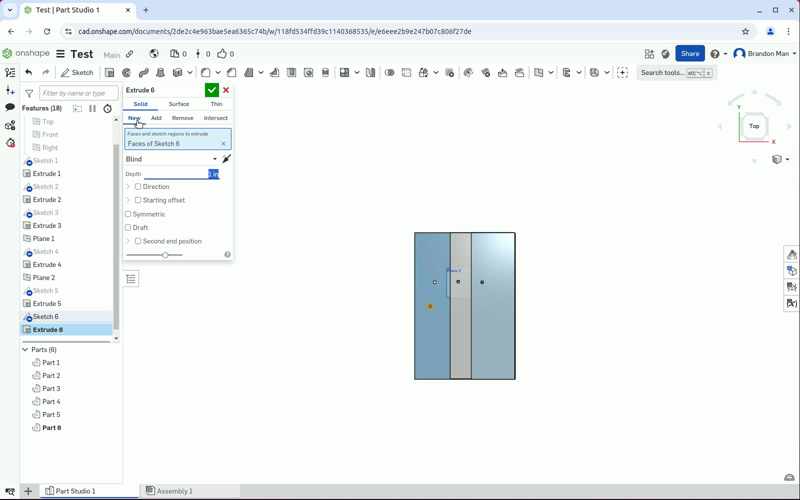
text(-0.241)
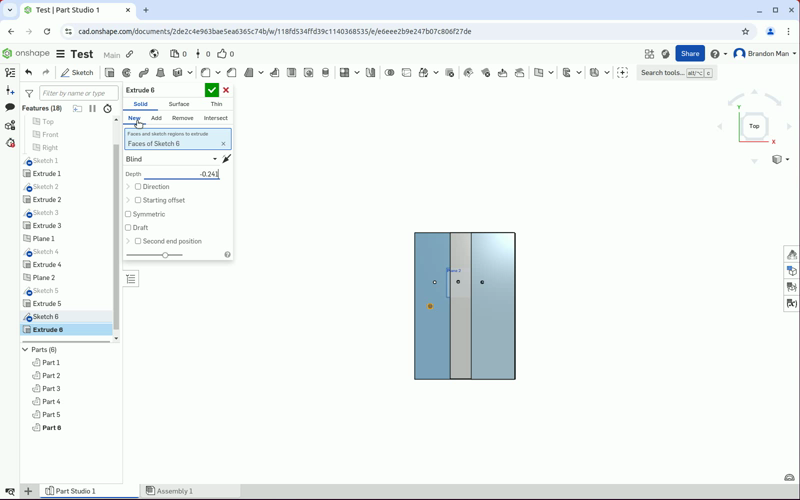
key(enter)
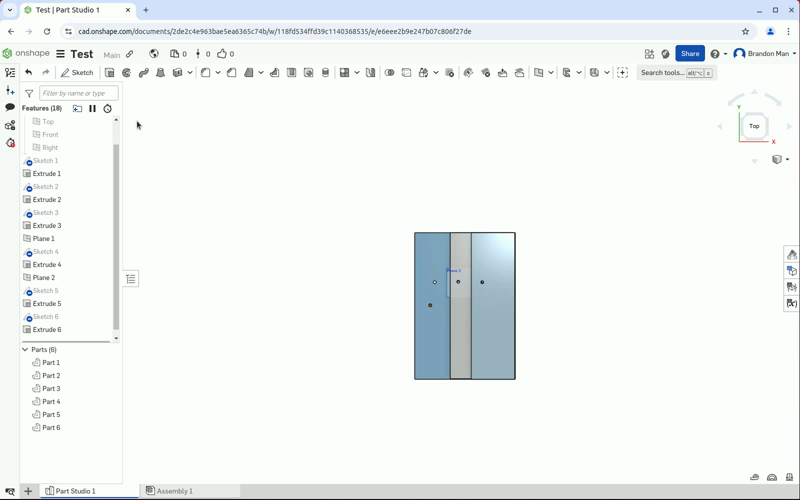
key(shift+h)
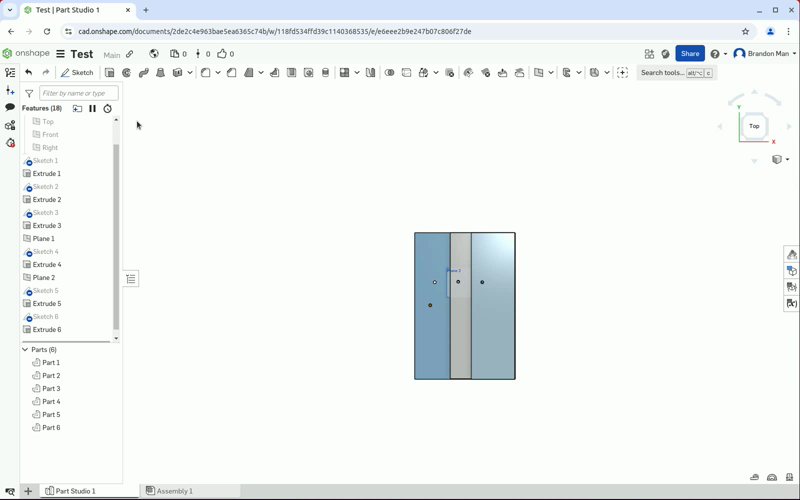
key(shift+h)
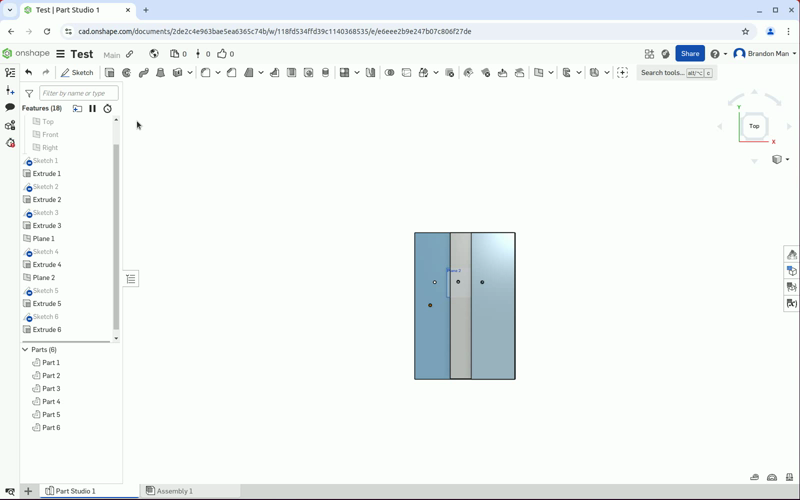
mouse_move(69, 163)
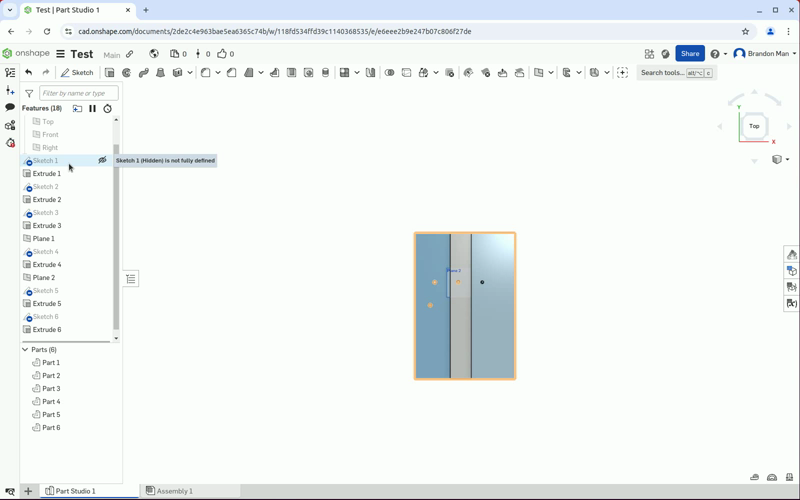
click(69, 163)
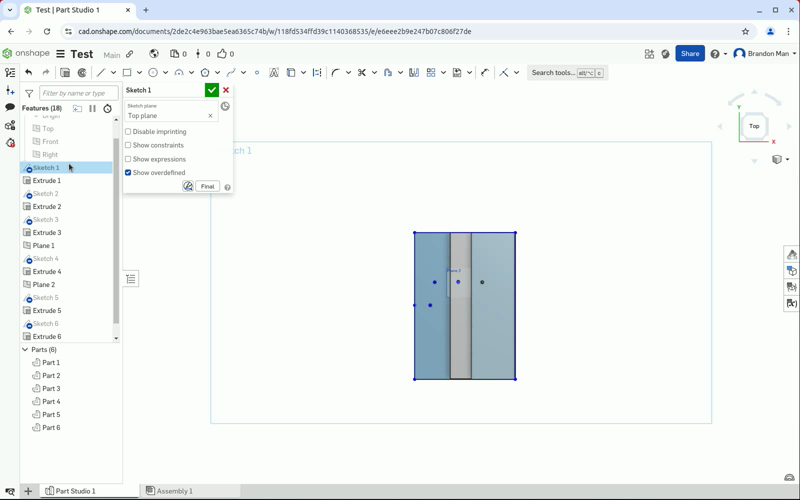
mouse_move(229, 92)
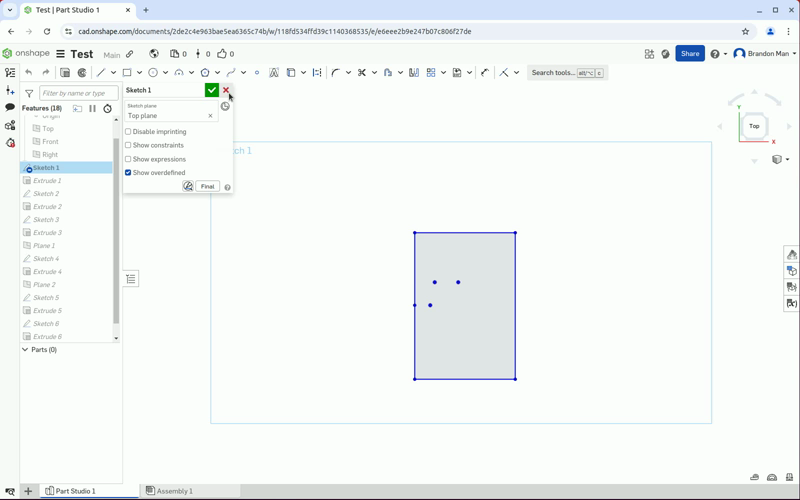
click(229, 92)
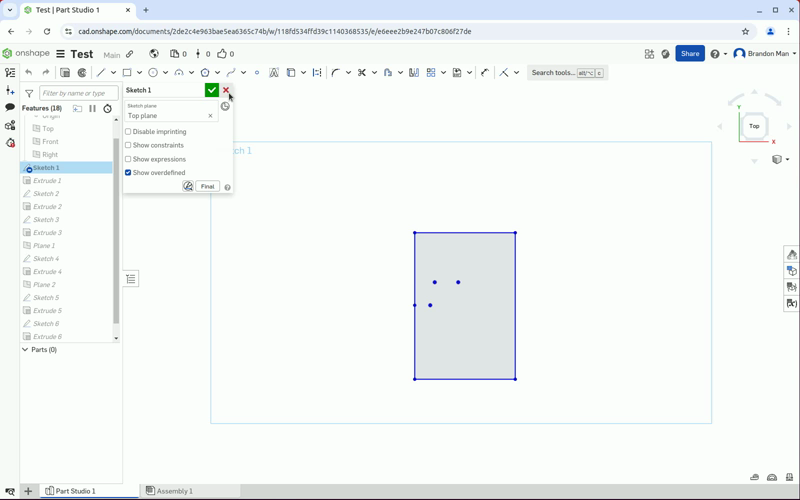
key(shift+s)
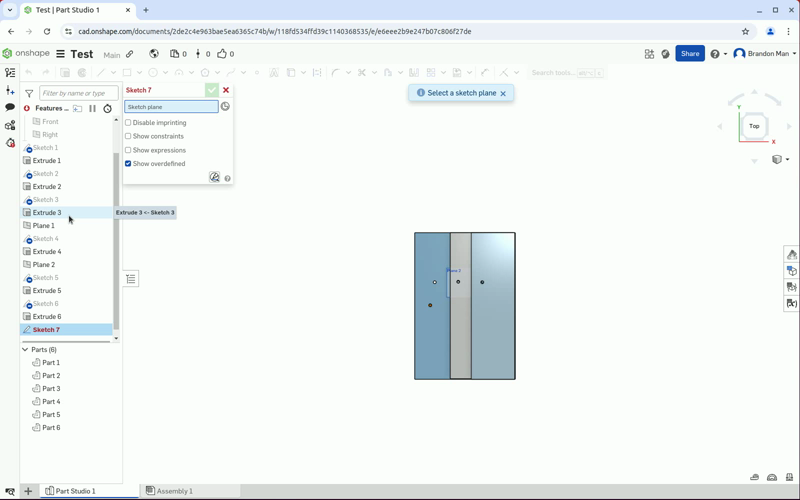
scroll(3)
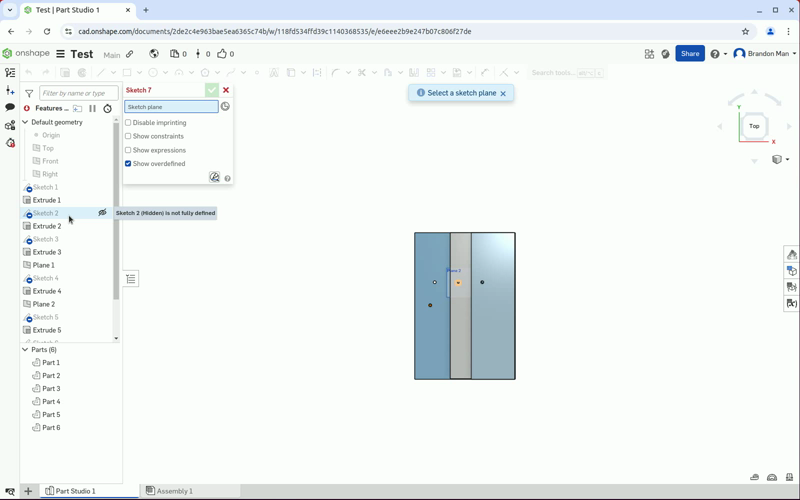
mouse_move(69, 150)
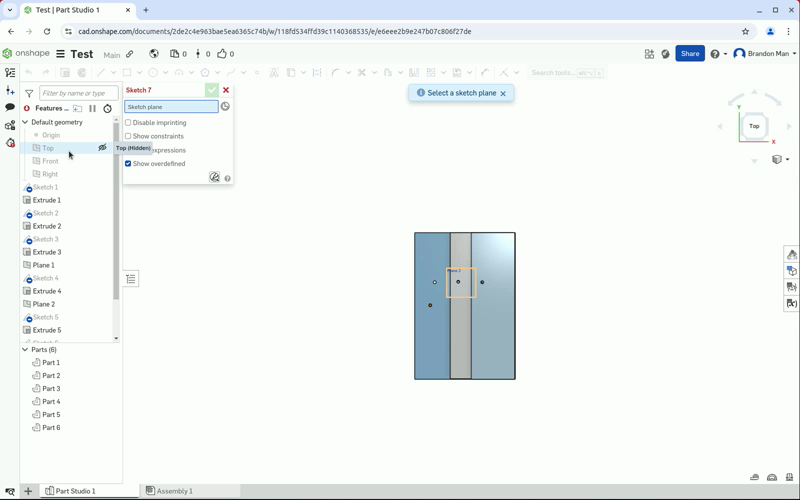
click(69, 150)
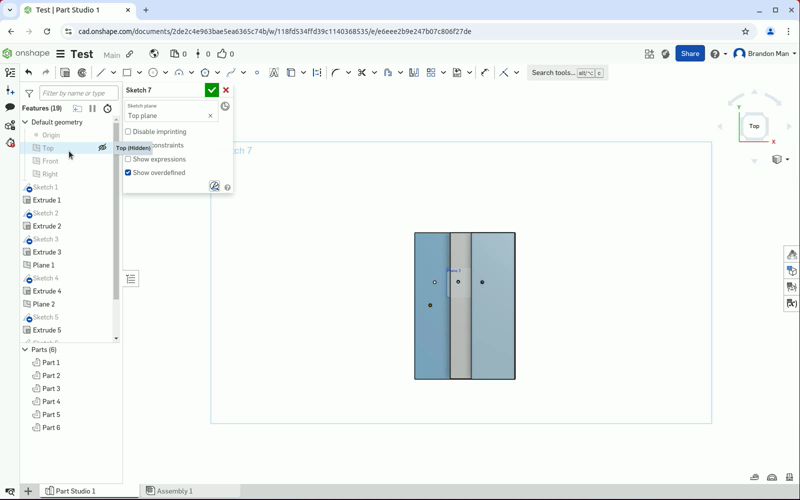
mouse_move(73, 352)
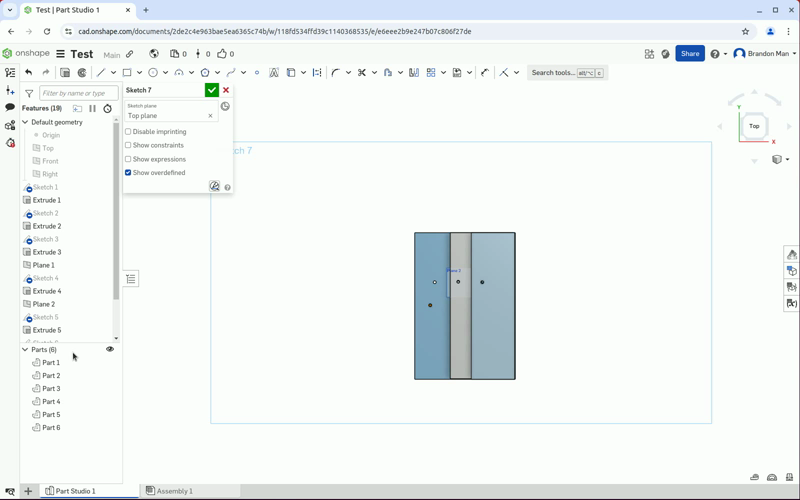
key(y)
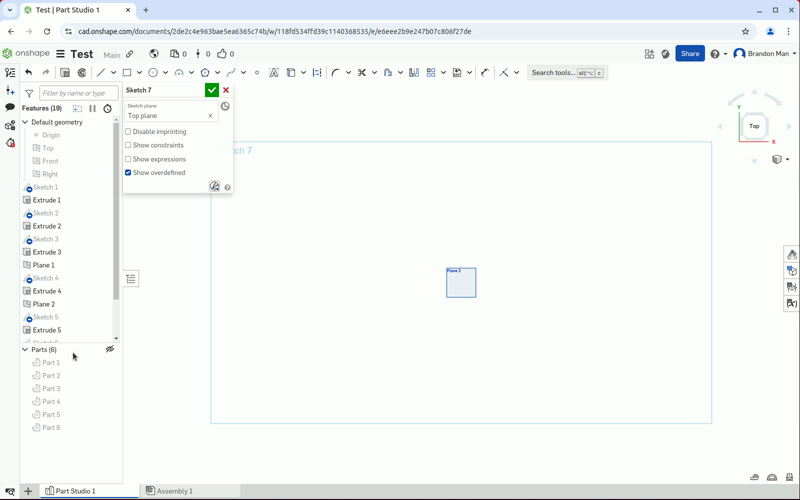
key(c)
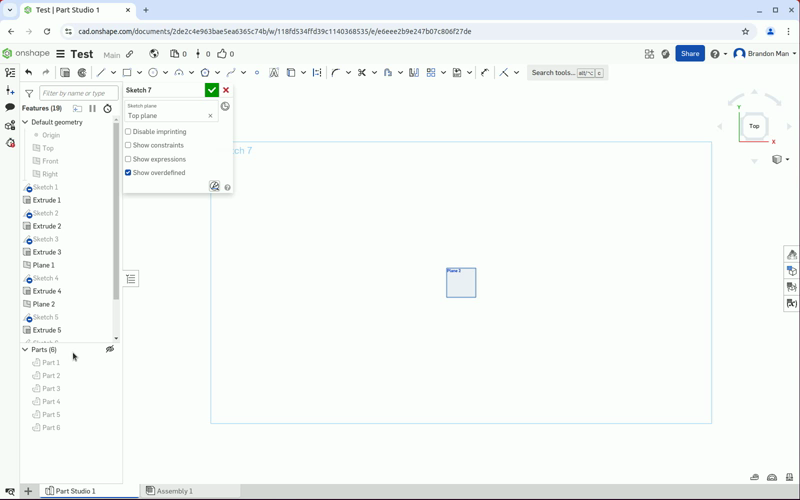
key_down(shift)
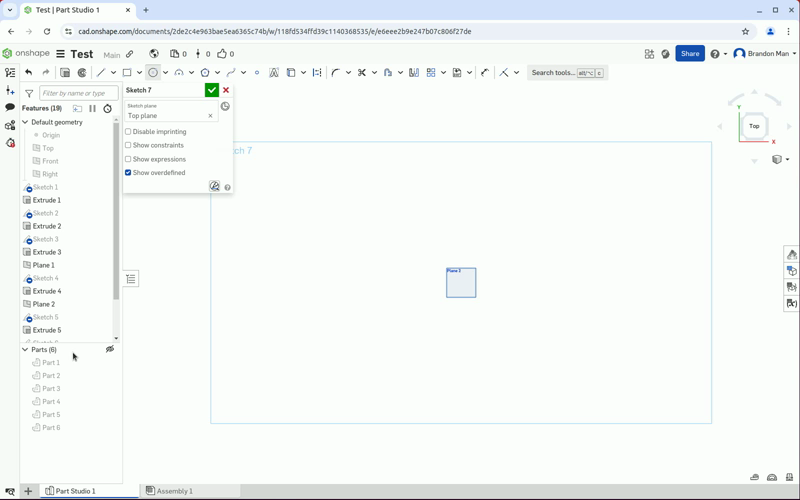
mouse_move(434, 282)
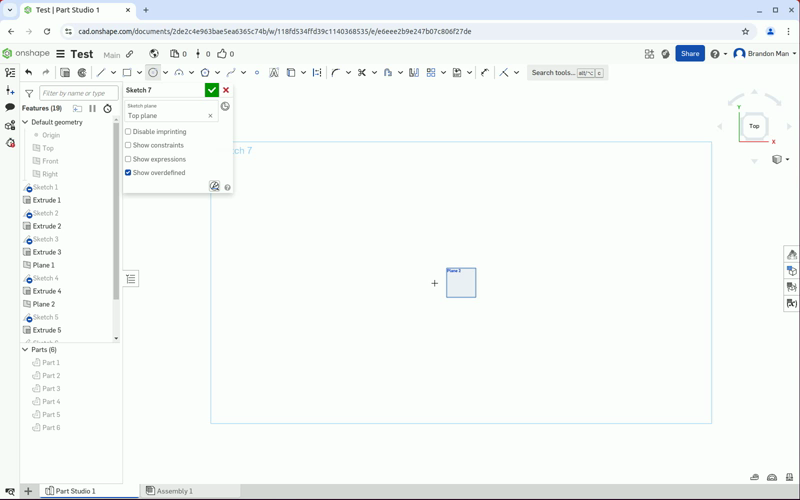
click(434, 282)
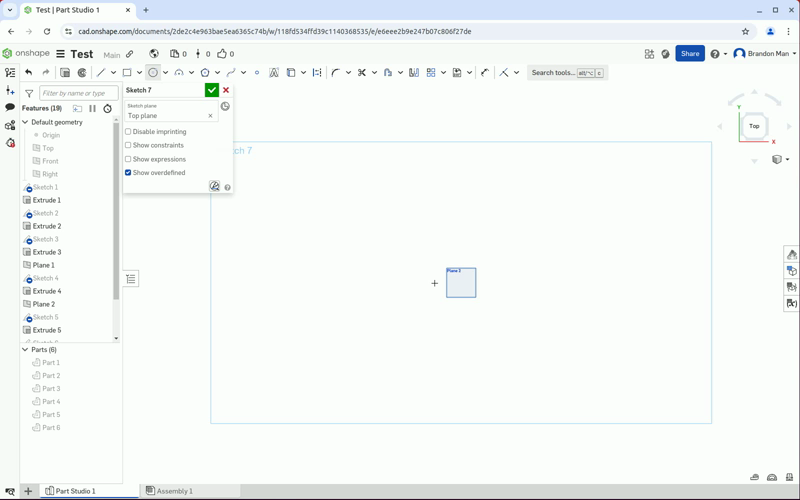
key_up(shift)
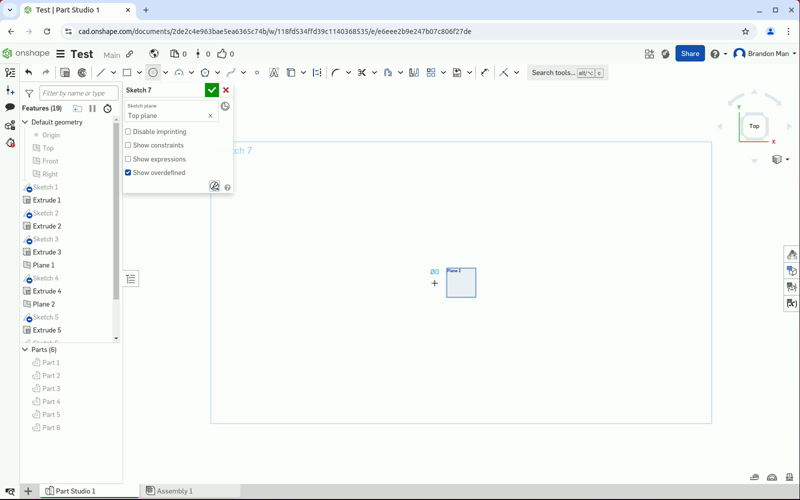
mouse_move(437, 282)
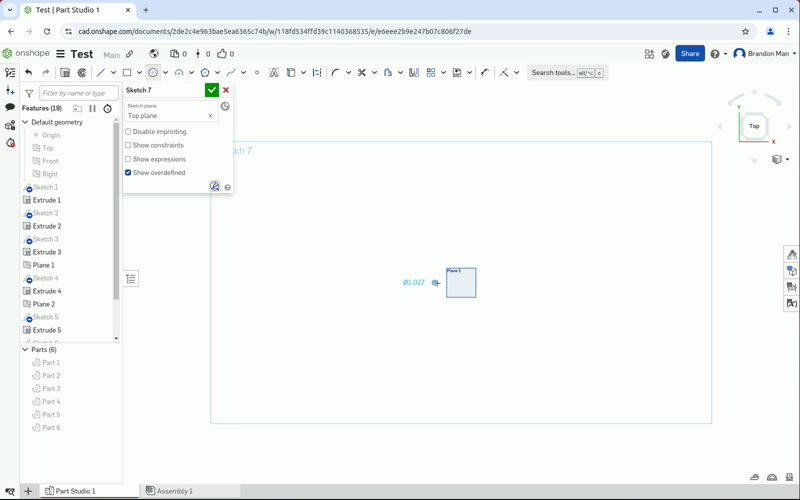
scroll(6)
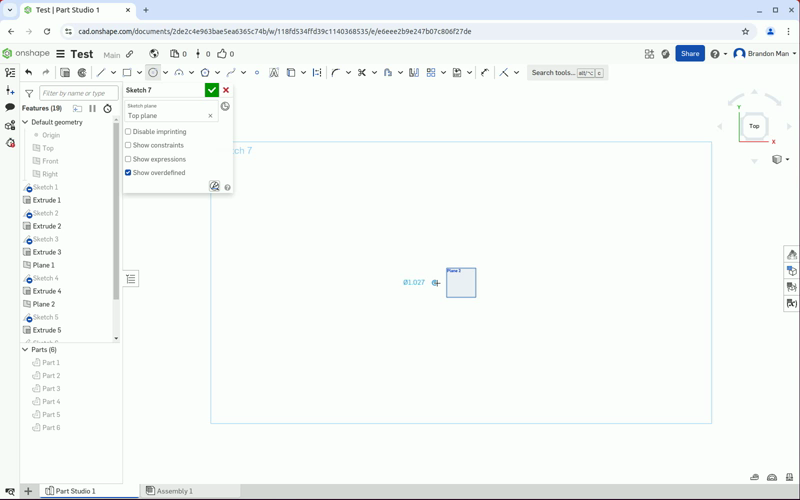
scroll(6)
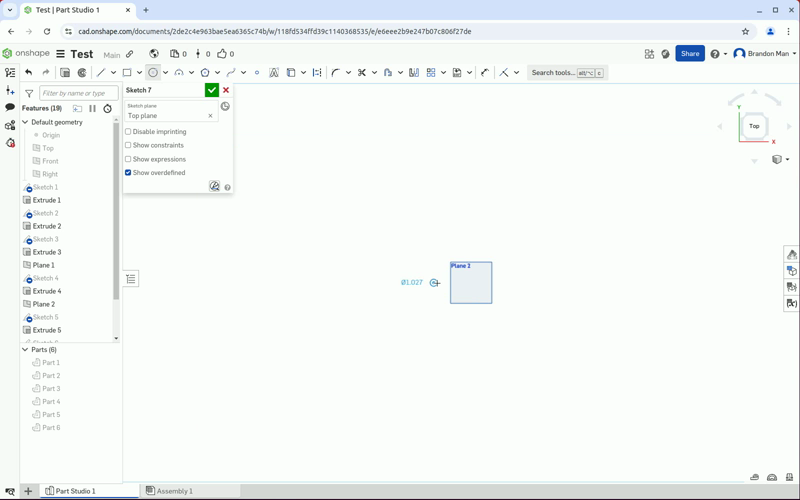
scroll(6)
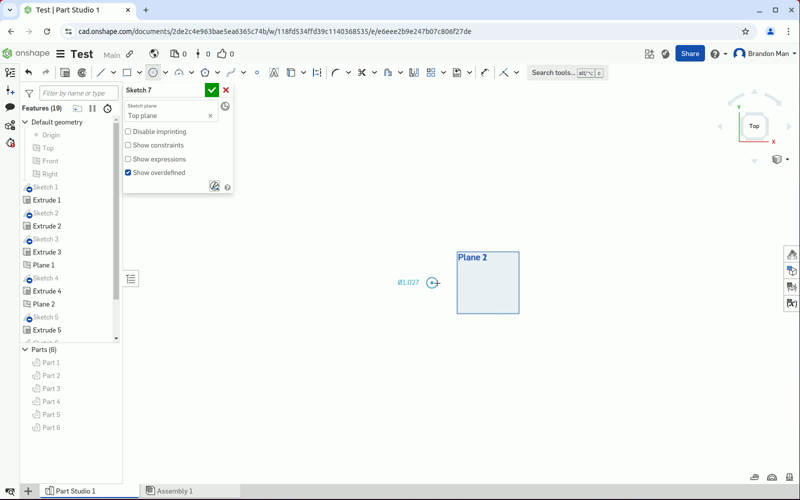
scroll(6)
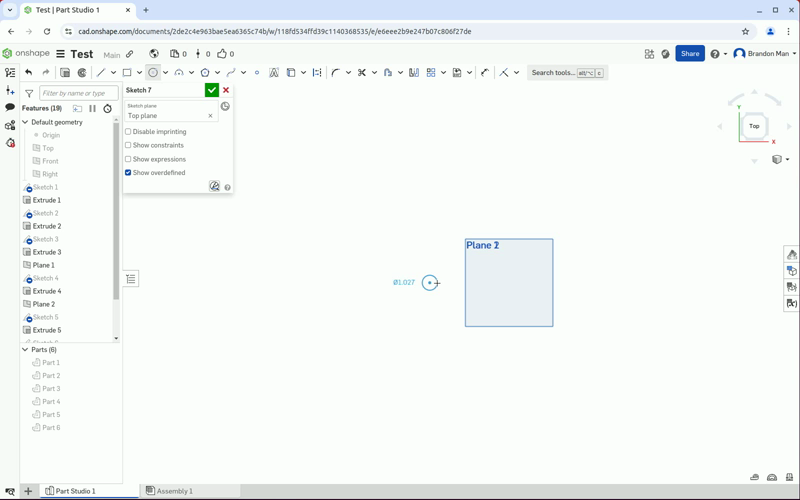
scroll(6)
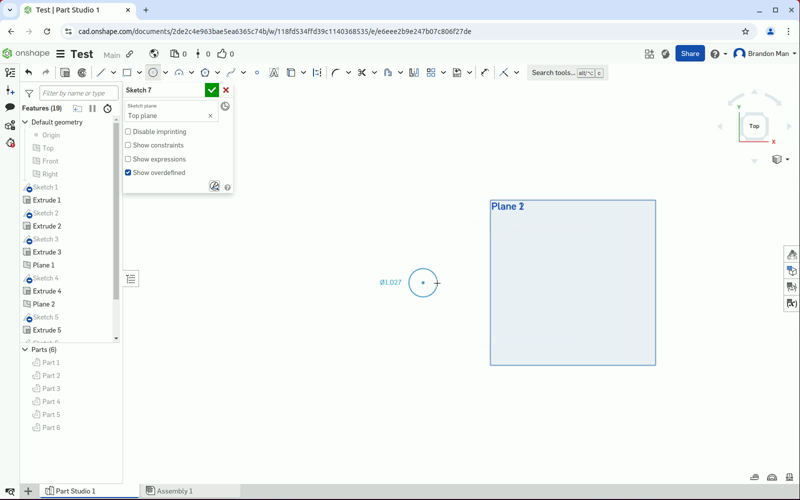
scroll(6)
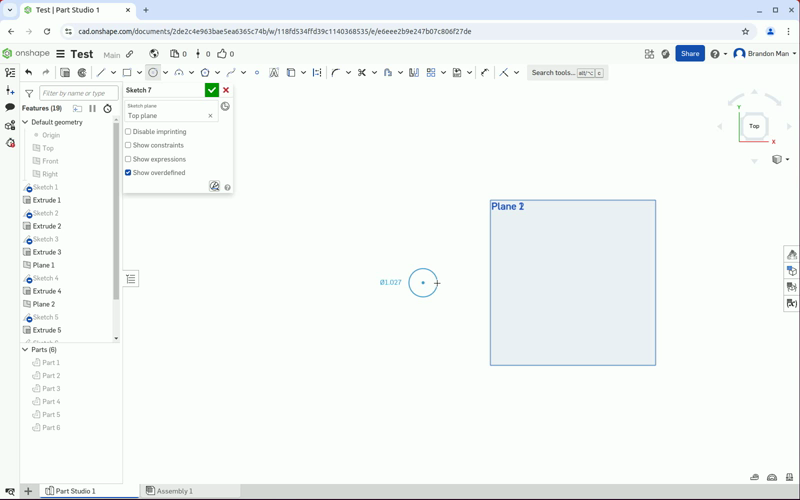
scroll(6)
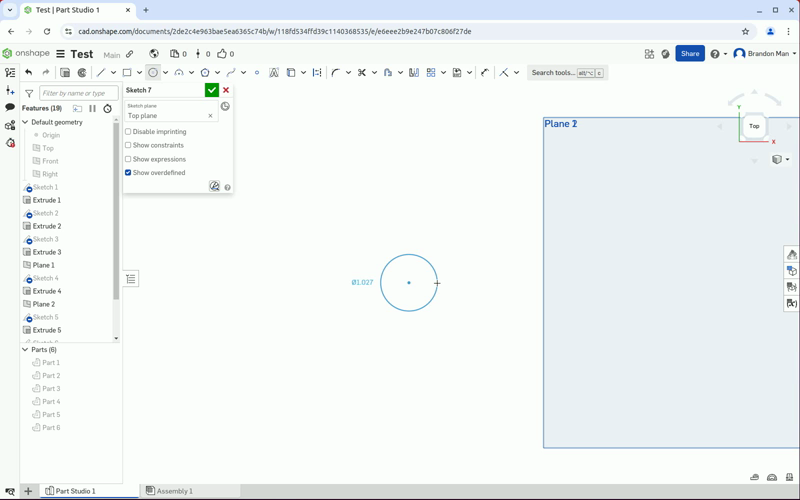
click(437, 282)
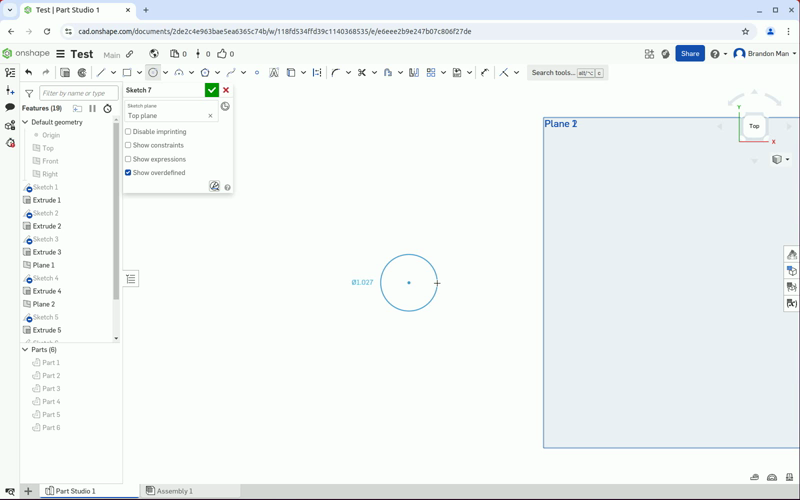
scroll(-6)
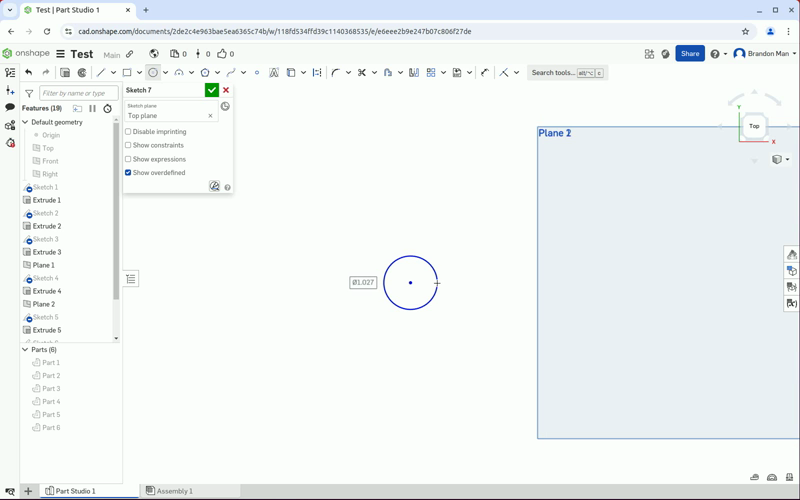
scroll(-6)
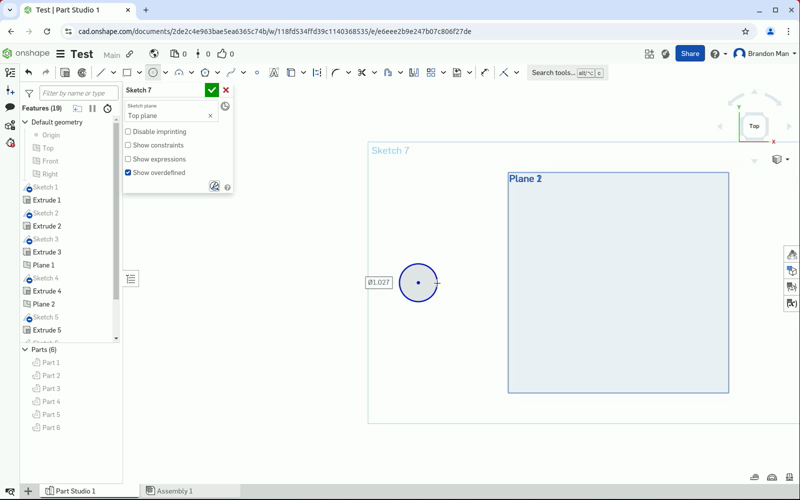
scroll(-6)
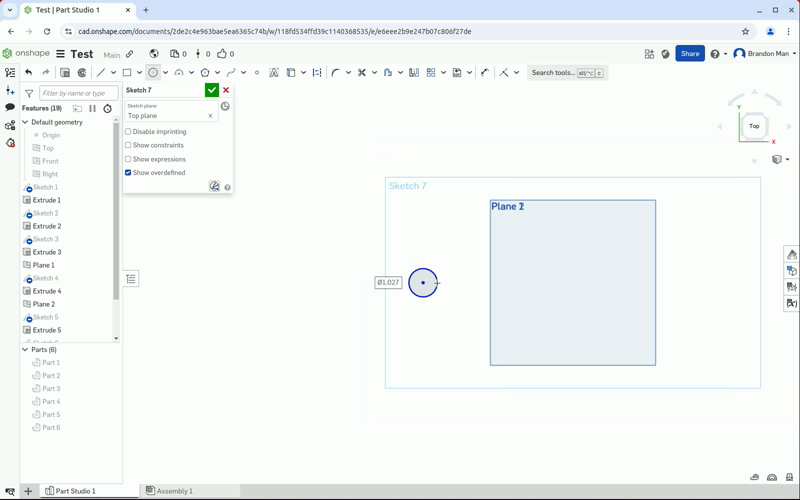
scroll(-6)
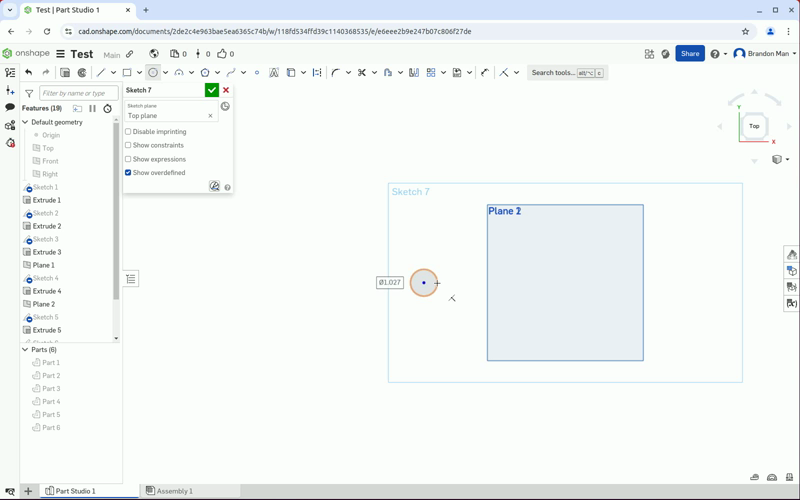
scroll(-6)
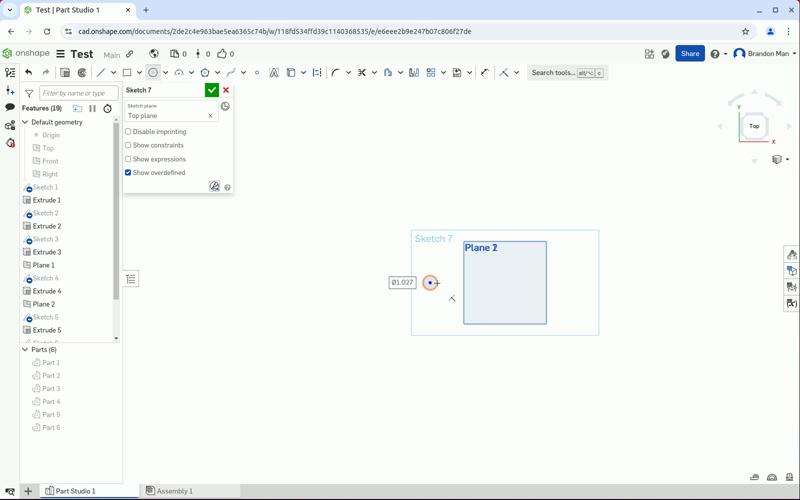
scroll(-6)
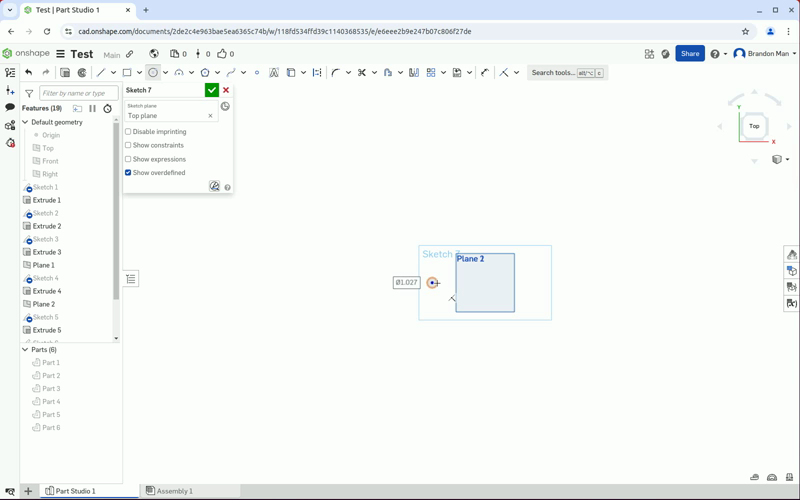
scroll(-6)
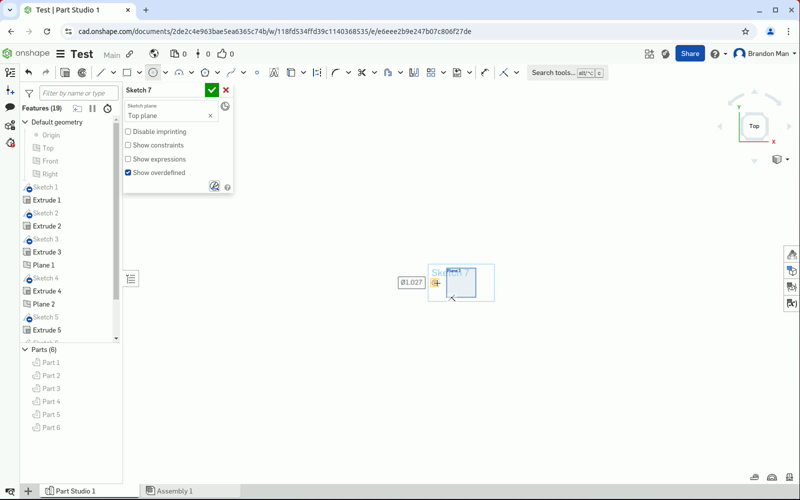
key(esc)
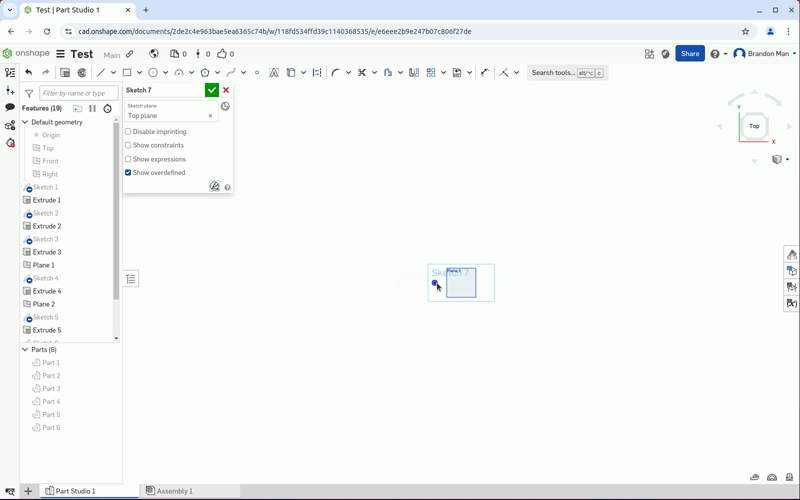
mouse_move(435, 282)
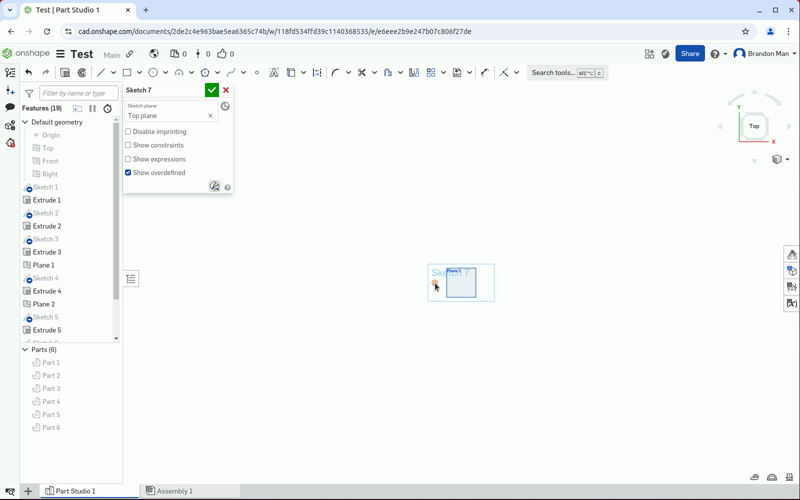
scroll(6)
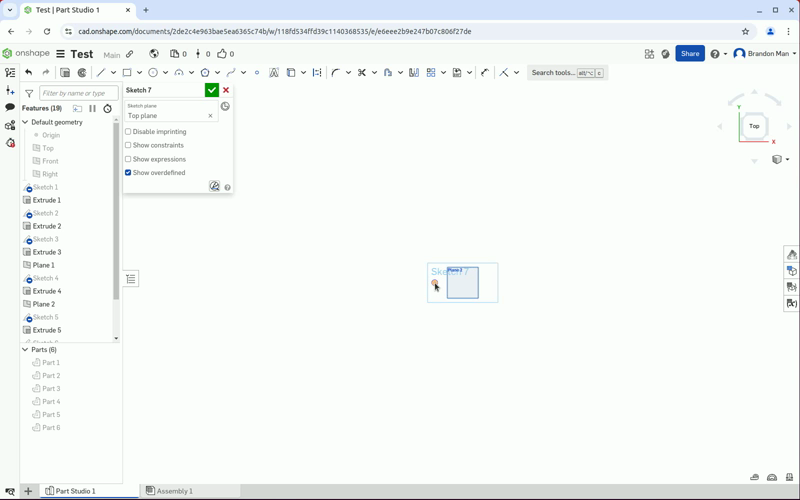
scroll(6)
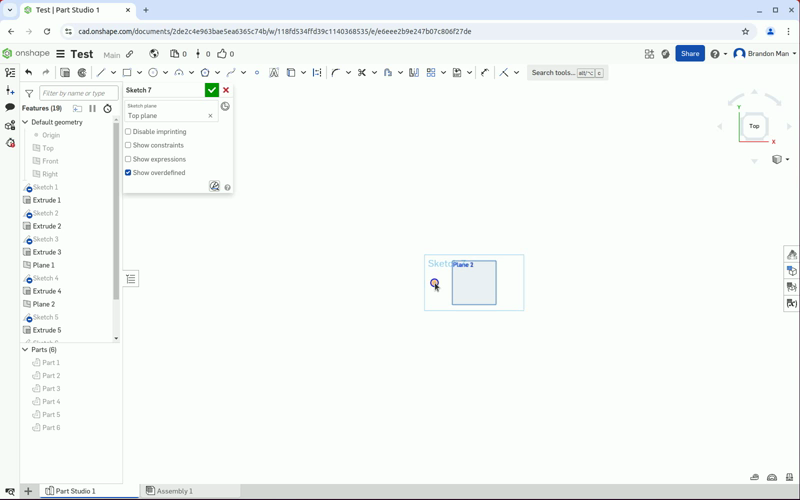
scroll(6)
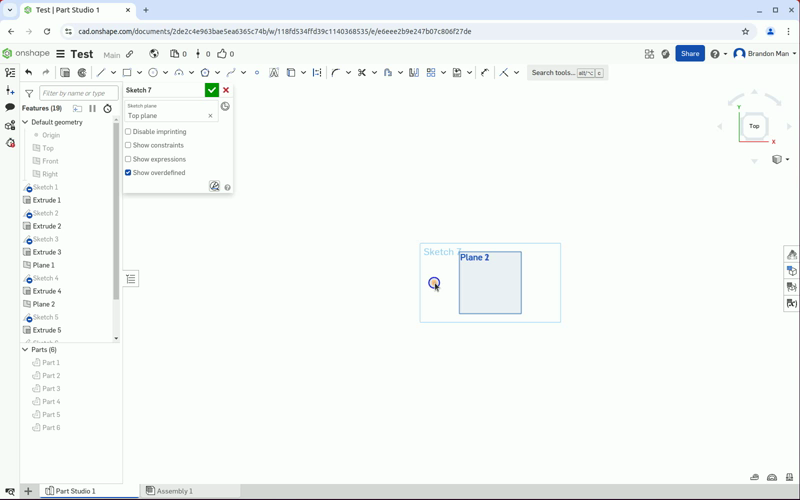
scroll(6)
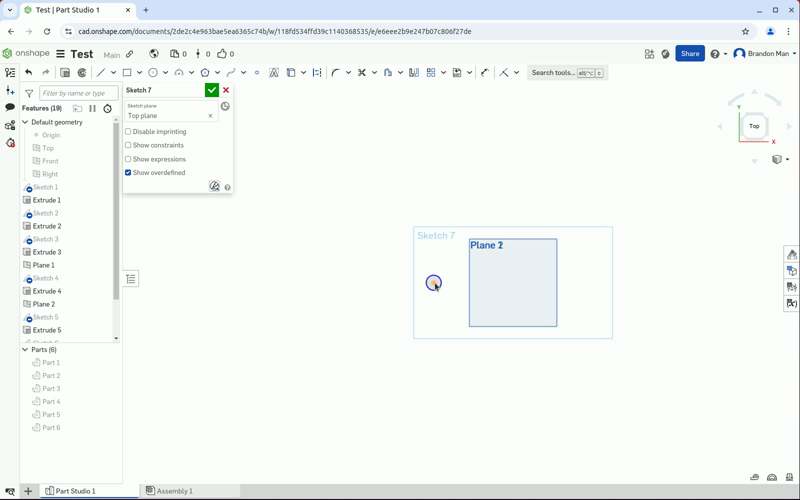
scroll(6)
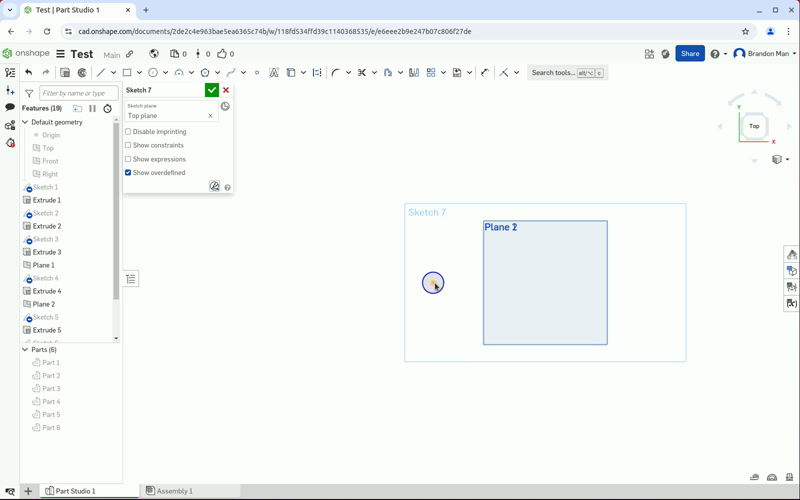
scroll(6)
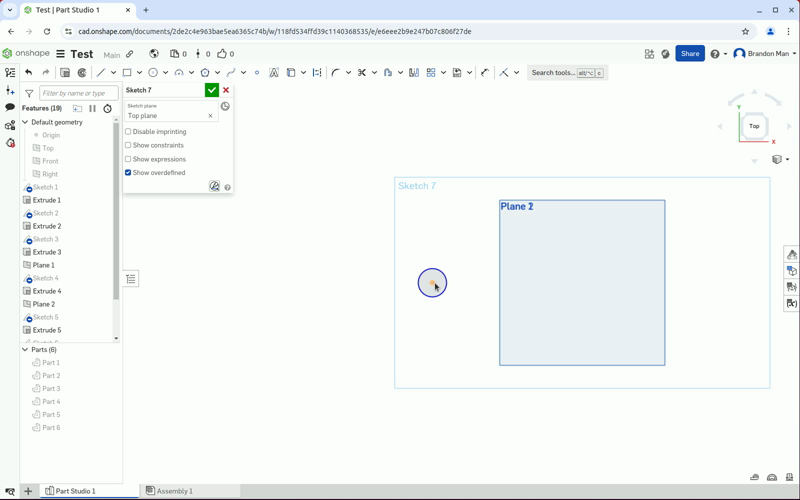
scroll(6)
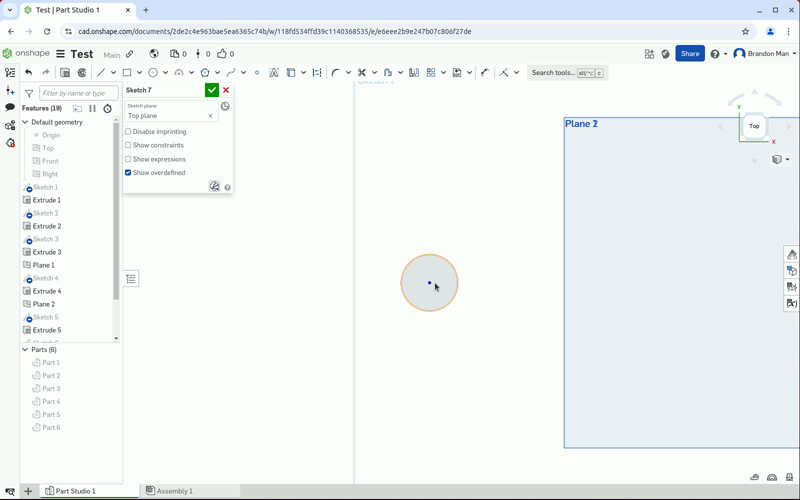
click(435, 282)
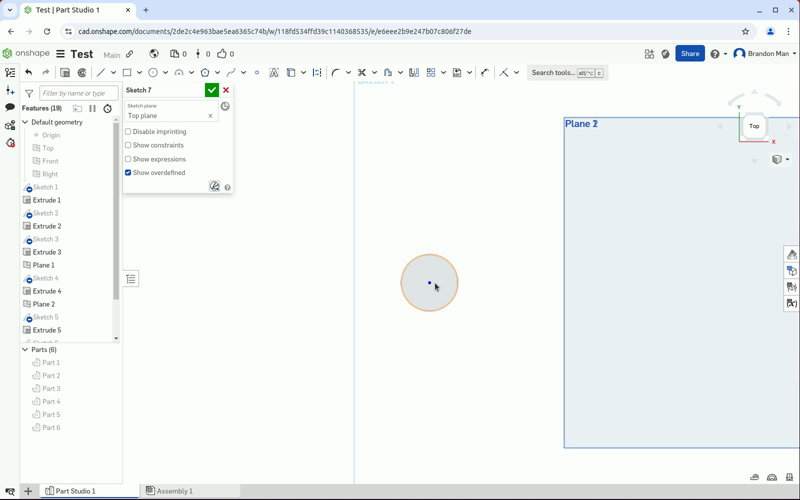
scroll(-6)
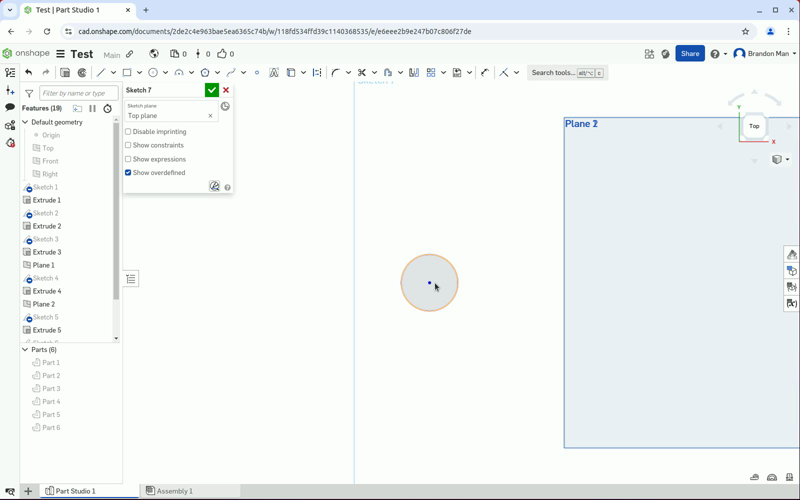
scroll(-6)
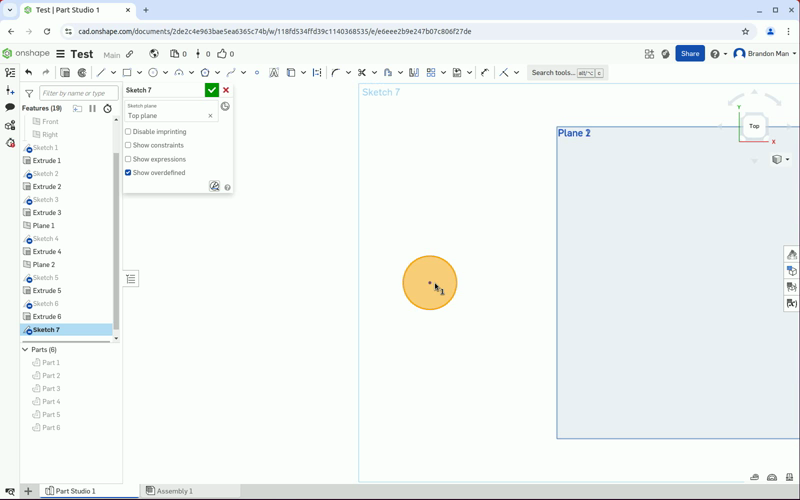
scroll(-6)
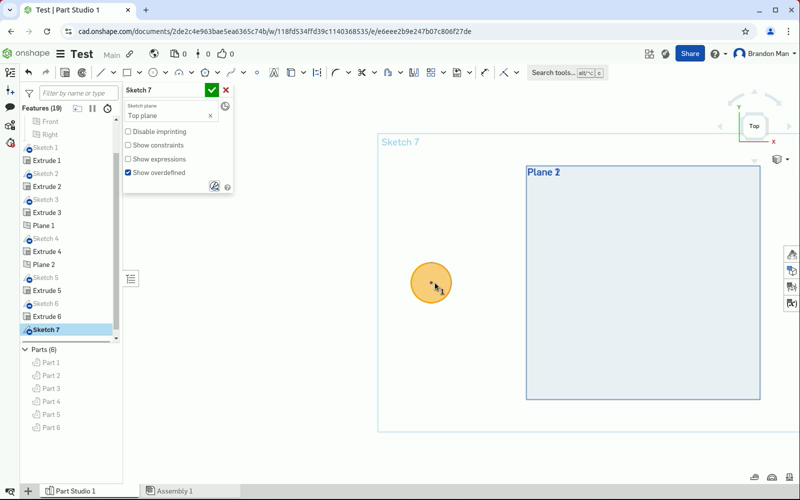
scroll(-6)
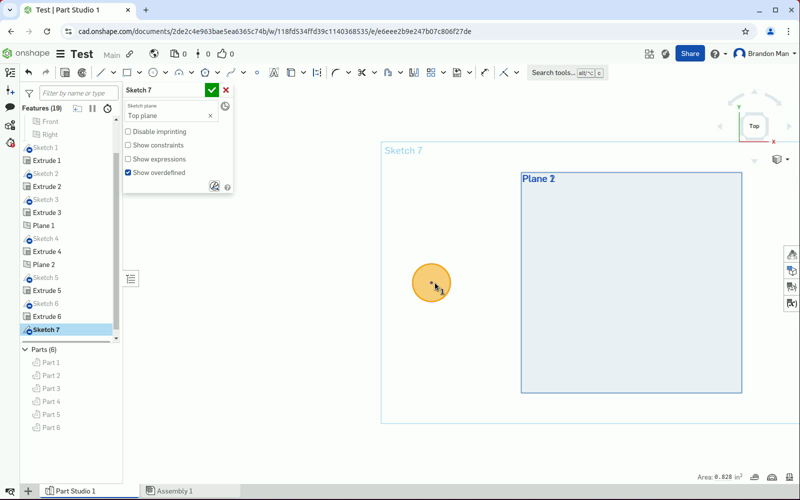
scroll(-6)
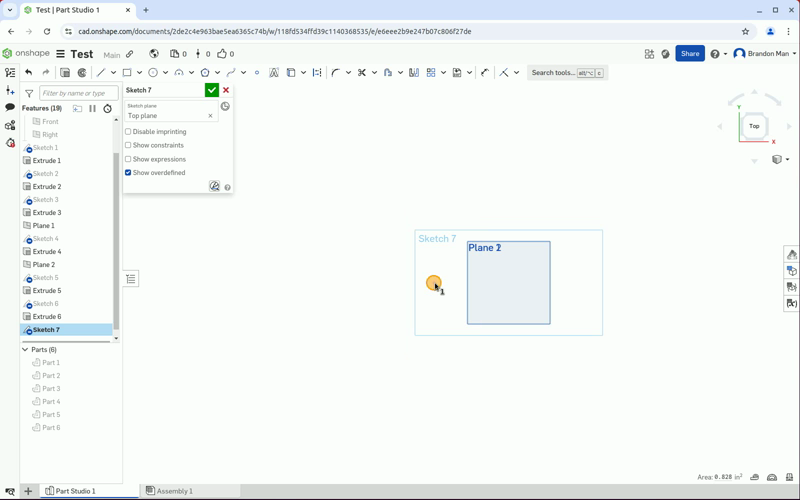
scroll(-6)
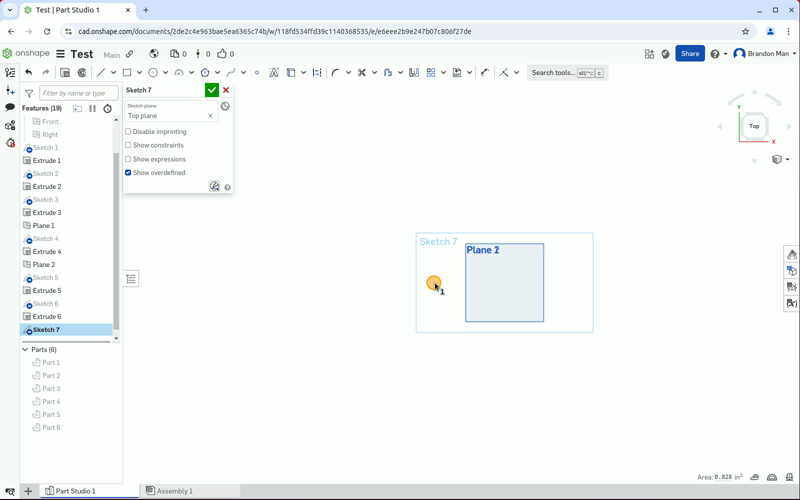
scroll(-6)
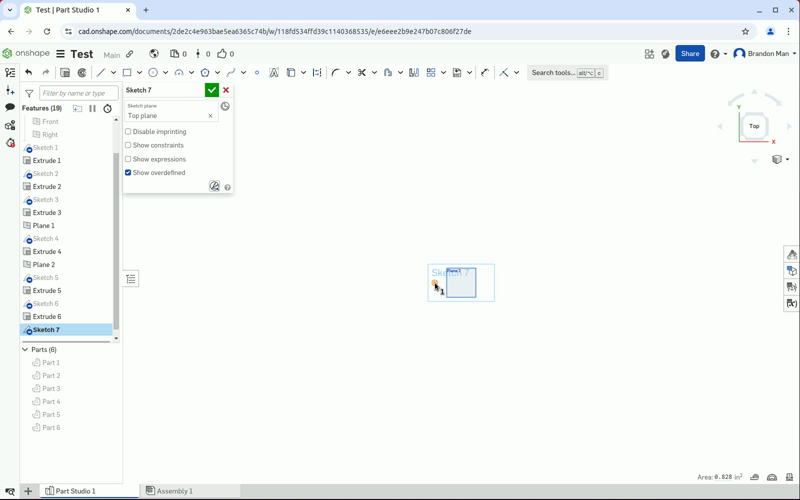
mouse_move(73, 352)
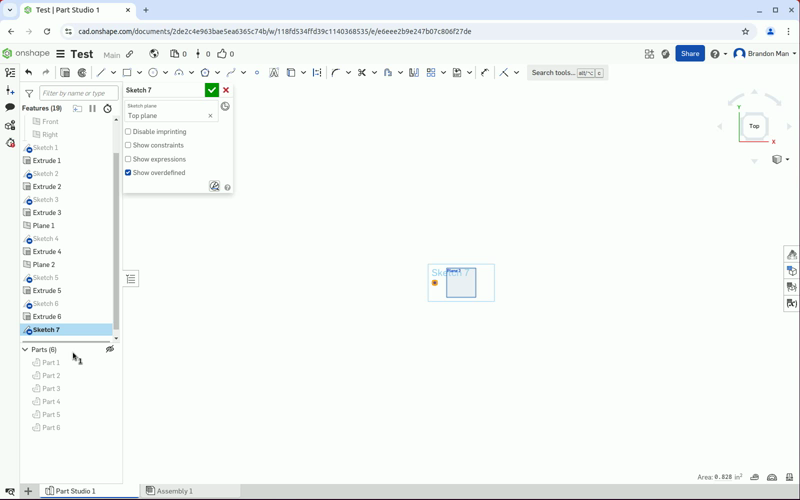
key(shift+y)
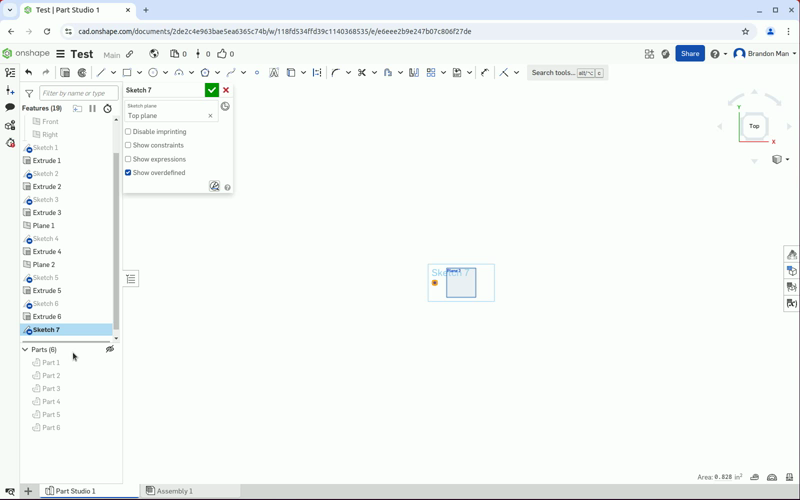
key(shift+e)
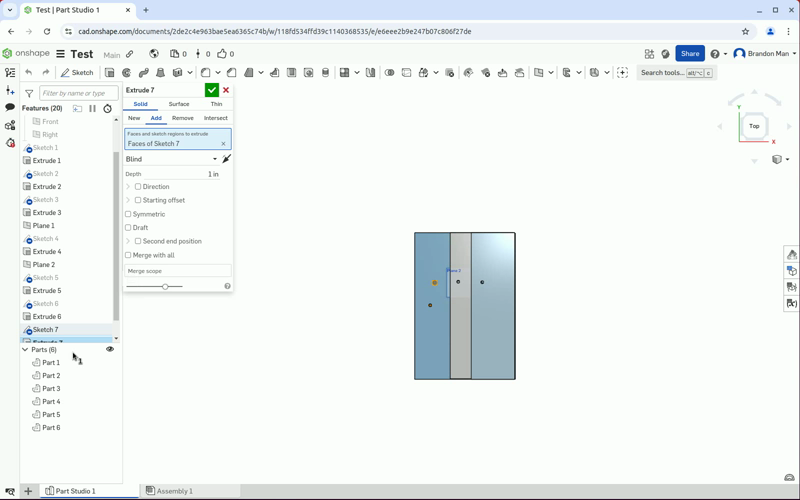
mouse_move(143, 106)
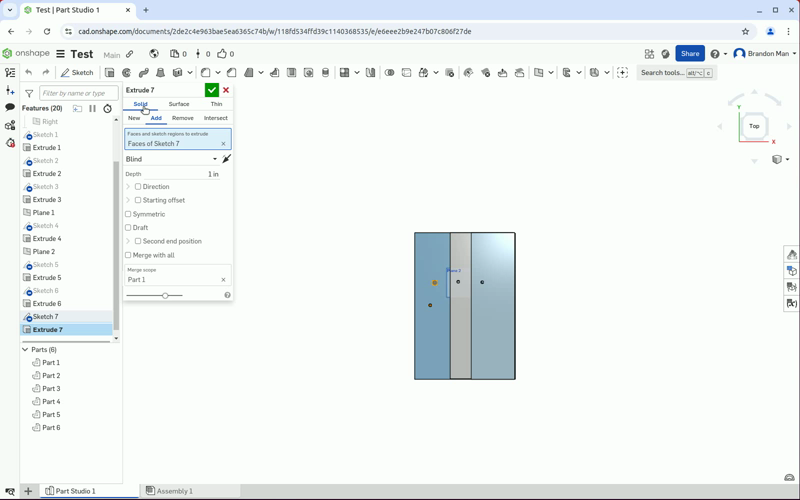
click(143, 106)
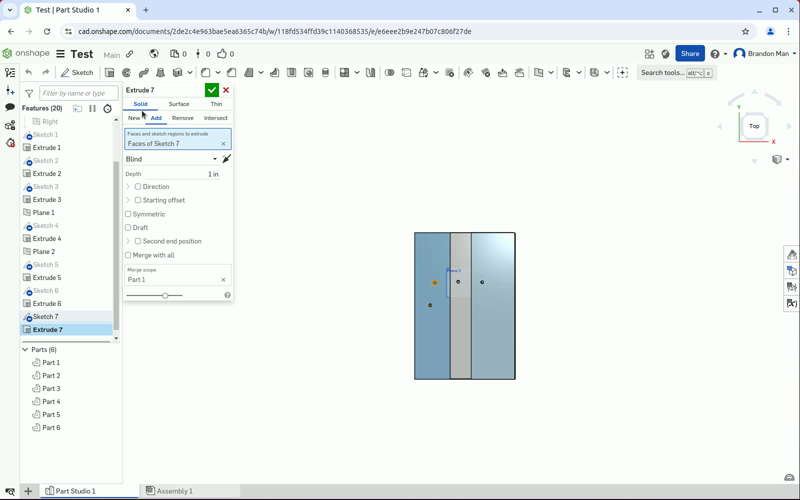
mouse_move(137, 120)
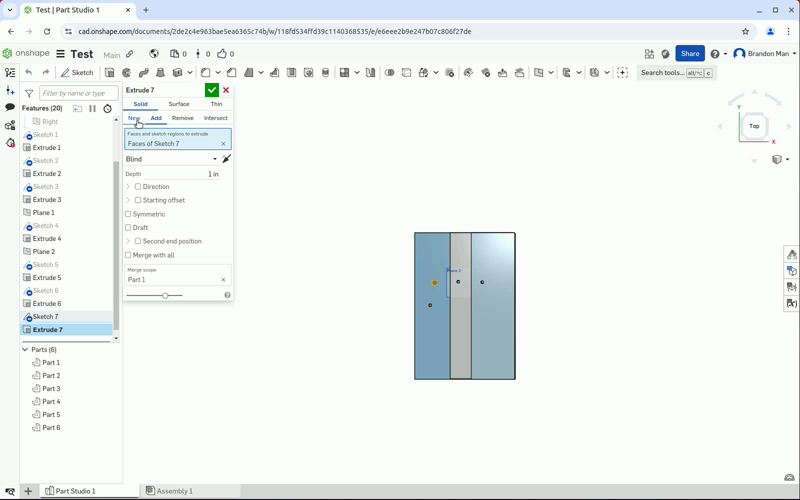
click(137, 120)
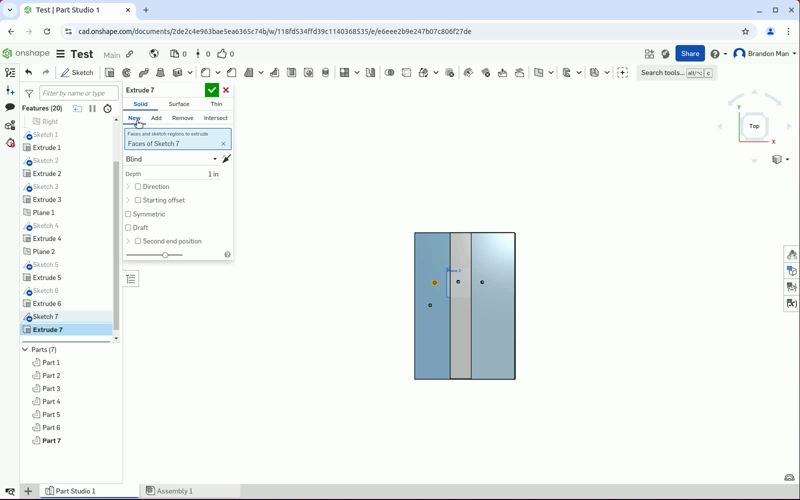
key(tab, 4)
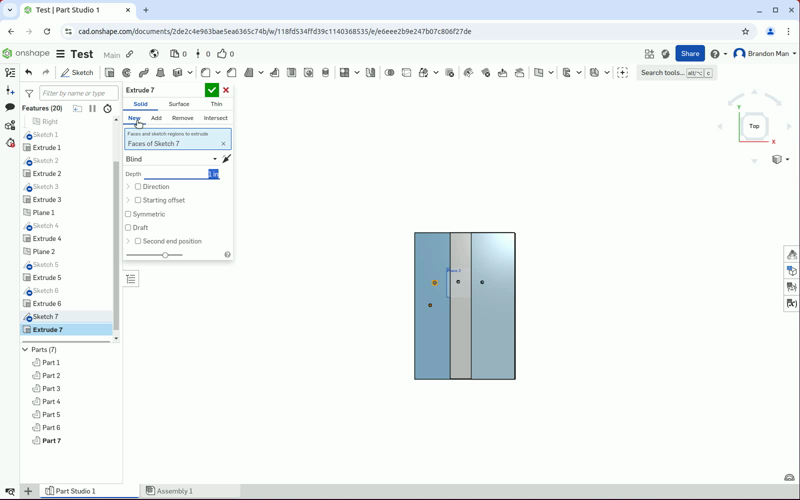
text(-0.241)
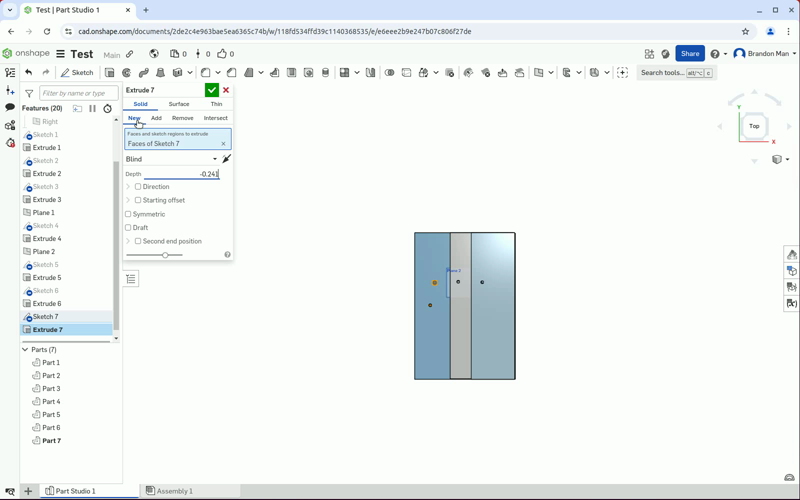
key(enter)
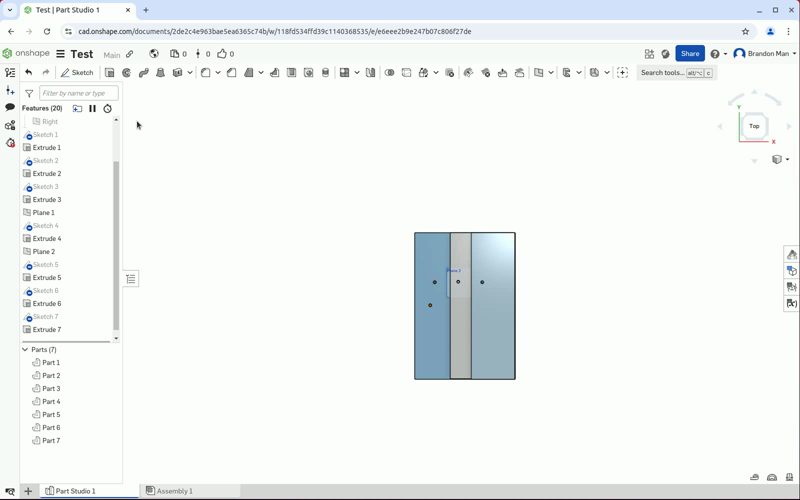
key(shift+h)
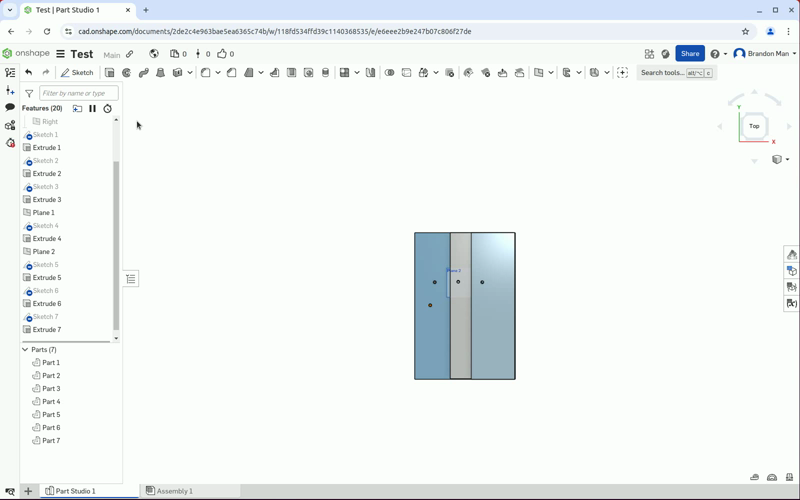
key(shift+h)
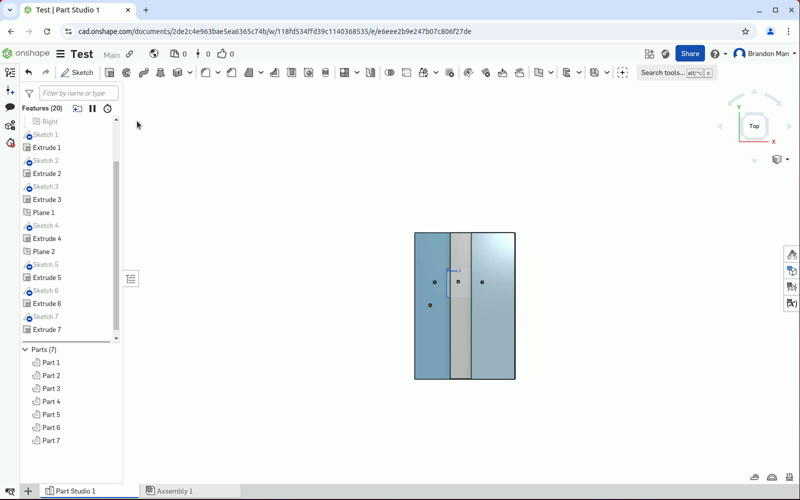
mouse_move(69, 137)
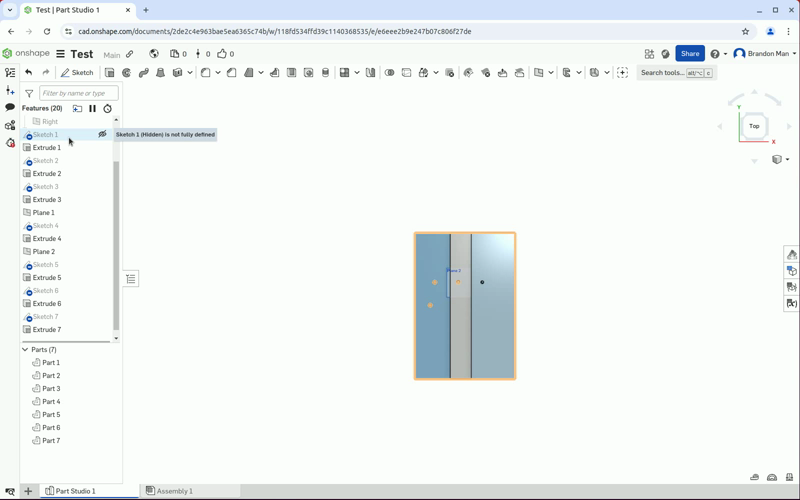
click(69, 137)
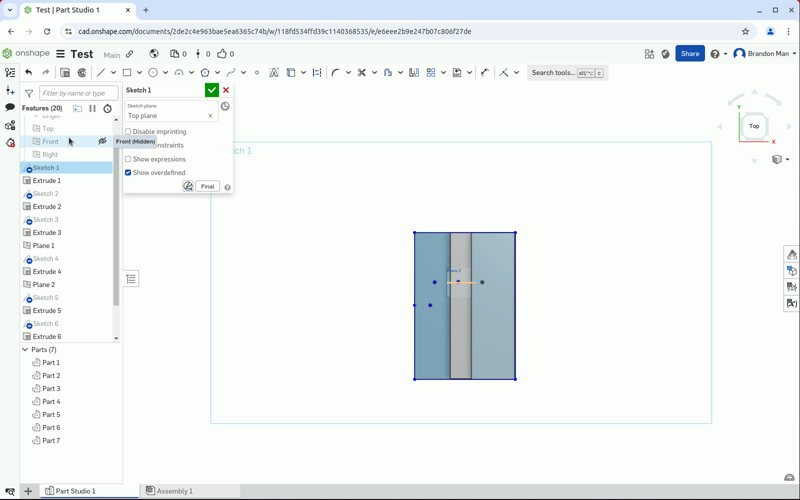
mouse_move(229, 92)
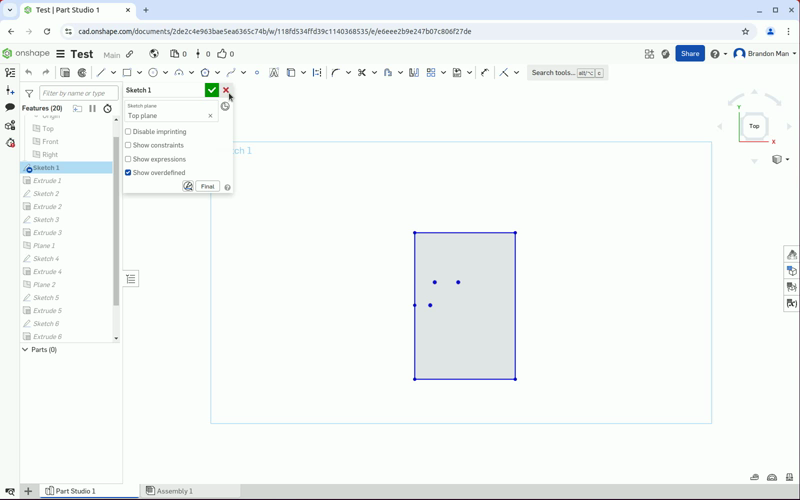
click(229, 92)
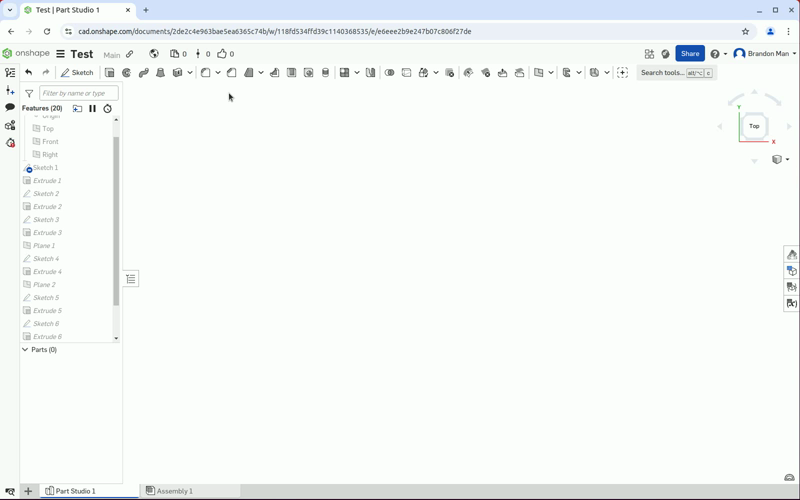
key(shift+s)
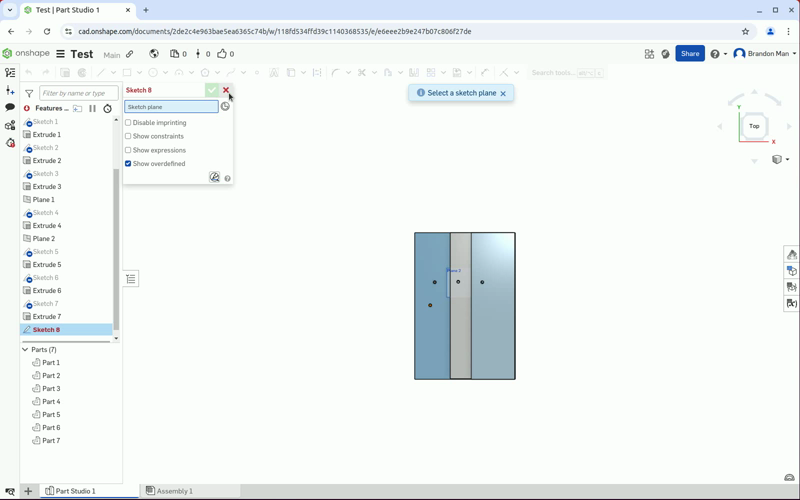
mouse_move(69, 202)
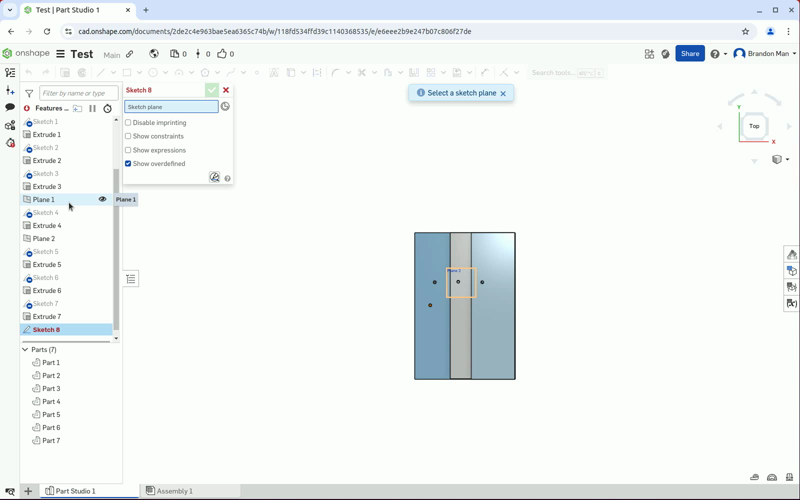
click(69, 202)
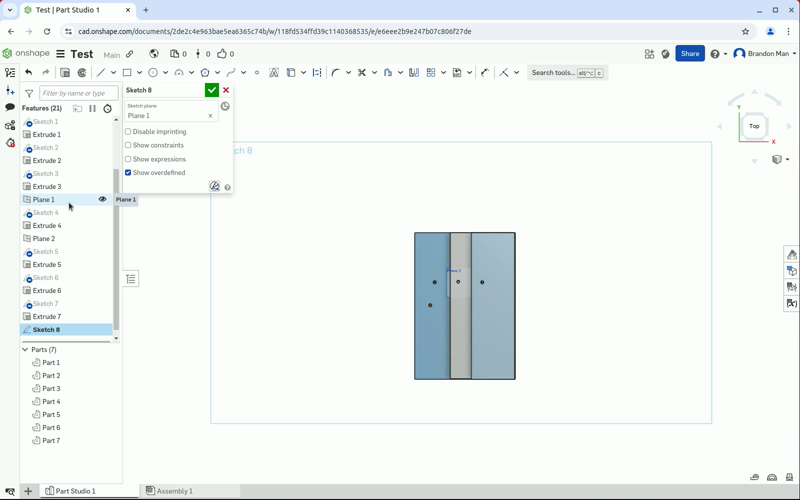
mouse_move(73, 352)
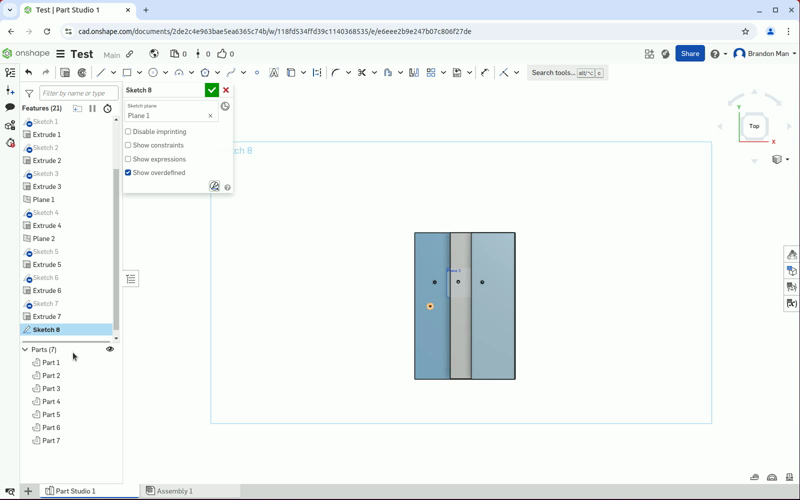
key(y)
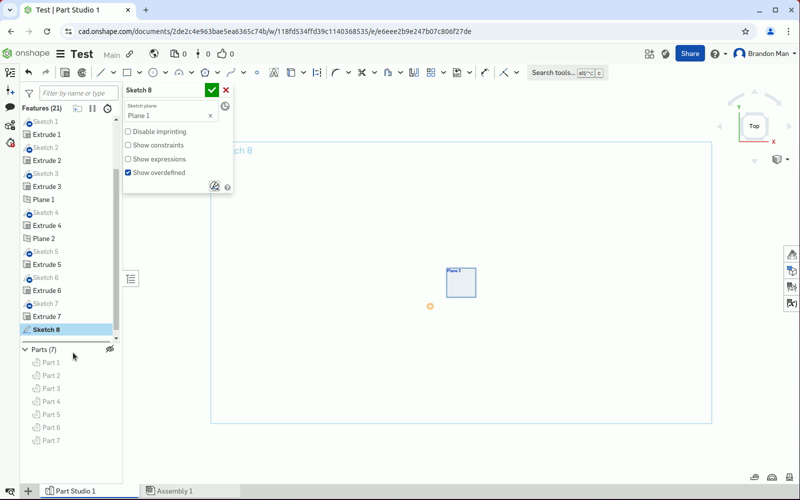
key(l)
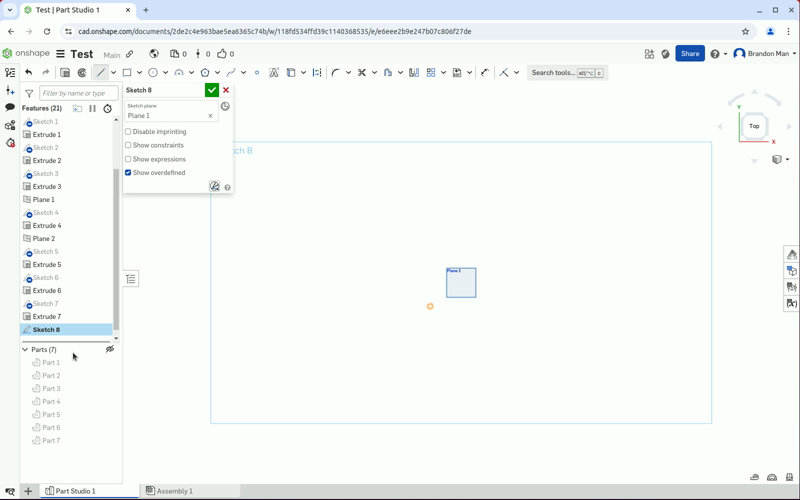
key_down(shift)
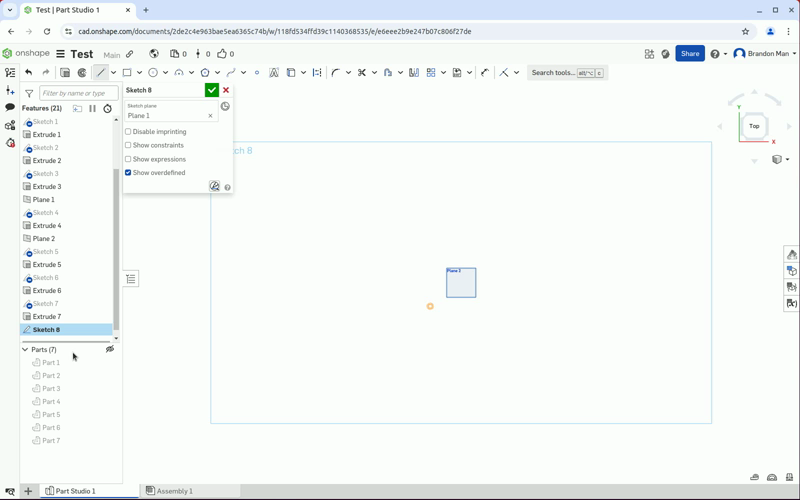
mouse_move(450, 378)
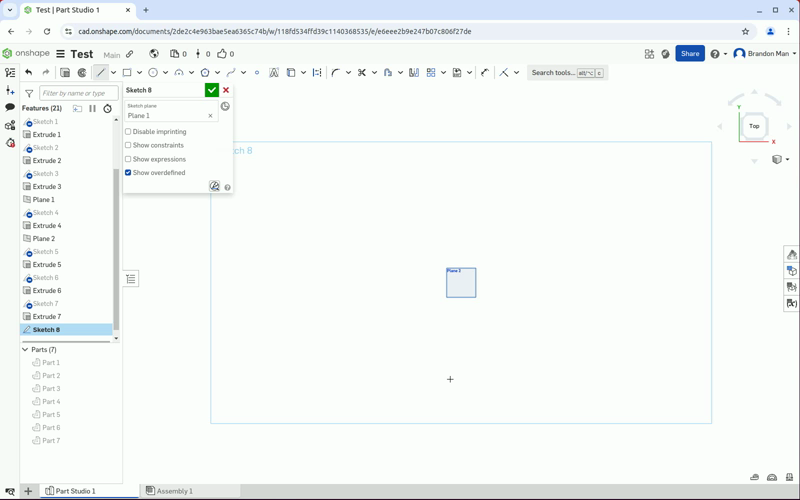
click(450, 378)
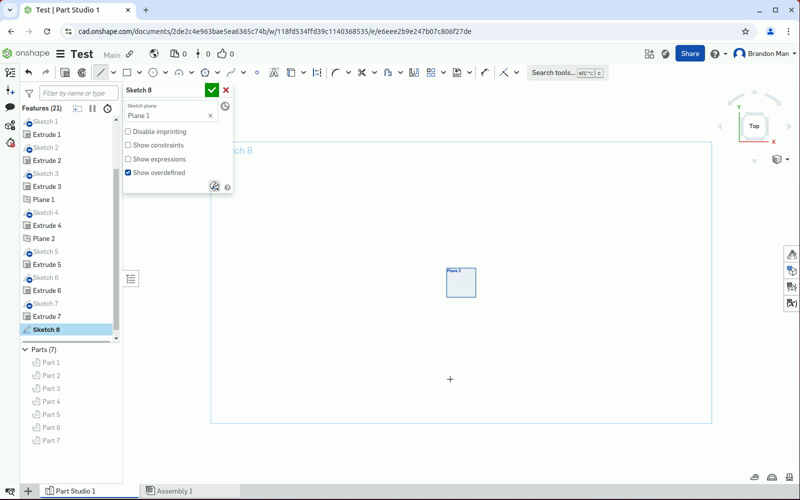
key_up(shift)
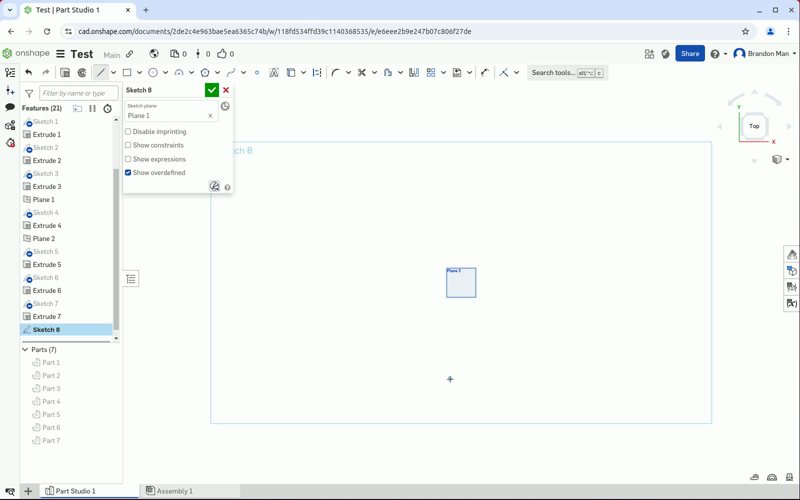
key_down(shift)
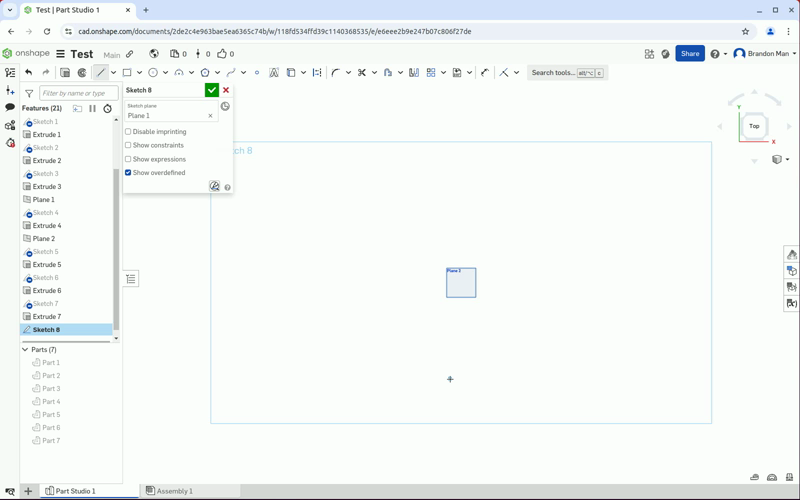
mouse_move(514, 378)
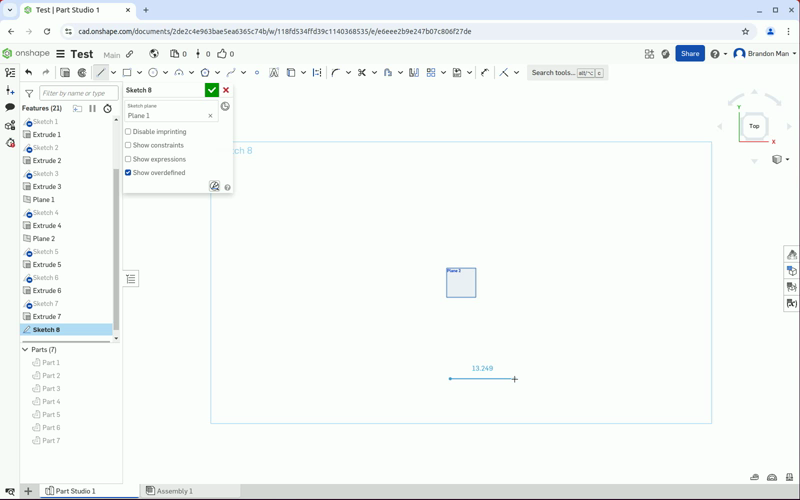
click(514, 378)
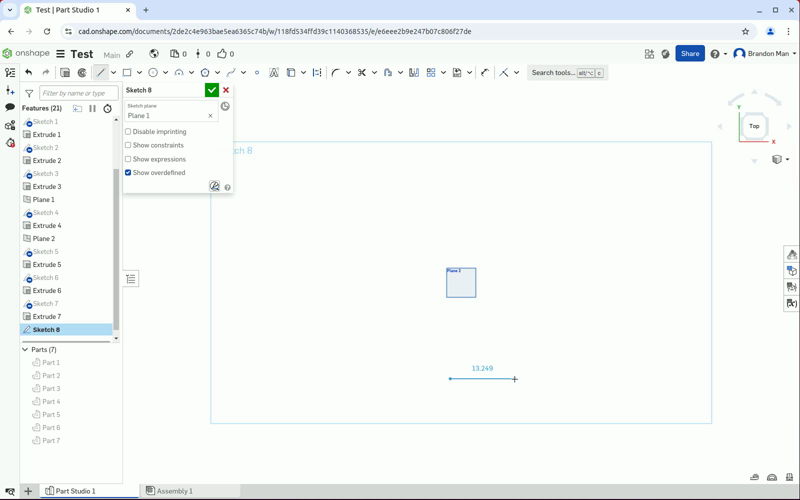
key_up(shift)
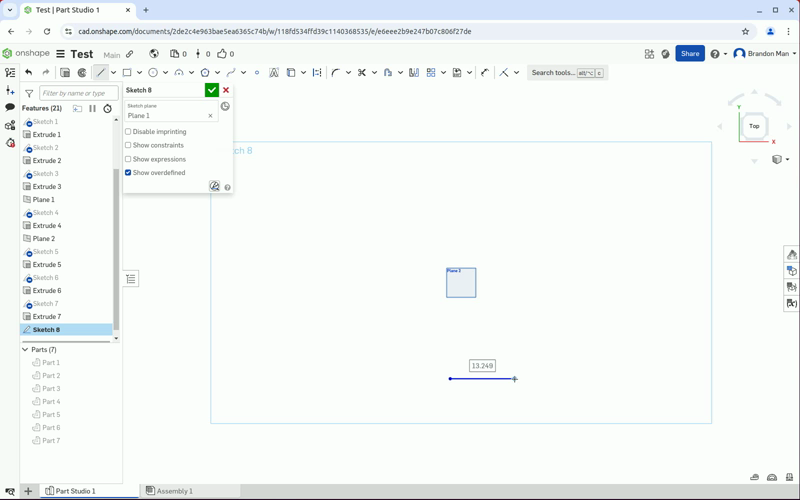
key_down(shift)
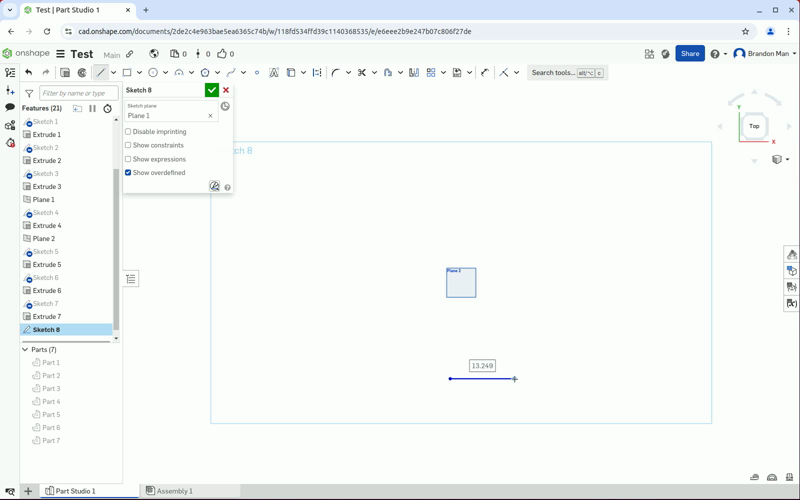
mouse_move(513, 232)
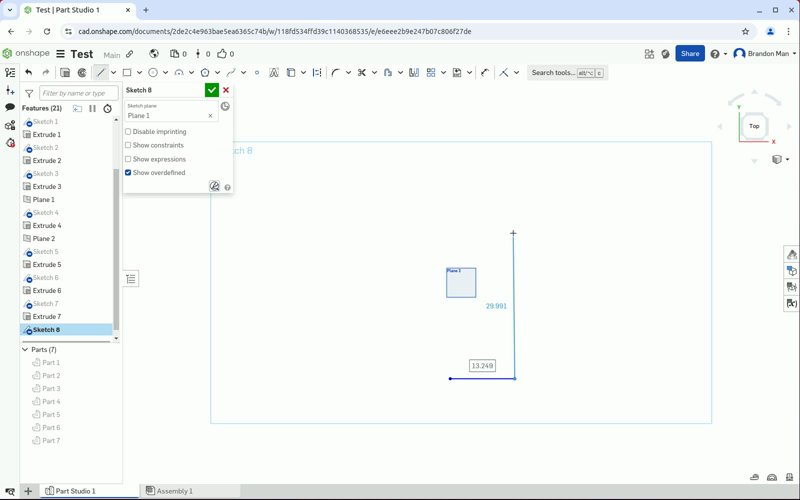
click(513, 232)
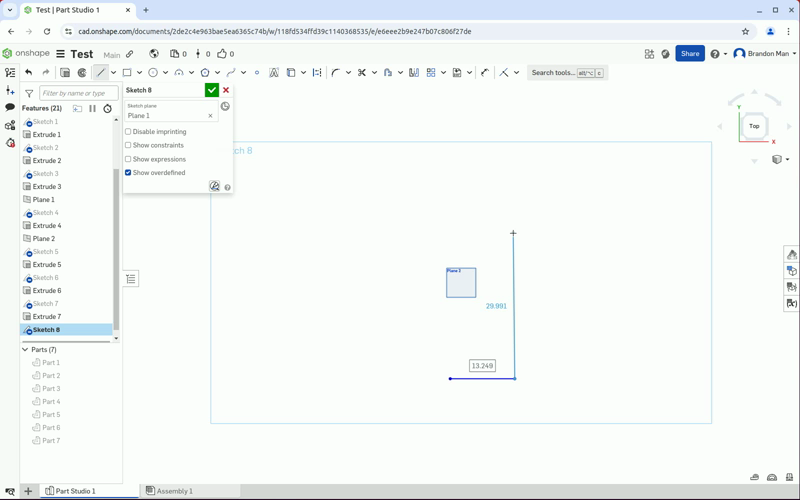
key_up(shift)
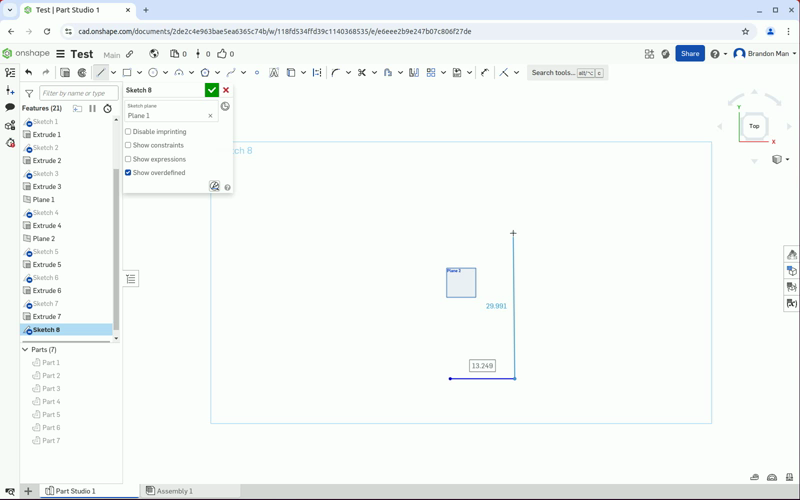
key_down(shift)
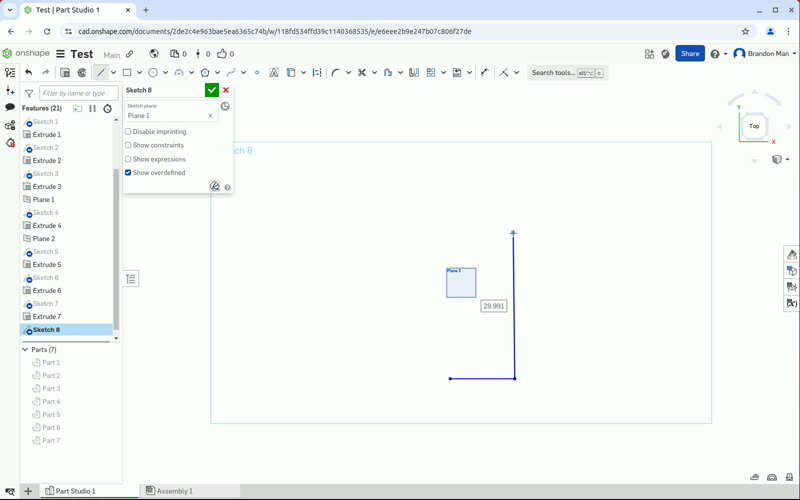
mouse_move(450, 232)
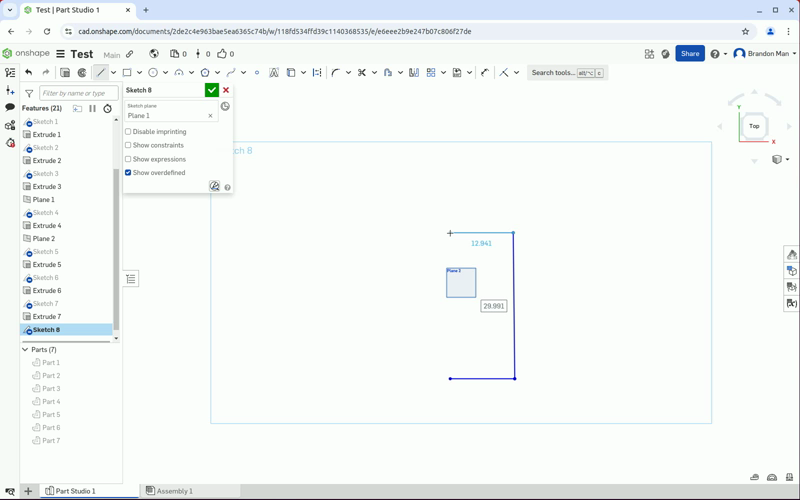
click(450, 232)
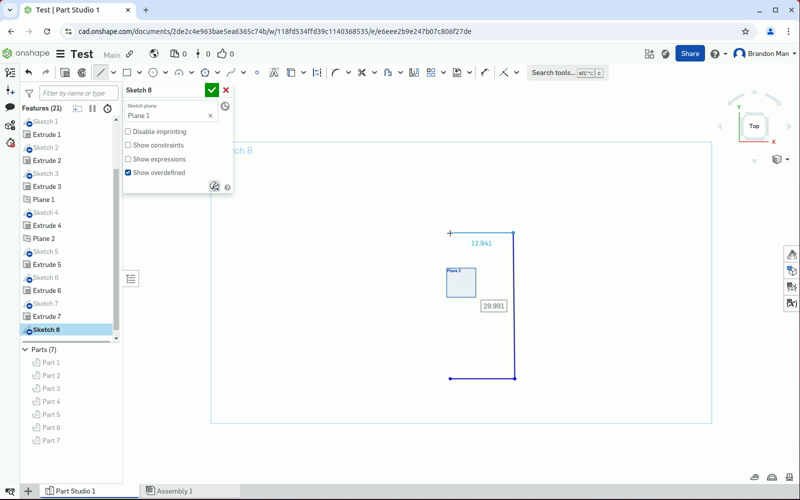
key_up(shift)
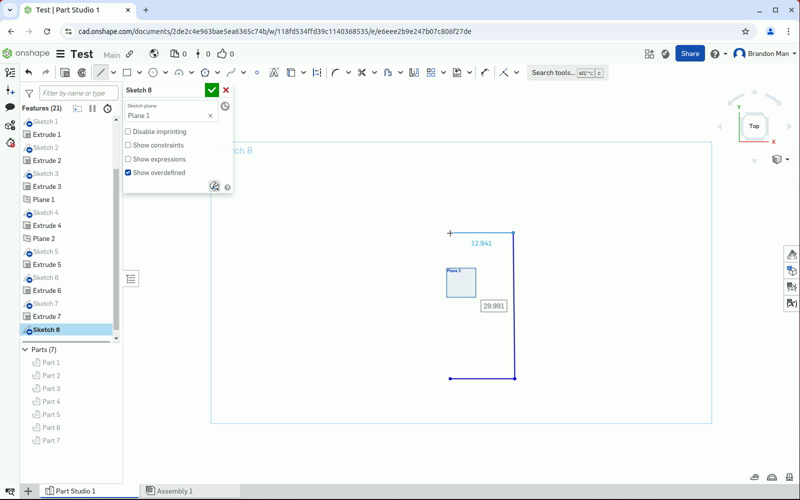
key_down(shift)
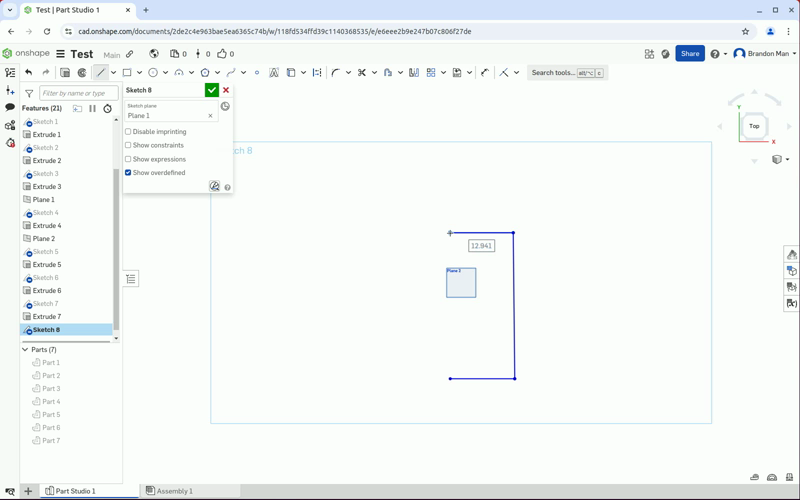
mouse_move(480, 232)
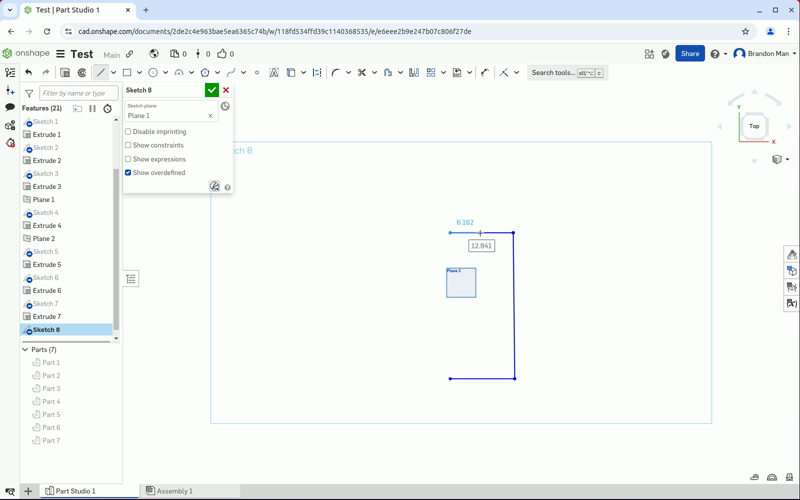
mouse_move(450, 281)
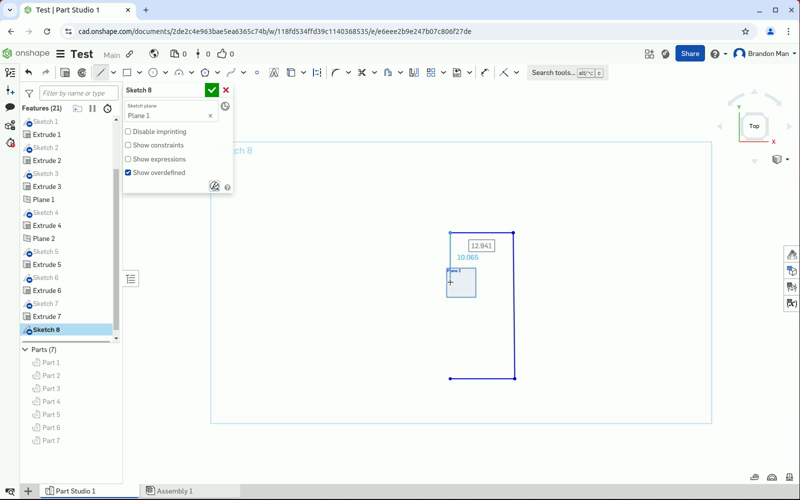
click(450, 281)
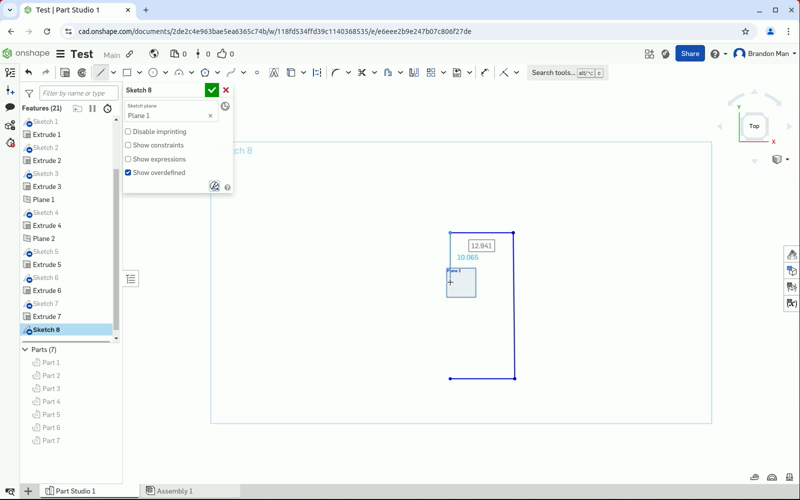
key_up(shift)
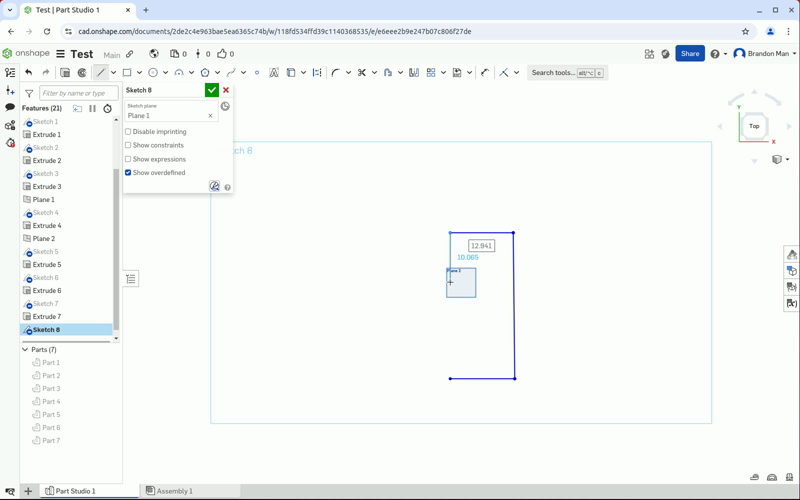
key_down(shift)
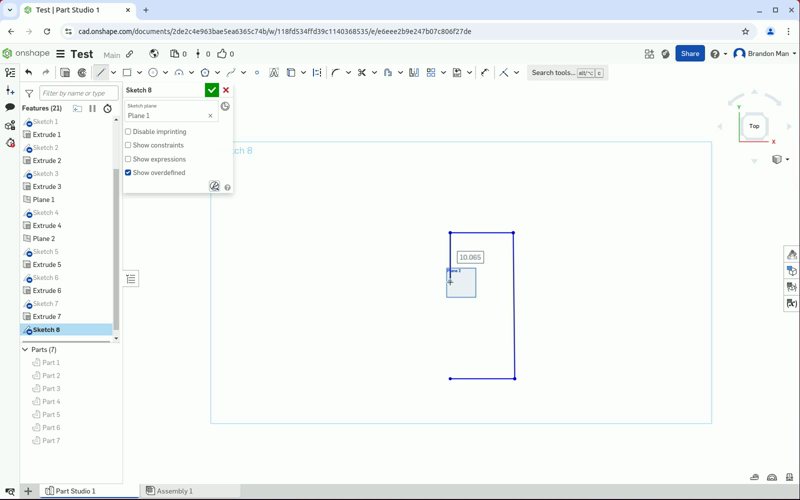
mouse_move(450, 378)
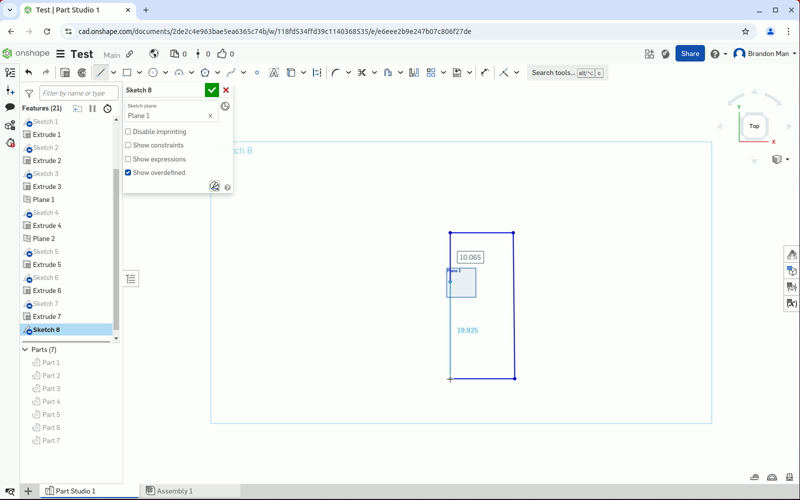
key_up(shift)
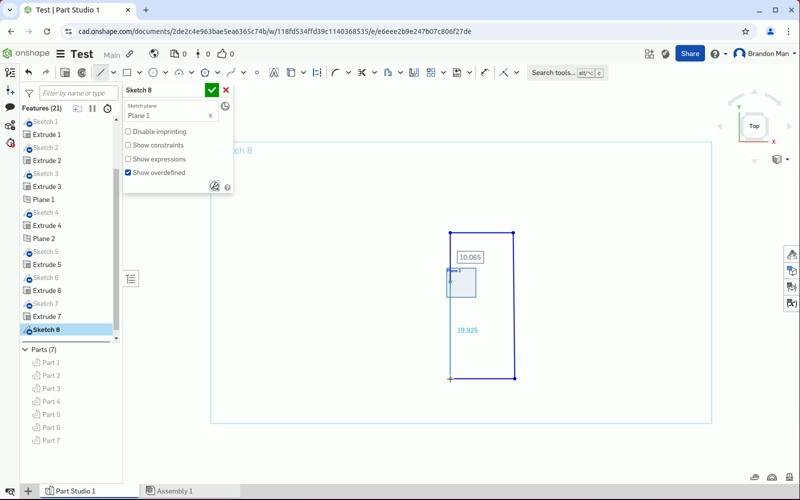
click(450, 378)
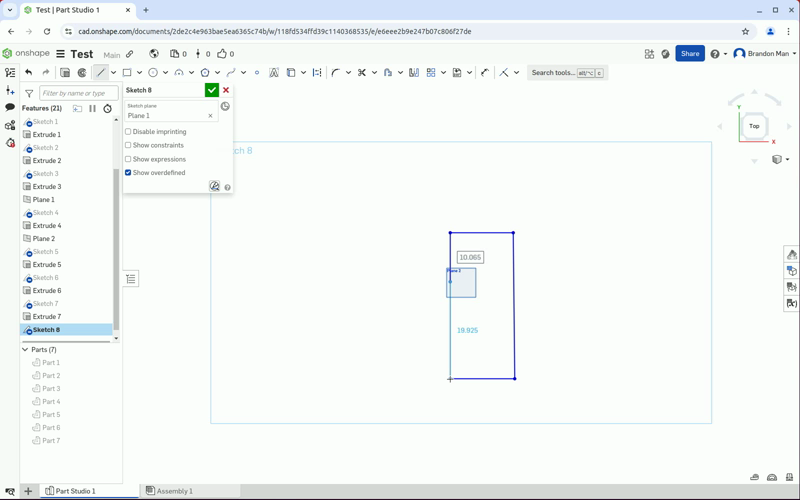
key(esc)
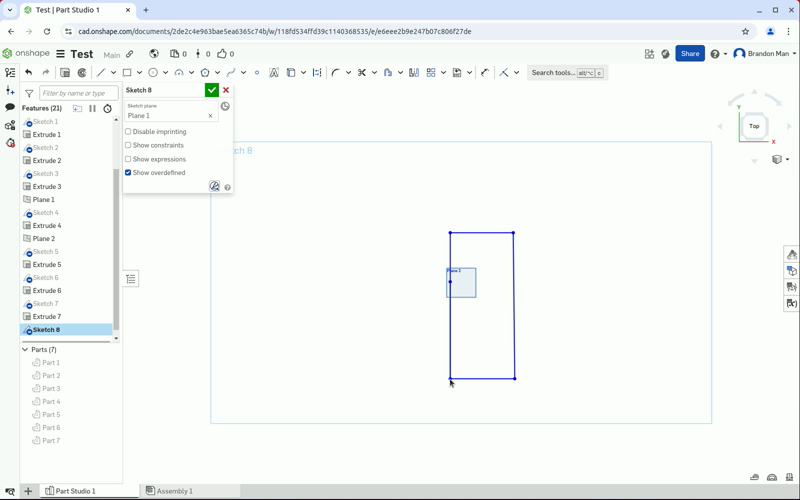
key(c)
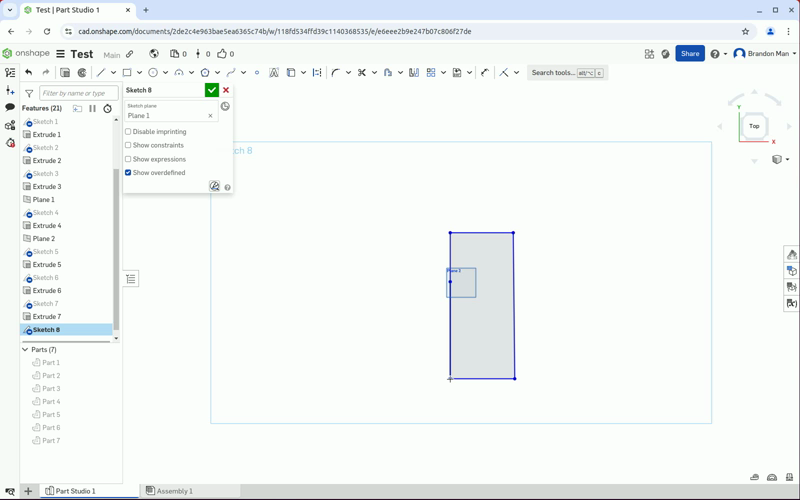
key_down(shift)
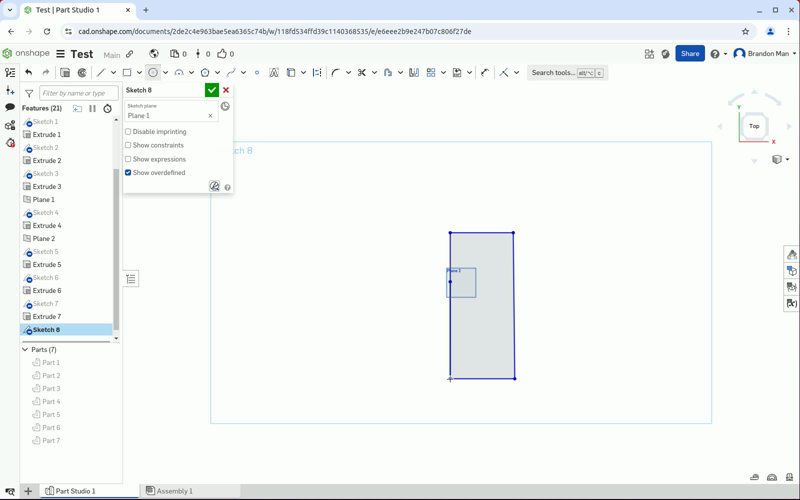
mouse_move(458, 281)
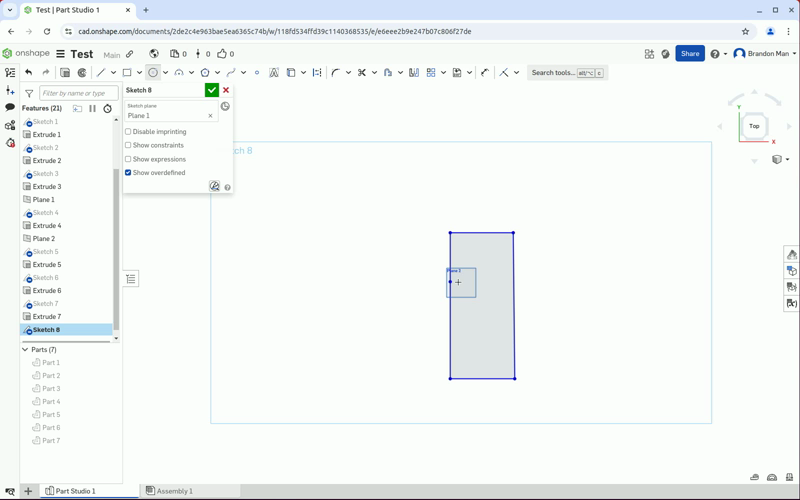
click(458, 281)
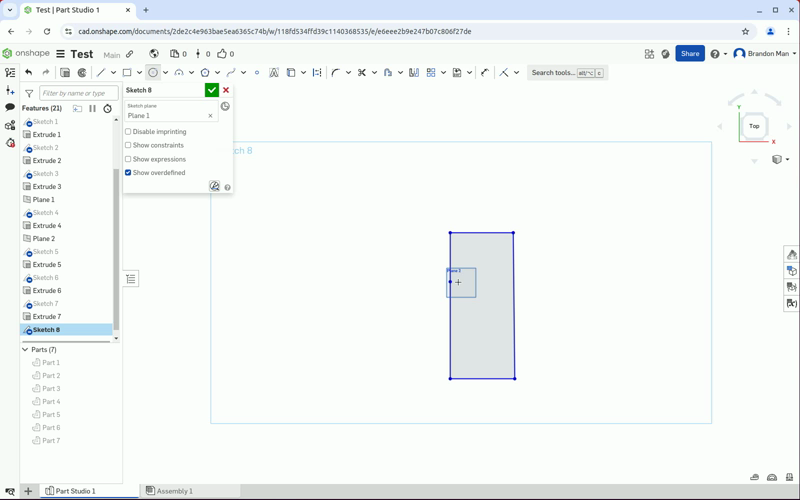
key_up(shift)
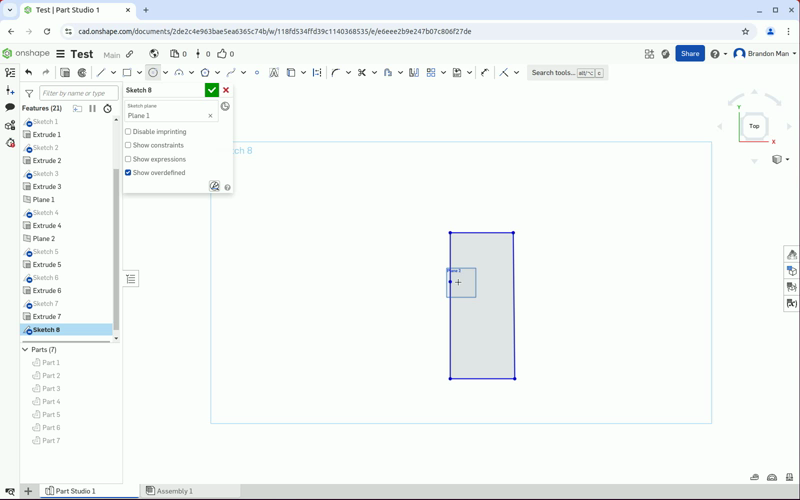
mouse_move(459, 281)
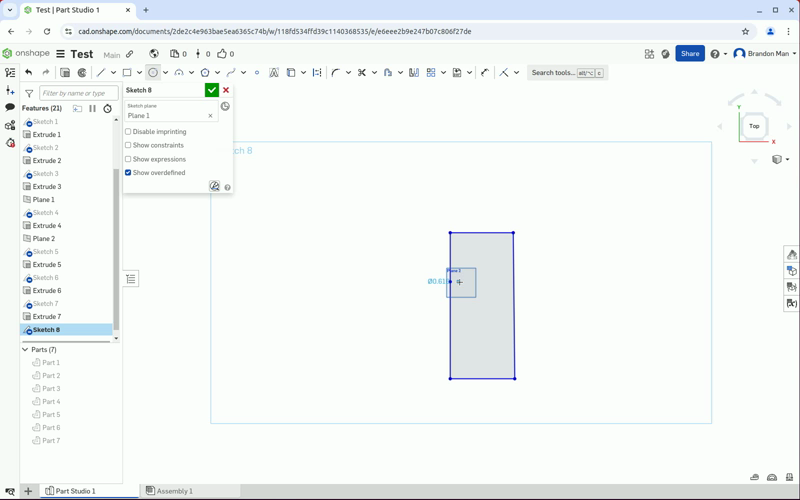
scroll(6)
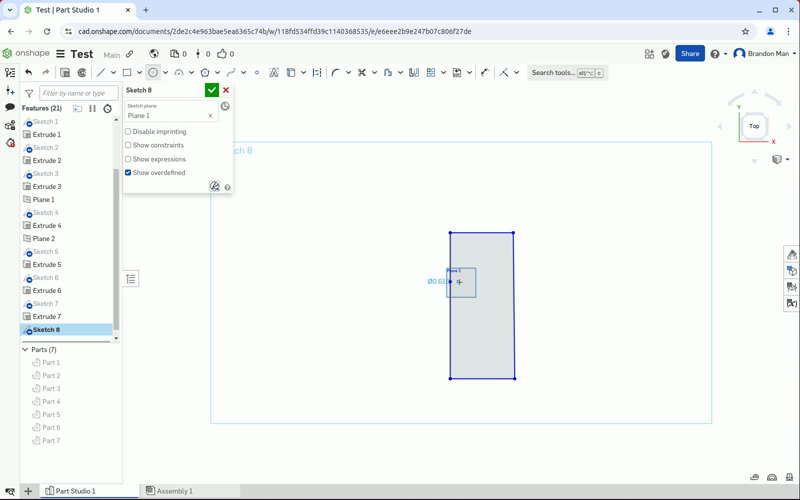
scroll(6)
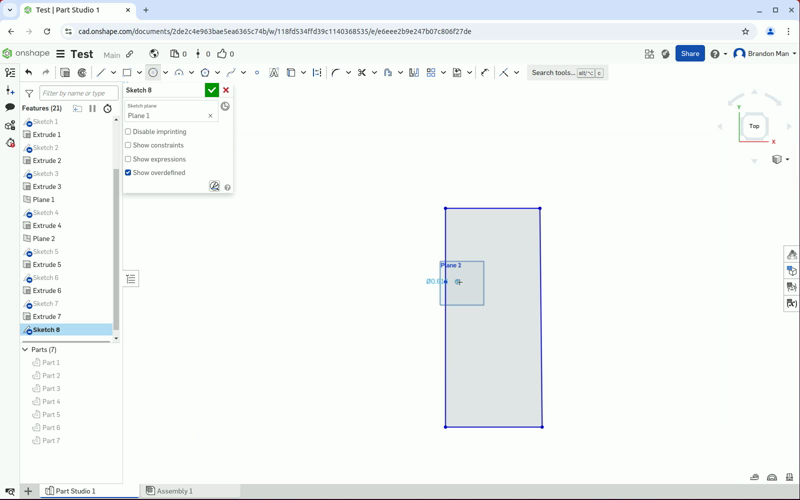
scroll(6)
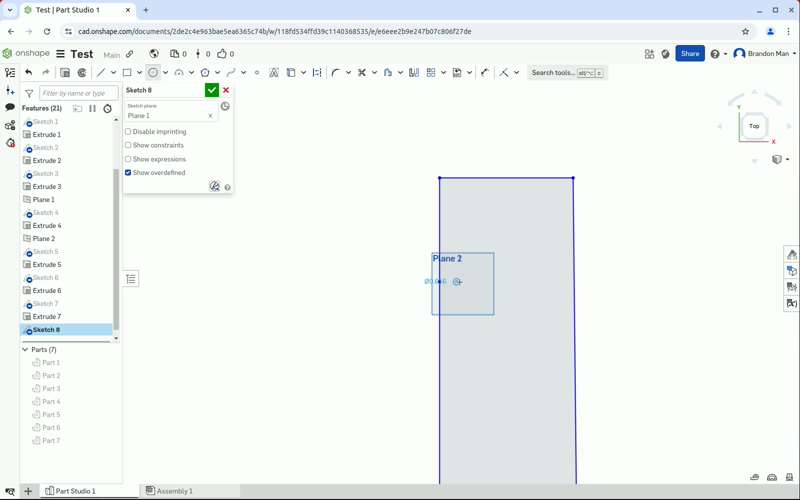
scroll(6)
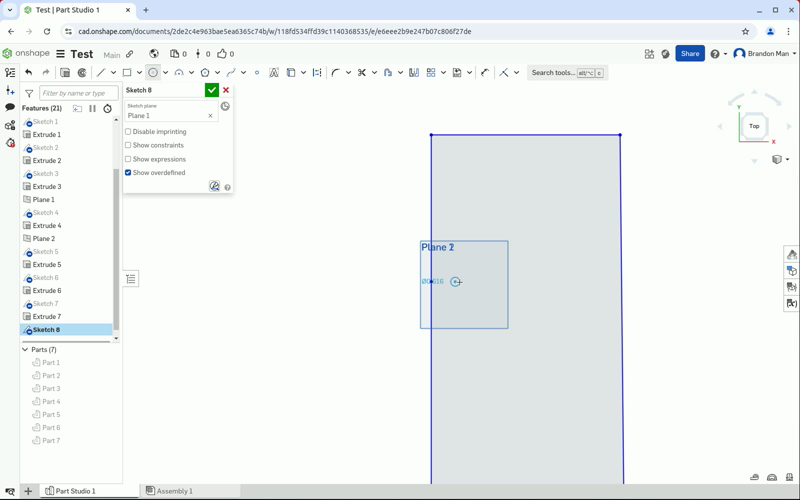
scroll(6)
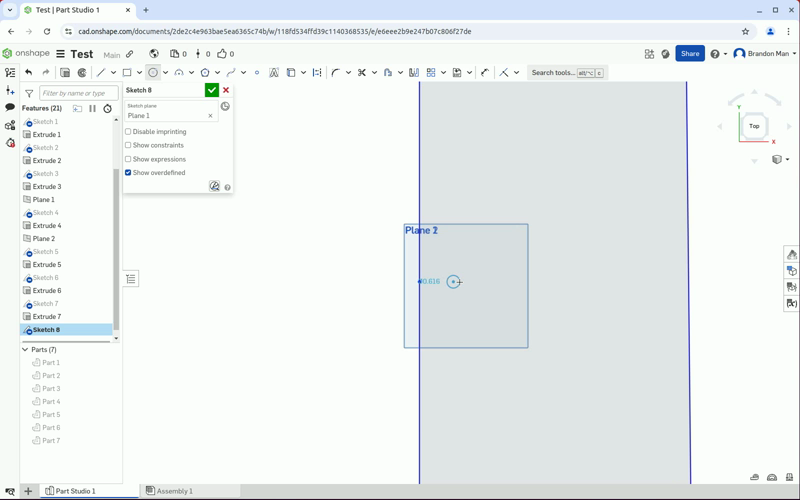
scroll(6)
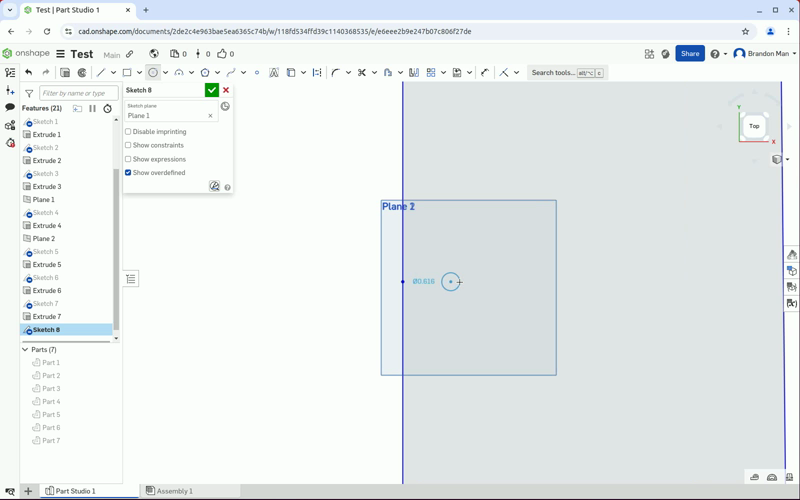
scroll(6)
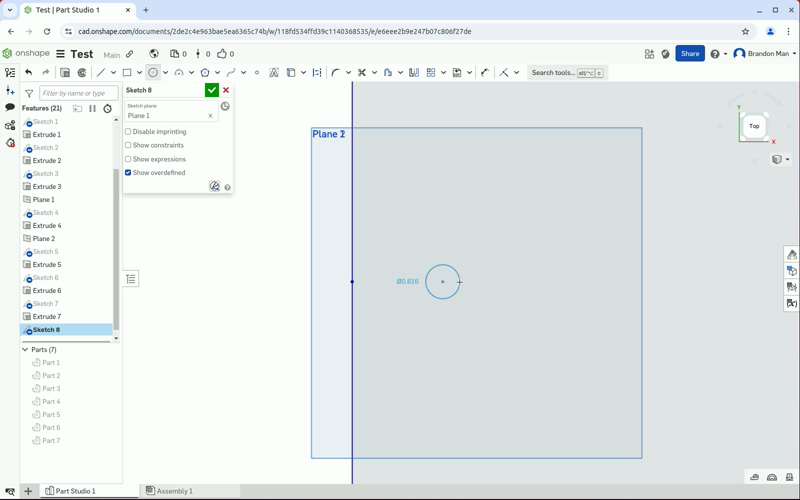
click(459, 281)
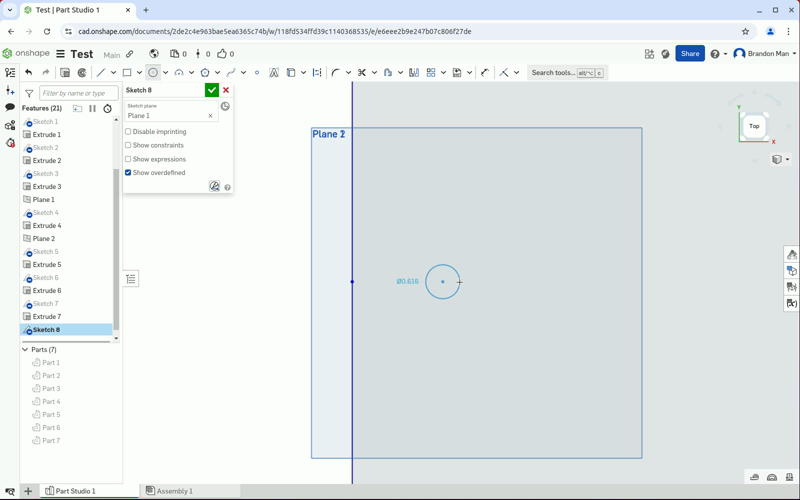
scroll(-6)
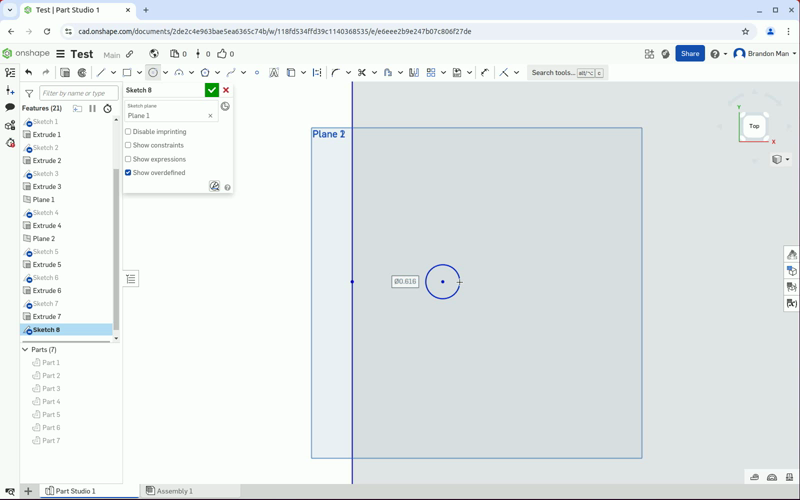
scroll(-6)
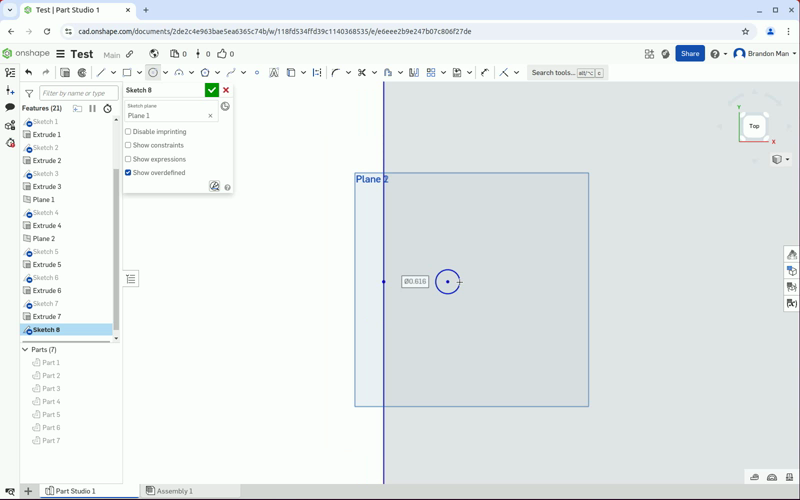
scroll(-6)
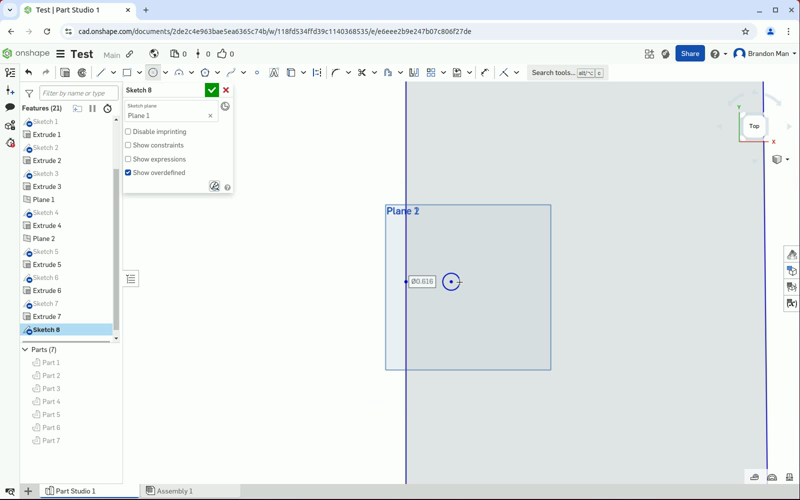
scroll(-6)
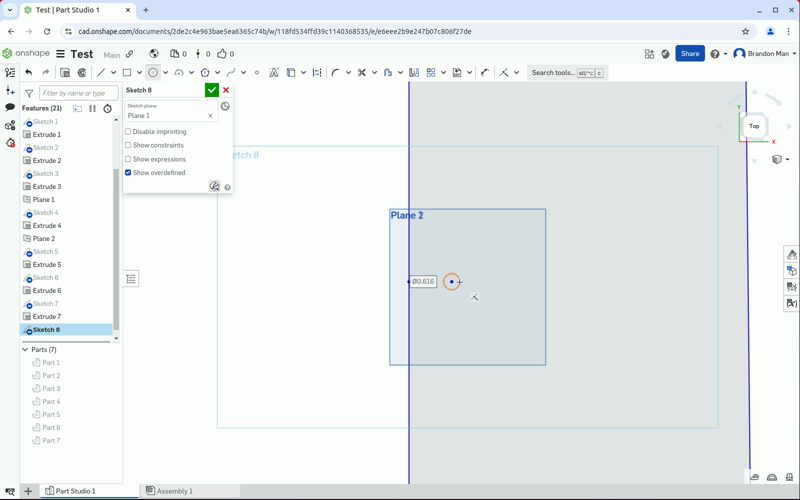
scroll(-6)
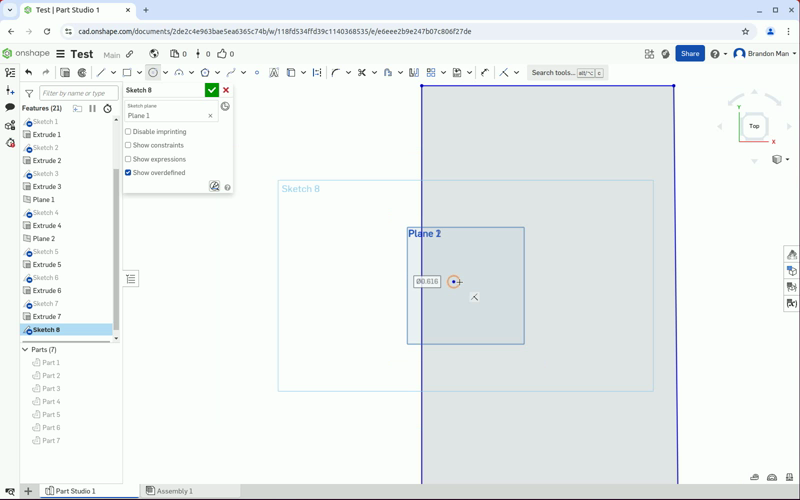
scroll(-6)
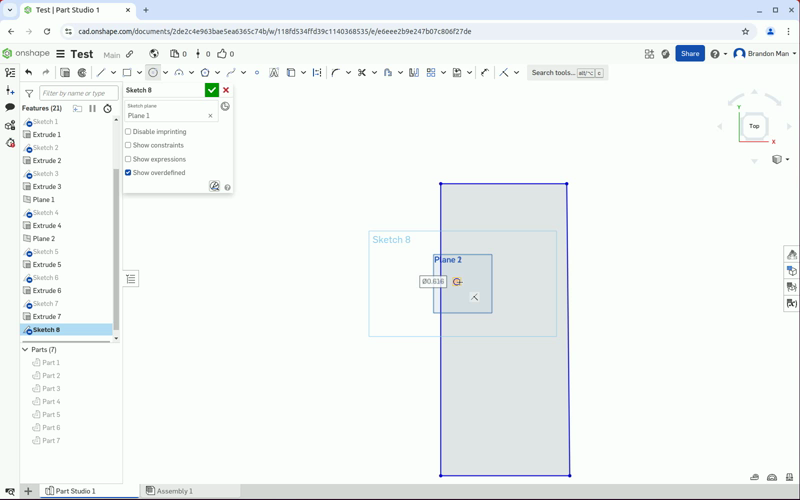
scroll(-6)
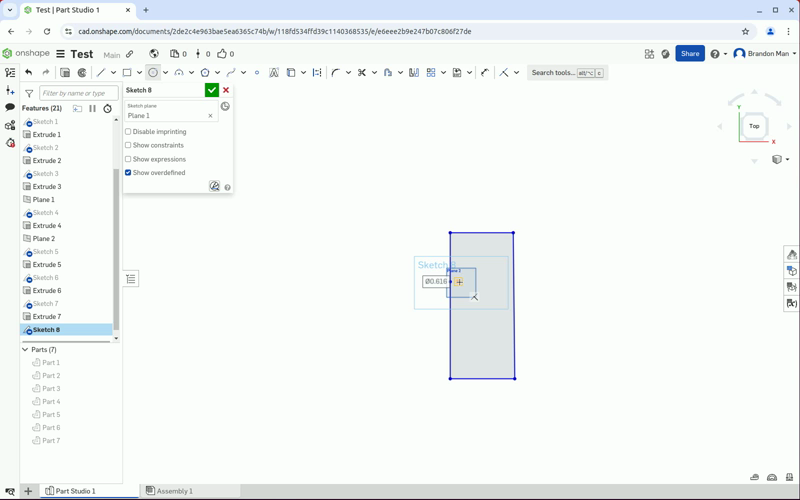
key(esc)
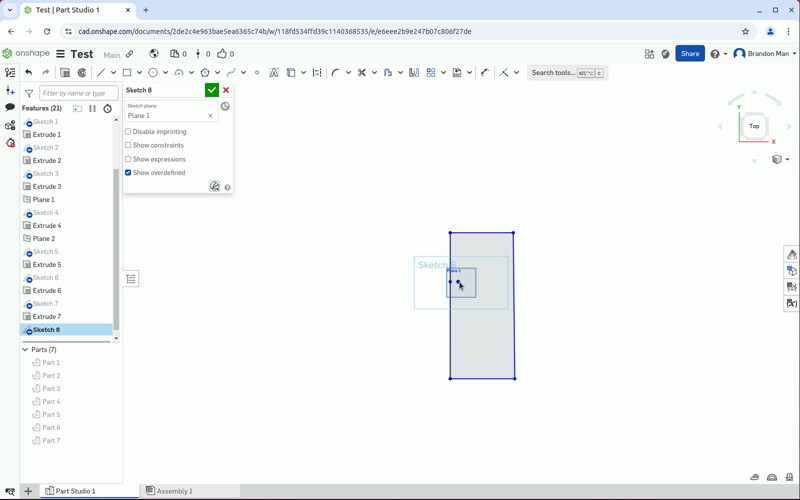
key(c)
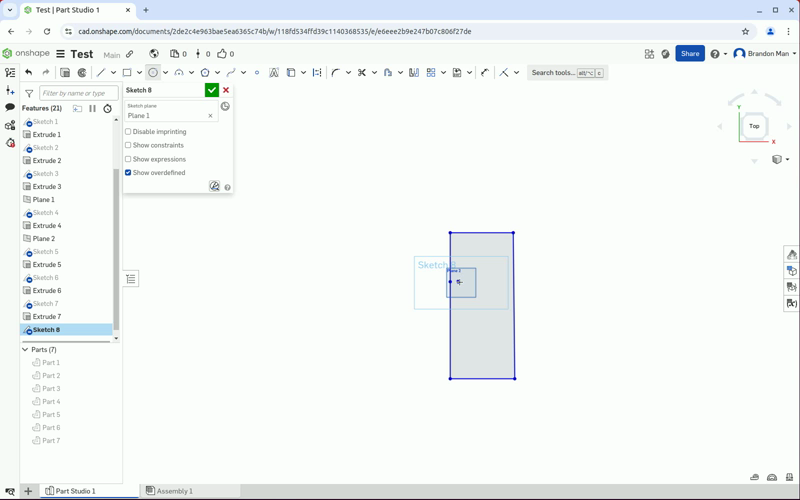
key_down(shift)
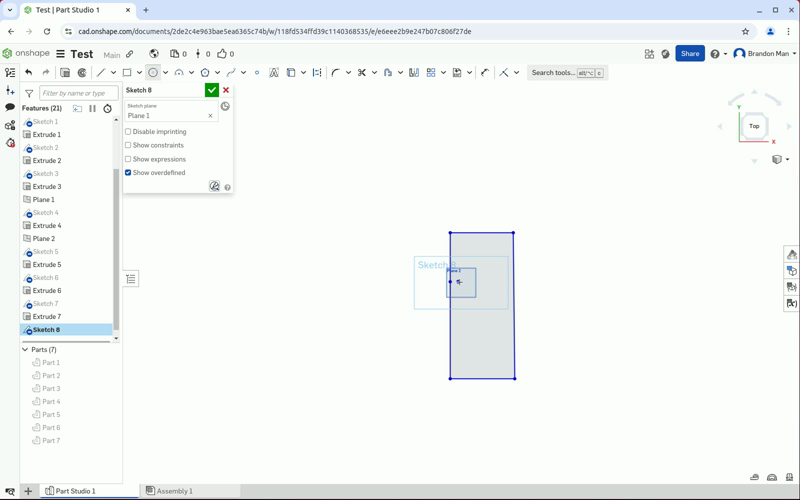
mouse_move(482, 281)
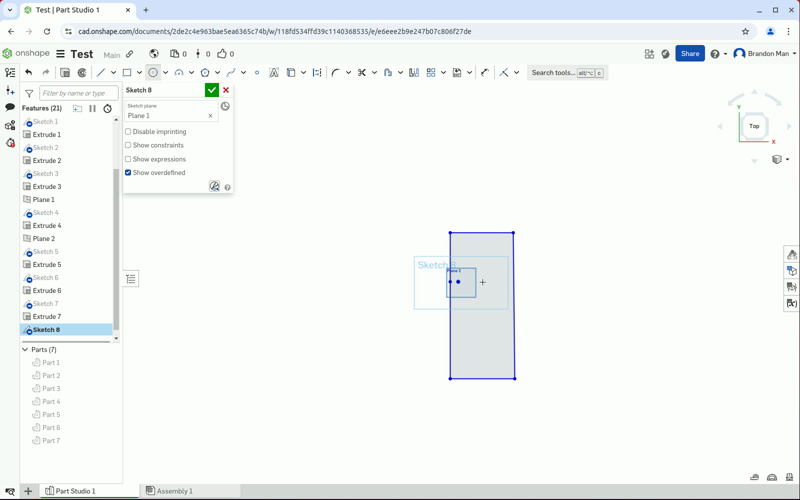
click(482, 281)
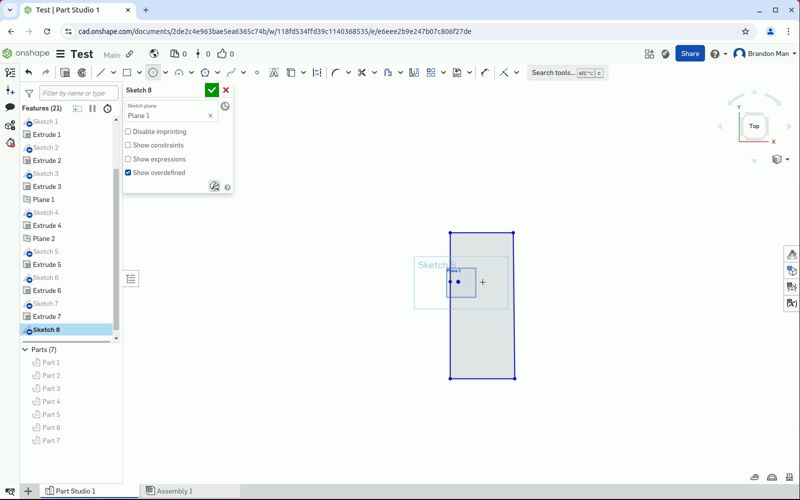
key_up(shift)
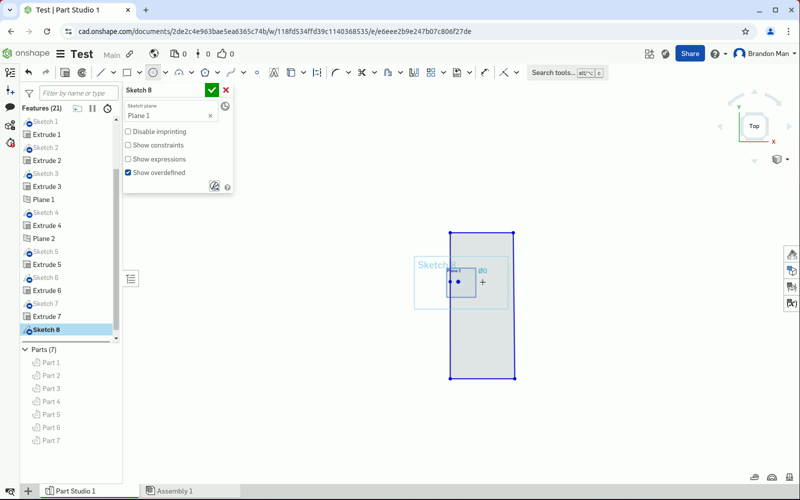
mouse_move(484, 281)
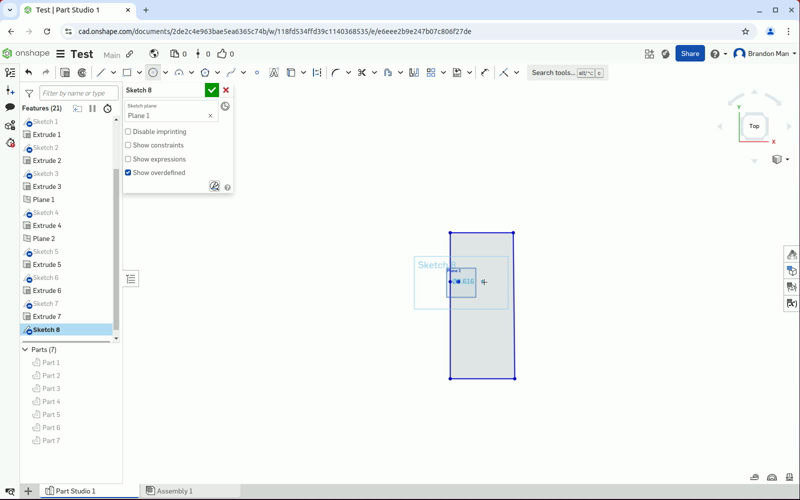
scroll(6)
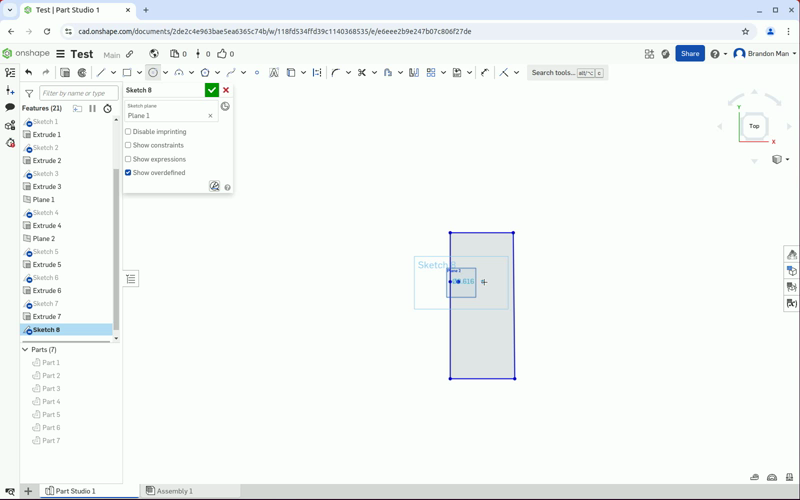
scroll(6)
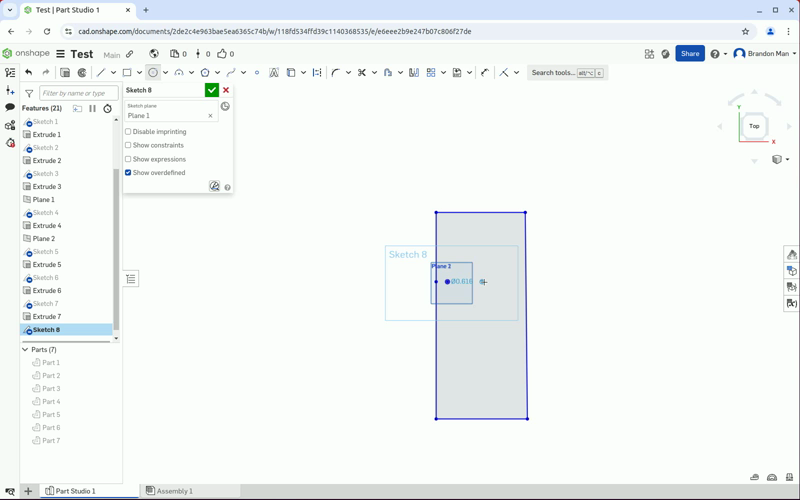
scroll(6)
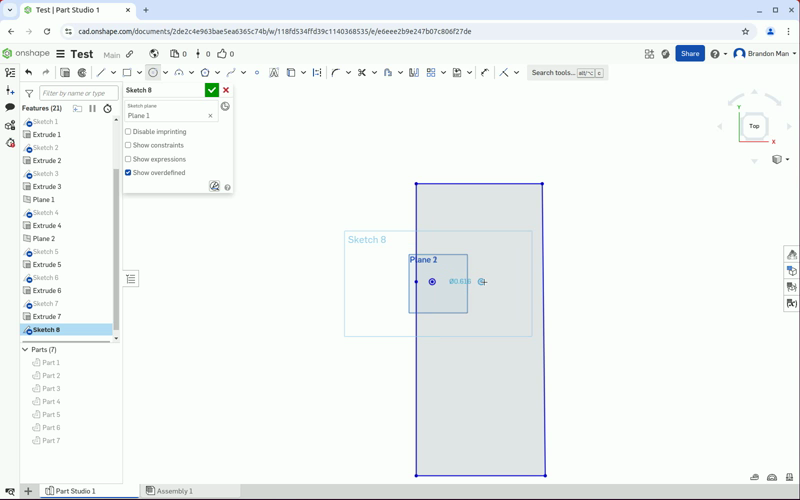
scroll(6)
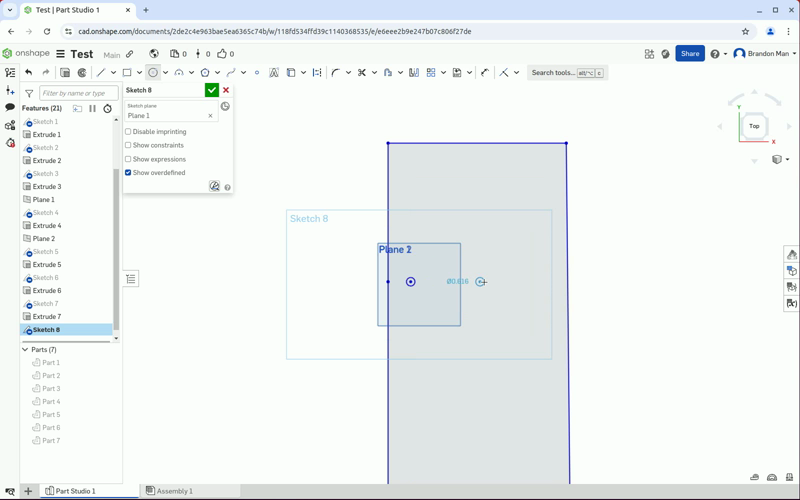
scroll(6)
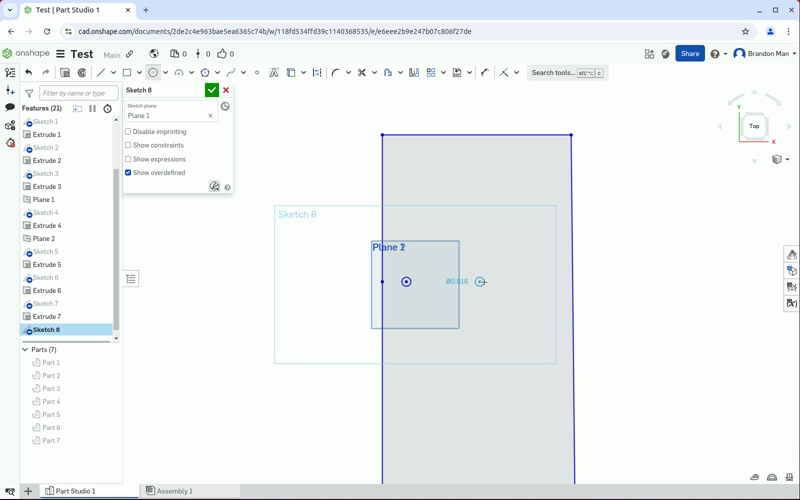
scroll(6)
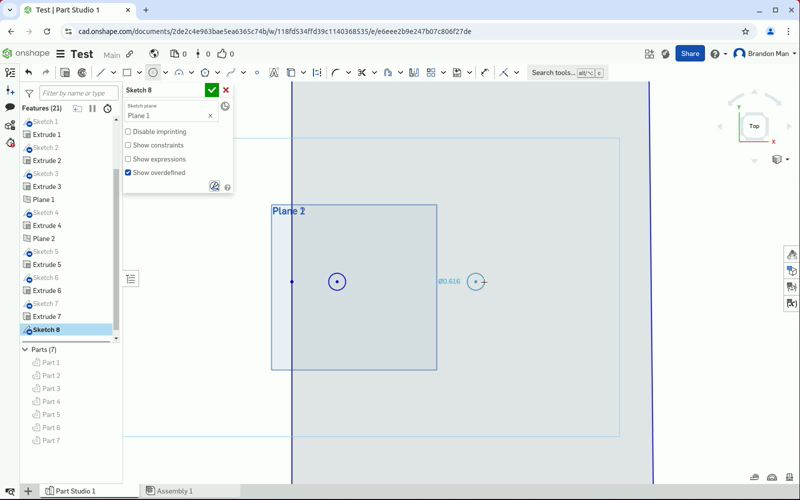
scroll(6)
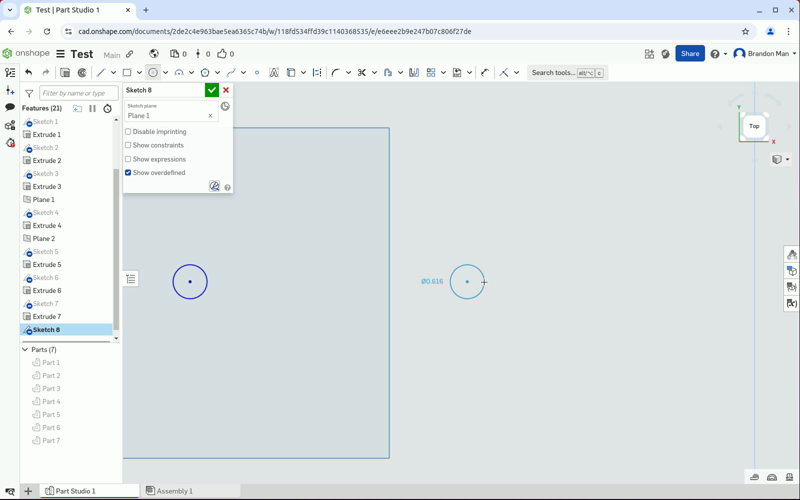
click(484, 281)
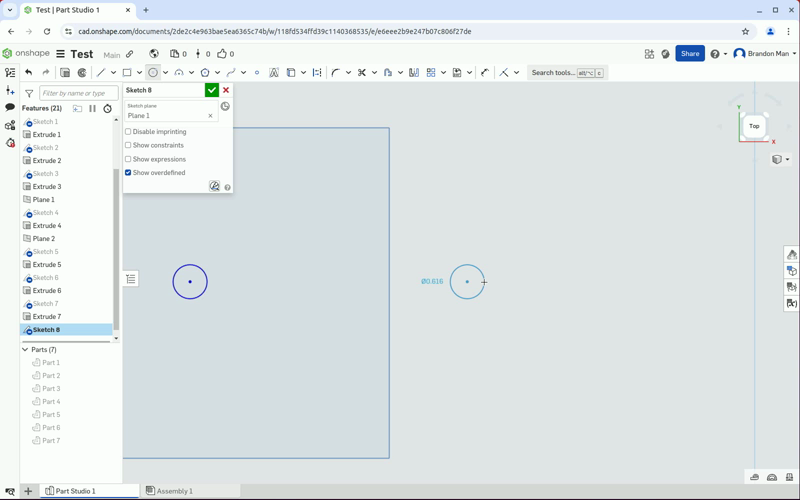
scroll(-6)
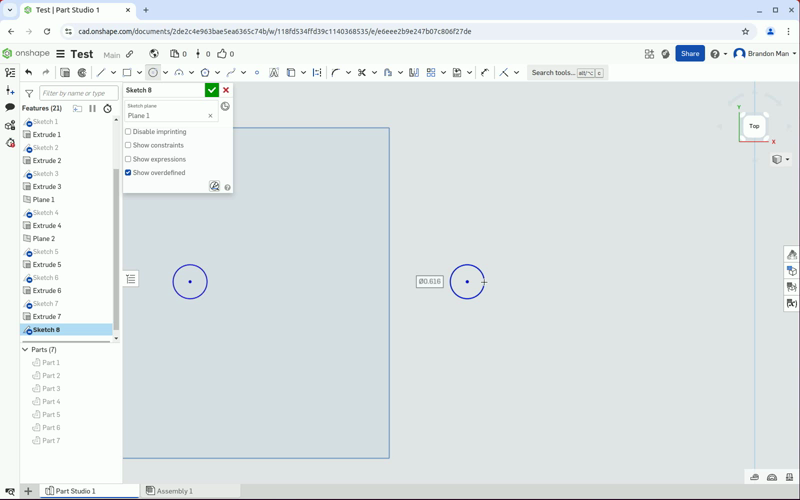
scroll(-6)
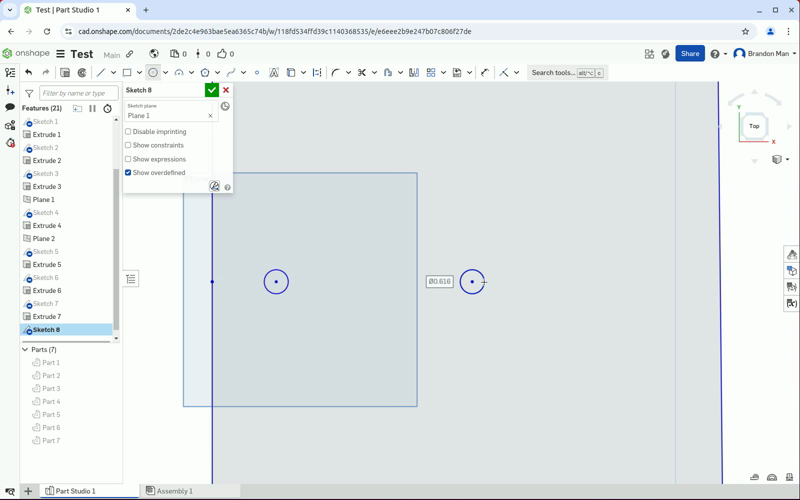
scroll(-6)
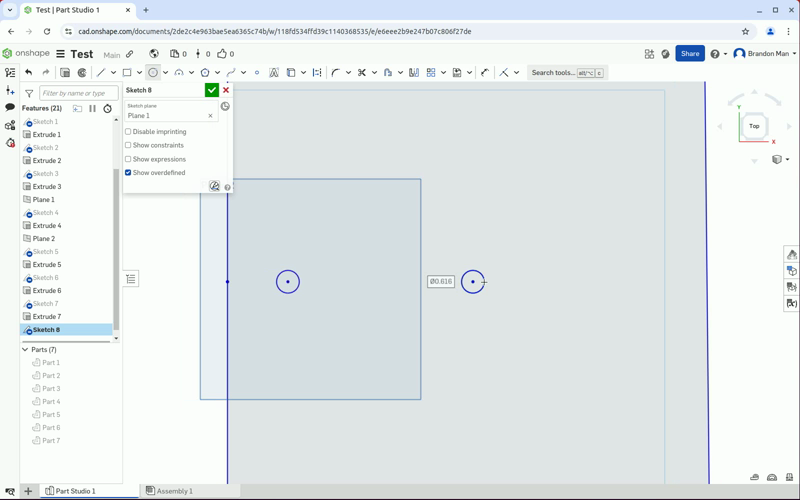
scroll(-6)
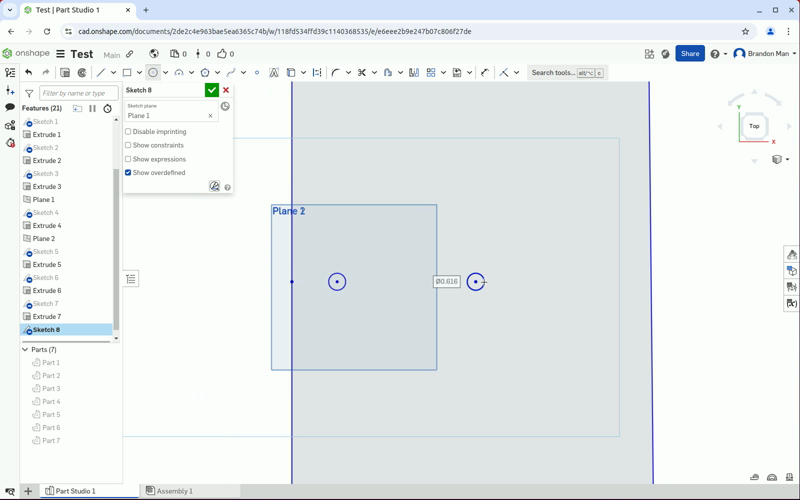
scroll(-6)
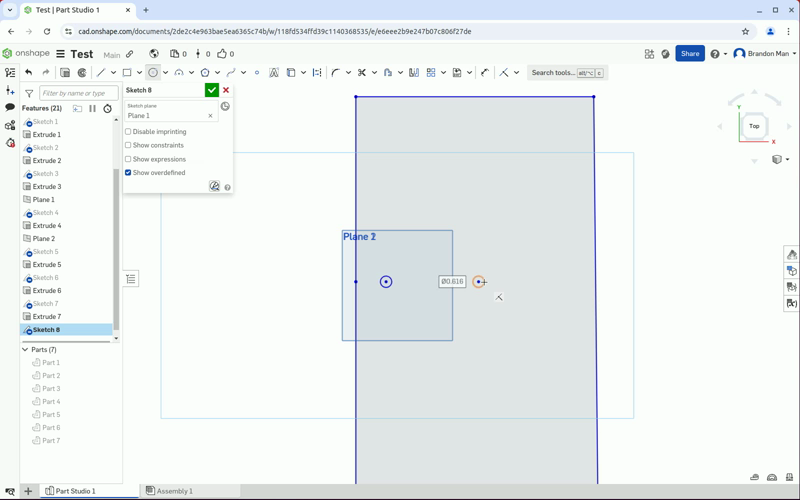
scroll(-6)
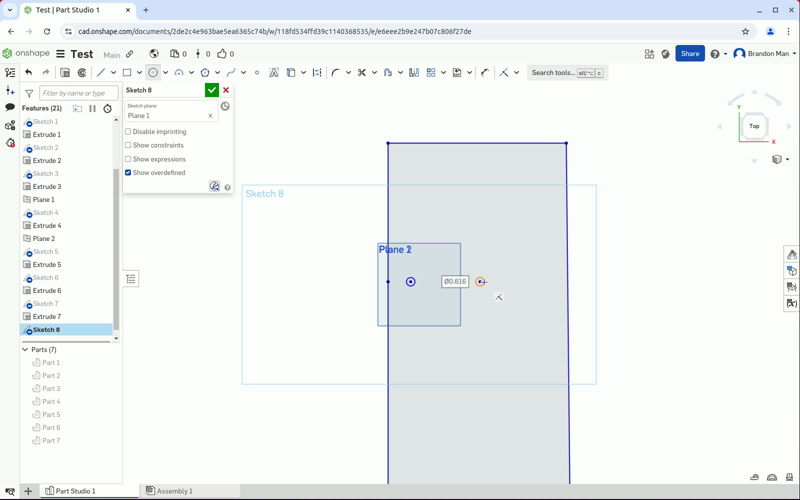
scroll(-6)
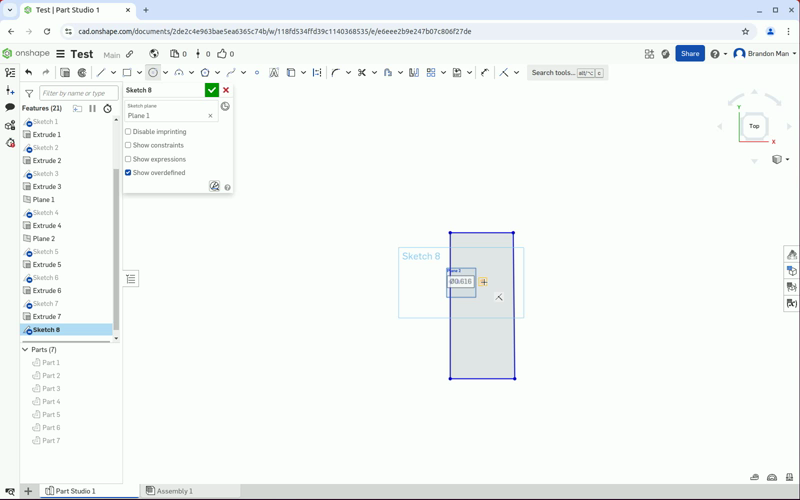
key(esc)
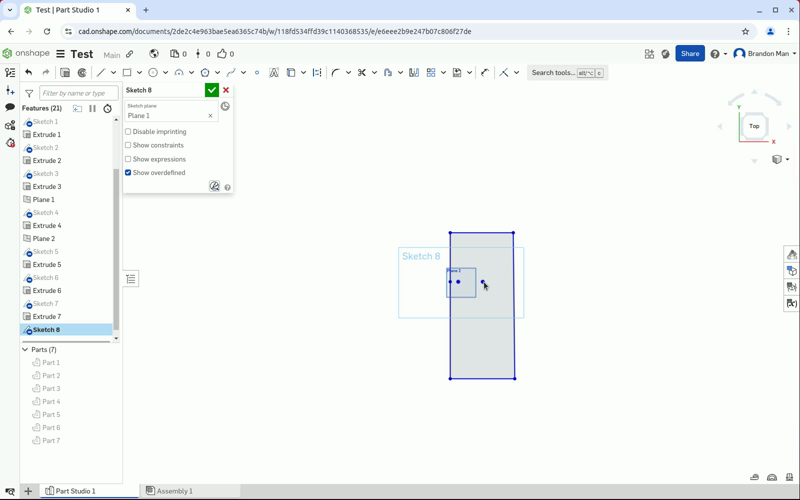
mouse_move(464, 303)
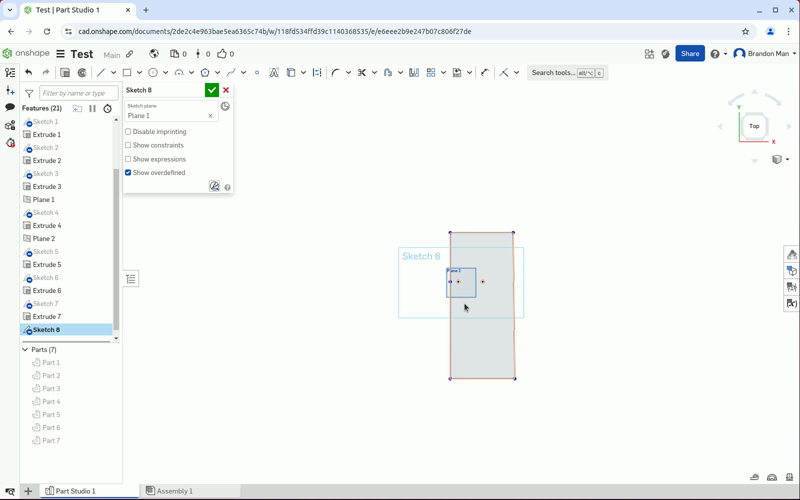
click(464, 303)
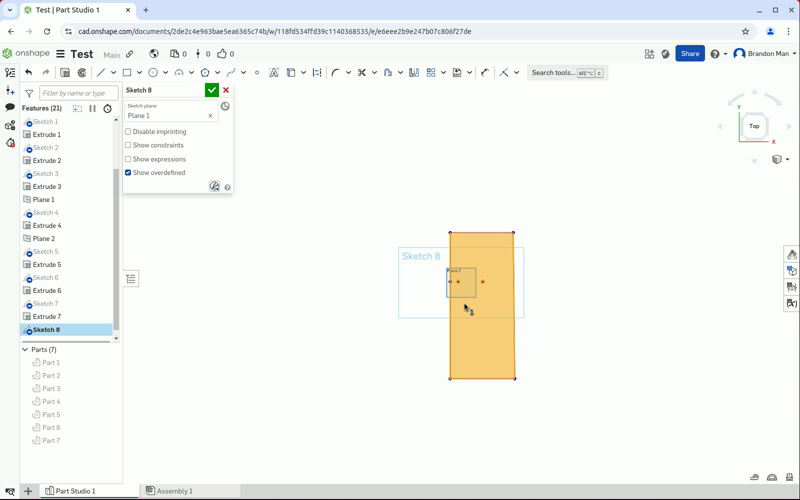
mouse_move(73, 352)
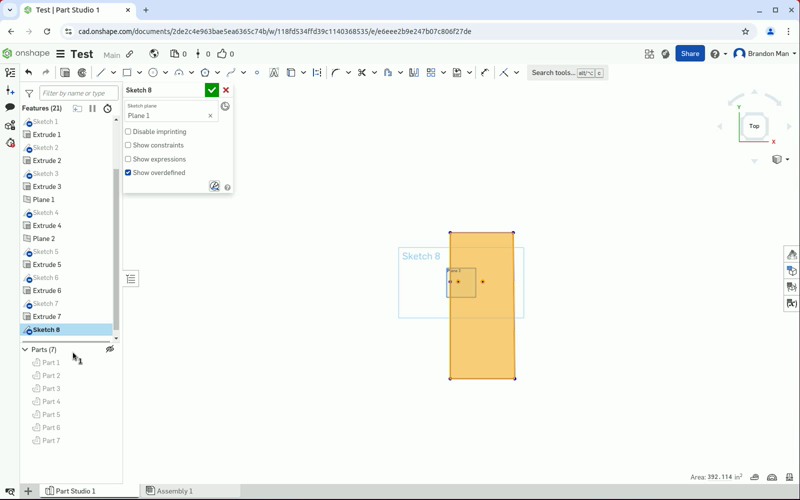
key(shift+y)
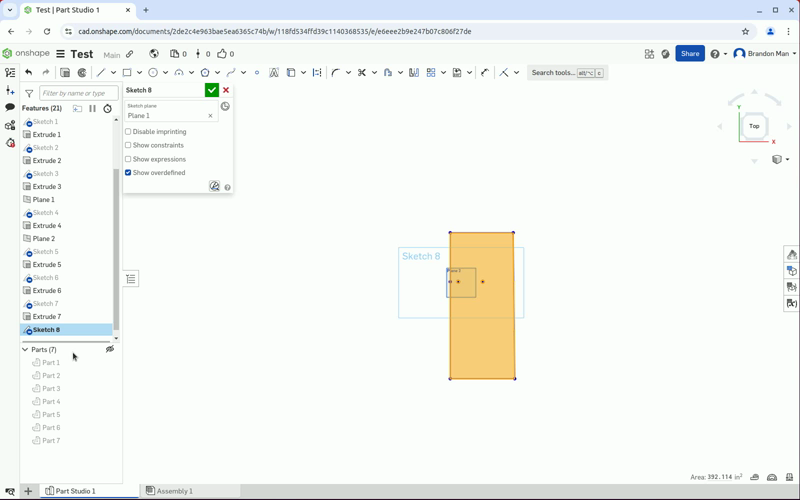
key(shift+e)
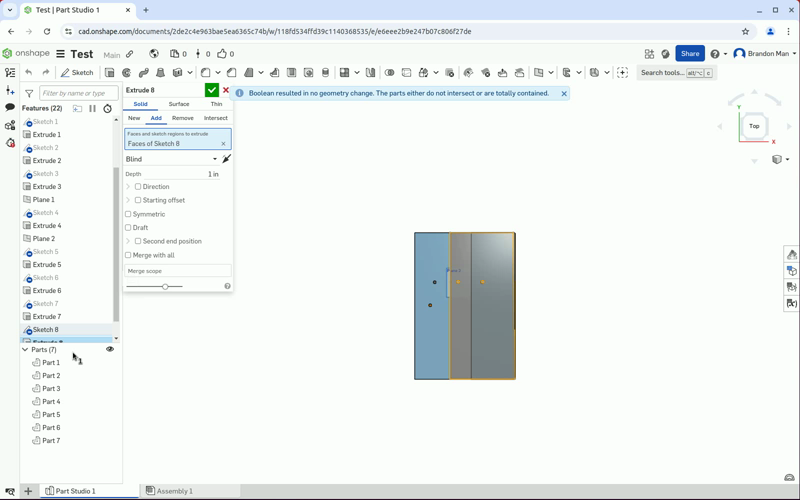
mouse_move(143, 106)
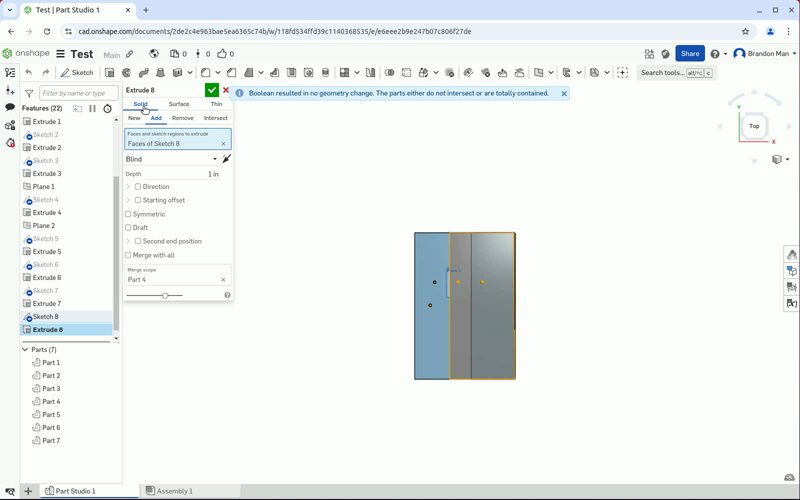
click(143, 106)
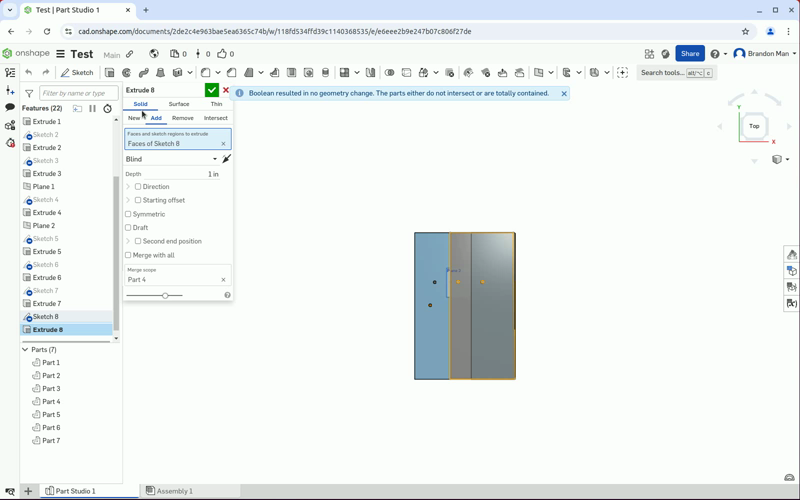
mouse_move(137, 120)
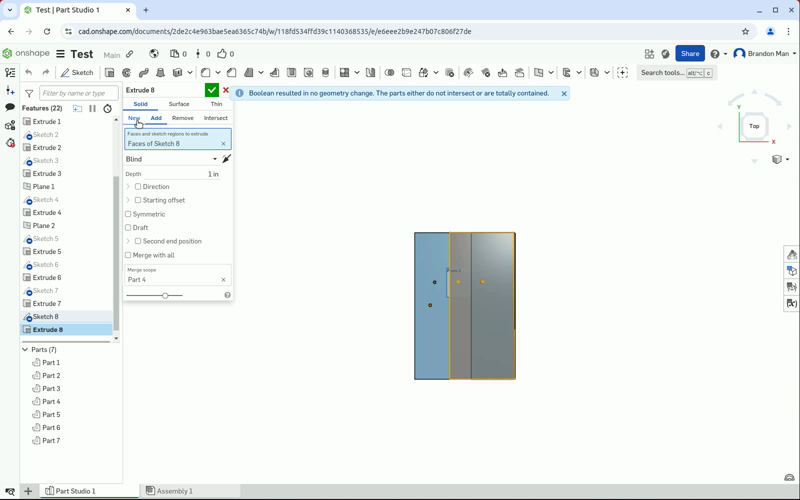
click(137, 120)
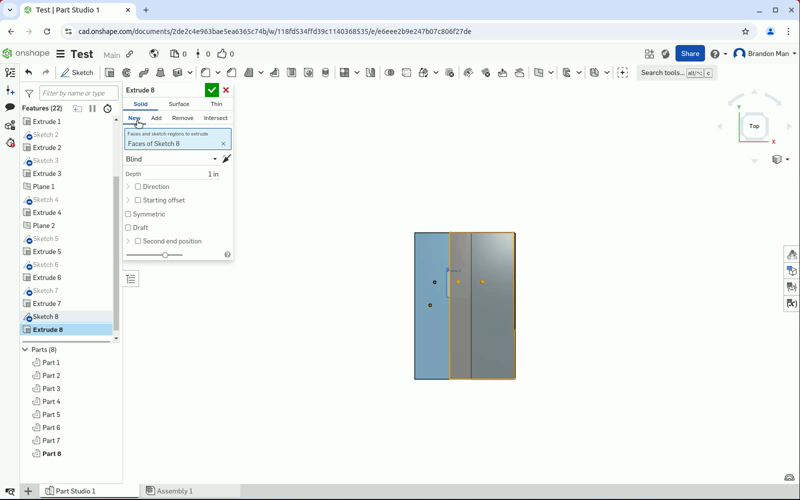
key(tab, 4)
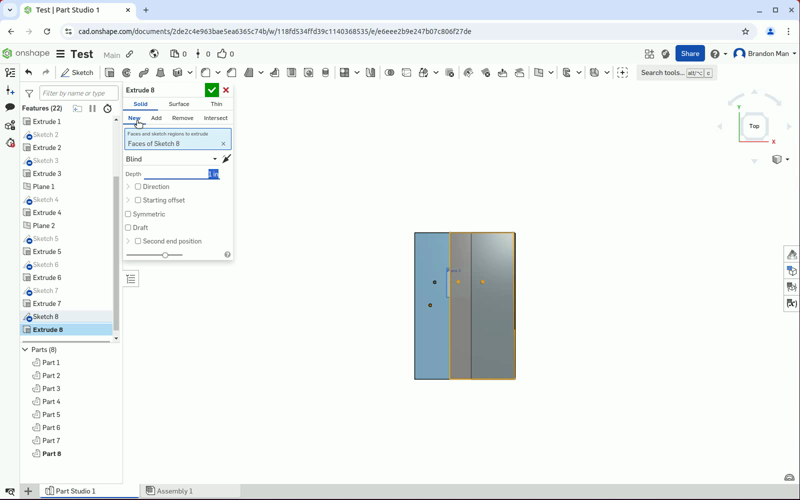
text(-0.241)
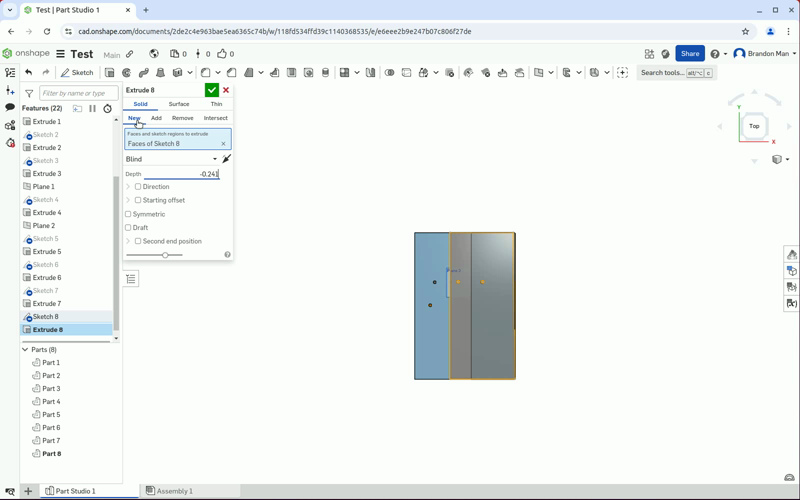
key(enter)
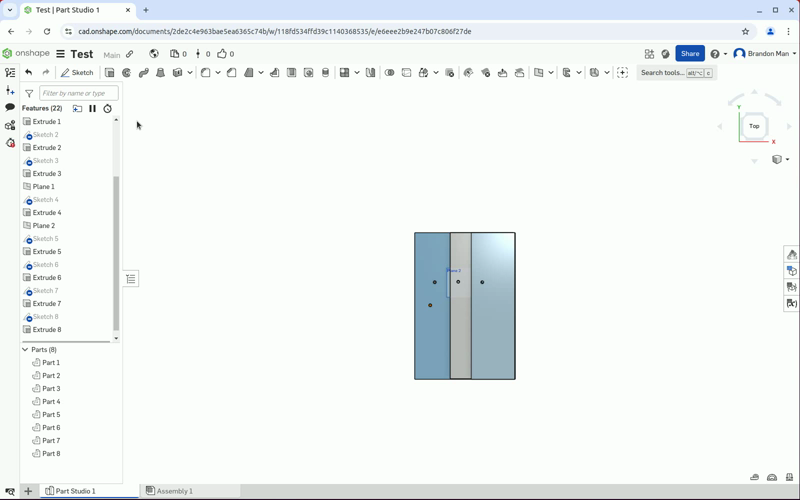
key(shift+h)
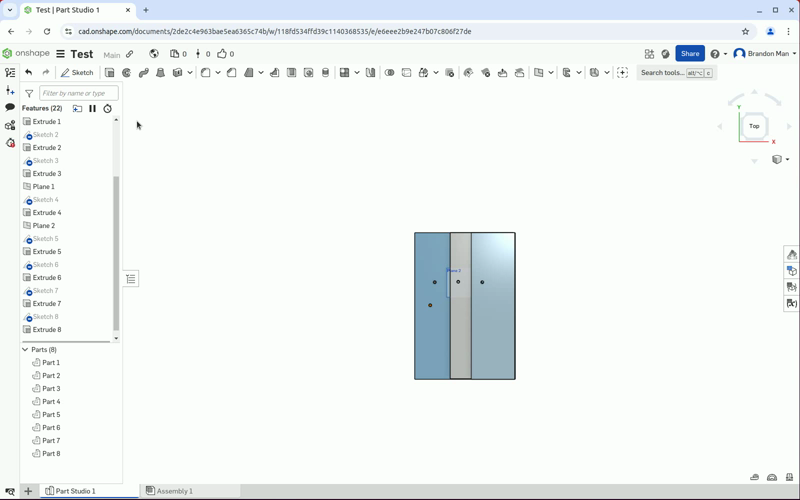
key(shift+h)
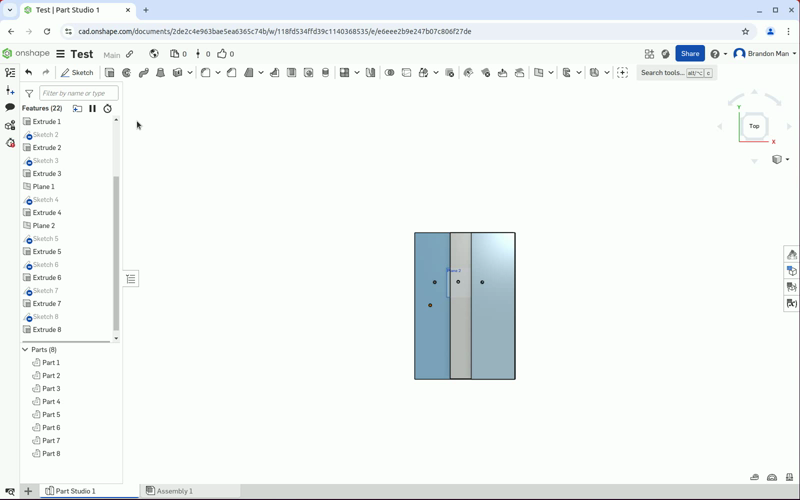
key(shift+7)
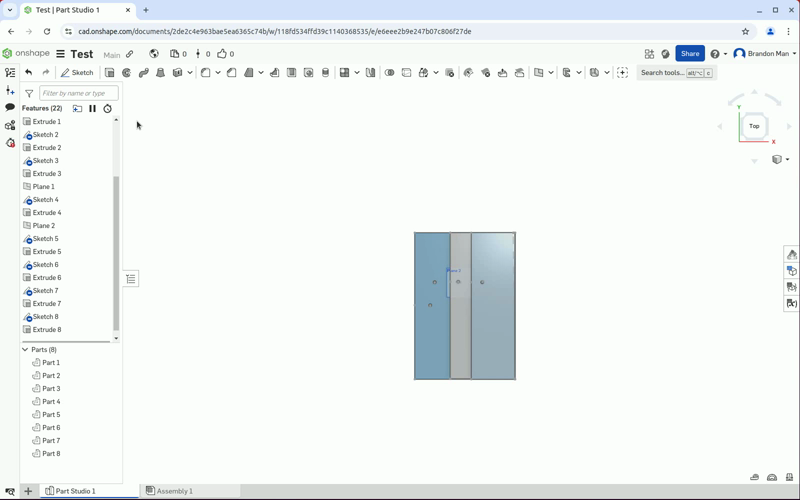
key(up, 3)
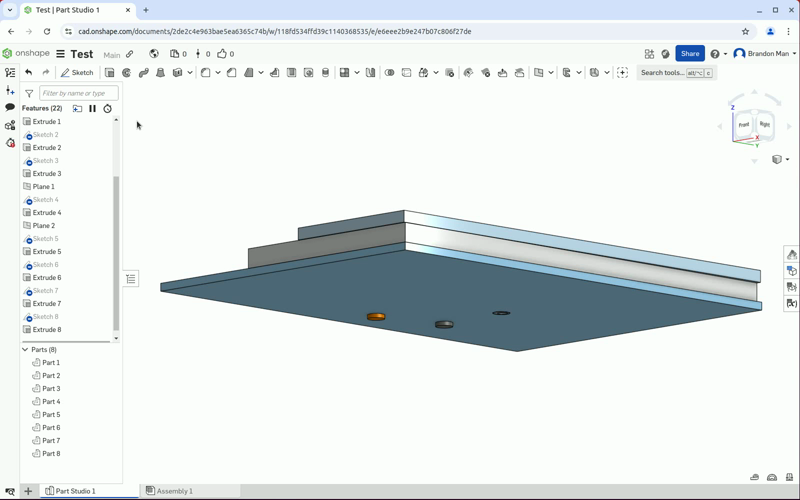
key(left, 3)
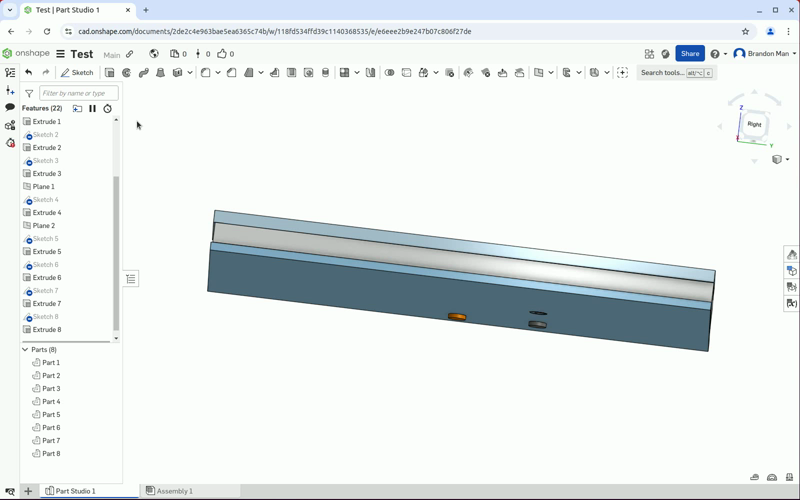
key(right, 3)
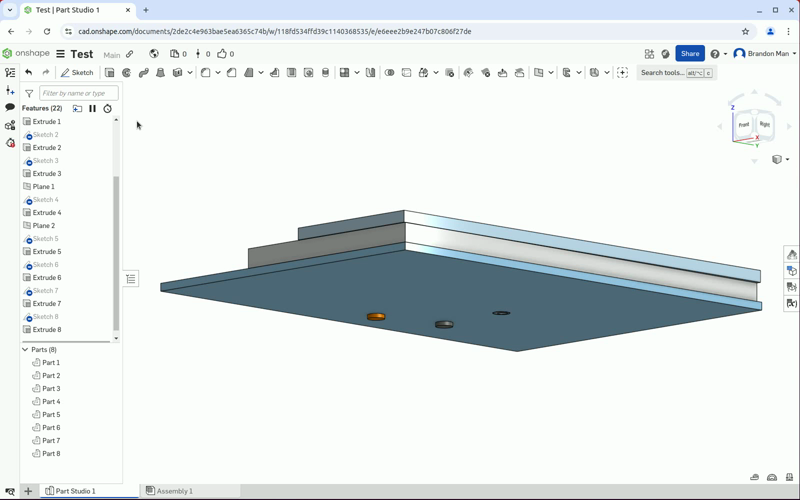
key(down, 3)
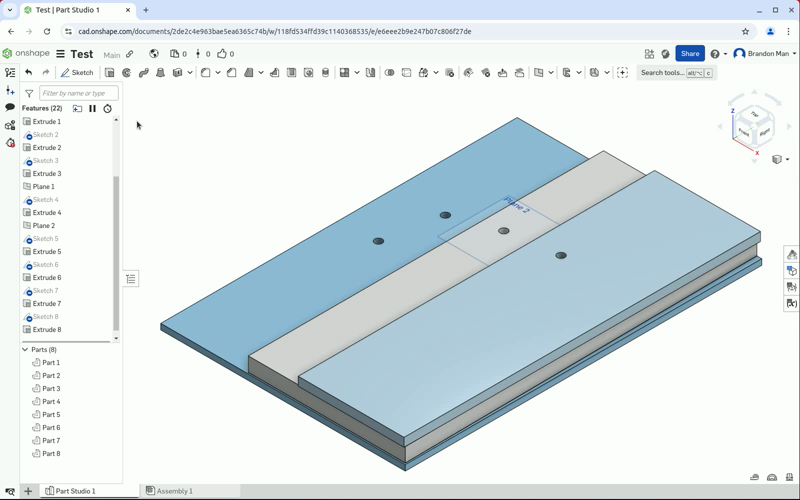
mouse_move(69, 111)
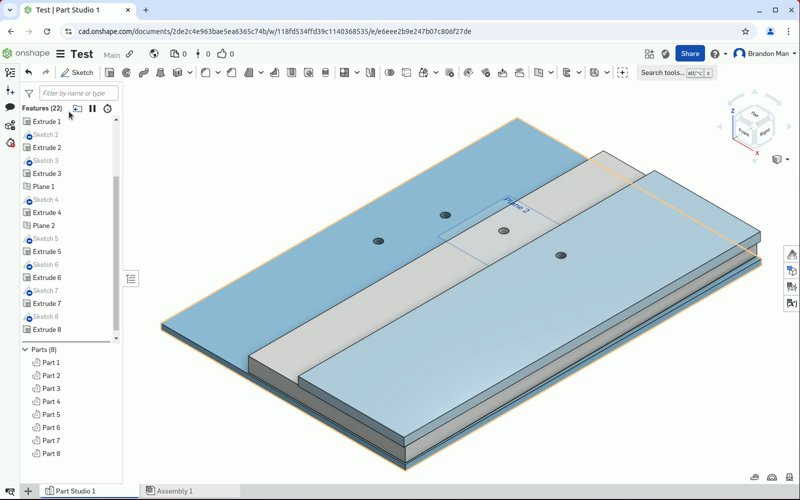
click(69, 111)